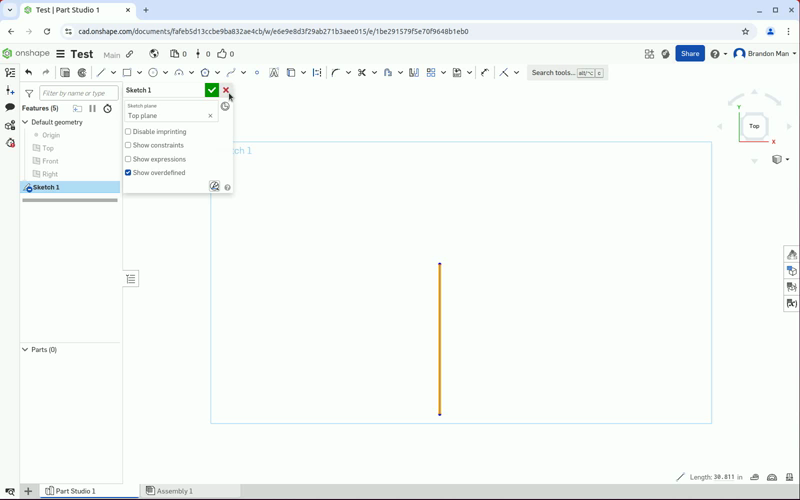
key(shift+h)
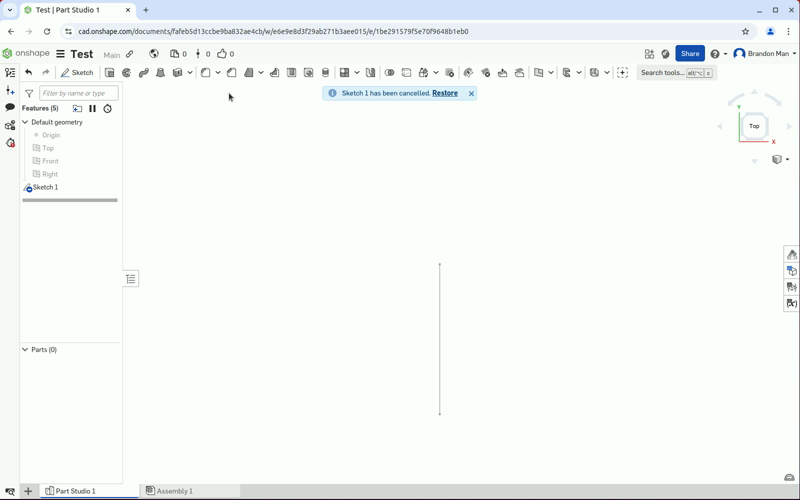
mouse_move(73, 352)
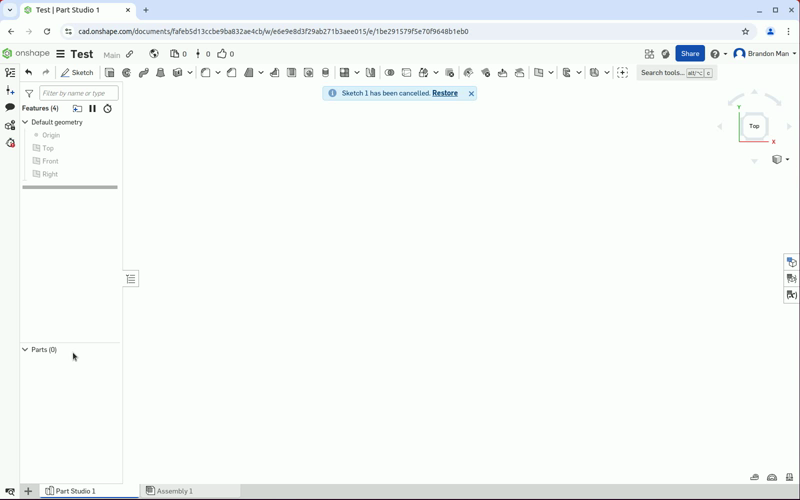
key(y)
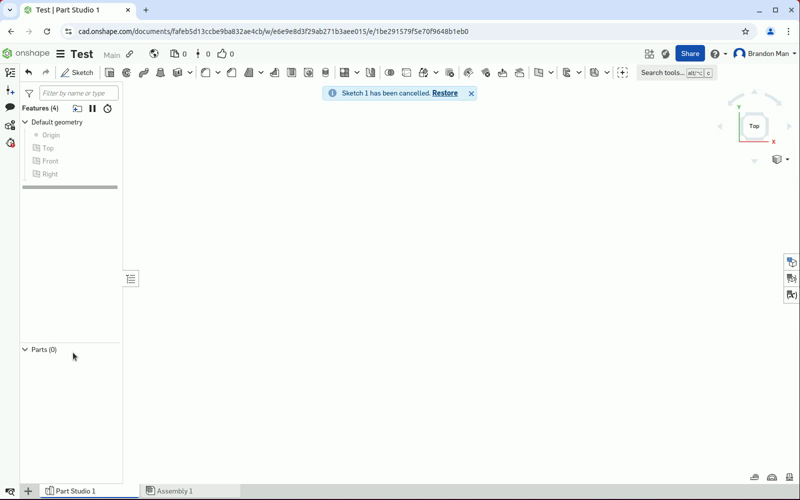
key(shift+p)
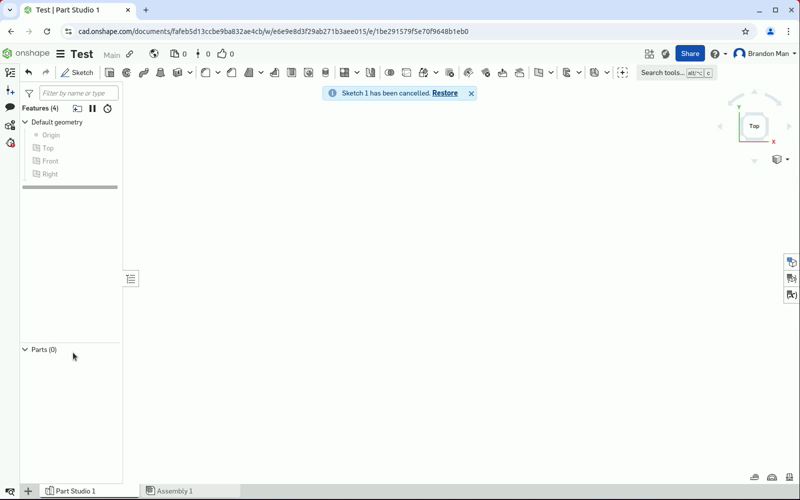
key(space)
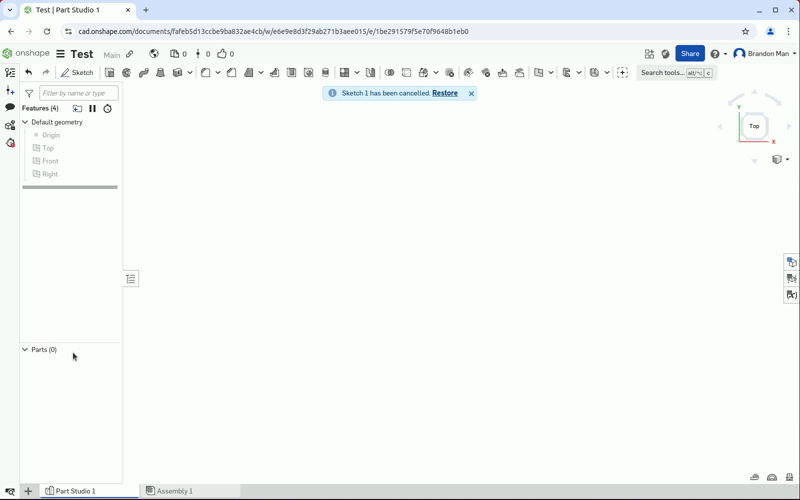
key_down(shift)
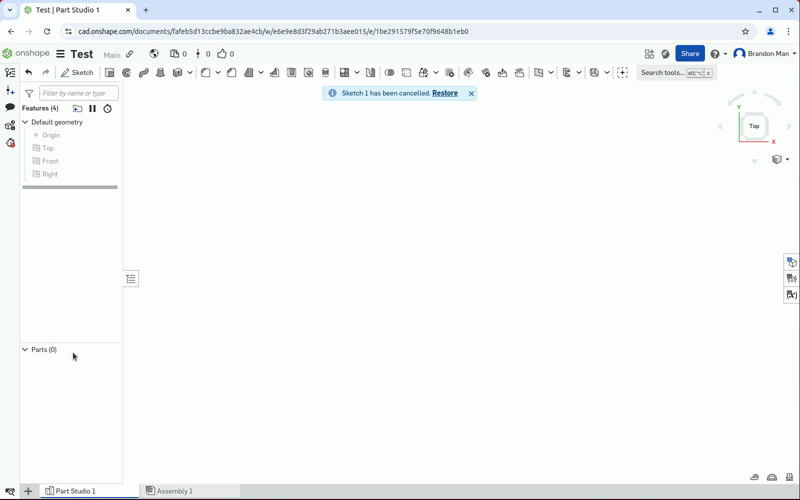
key(up)
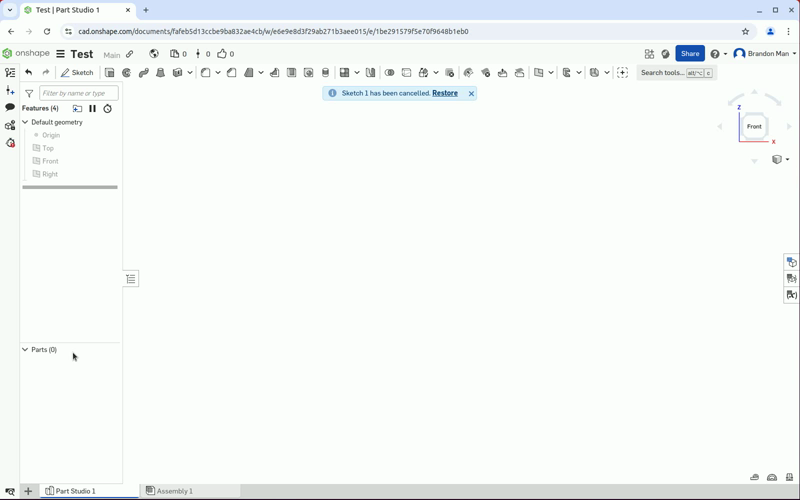
key_up(shift)
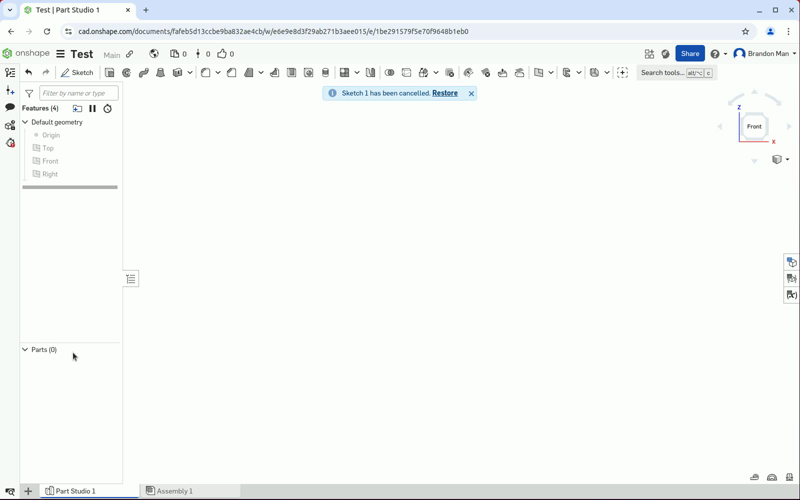
mouse_move(73, 352)
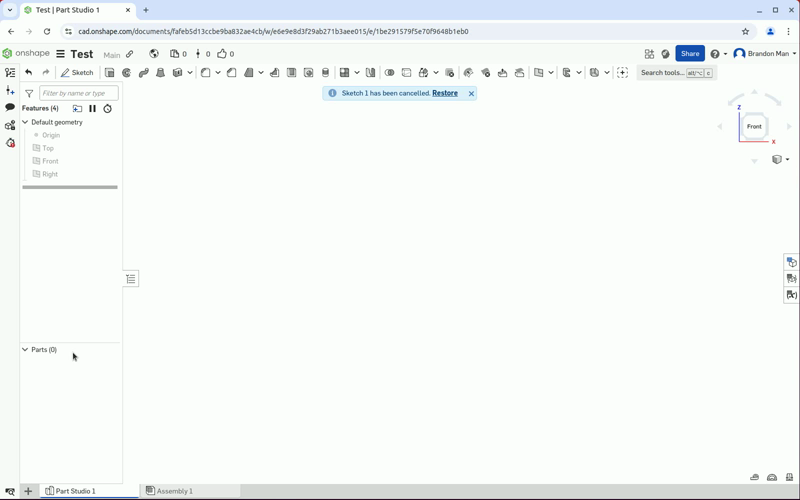
key(shift+y)
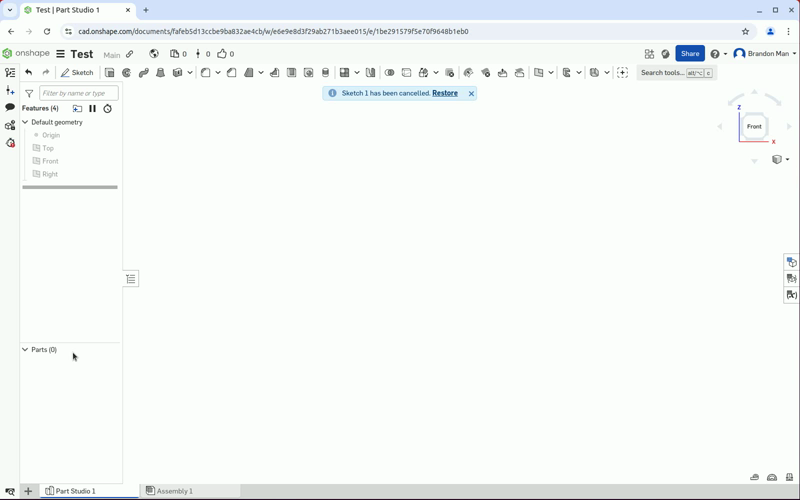
key(shift+s)
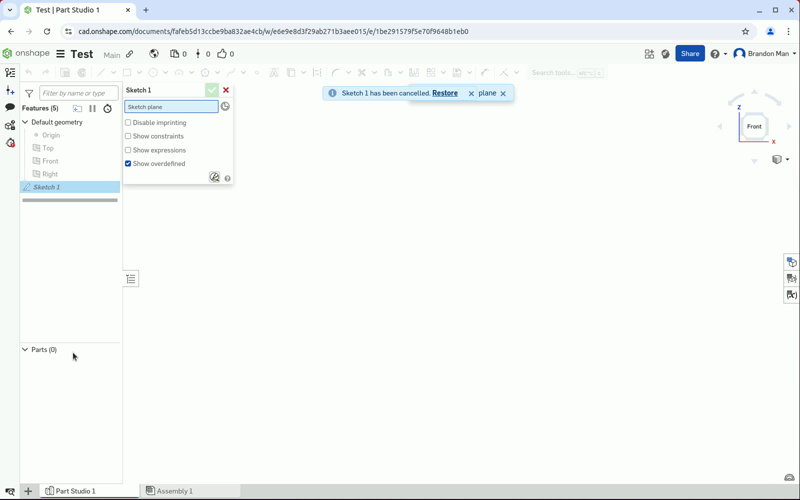
mouse_move(73, 163)
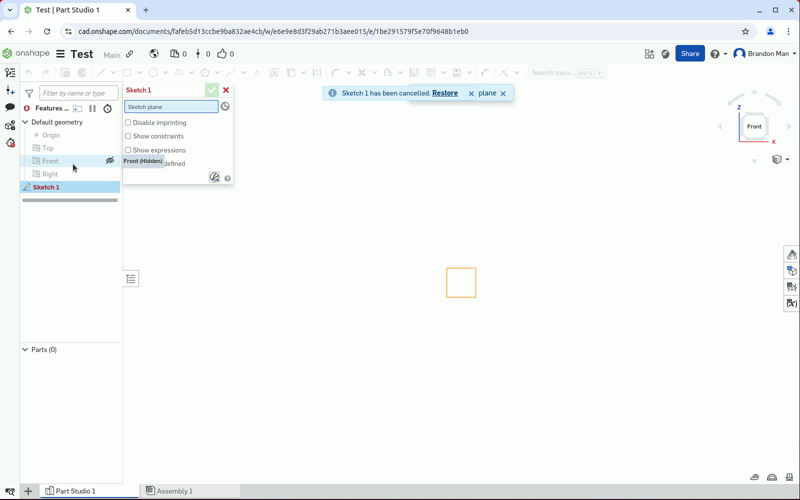
click(73, 163)
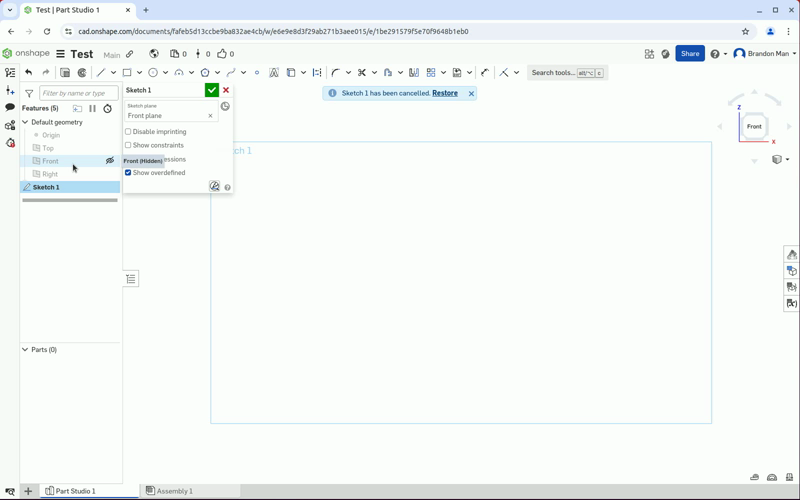
mouse_move(73, 352)
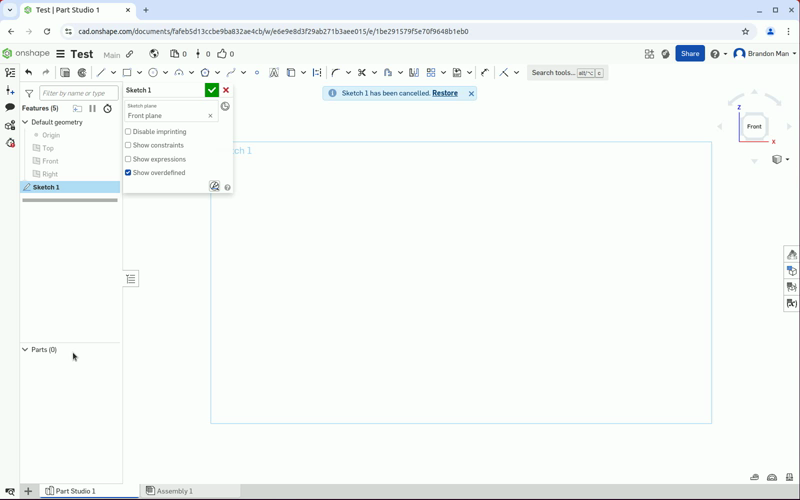
key(y)
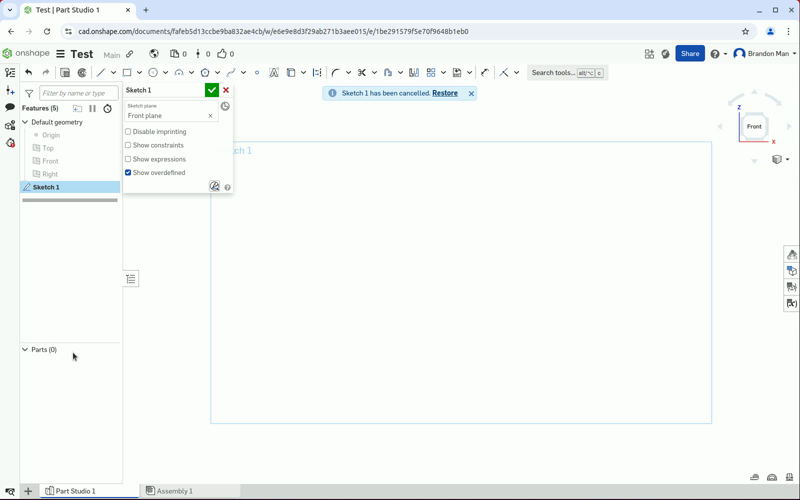
key(l)
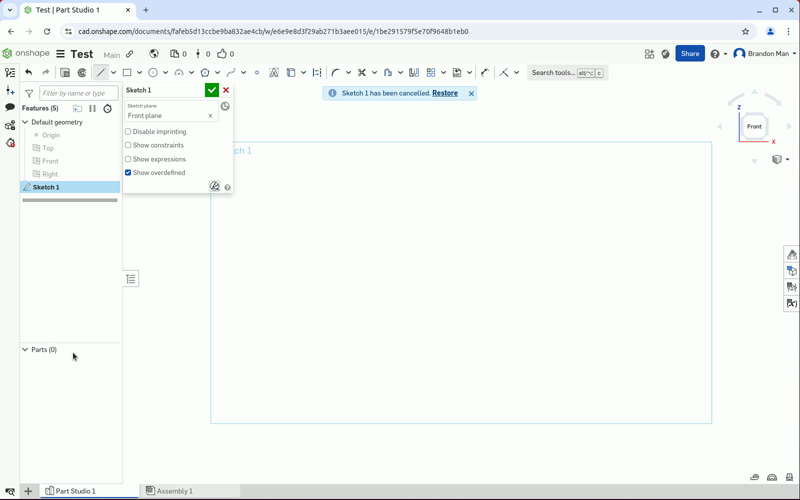
key_down(shift)
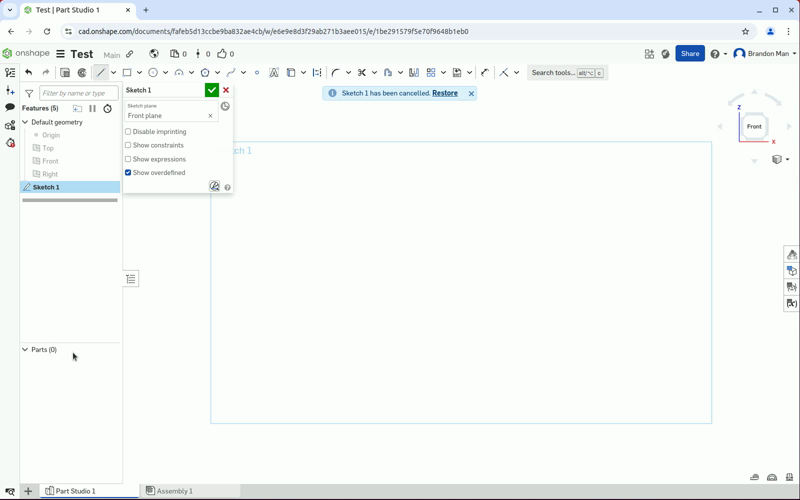
mouse_move(460, 282)
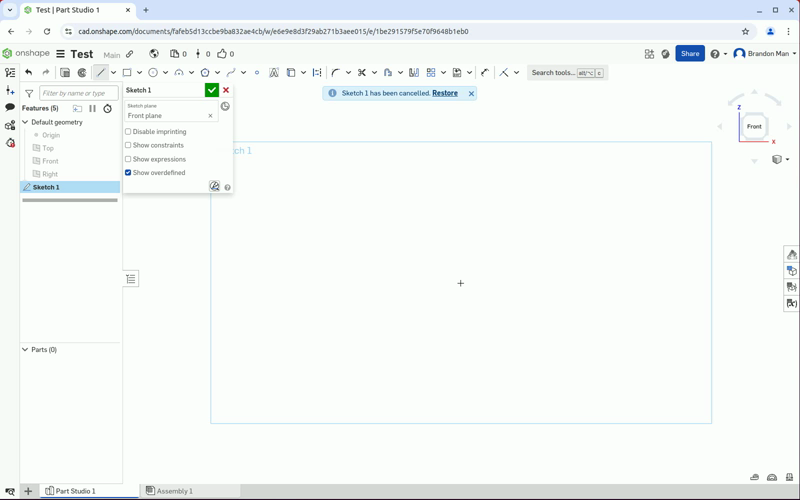
click(460, 282)
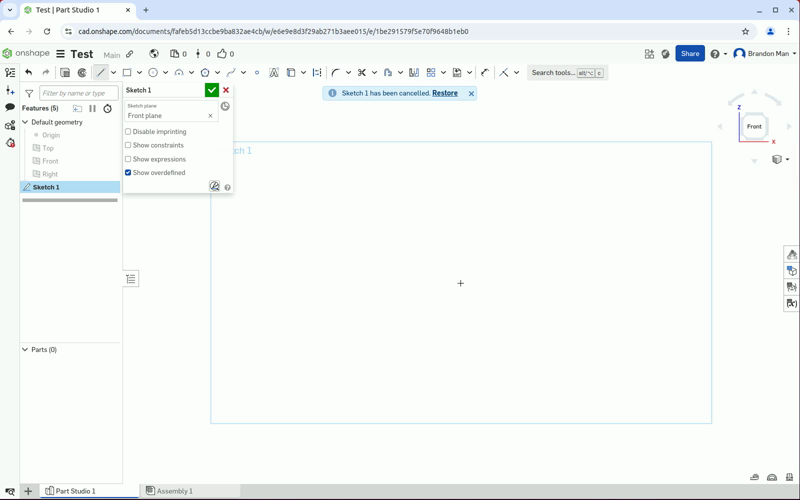
key_up(shift)
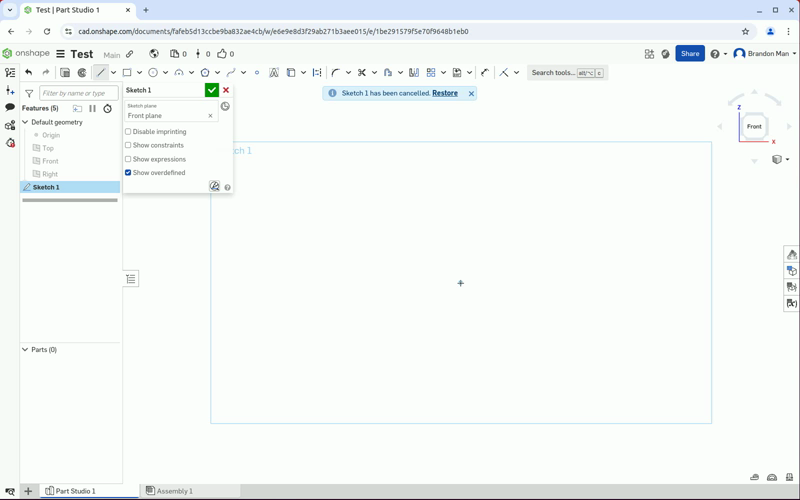
key_down(shift)
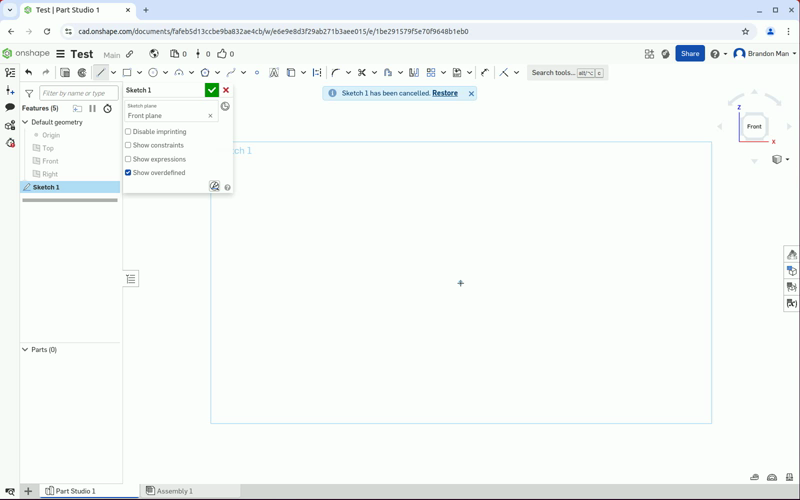
mouse_move(570, 282)
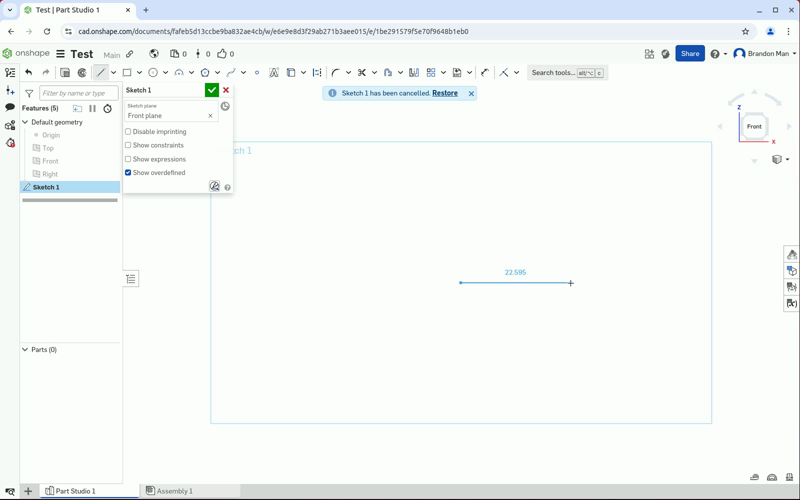
click(570, 282)
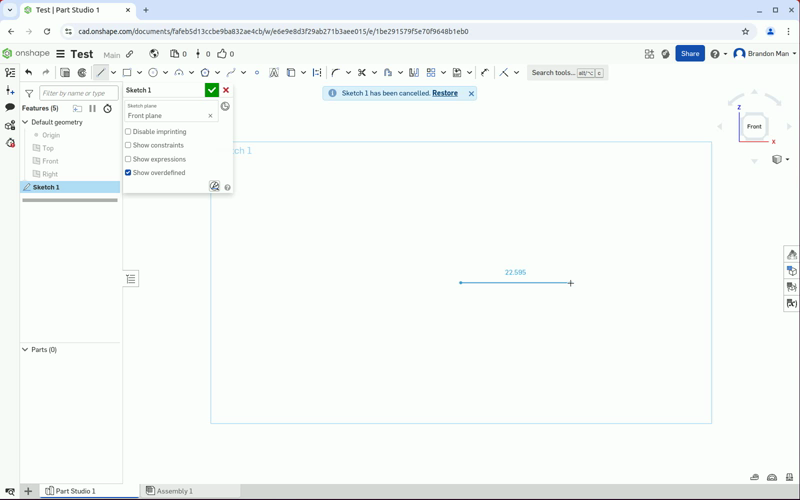
key_up(shift)
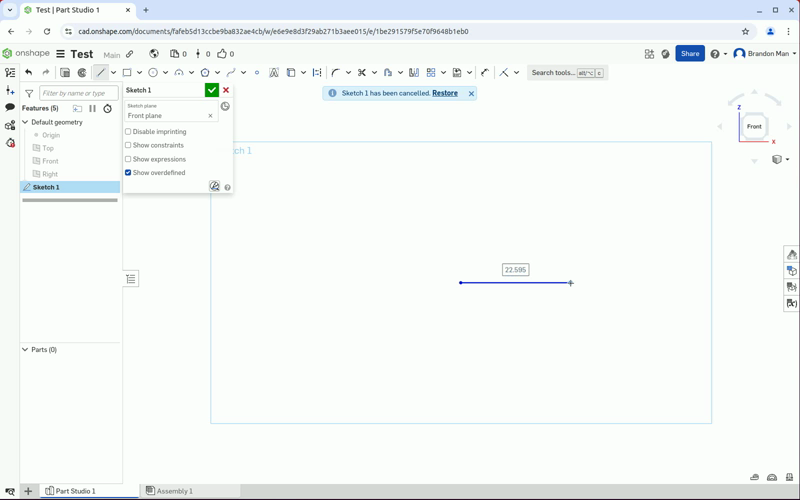
key_down(shift)
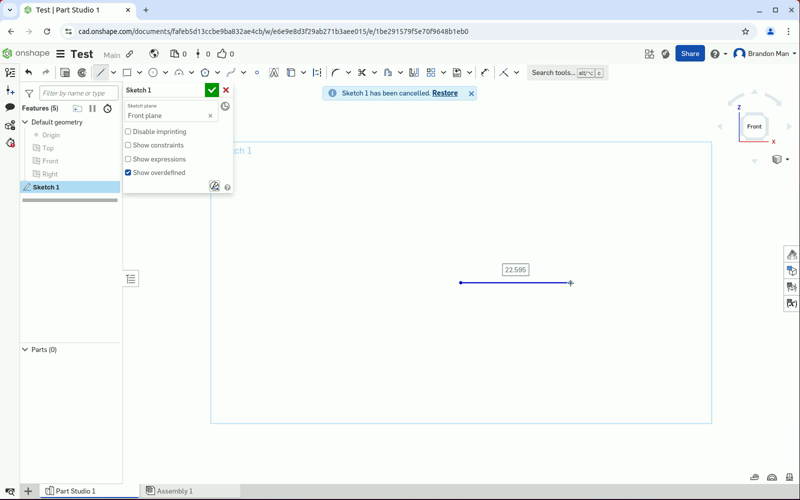
mouse_move(589, 282)
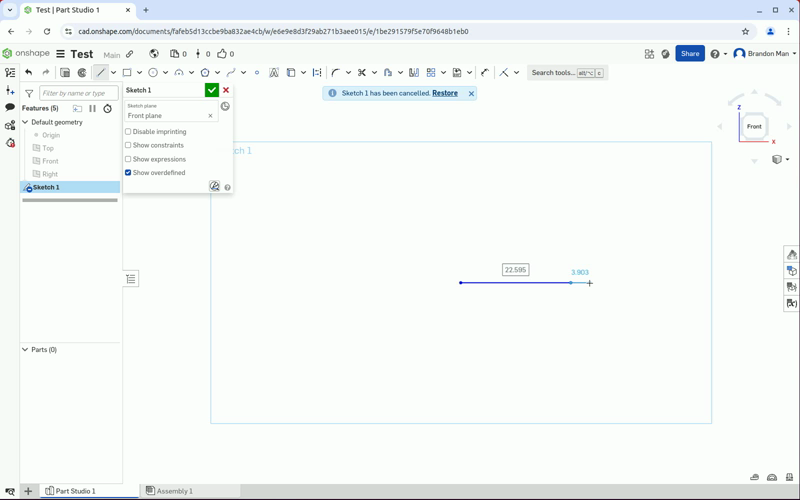
mouse_move(570, 281)
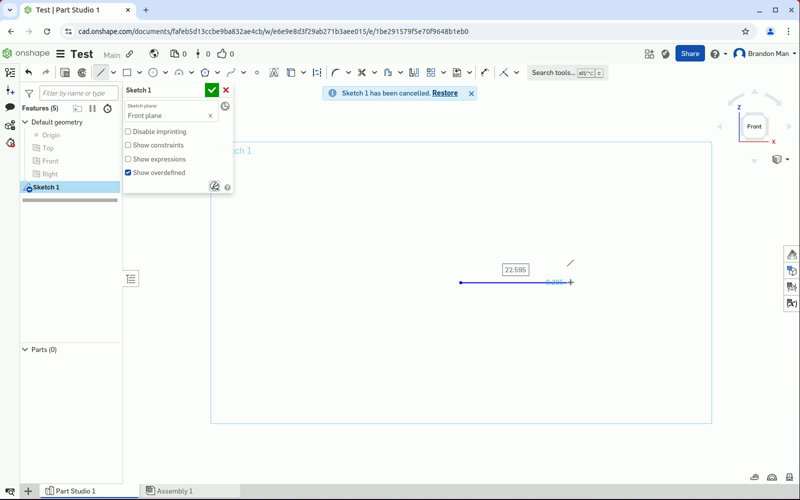
scroll(6)
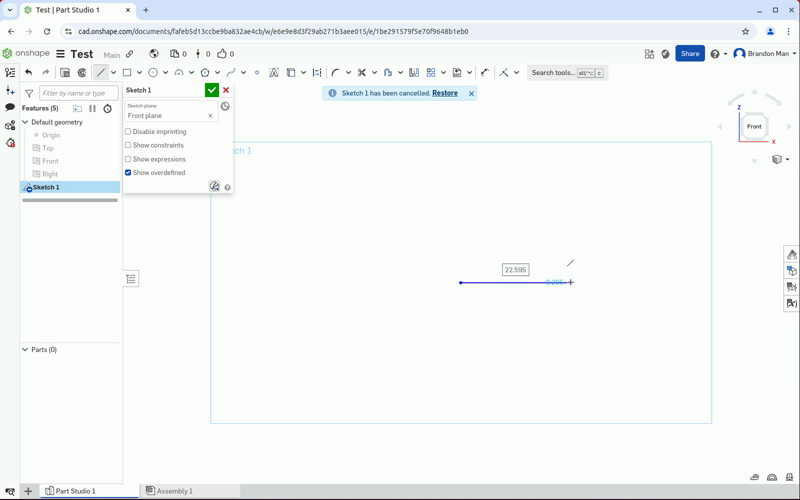
scroll(6)
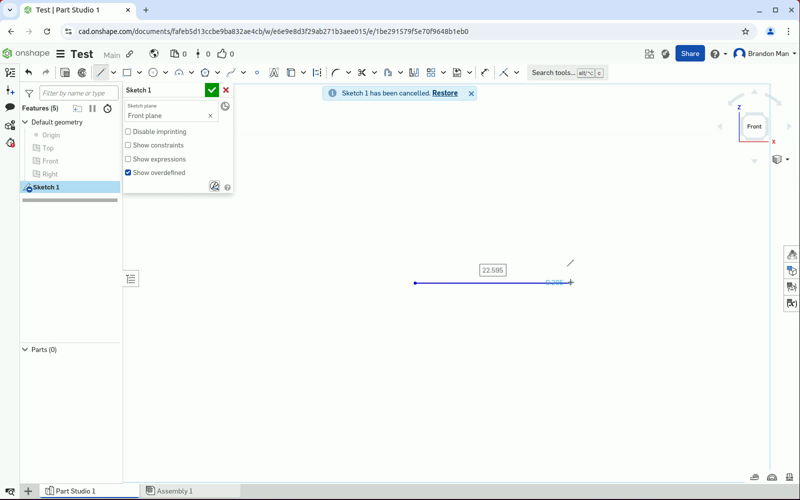
scroll(6)
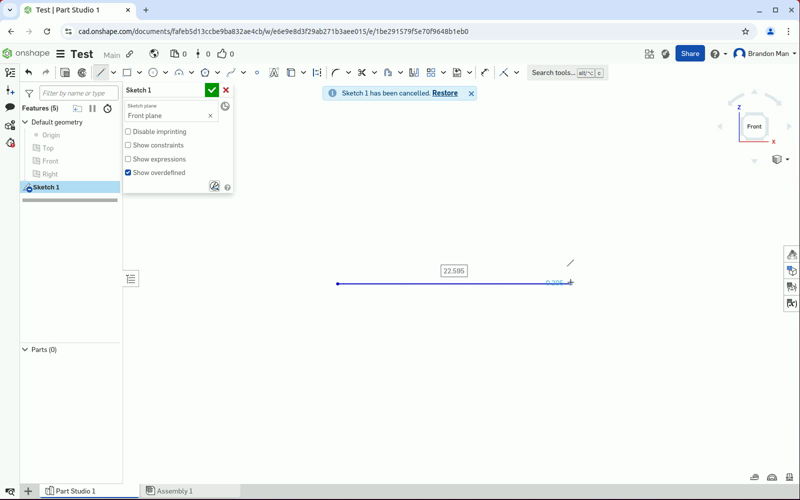
scroll(6)
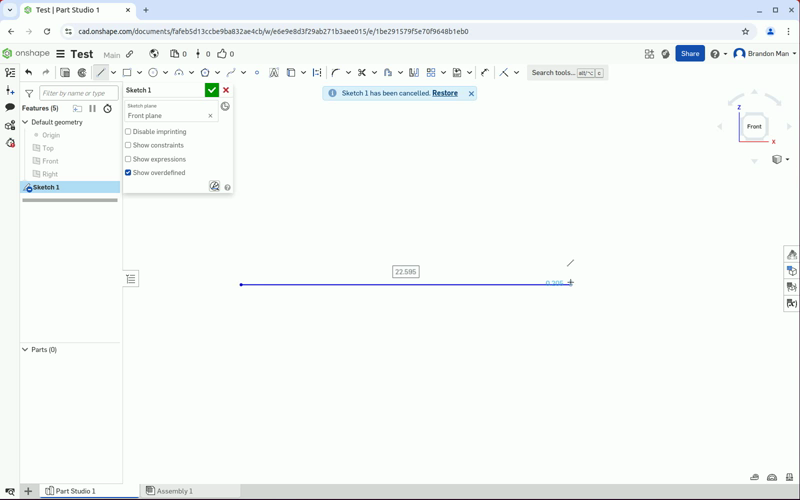
scroll(6)
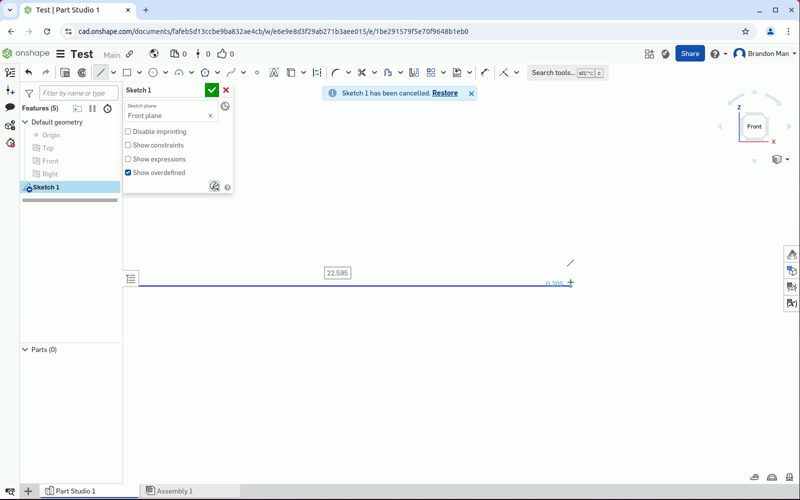
scroll(6)
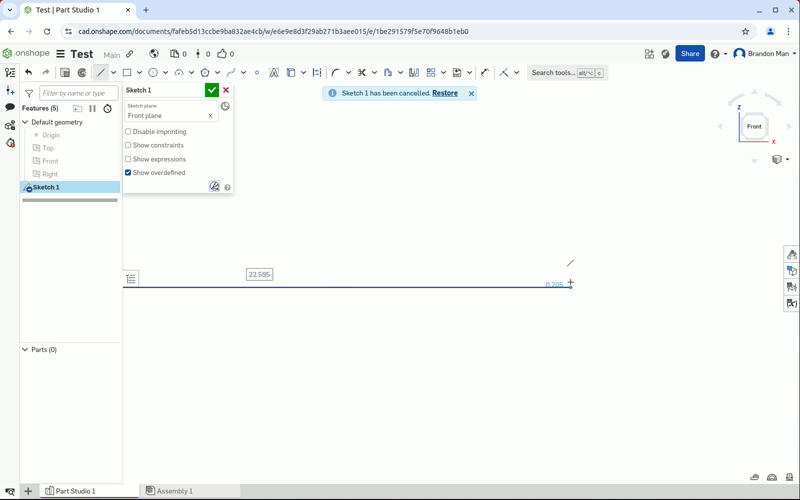
scroll(6)
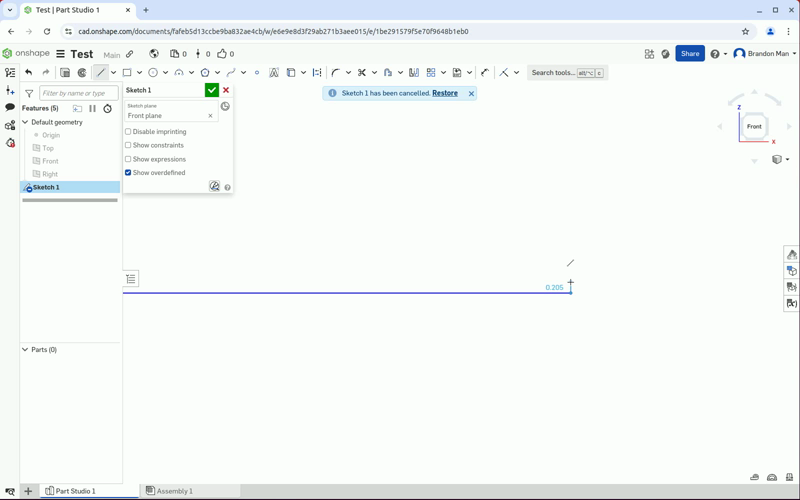
click(570, 281)
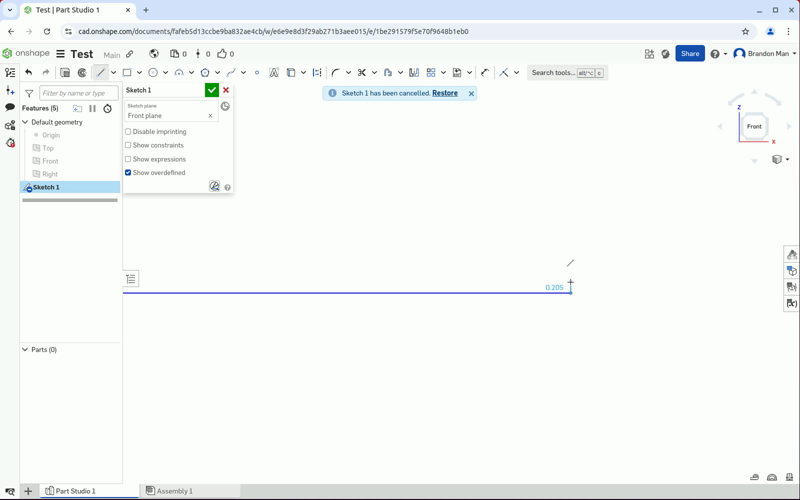
scroll(-6)
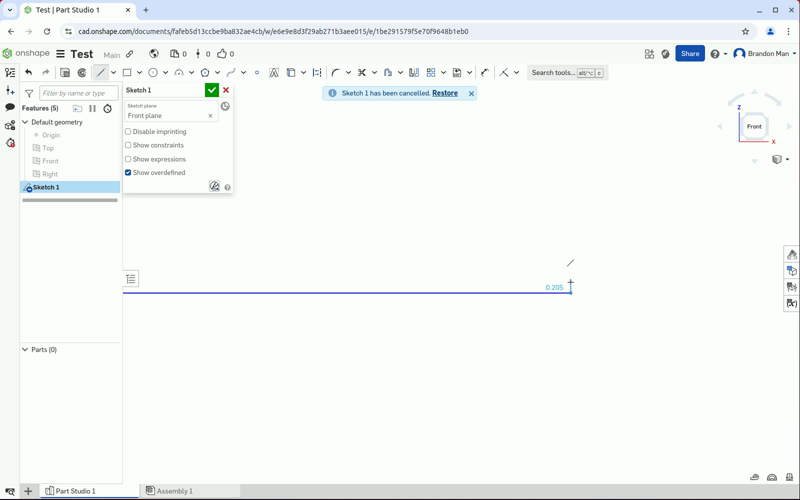
scroll(-6)
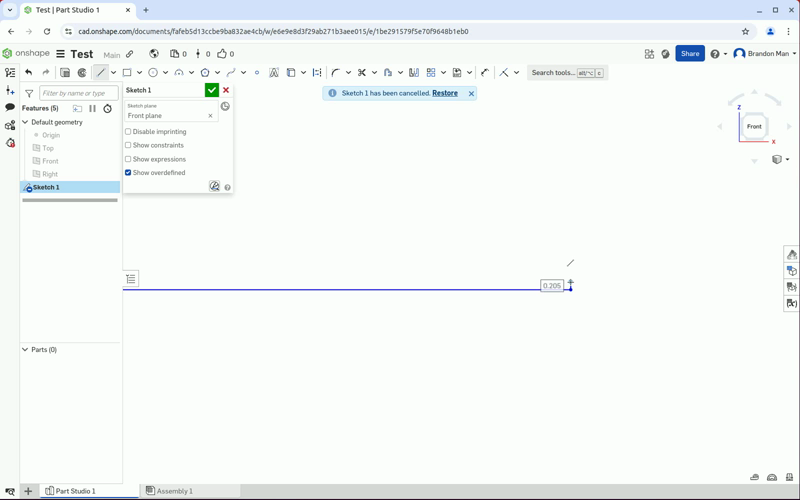
scroll(-6)
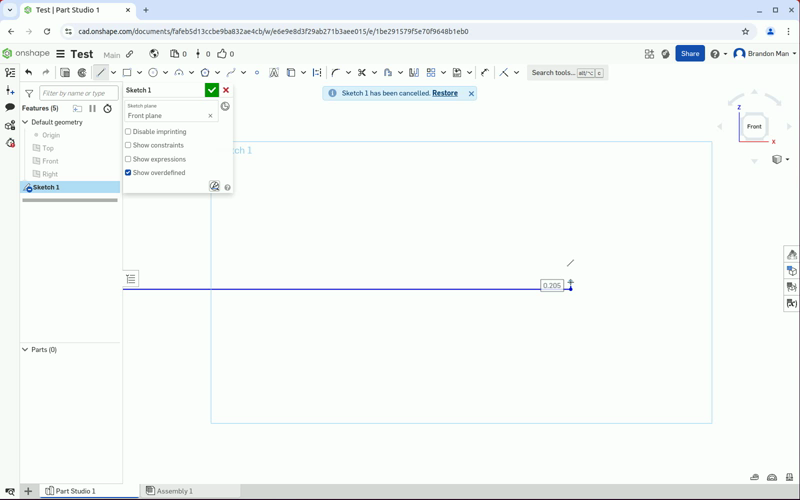
scroll(-6)
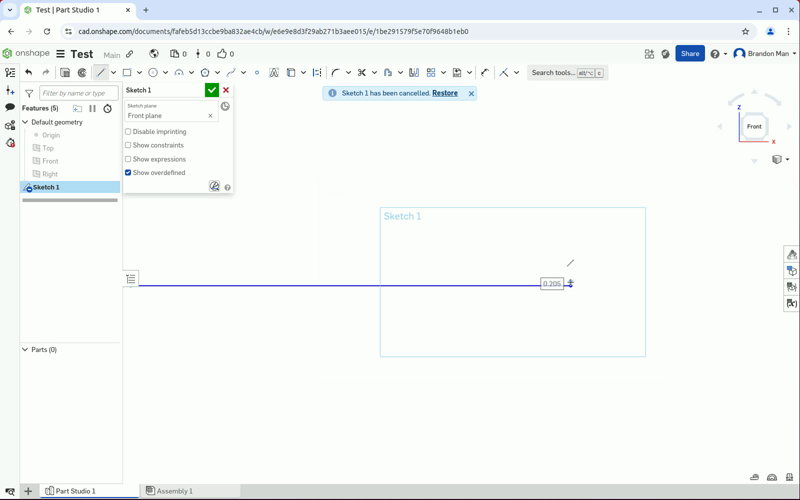
scroll(-6)
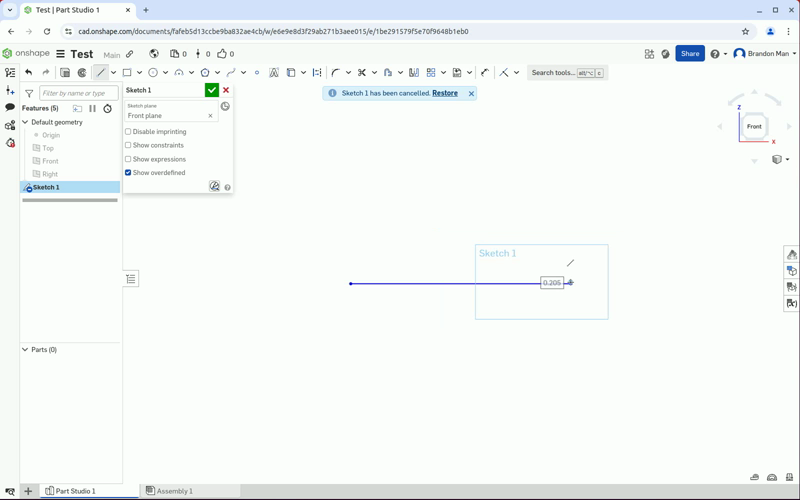
scroll(-6)
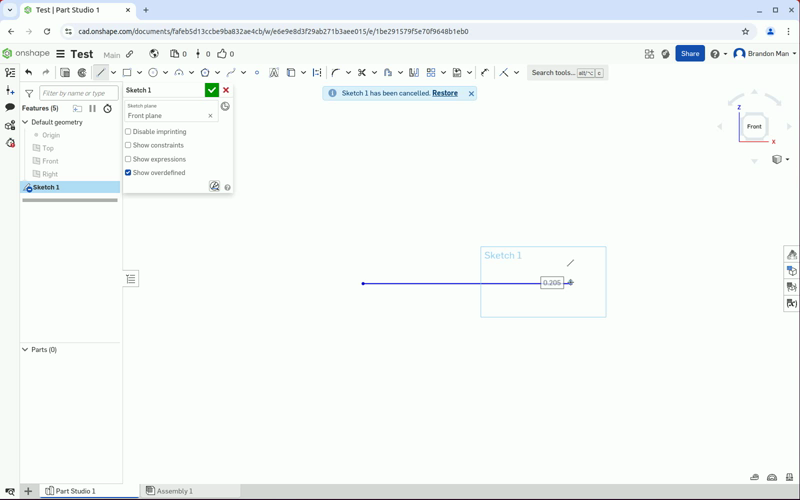
scroll(-6)
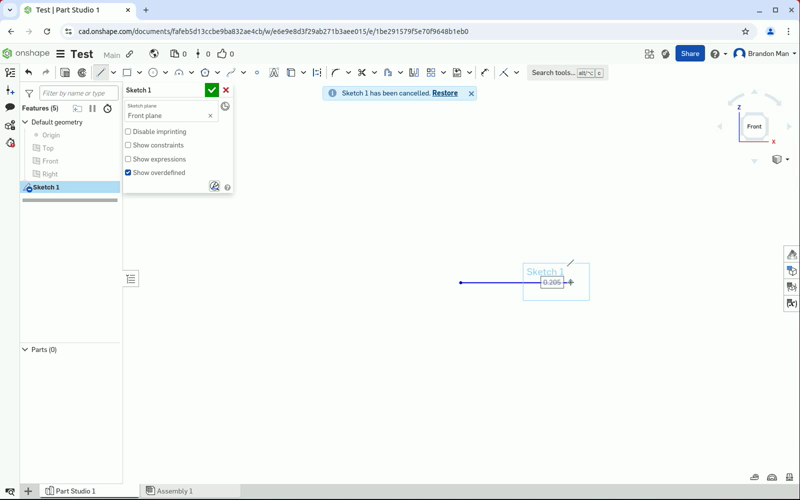
key_up(shift)
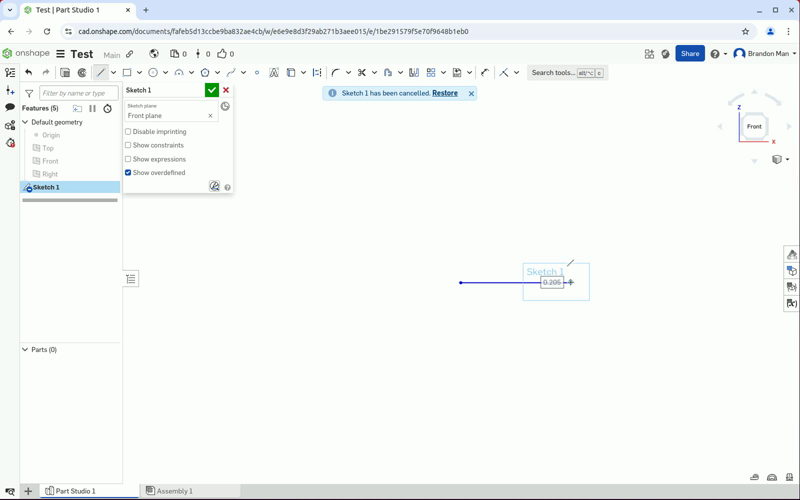
key_down(shift)
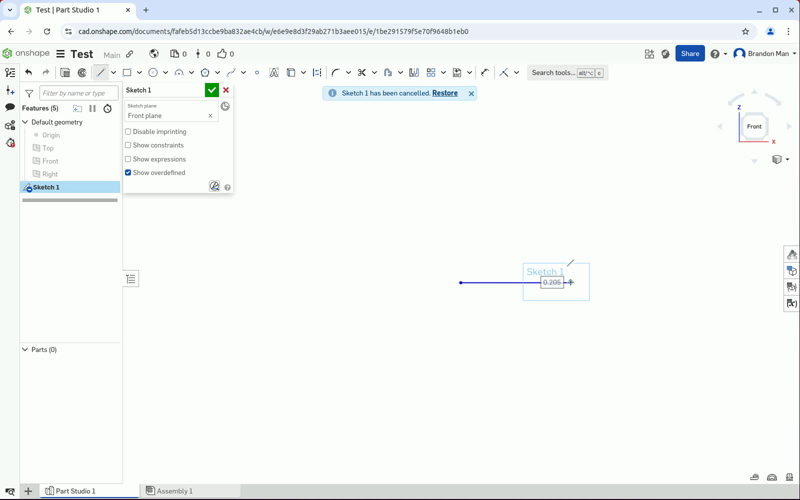
mouse_move(460, 281)
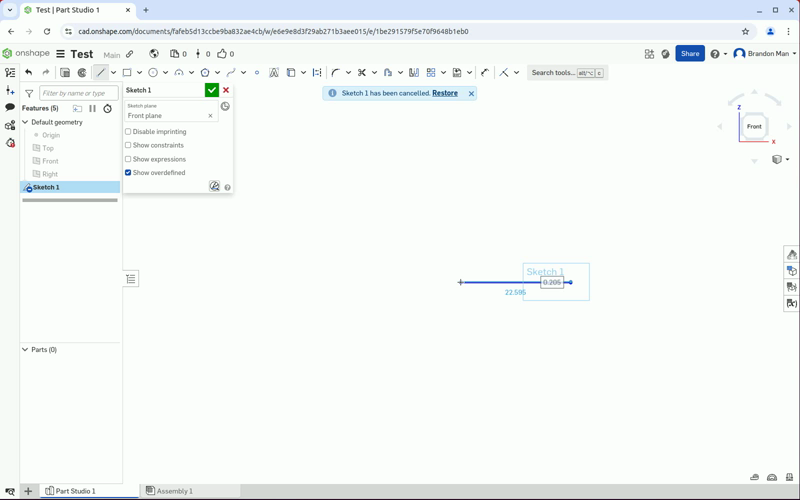
scroll(6)
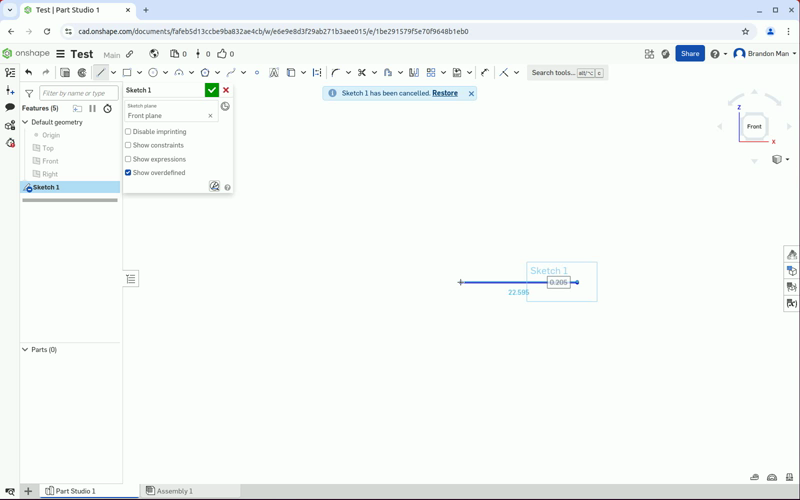
scroll(6)
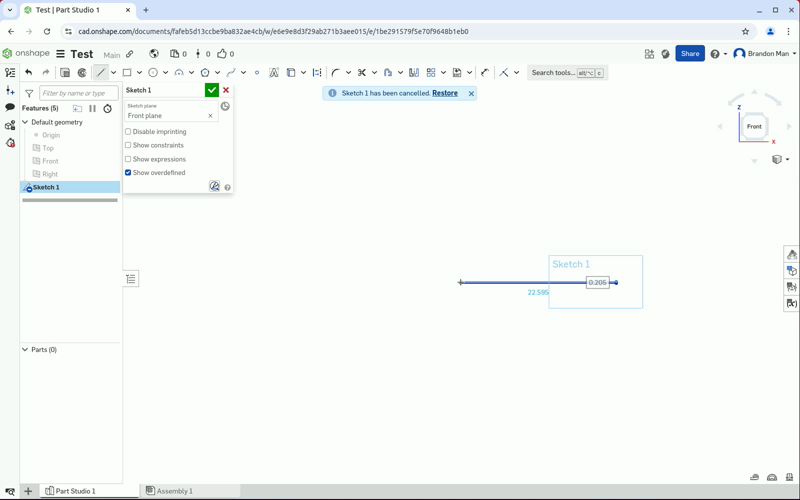
scroll(6)
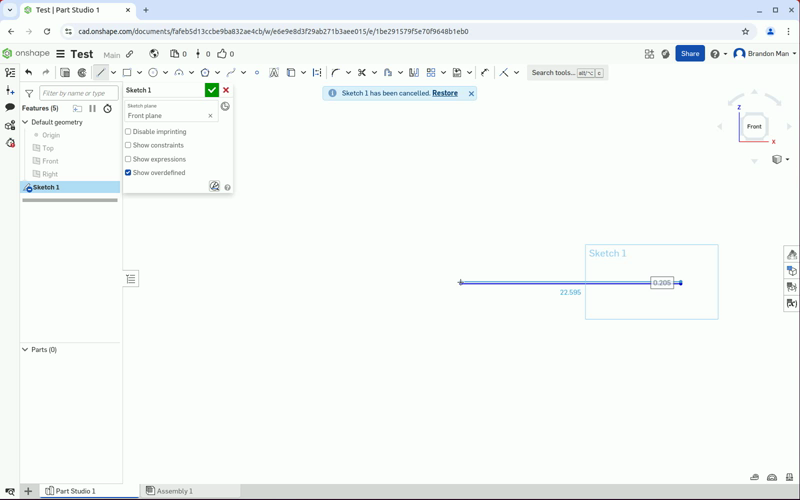
scroll(6)
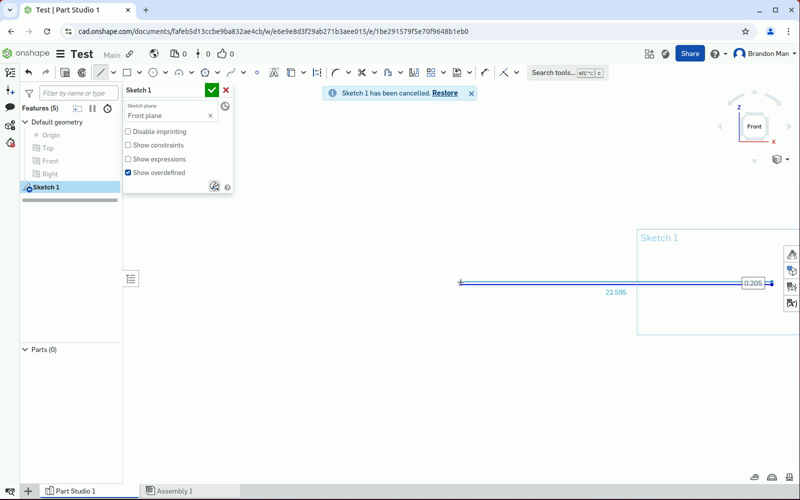
scroll(6)
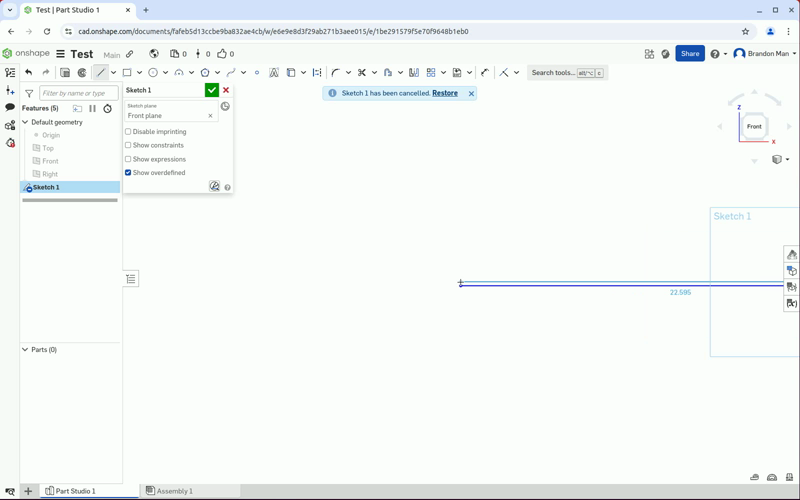
scroll(6)
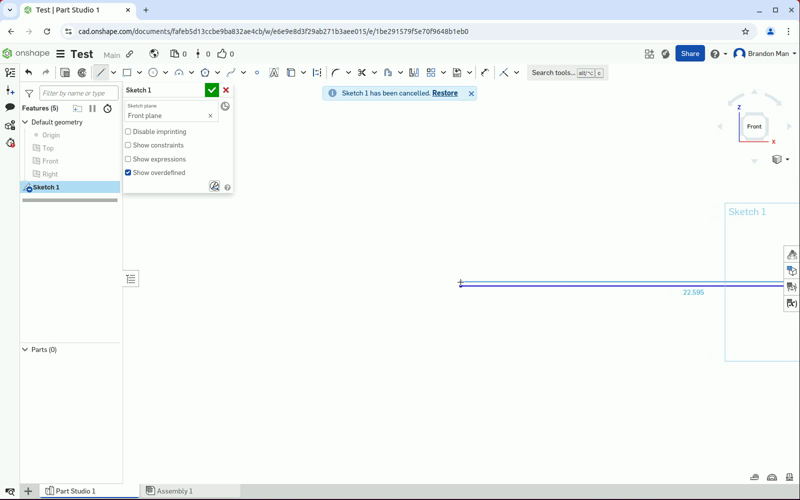
scroll(6)
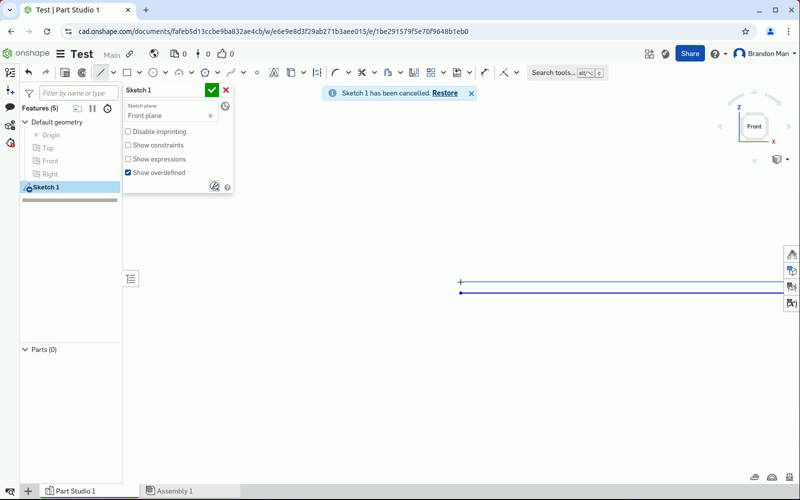
click(460, 281)
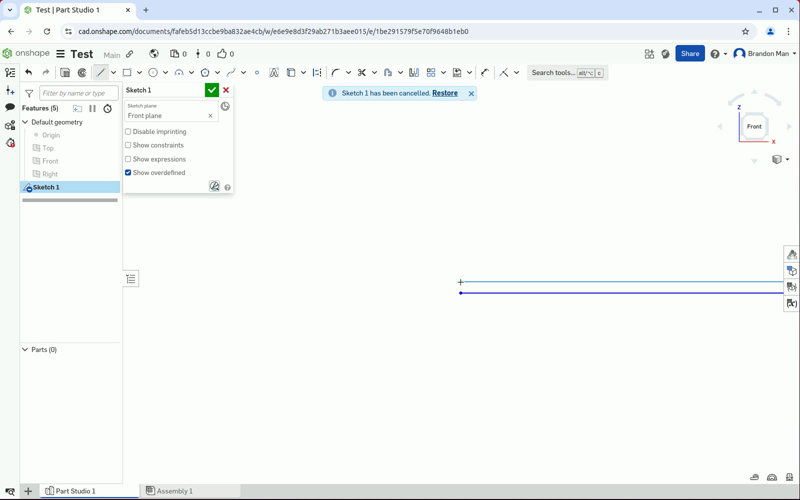
scroll(-6)
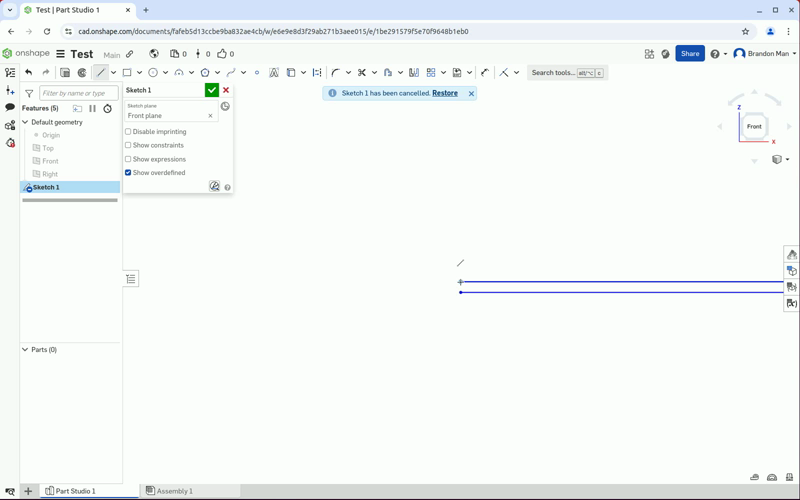
scroll(-6)
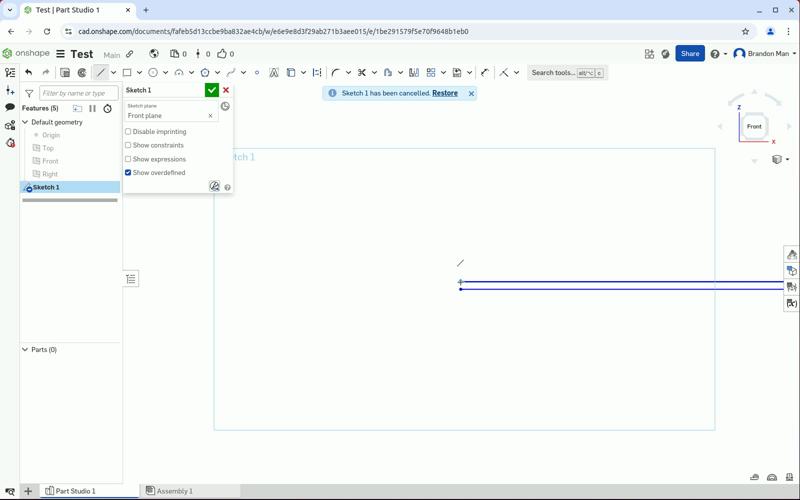
scroll(-6)
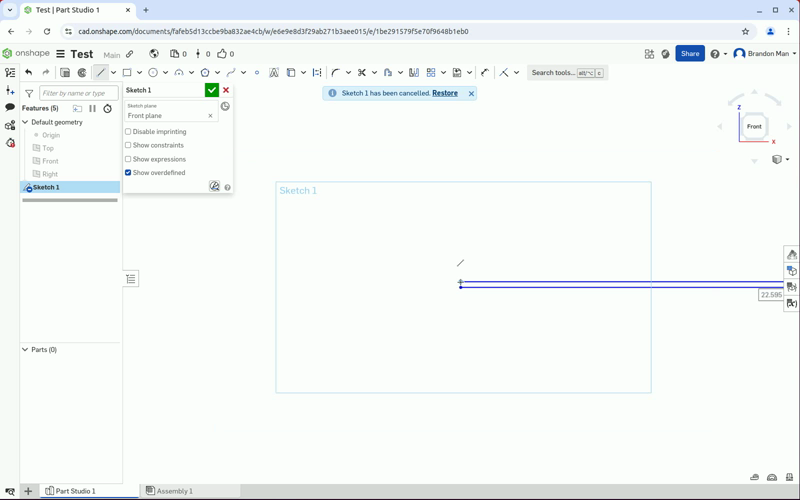
scroll(-6)
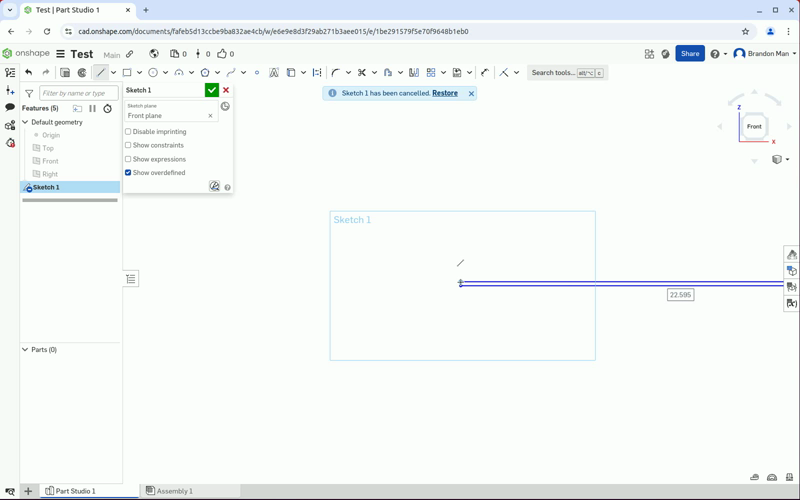
scroll(-6)
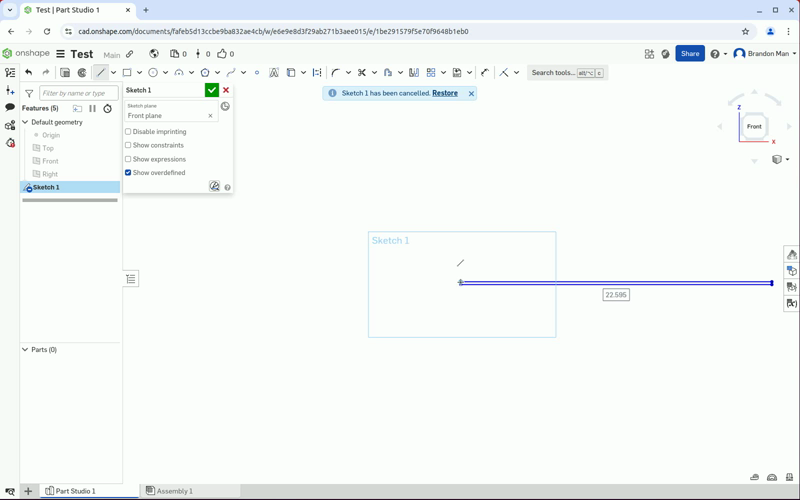
scroll(-6)
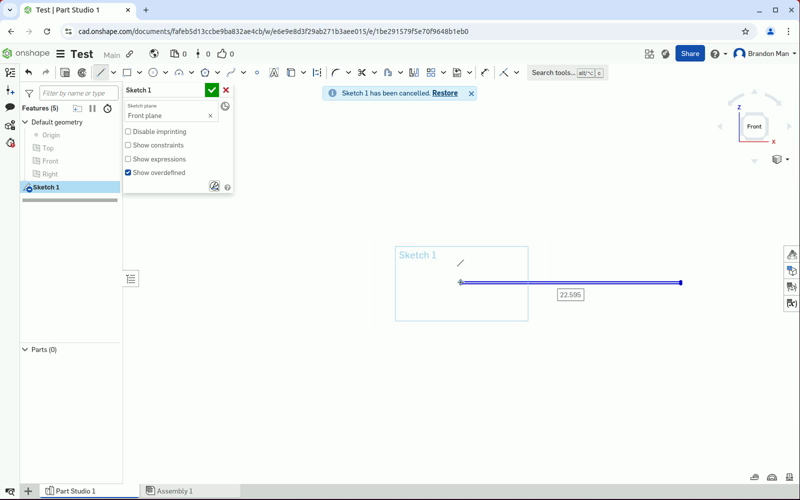
scroll(-6)
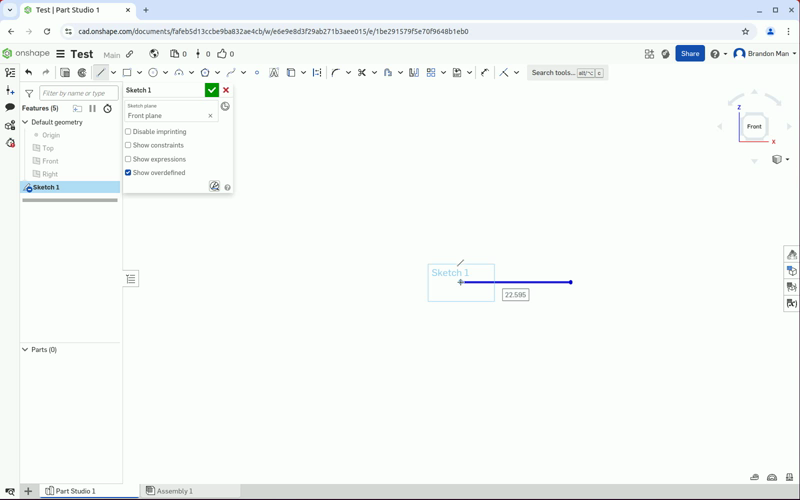
key_up(shift)
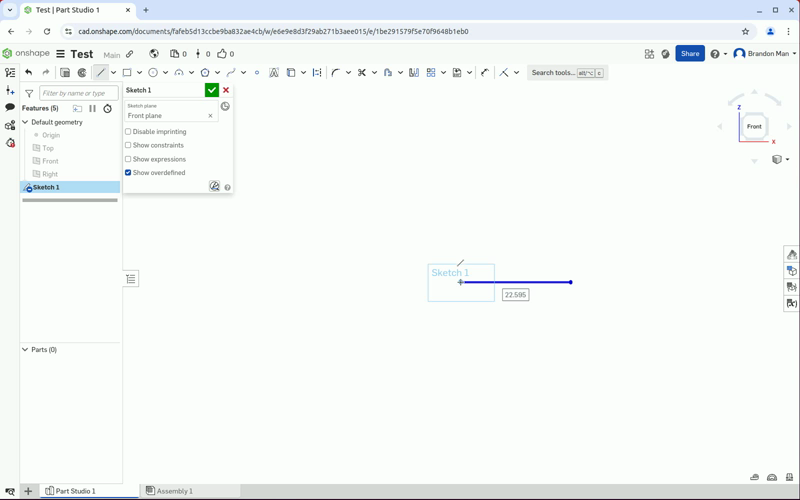
mouse_move(490, 281)
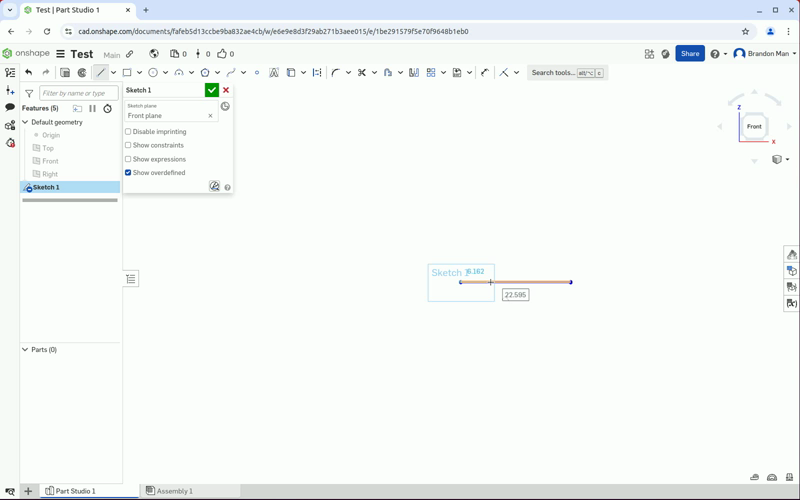
key_down(shift)
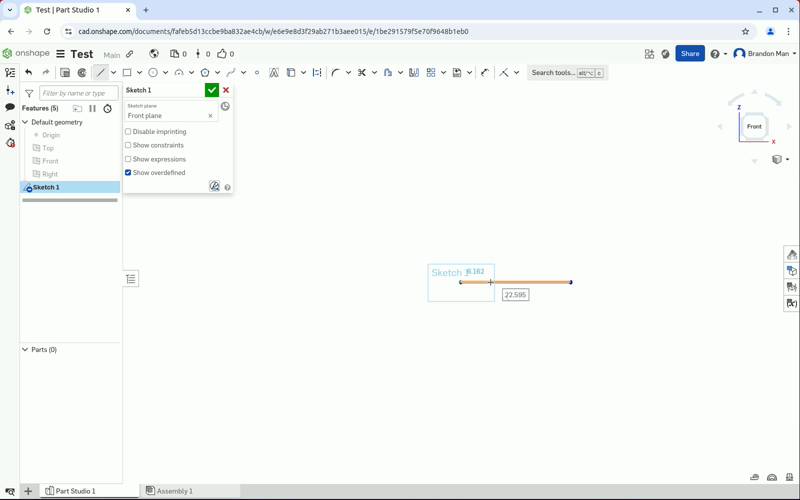
mouse_move(460, 282)
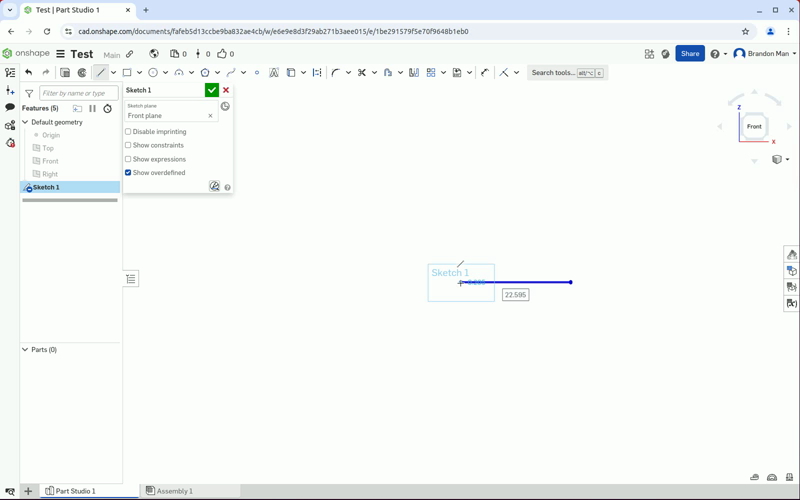
scroll(6)
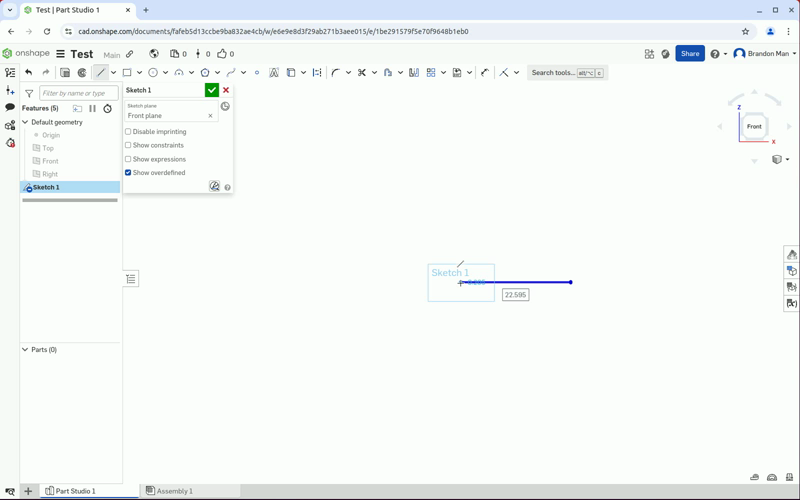
scroll(6)
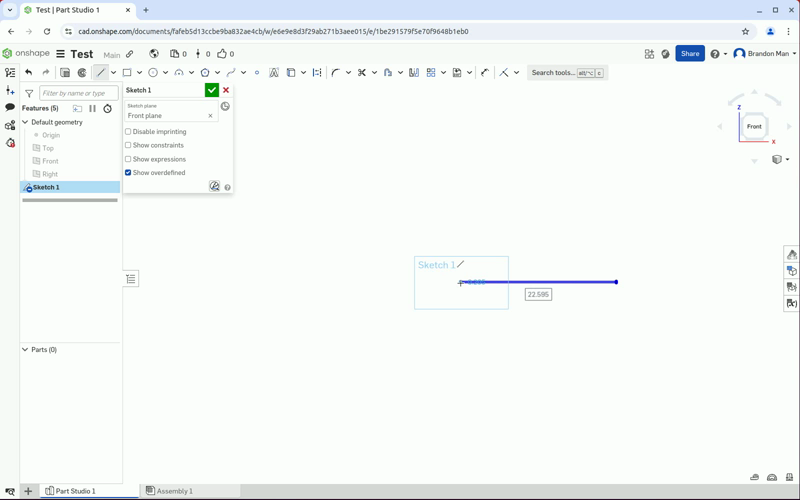
scroll(6)
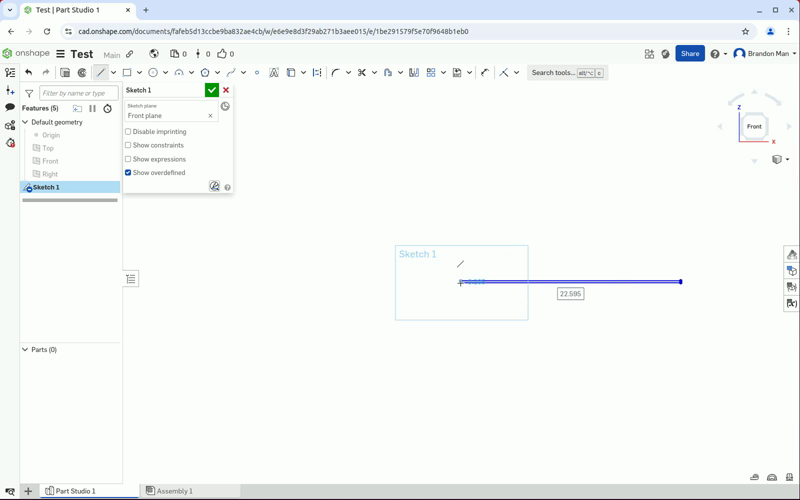
scroll(6)
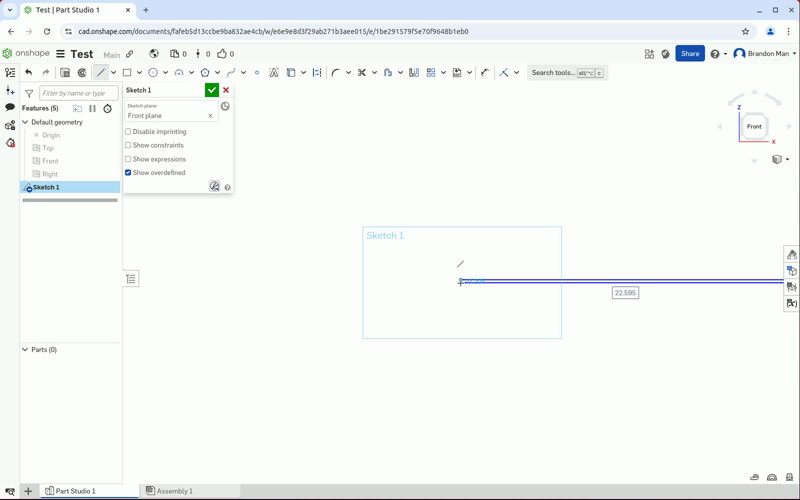
scroll(6)
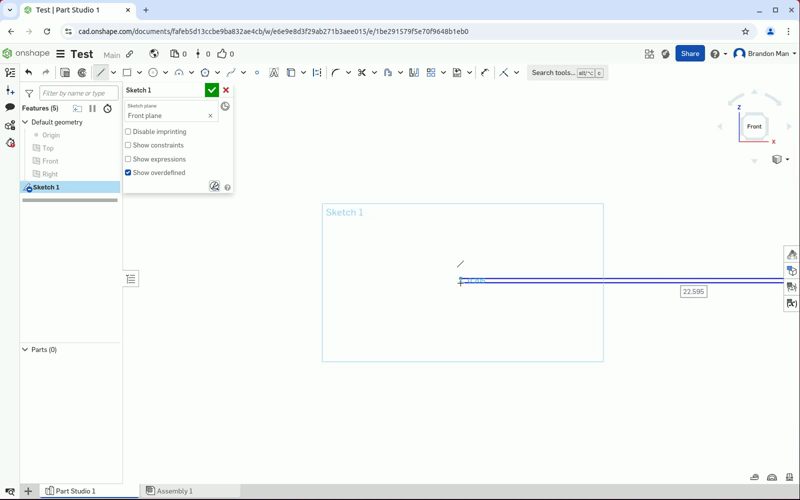
scroll(6)
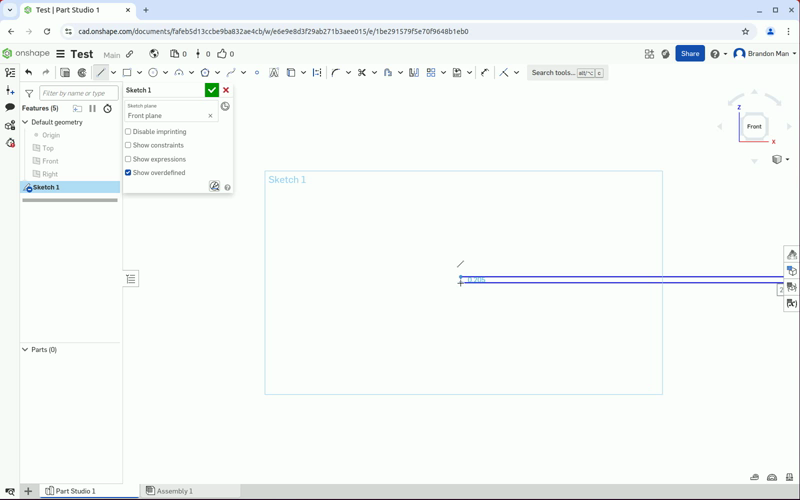
scroll(6)
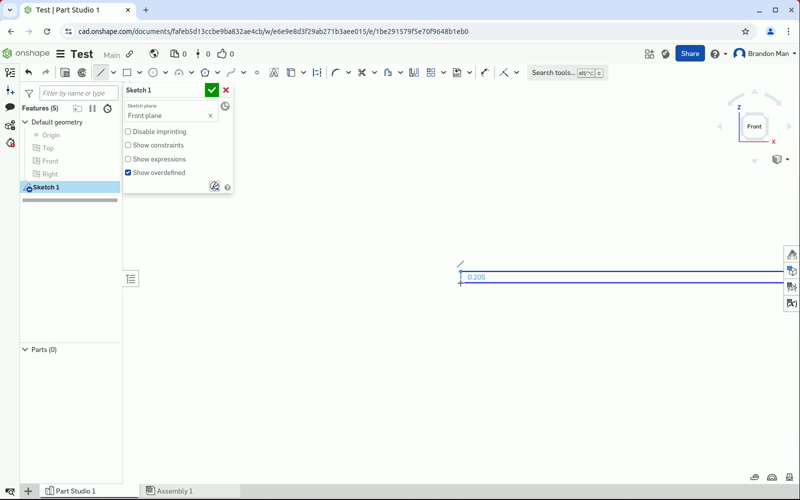
key_up(shift)
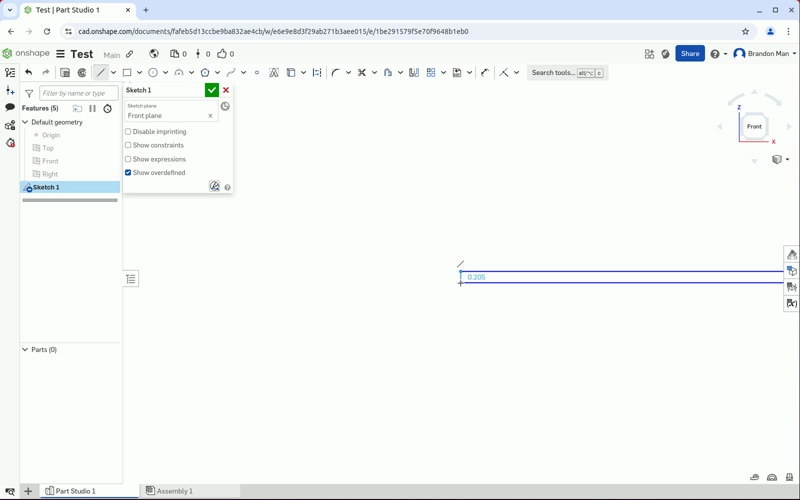
click(460, 282)
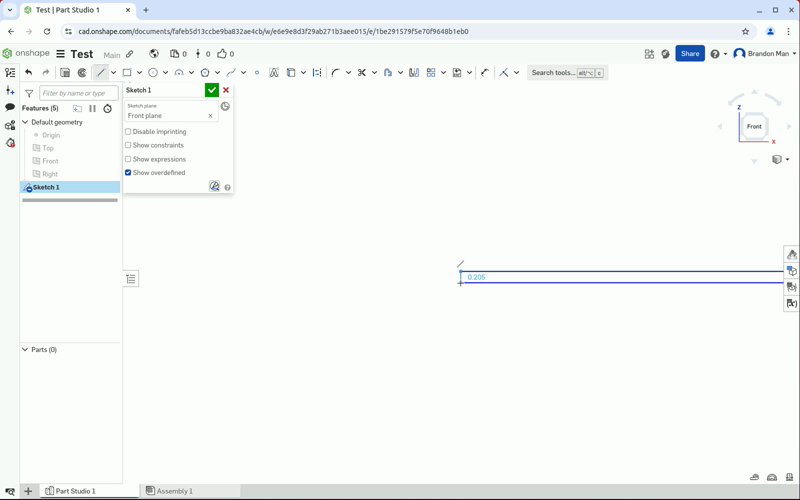
scroll(-6)
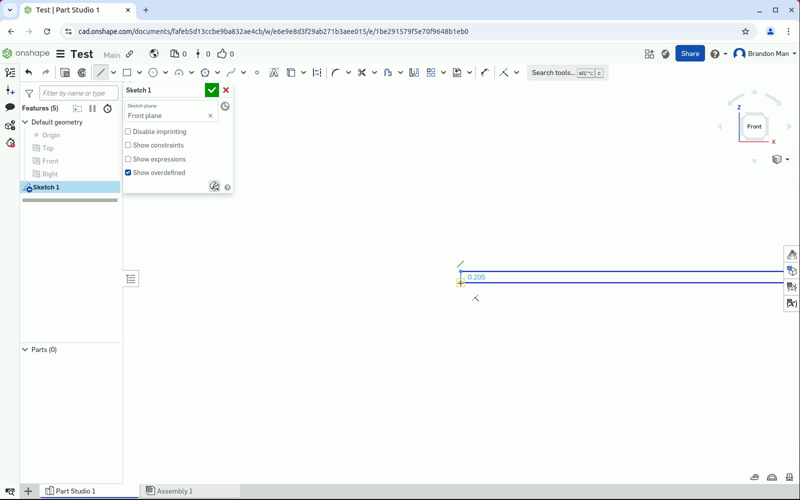
scroll(-6)
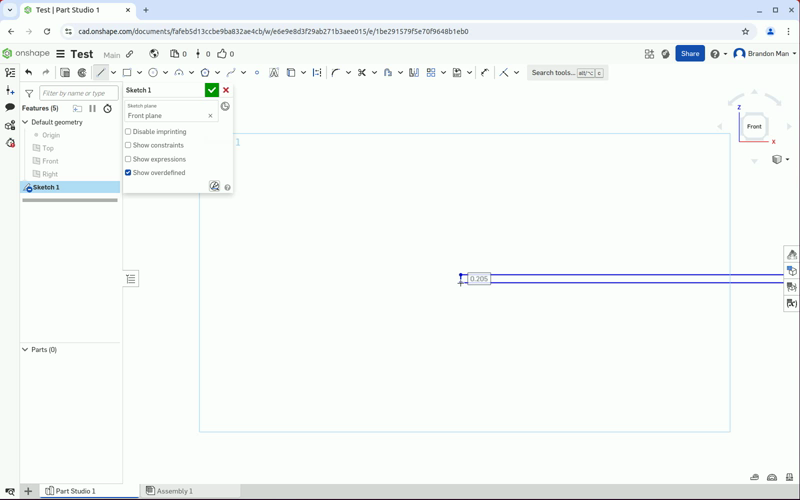
scroll(-6)
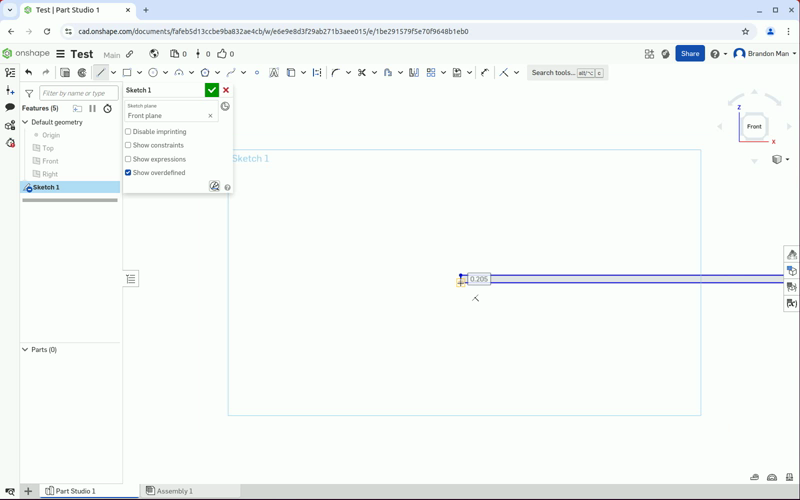
scroll(-6)
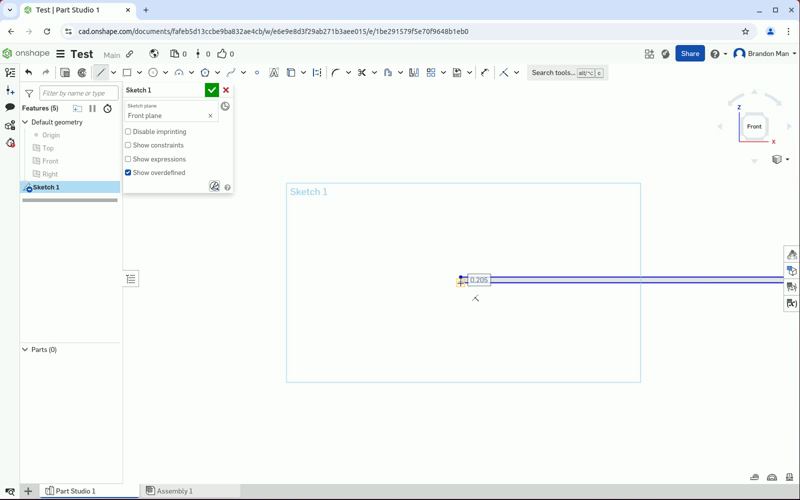
scroll(-6)
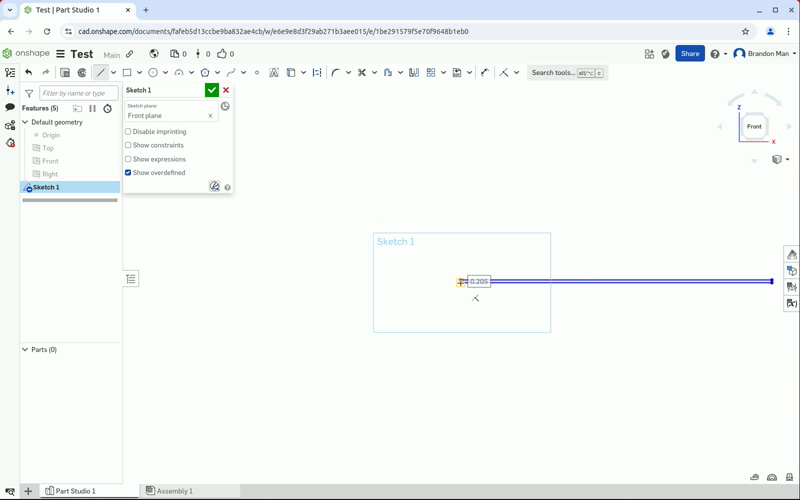
scroll(-6)
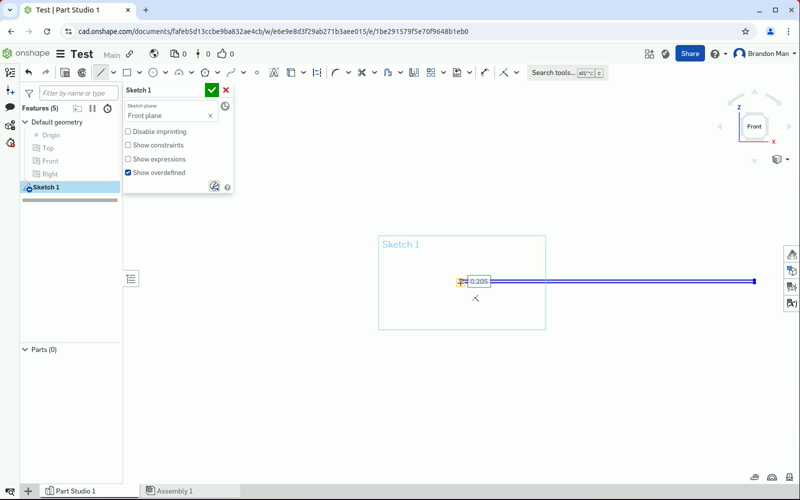
scroll(-6)
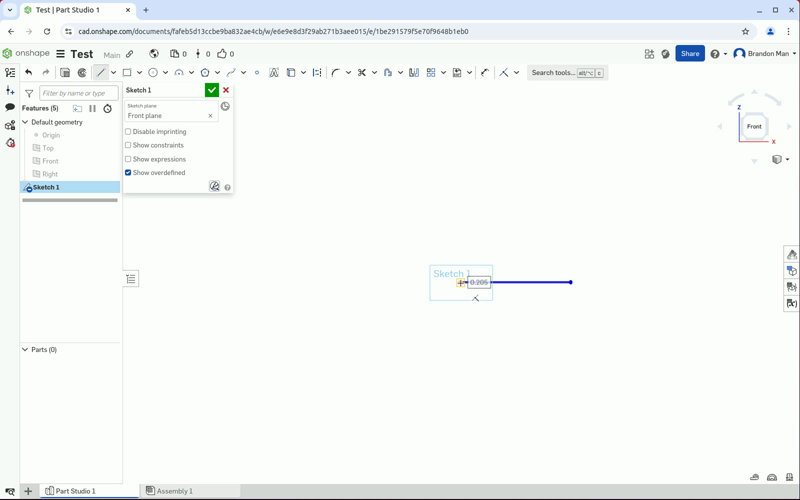
key(esc)
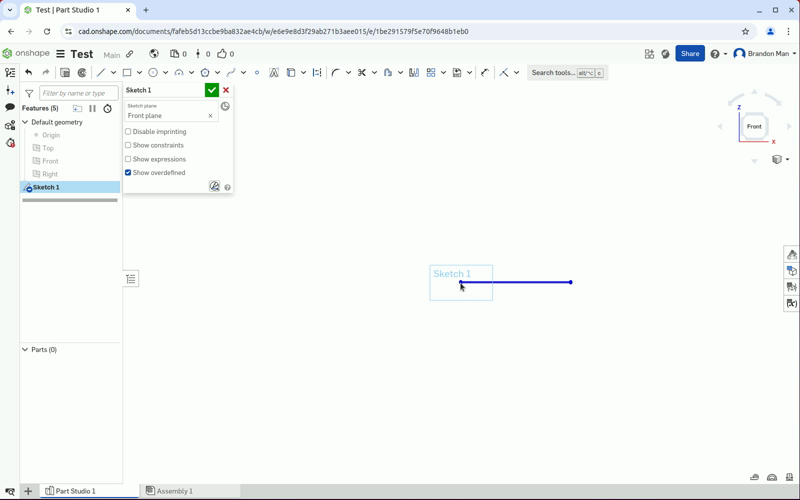
mouse_move(540, 282)
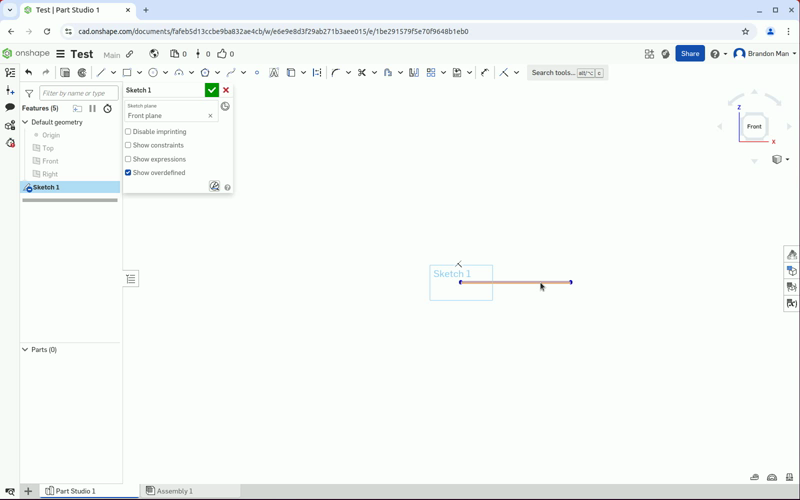
scroll(6)
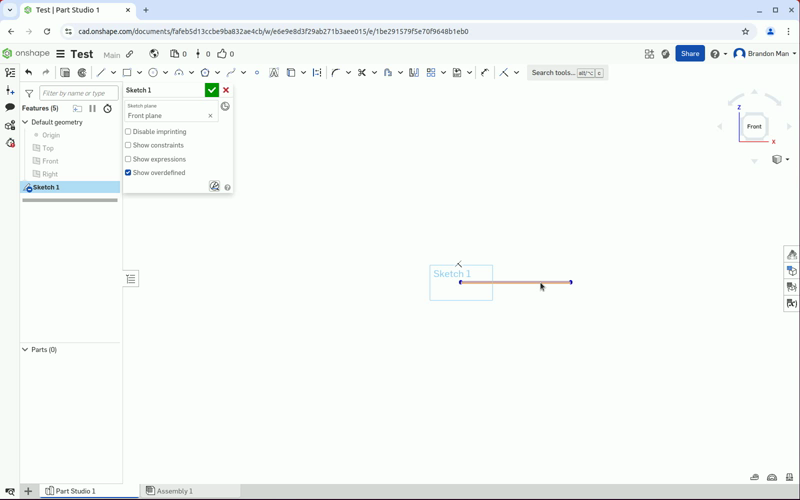
scroll(6)
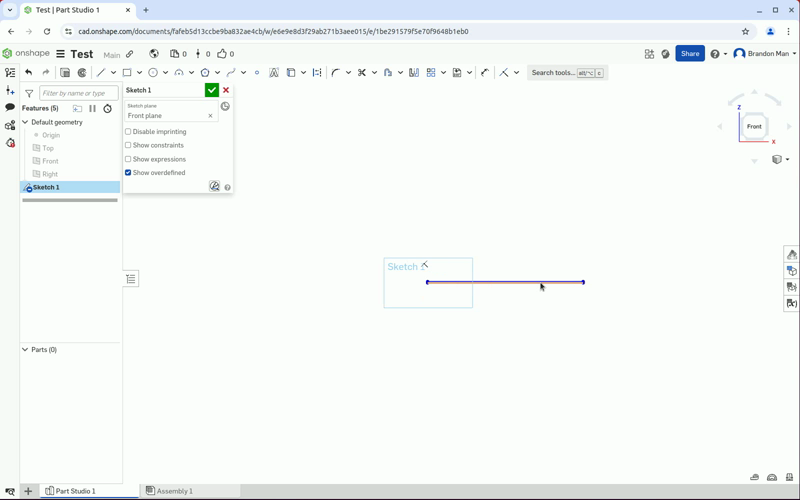
scroll(6)
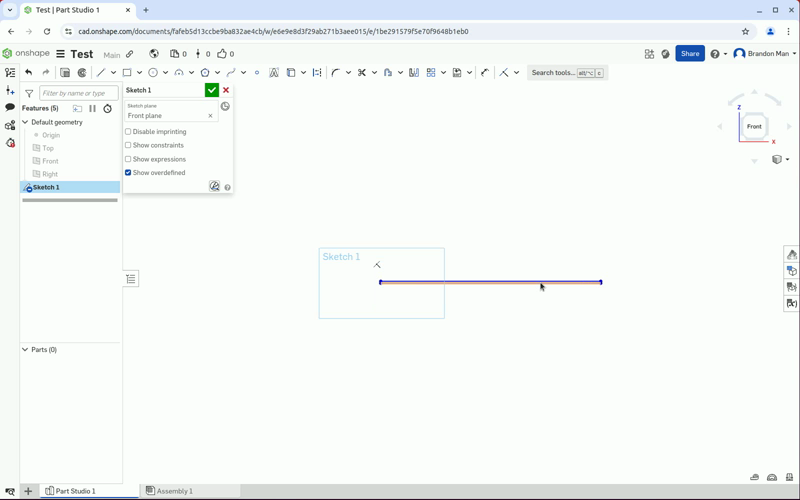
scroll(6)
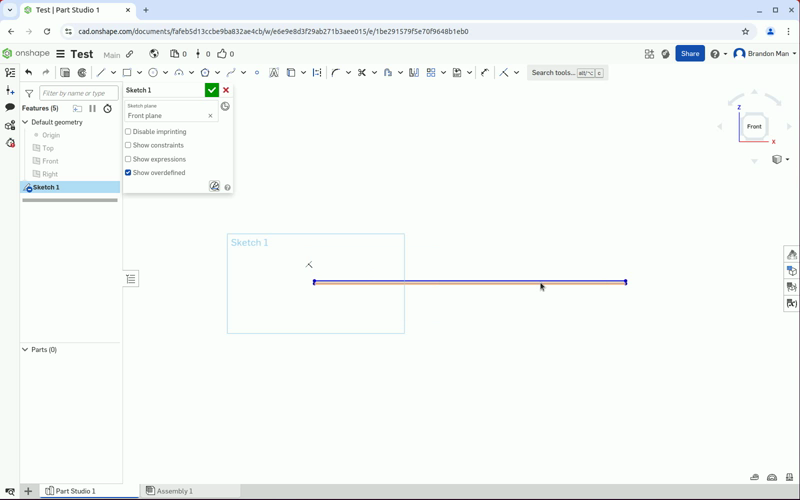
scroll(6)
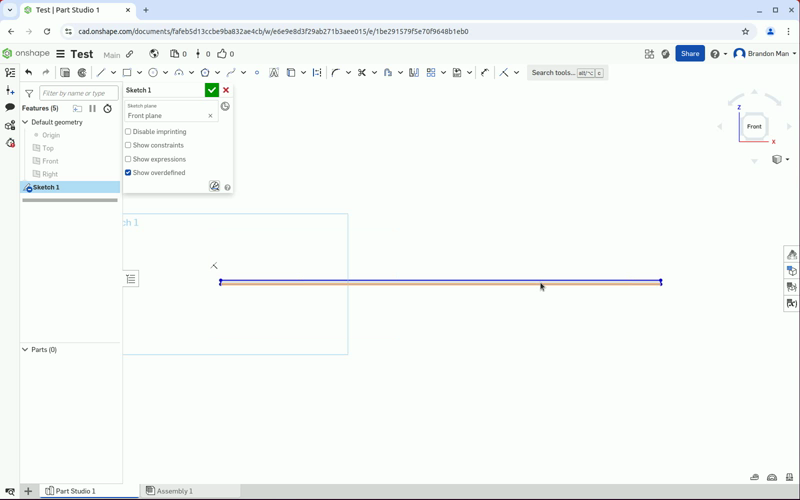
scroll(6)
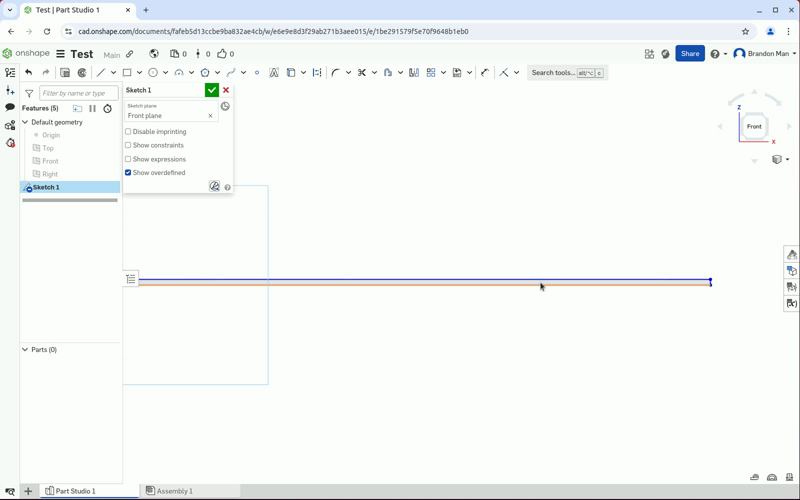
scroll(6)
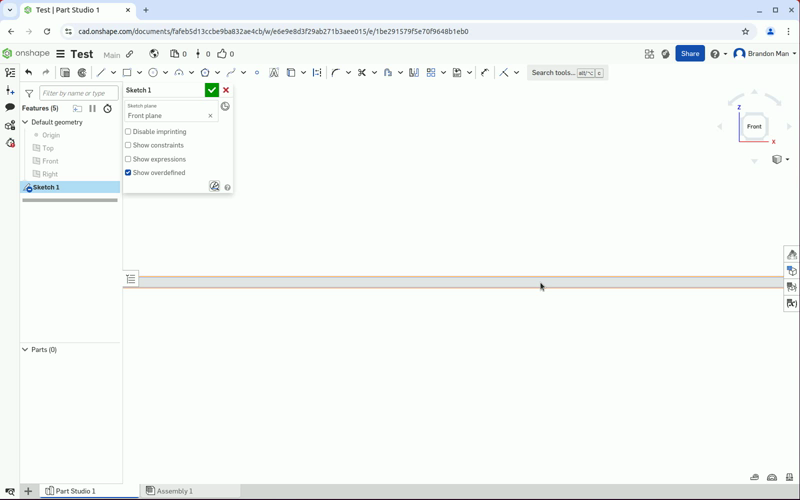
click(540, 282)
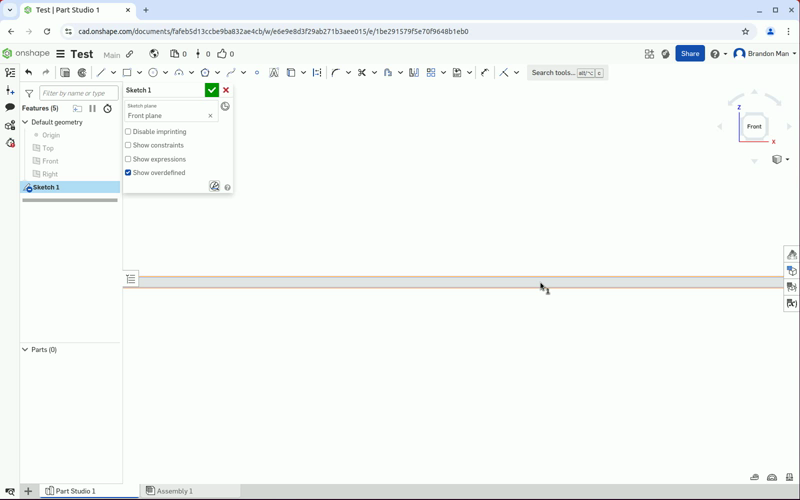
scroll(-6)
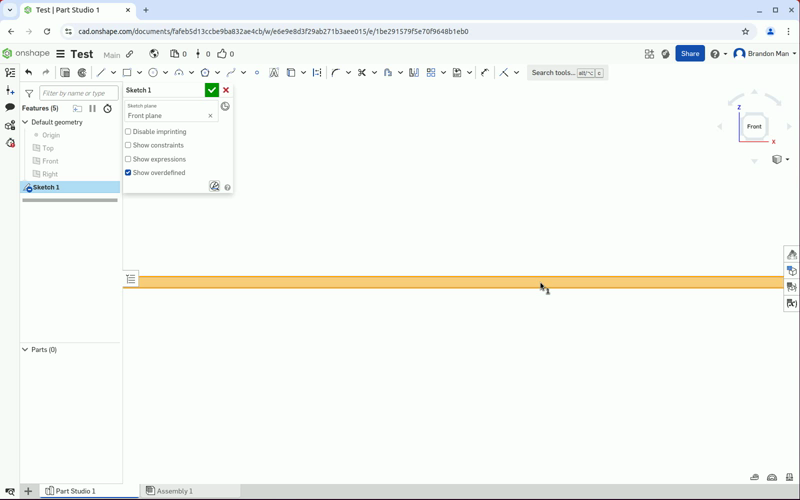
scroll(-6)
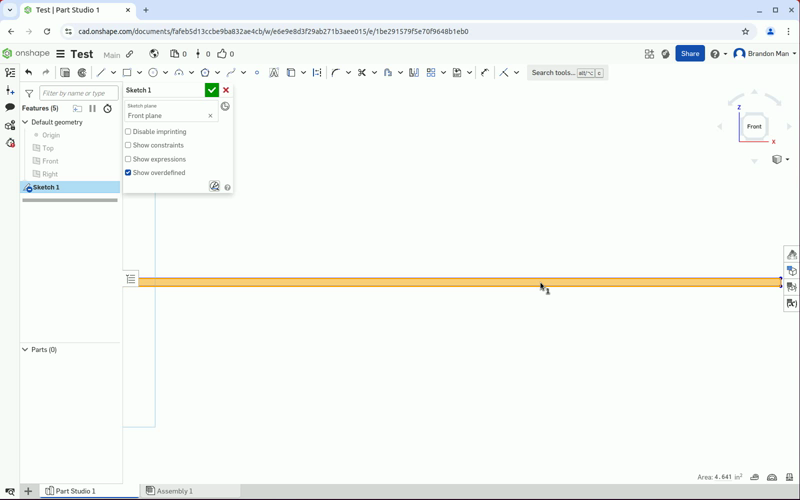
scroll(-6)
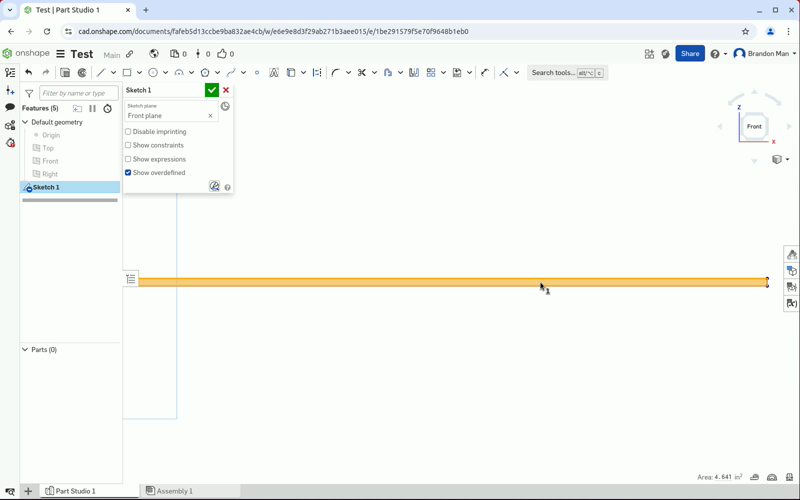
scroll(-6)
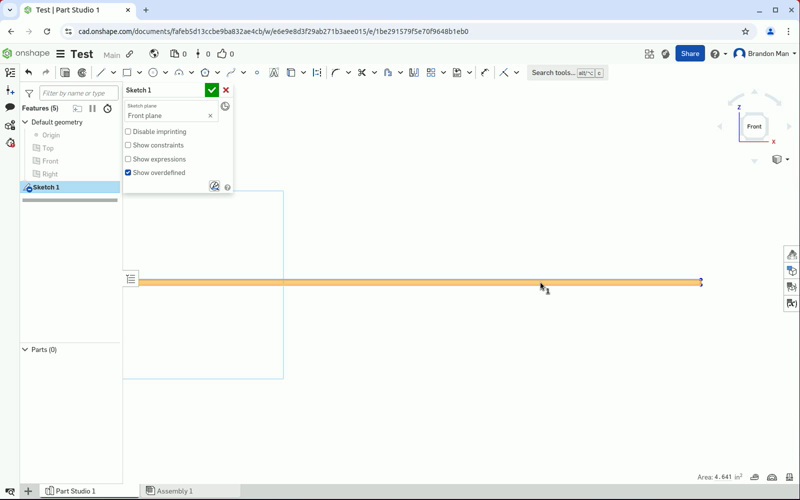
scroll(-6)
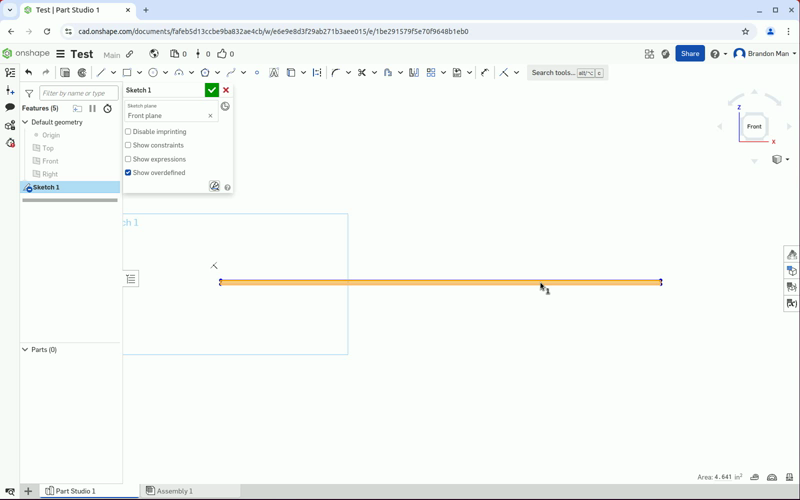
scroll(-6)
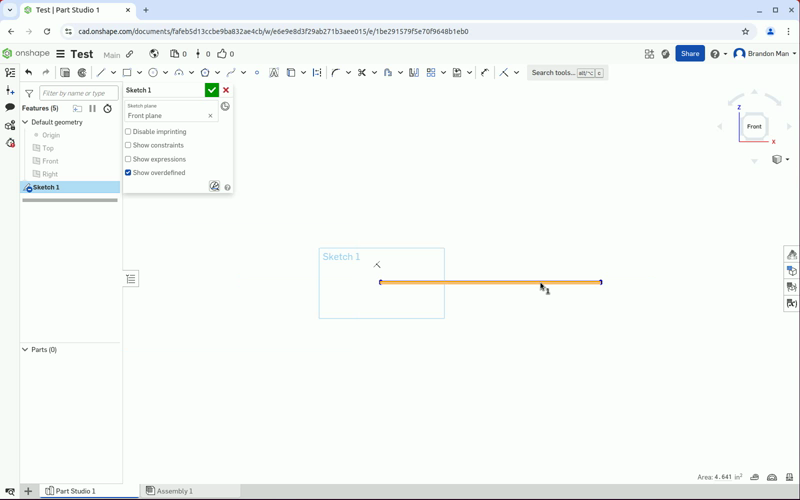
scroll(-6)
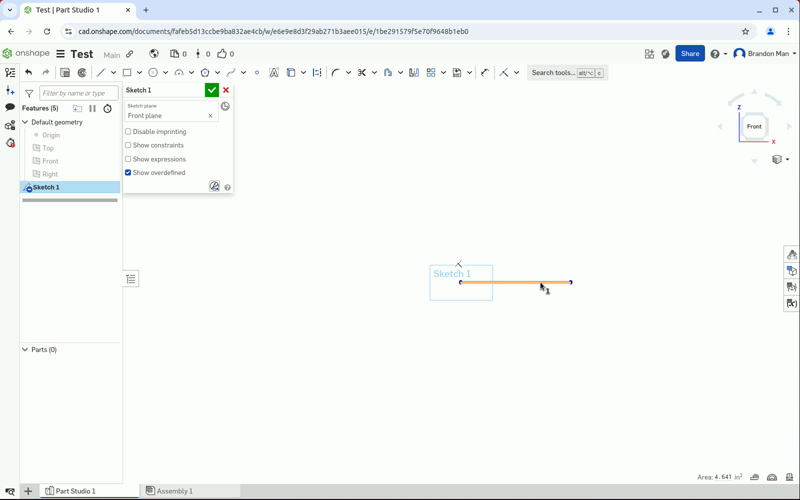
mouse_move(73, 352)
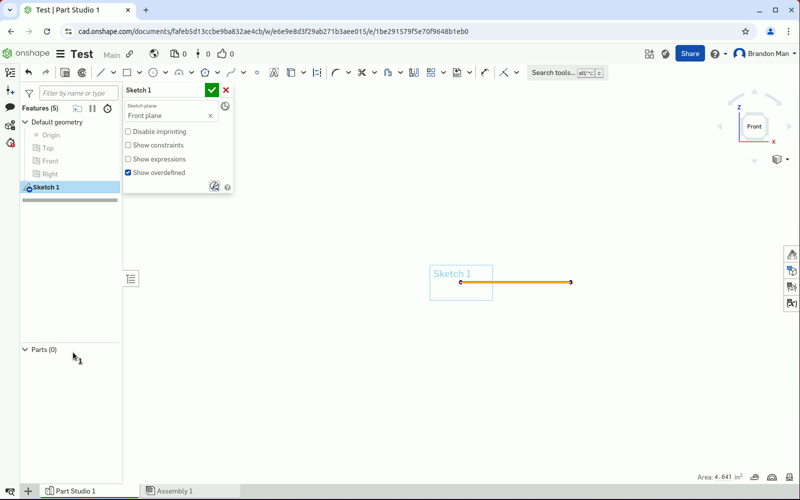
key(shift+y)
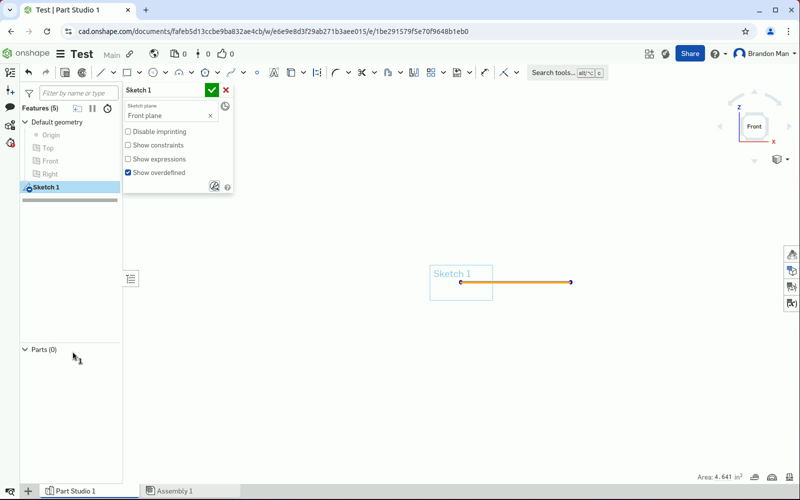
key(shift+e)
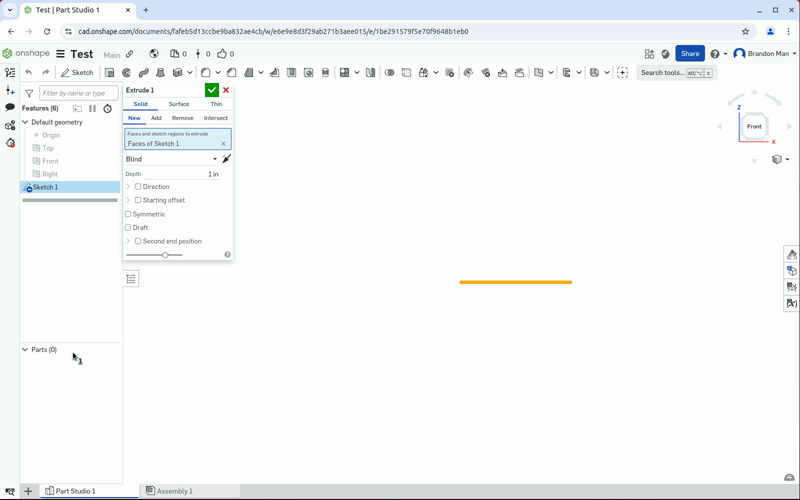
mouse_move(143, 106)
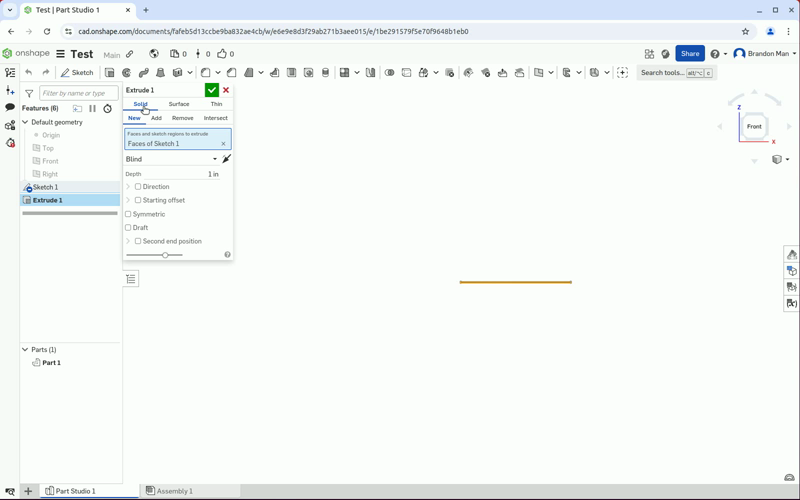
click(143, 106)
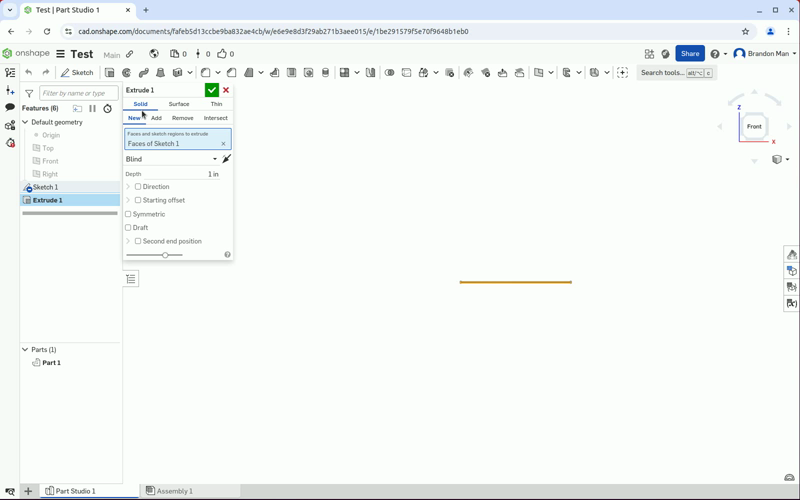
mouse_move(137, 120)
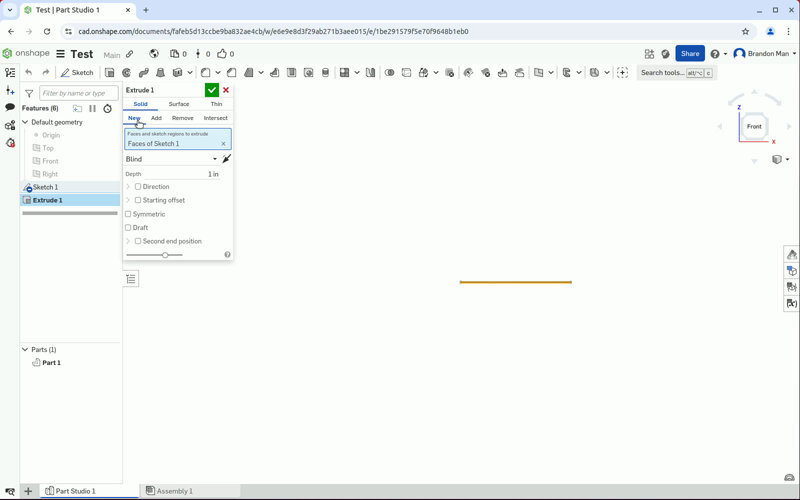
click(137, 120)
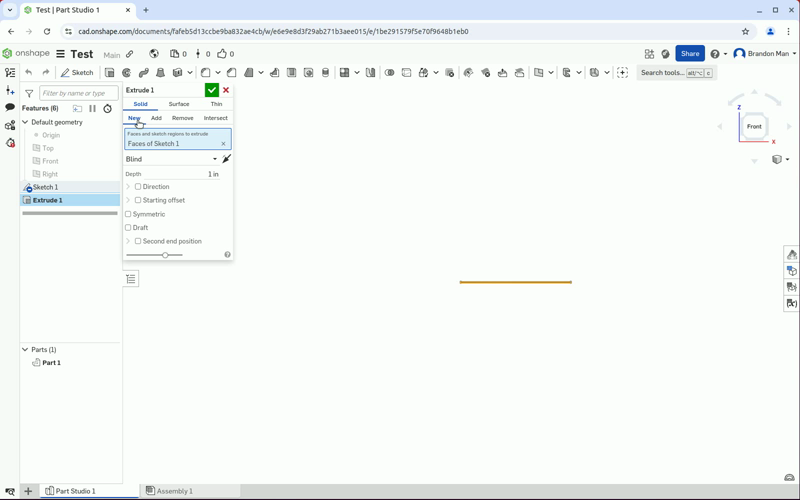
key(tab, 4)
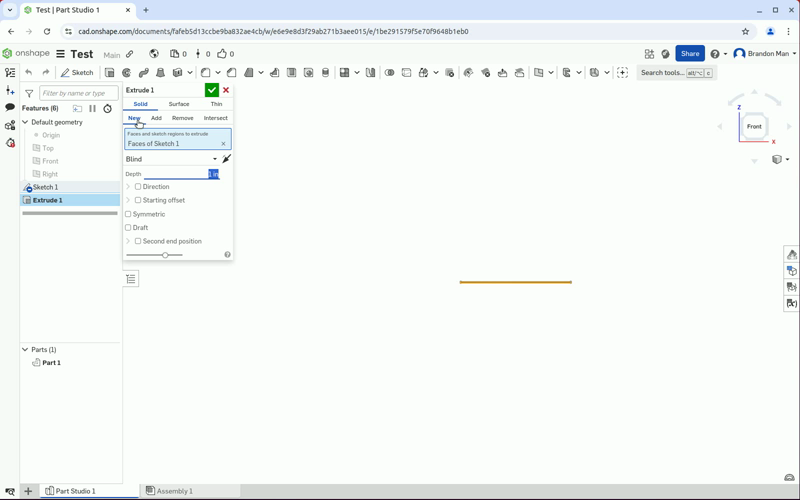
text(0.241)
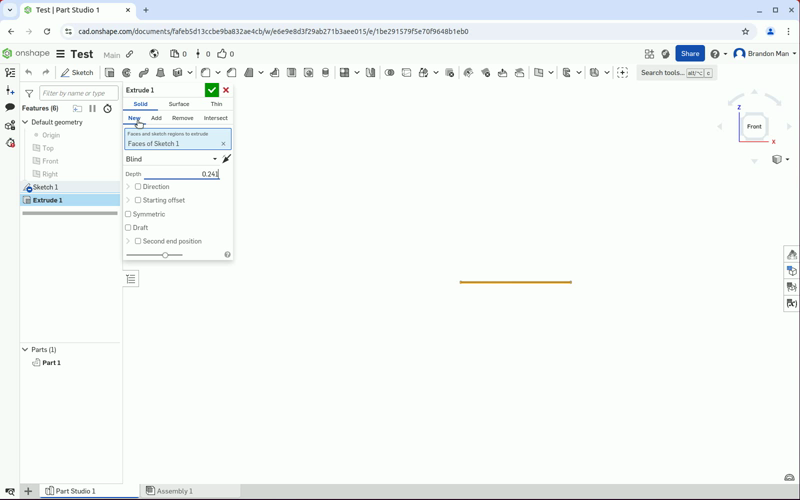
key(enter)
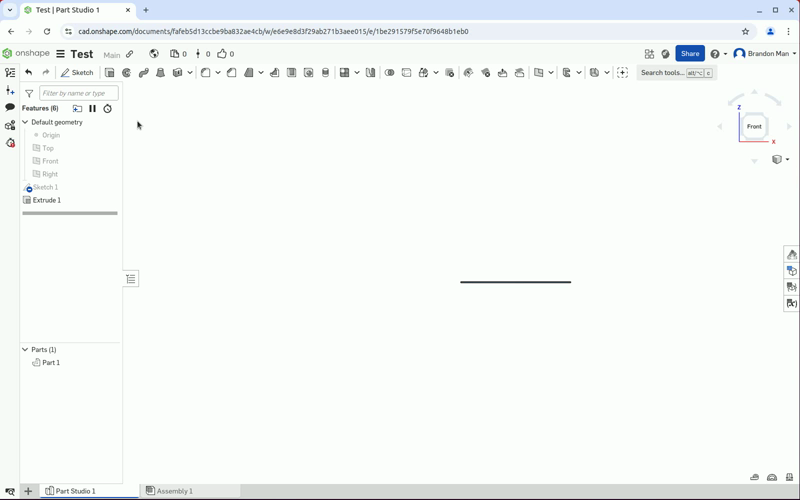
key(shift+h)
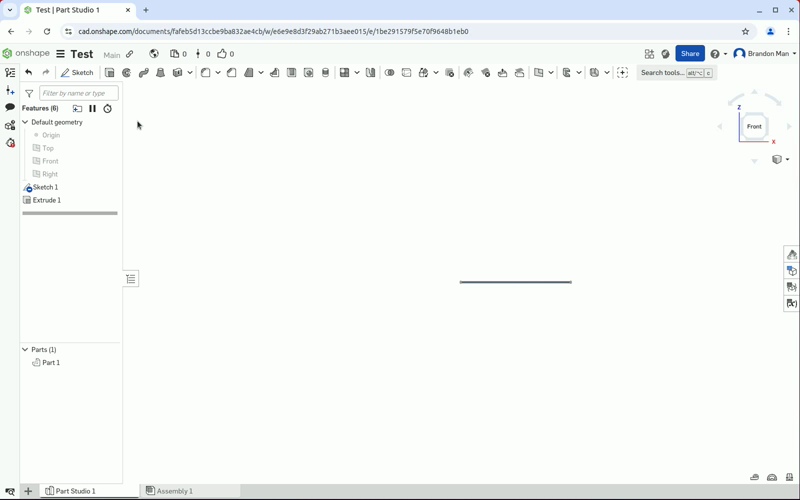
key(shift+h)
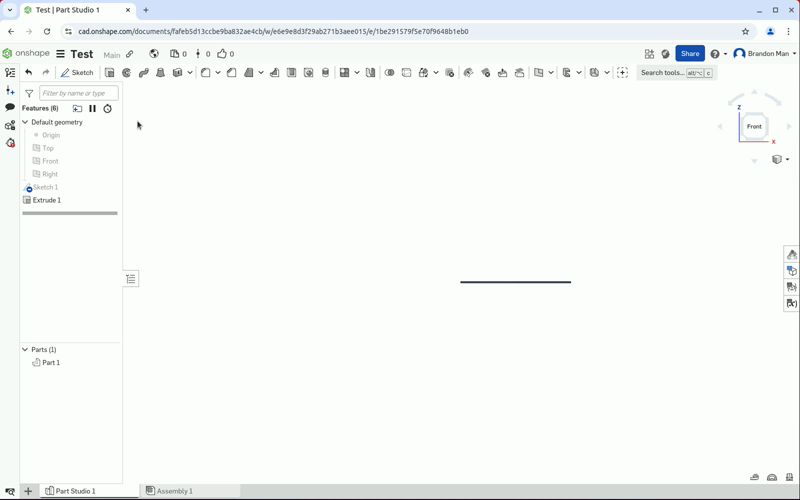
mouse_move(73, 189)
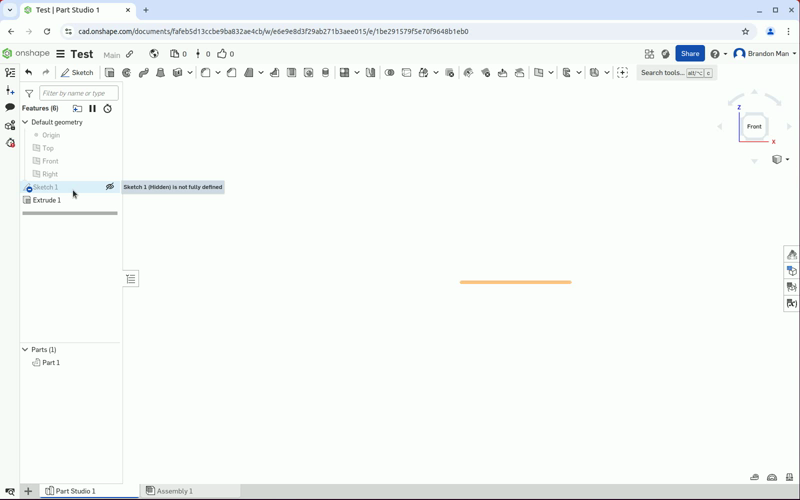
click(73, 189)
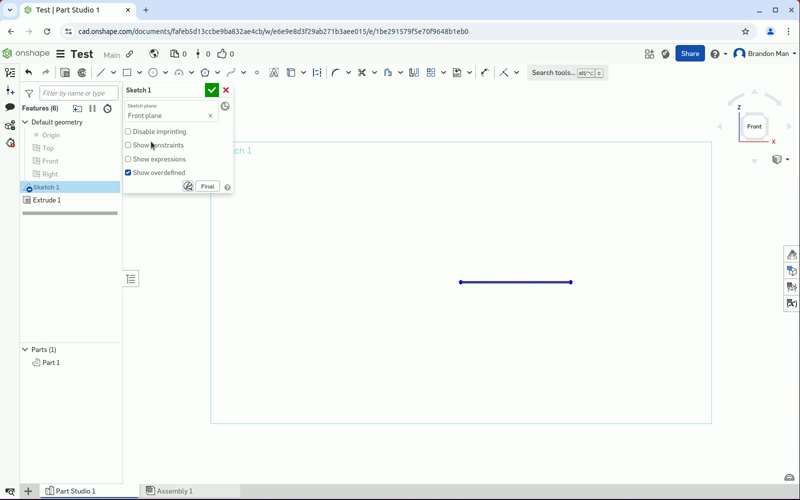
mouse_move(229, 92)
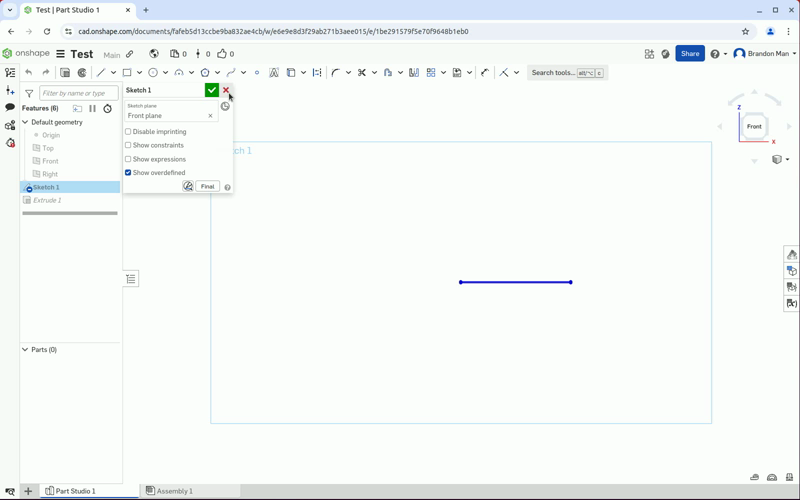
click(229, 92)
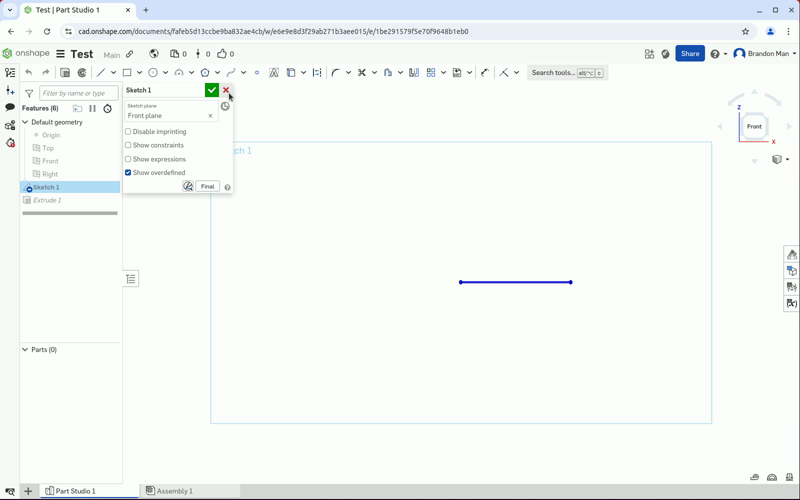
key(shift+s)
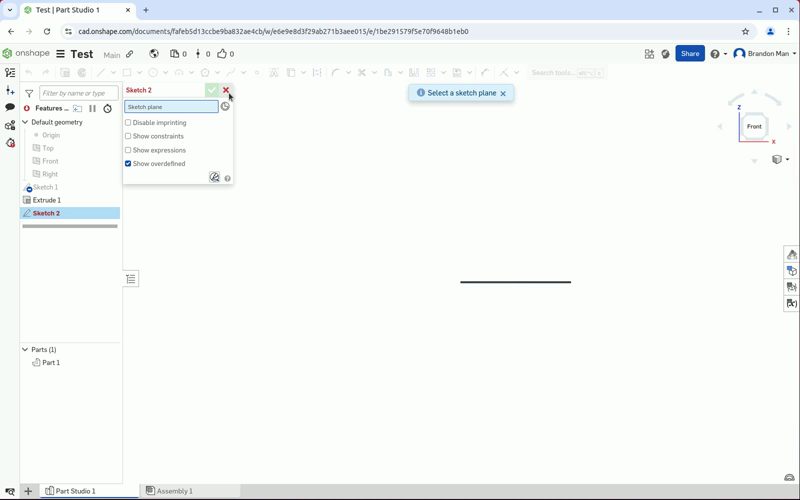
mouse_move(73, 163)
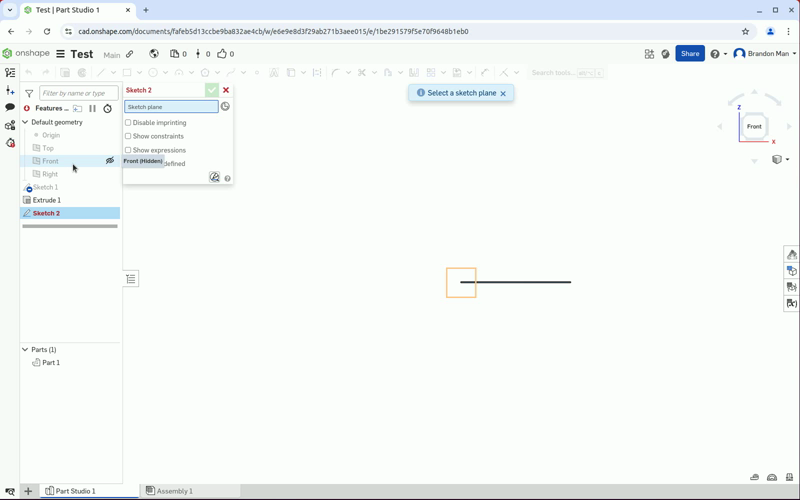
click(73, 163)
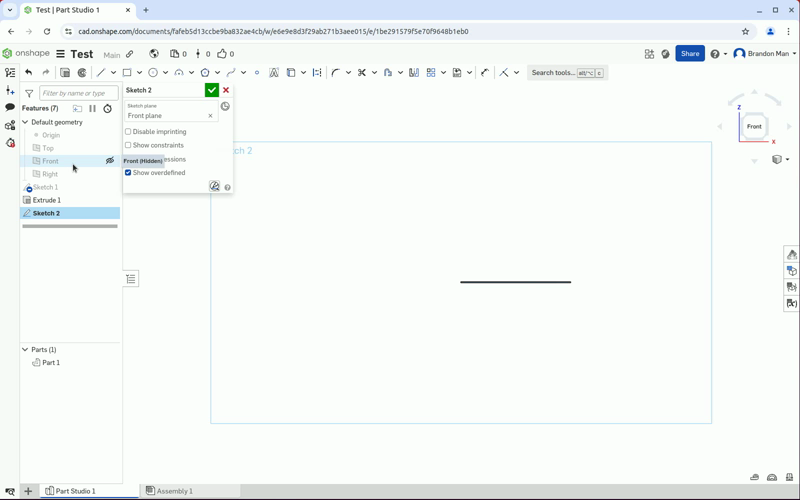
mouse_move(73, 352)
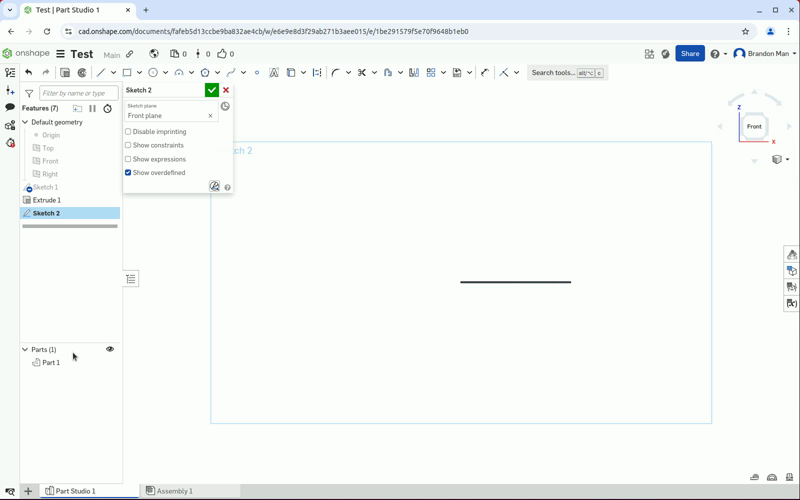
key(y)
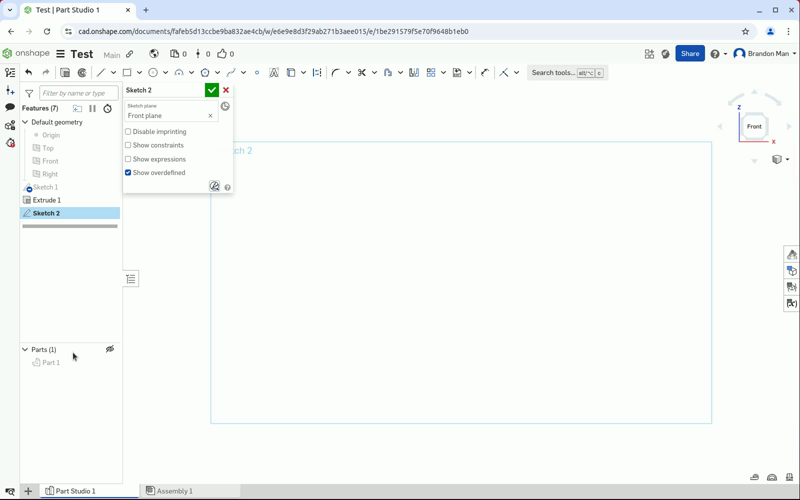
key(l)
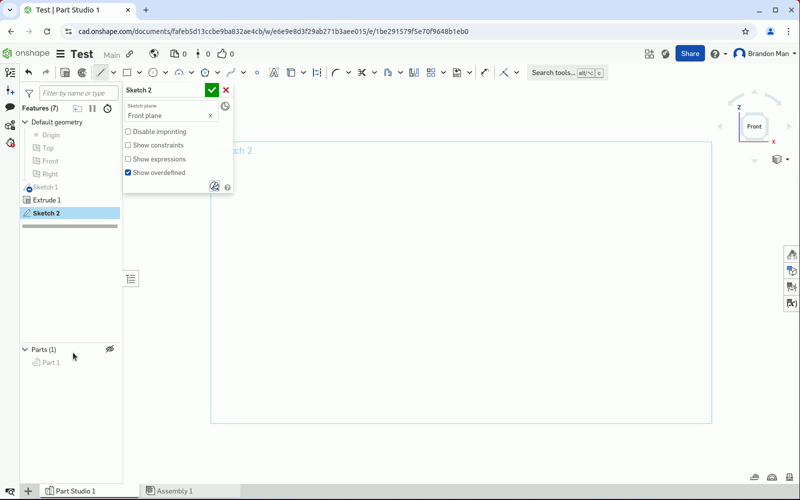
key_down(shift)
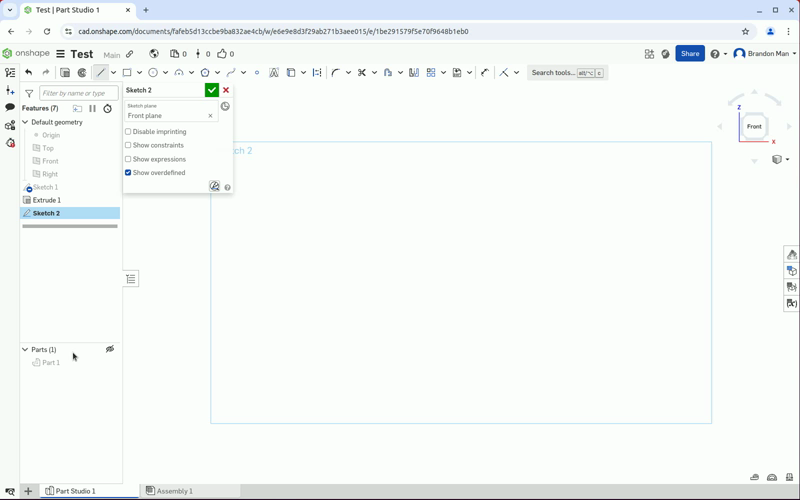
mouse_move(460, 282)
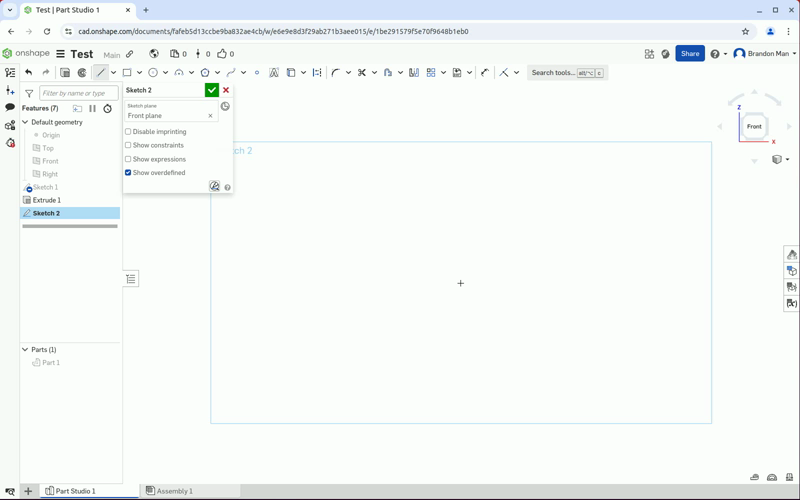
click(460, 282)
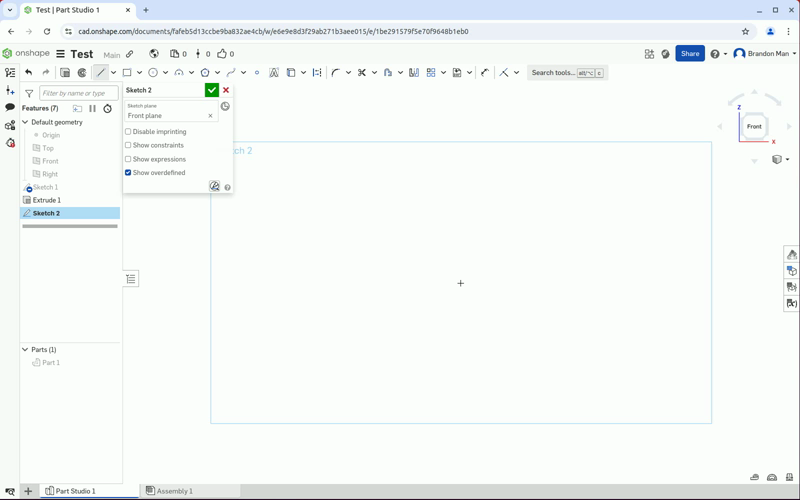
key_up(shift)
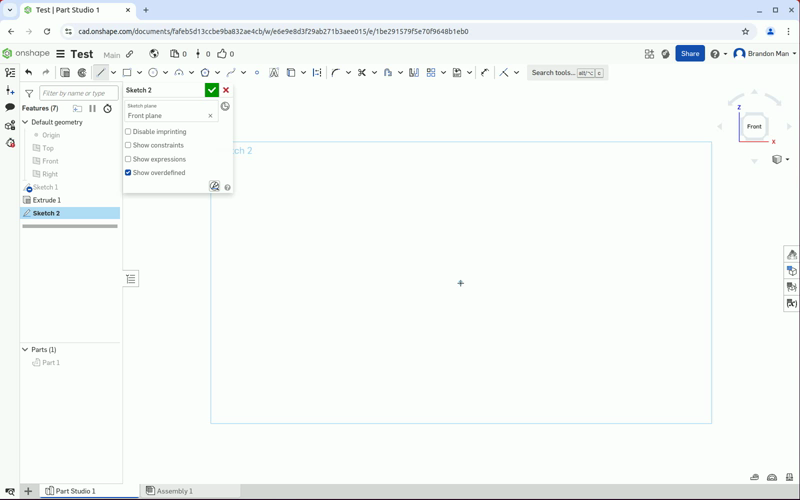
key_down(shift)
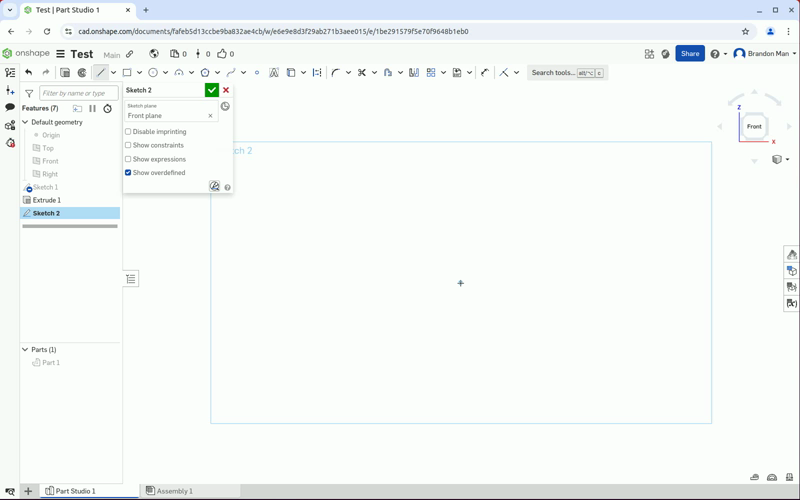
mouse_move(490, 282)
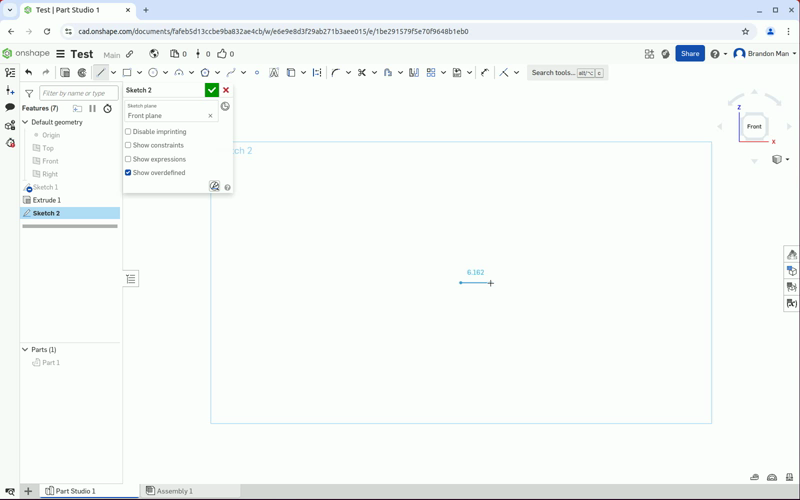
mouse_move(460, 281)
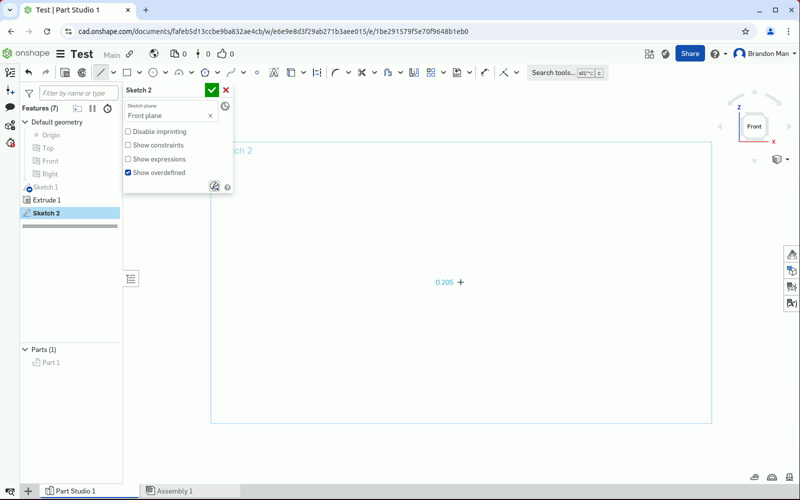
scroll(6)
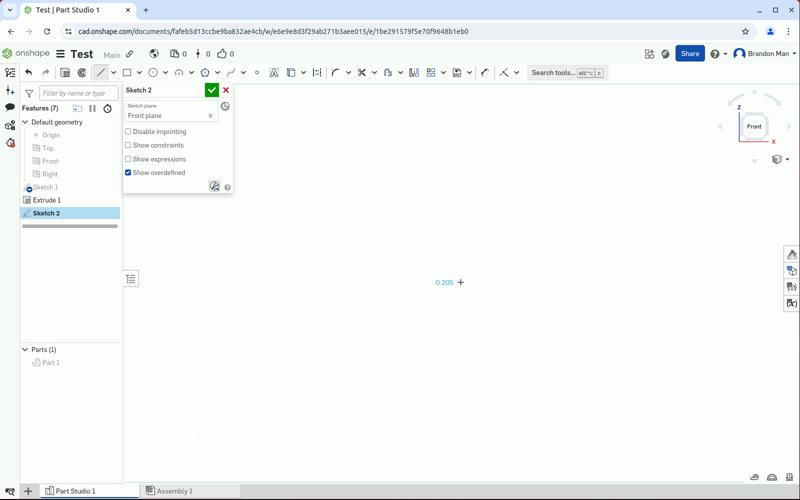
scroll(6)
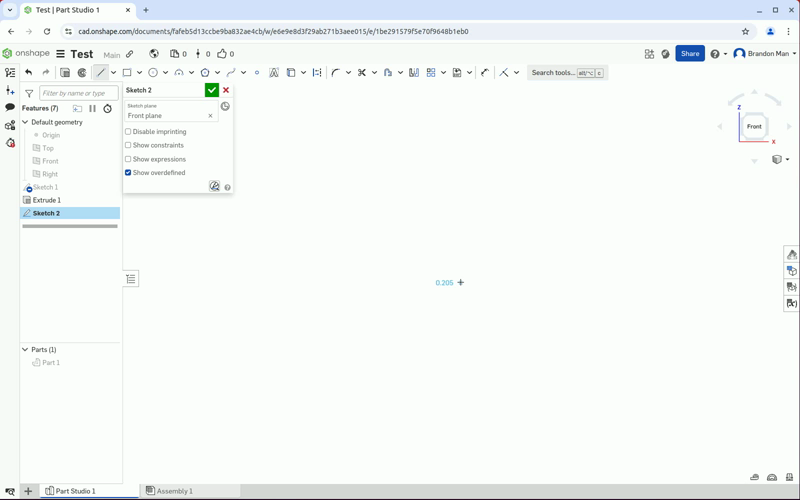
scroll(6)
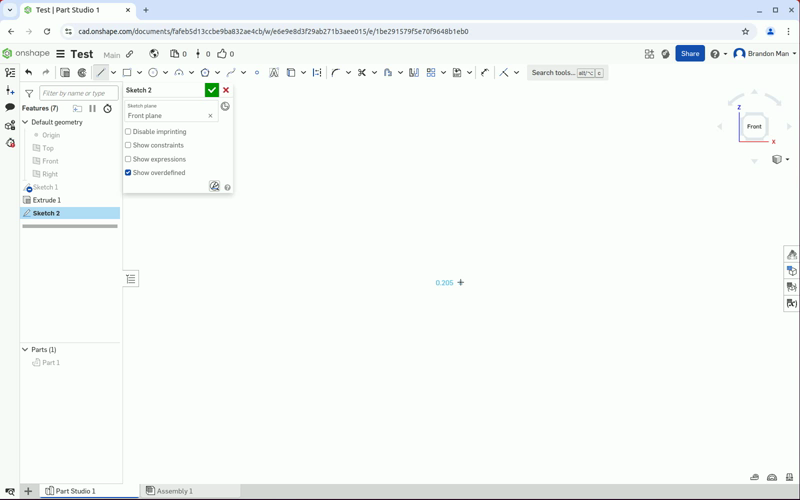
scroll(6)
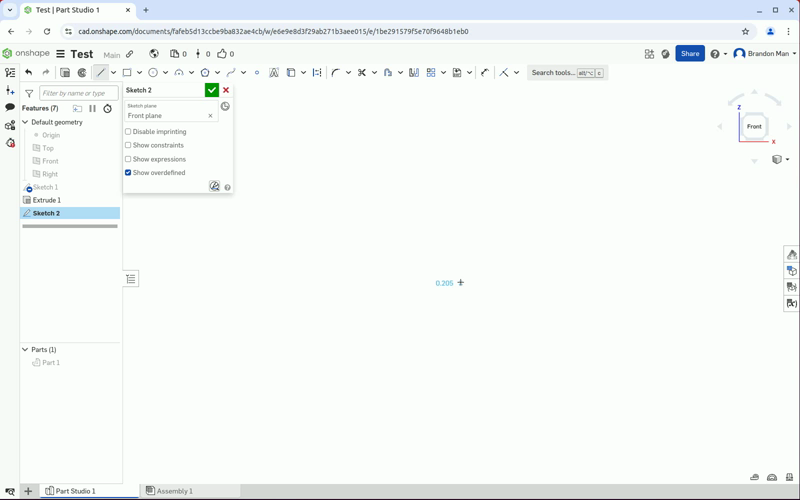
scroll(6)
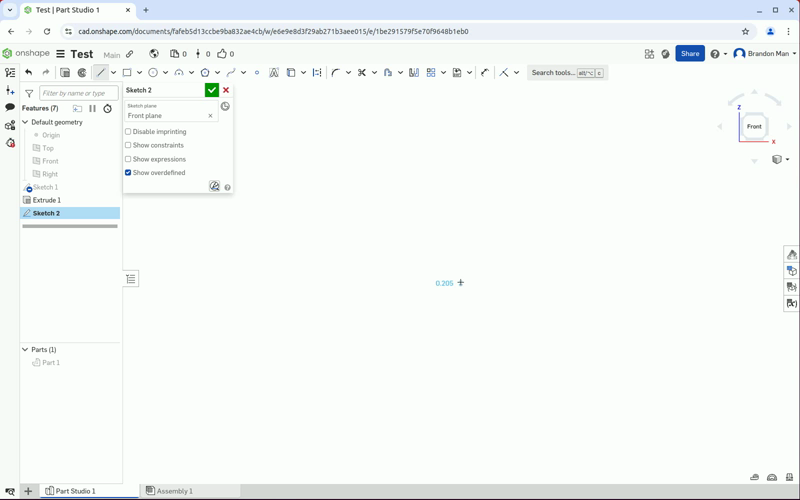
scroll(6)
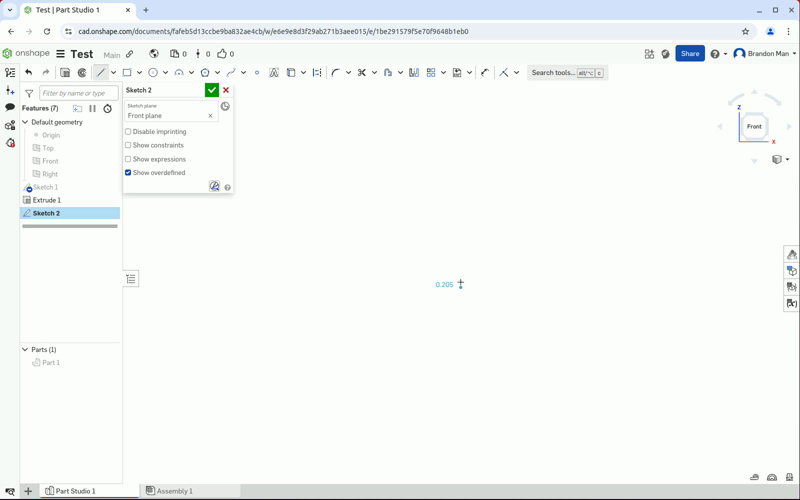
scroll(6)
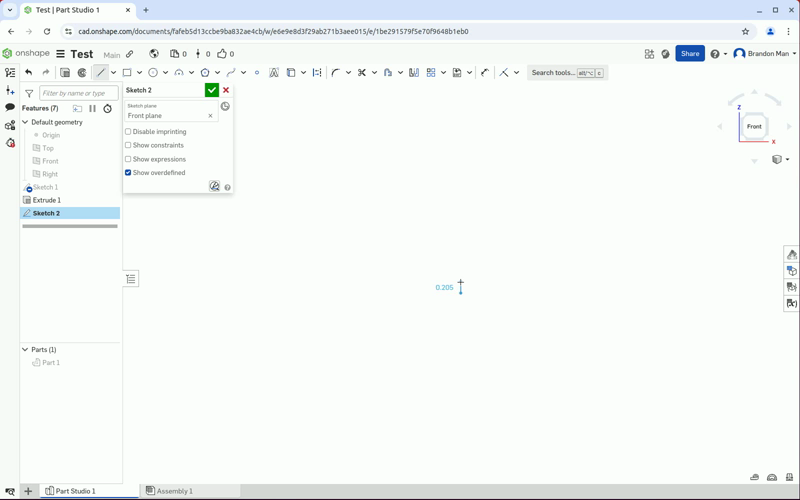
click(460, 281)
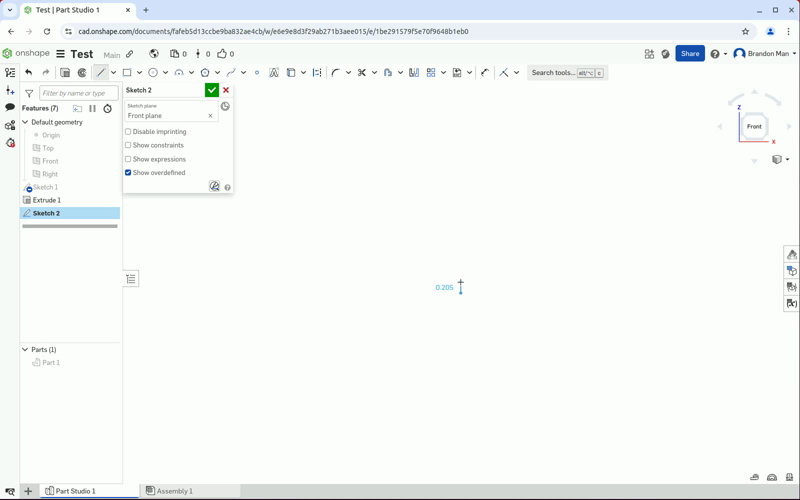
scroll(-6)
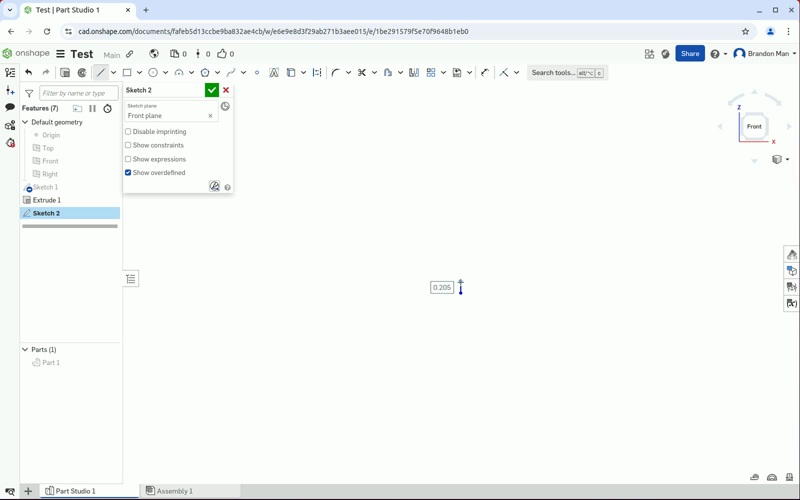
scroll(-6)
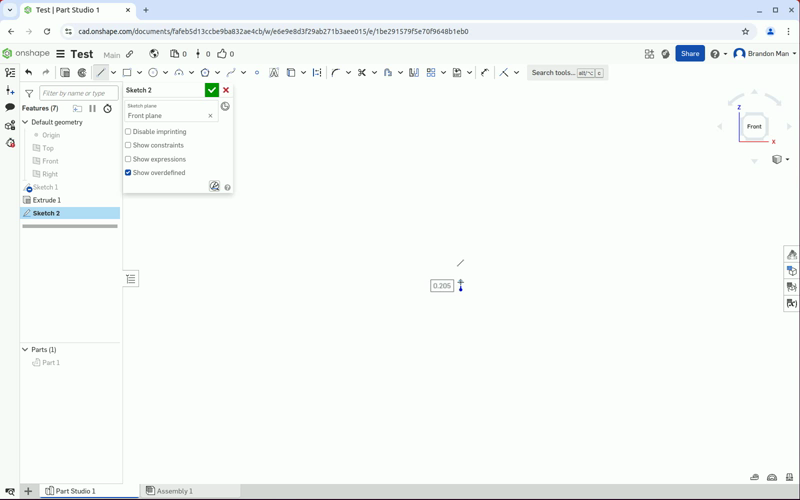
scroll(-6)
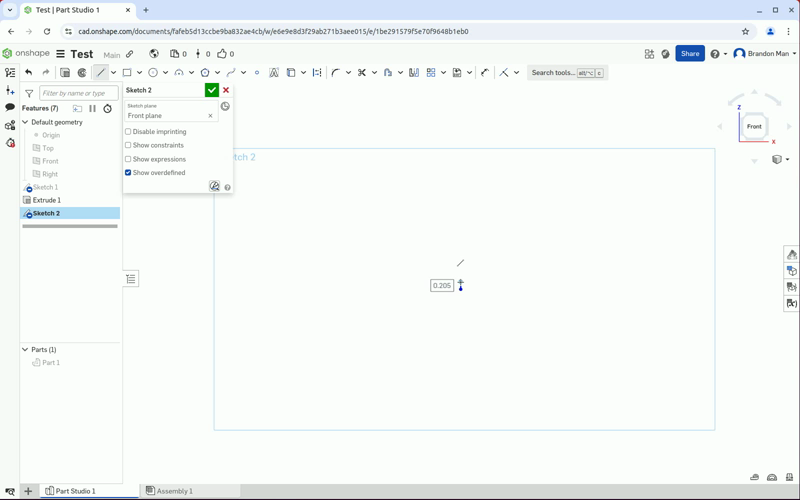
scroll(-6)
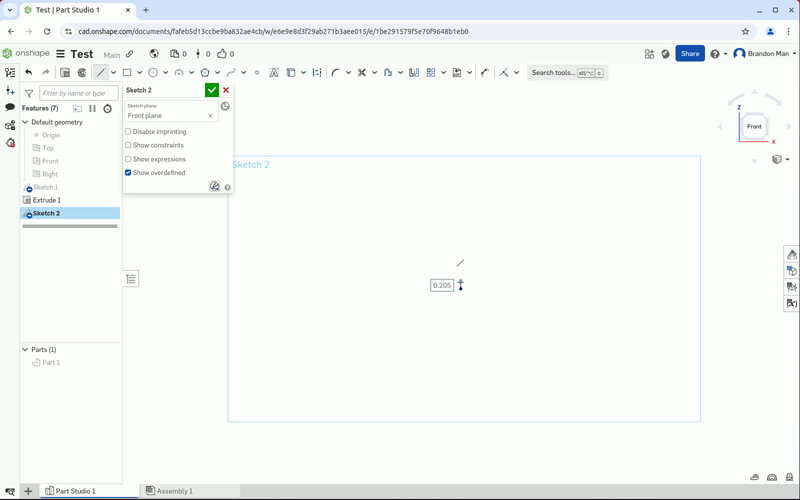
scroll(-6)
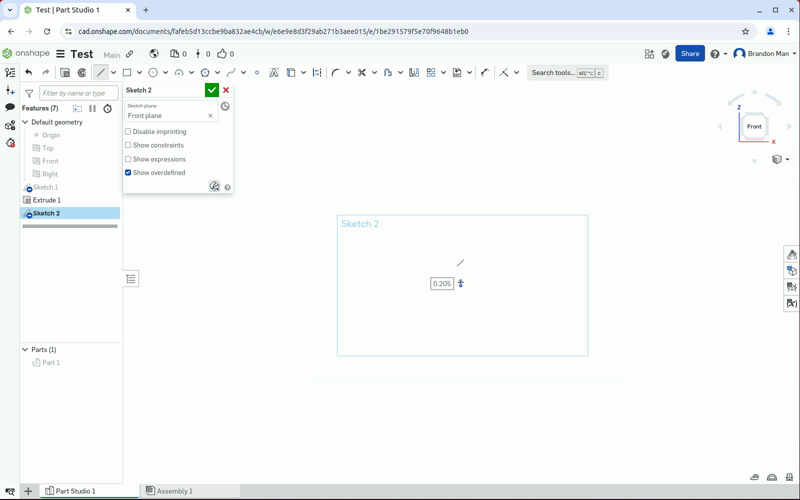
scroll(-6)
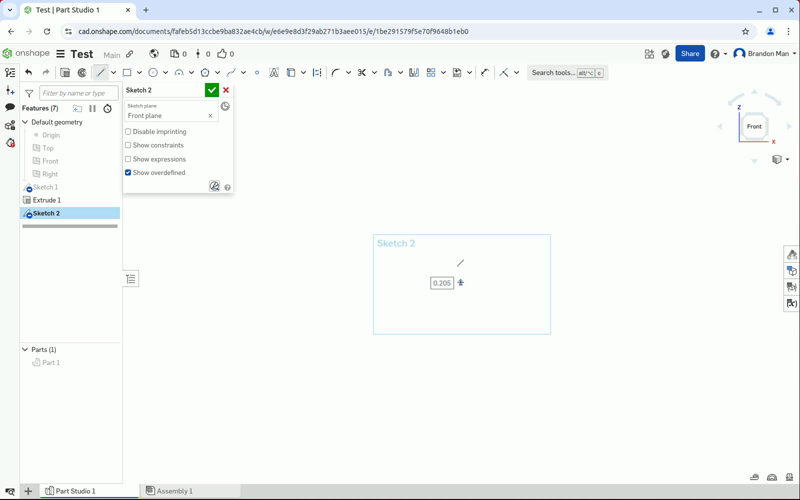
scroll(-6)
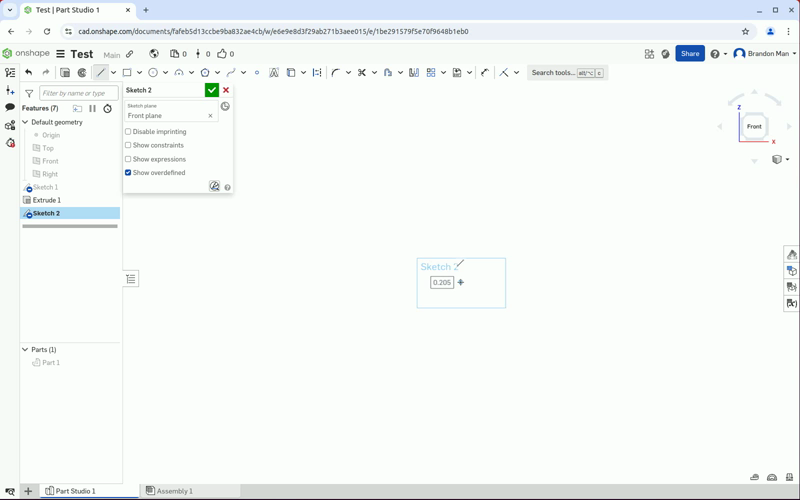
key_up(shift)
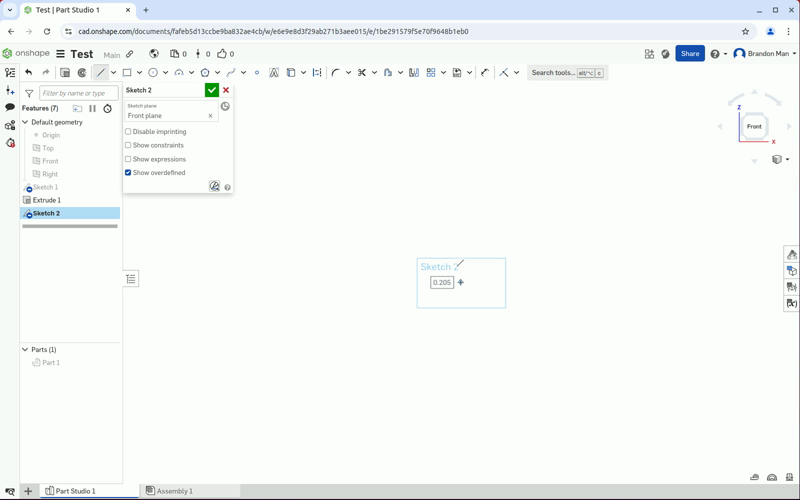
key(esc)
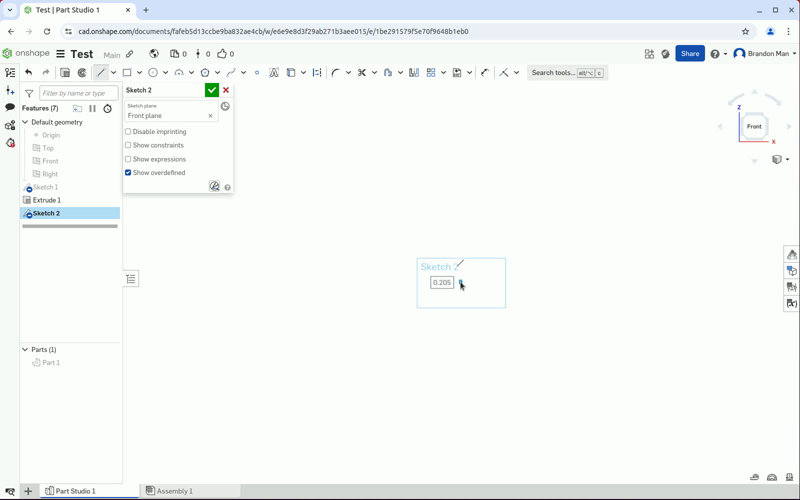
key(a)
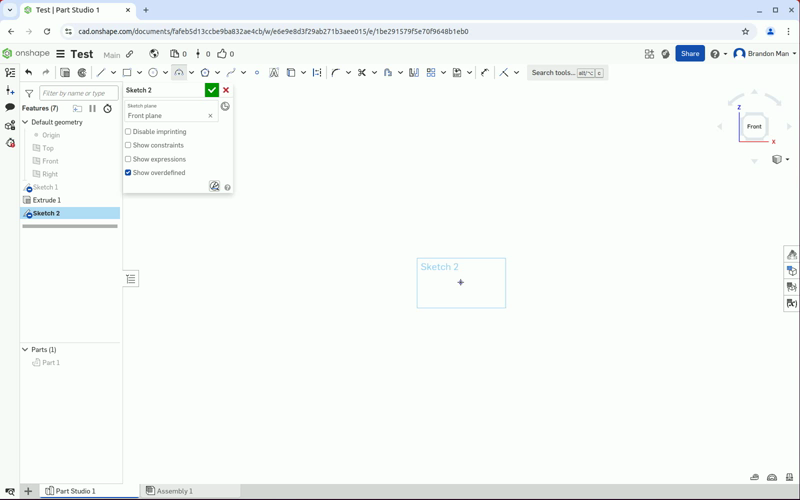
mouse_move(460, 281)
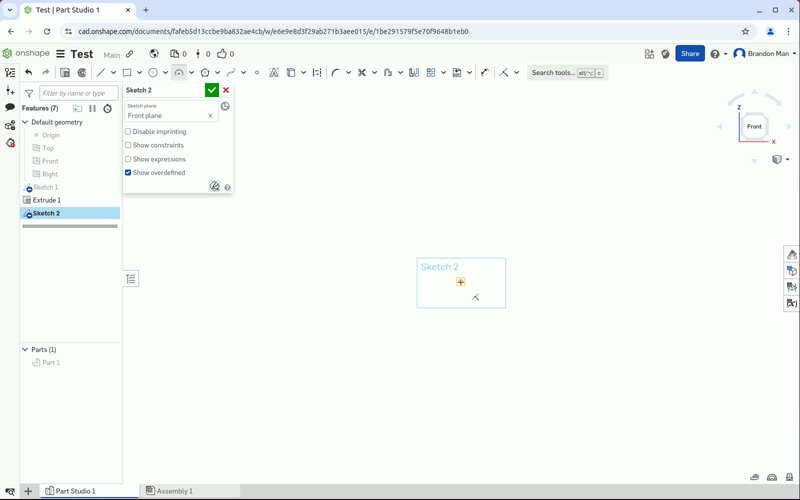
scroll(6)
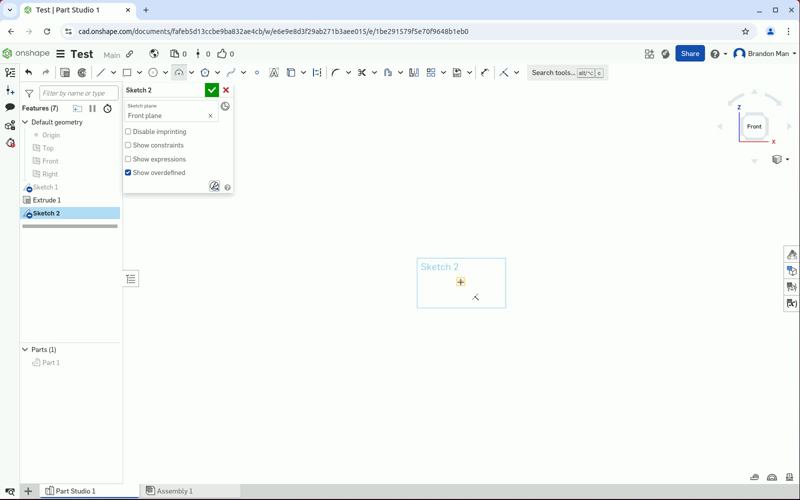
scroll(6)
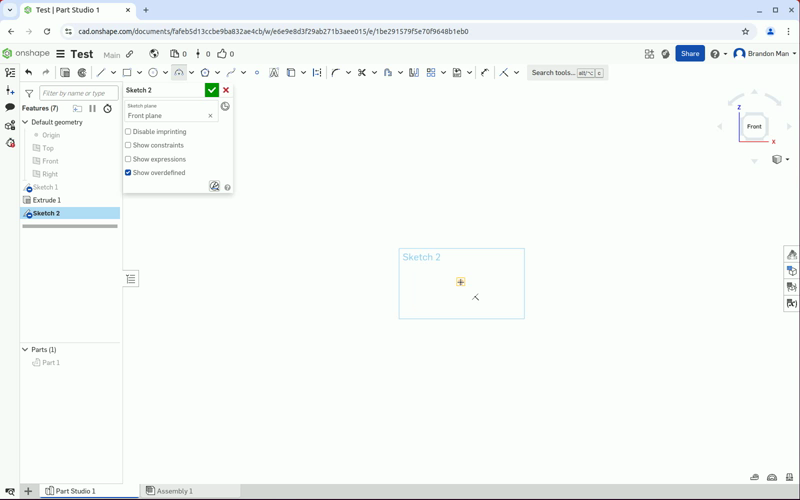
scroll(6)
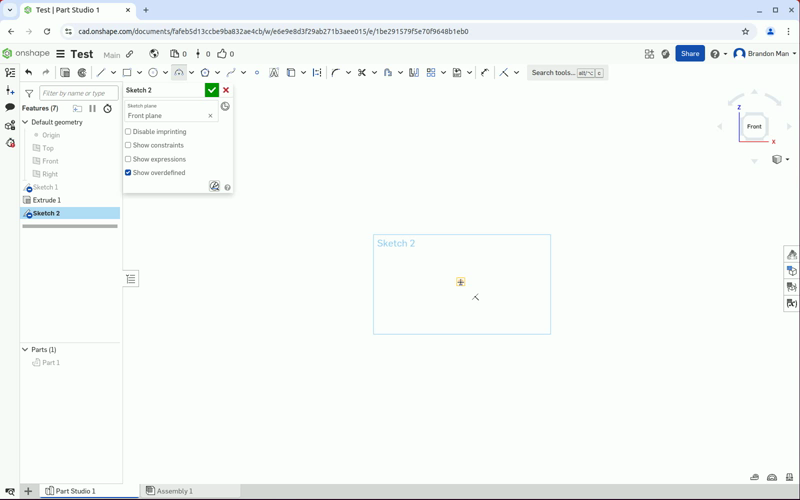
scroll(6)
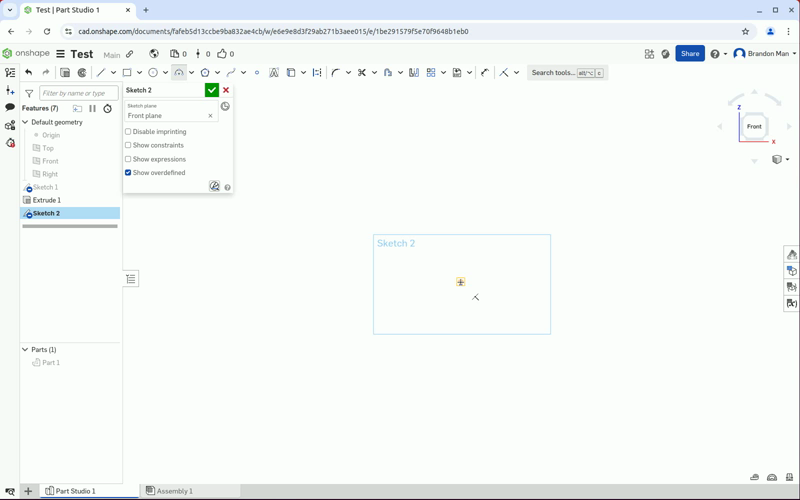
scroll(6)
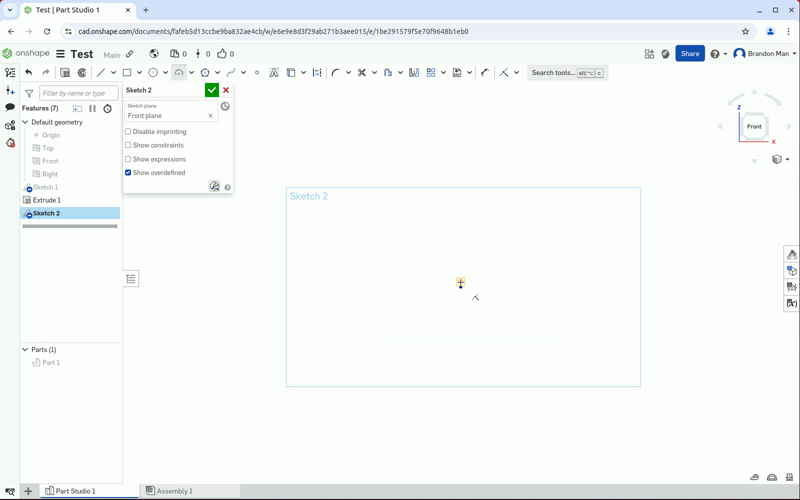
scroll(6)
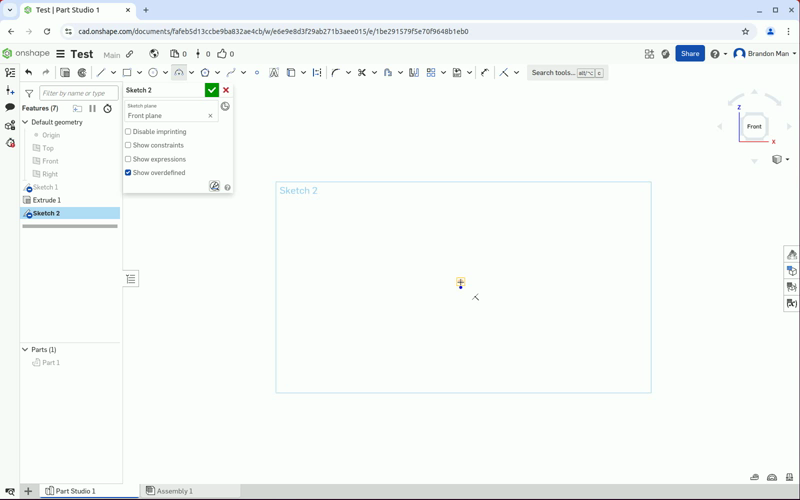
scroll(6)
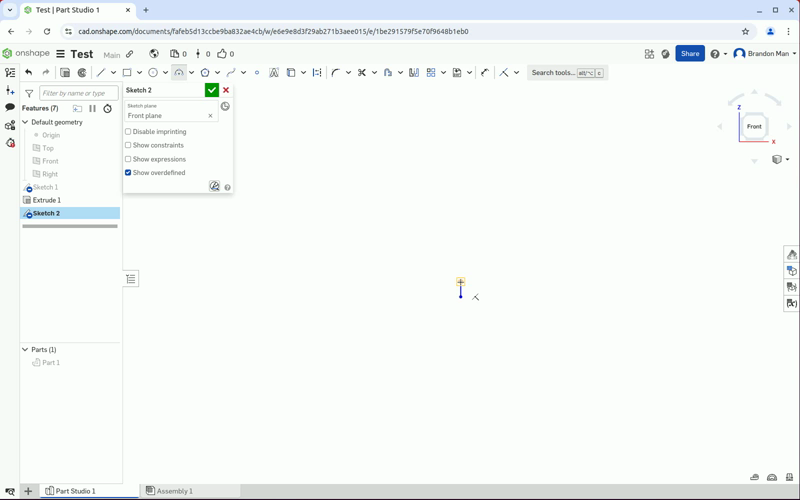
click(460, 281)
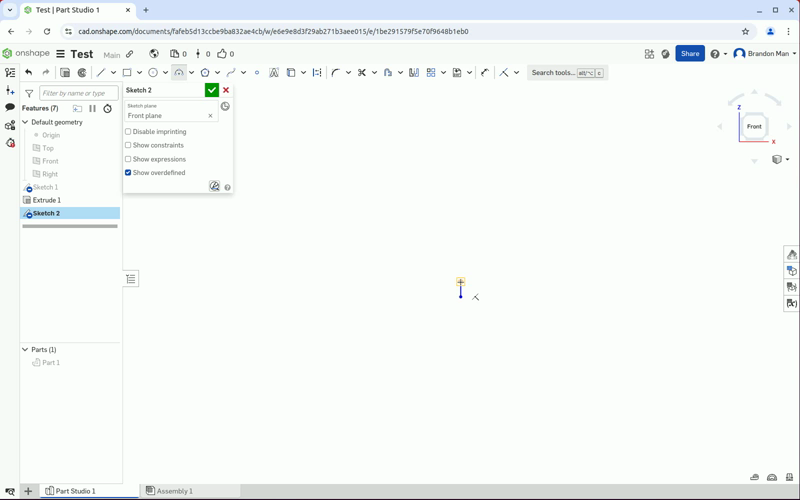
scroll(-6)
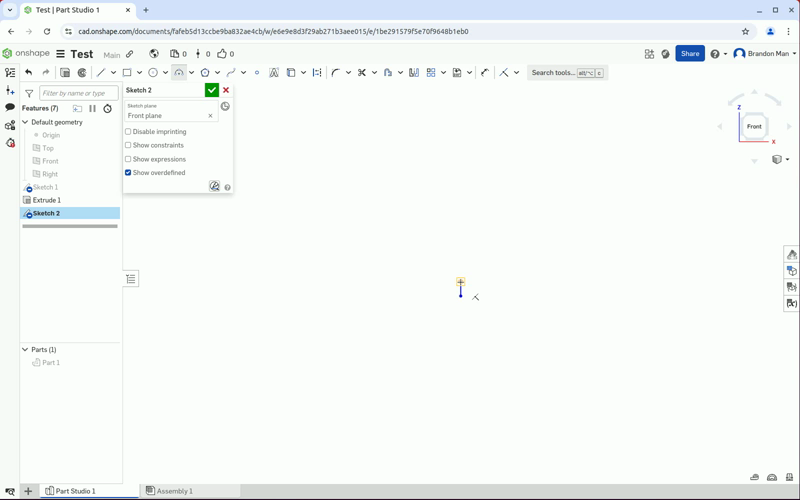
scroll(-6)
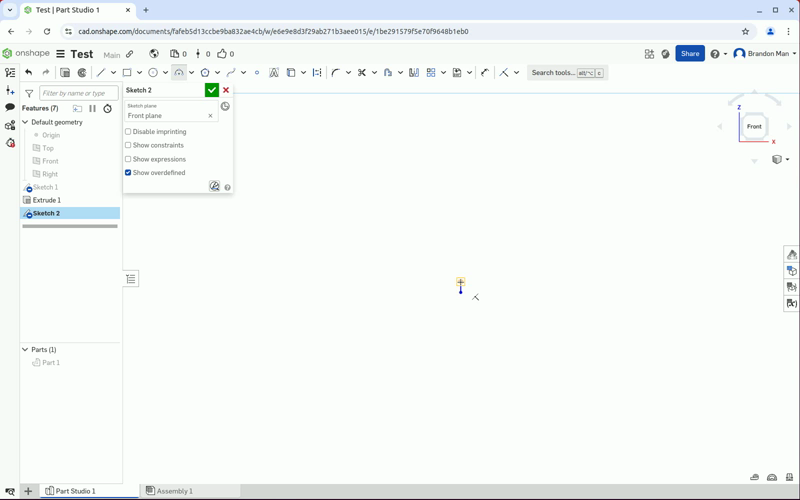
scroll(-6)
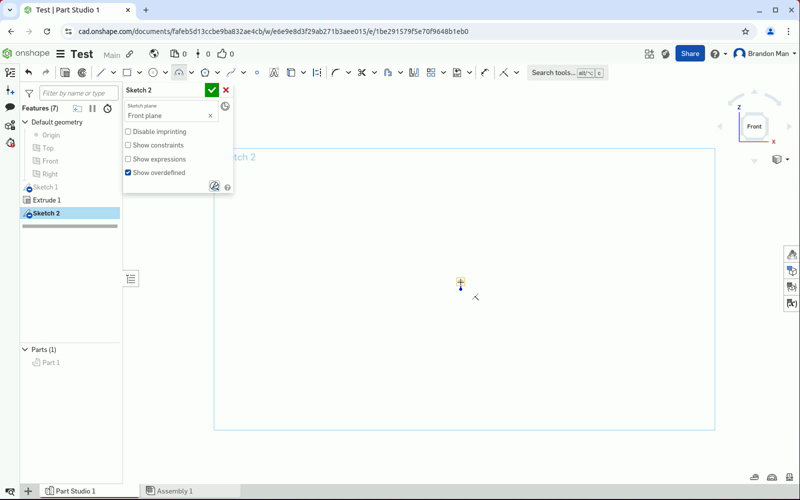
scroll(-6)
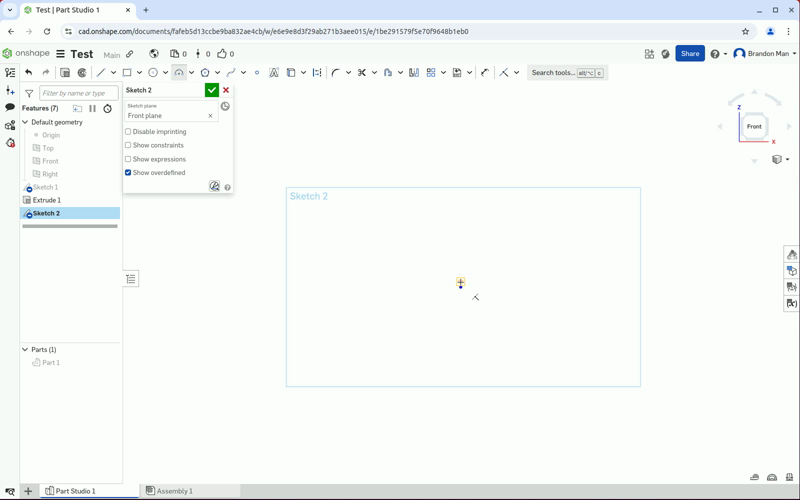
scroll(-6)
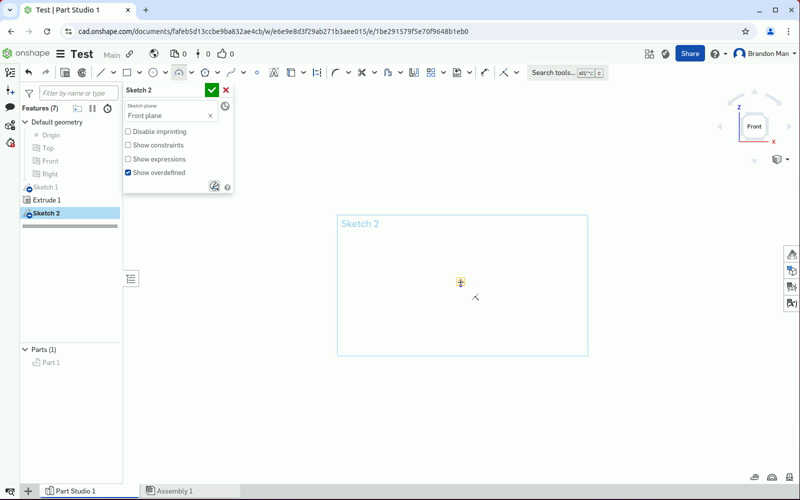
scroll(-6)
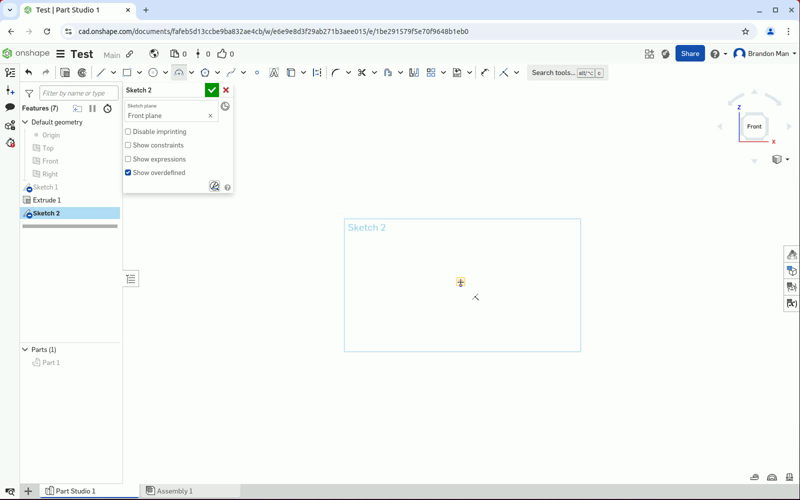
scroll(-6)
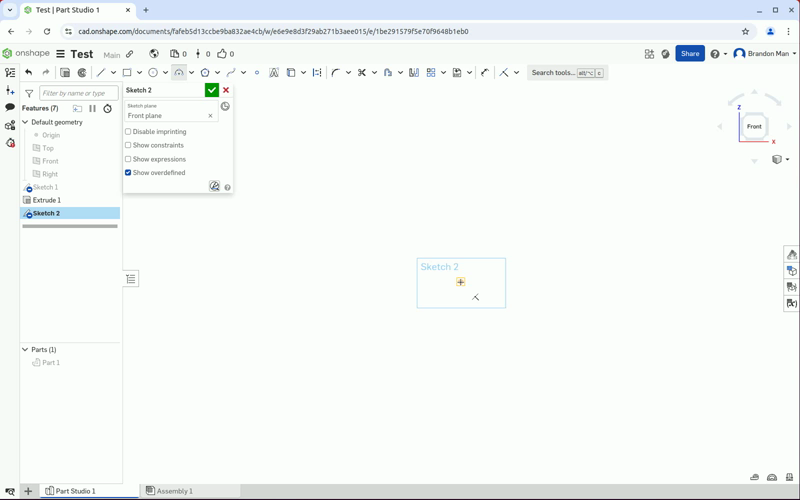
mouse_move(460, 282)
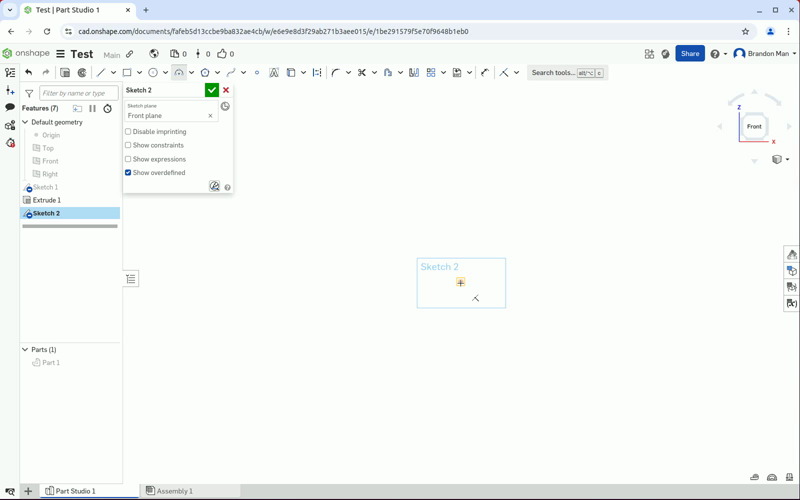
scroll(6)
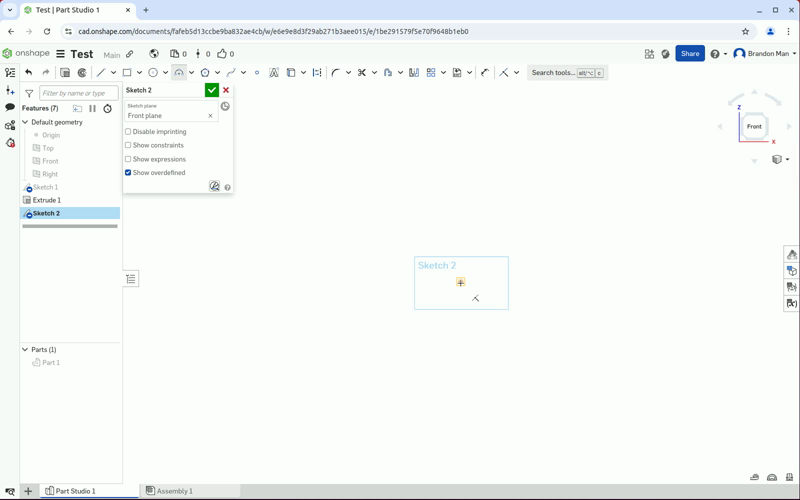
scroll(6)
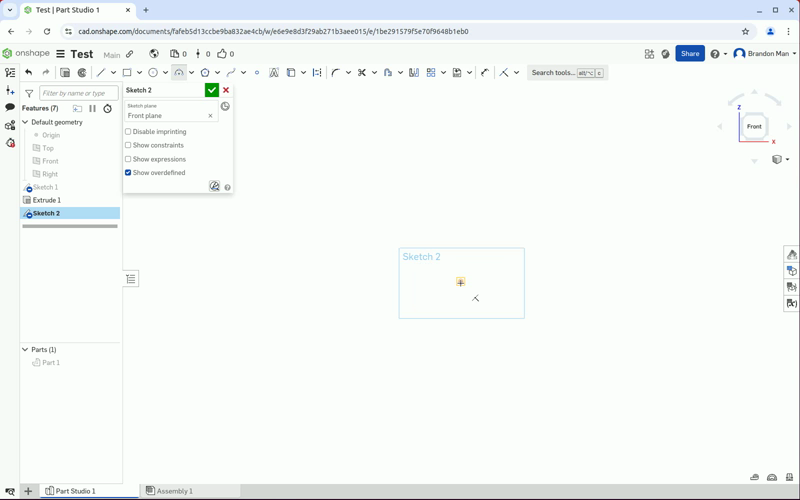
scroll(6)
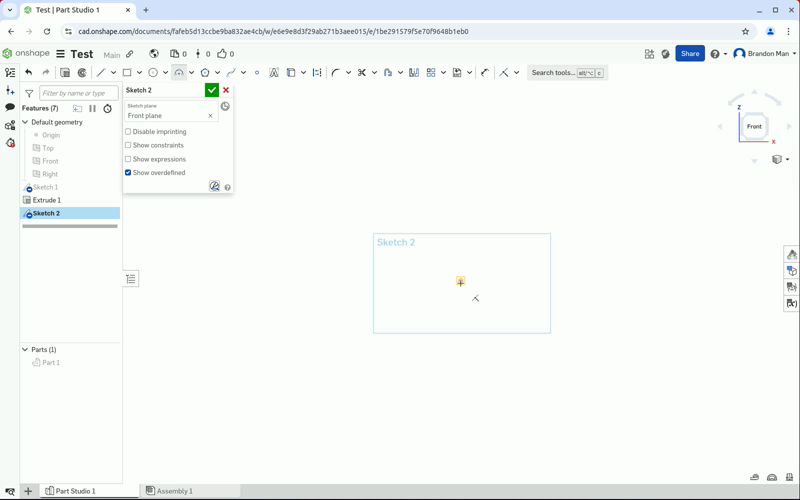
scroll(6)
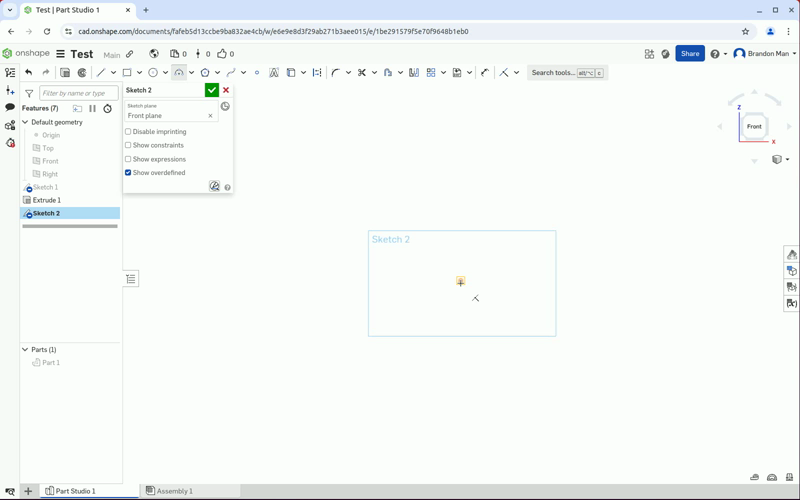
scroll(6)
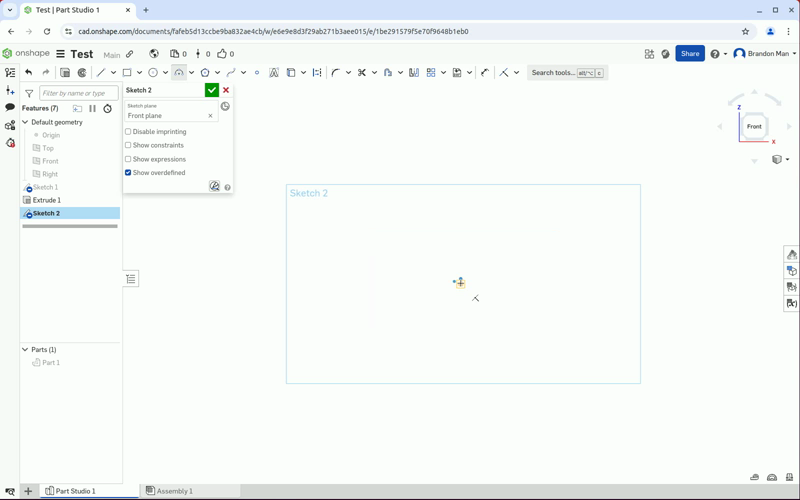
scroll(6)
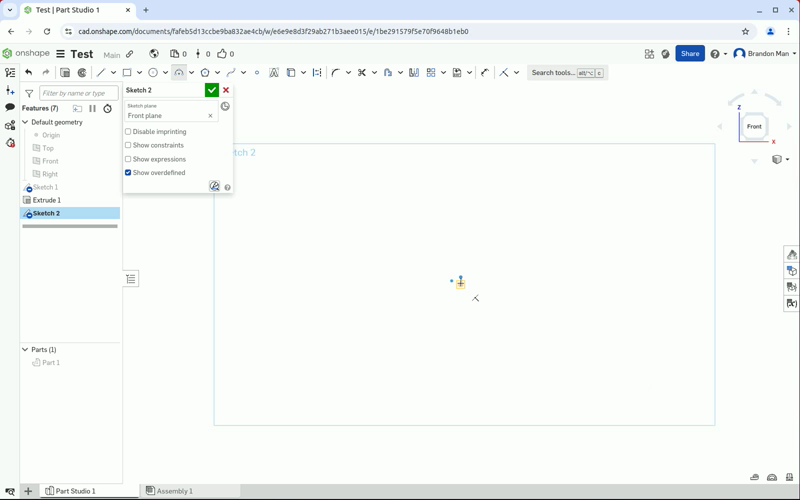
scroll(6)
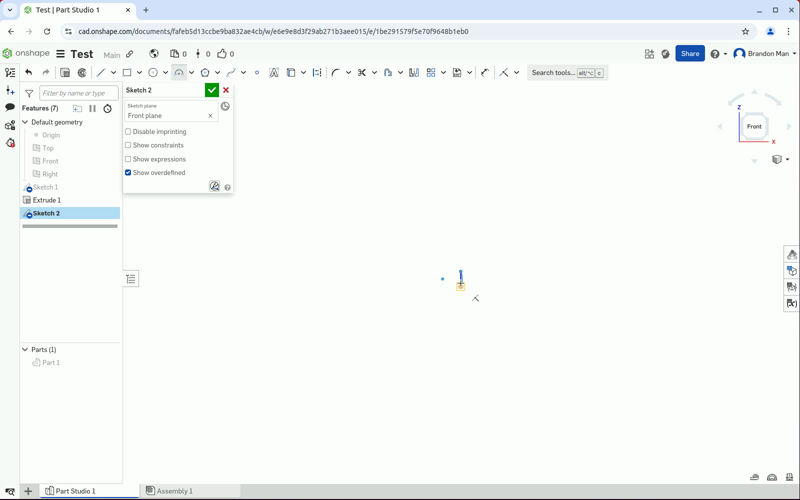
click(460, 282)
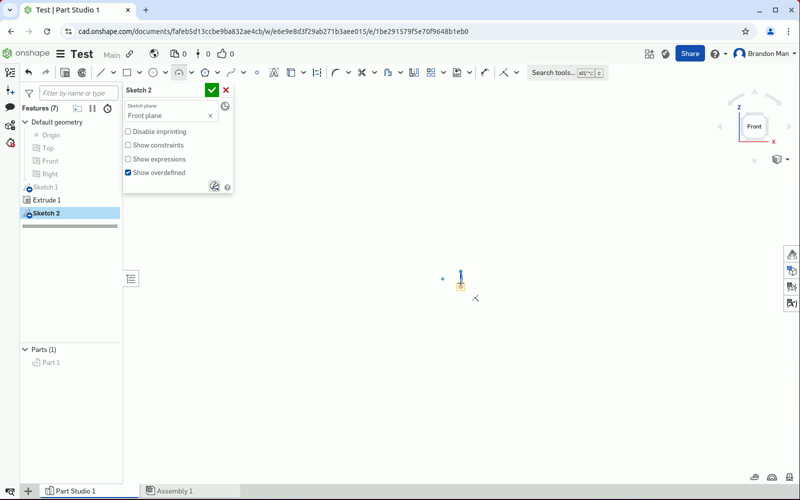
scroll(-6)
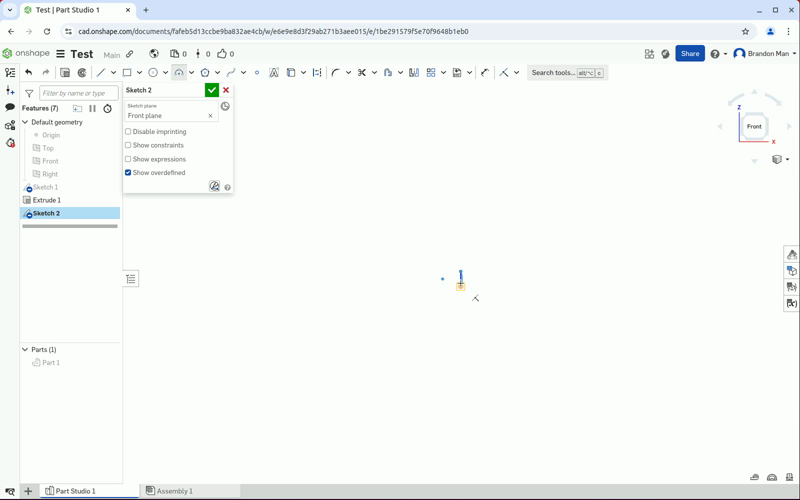
scroll(-6)
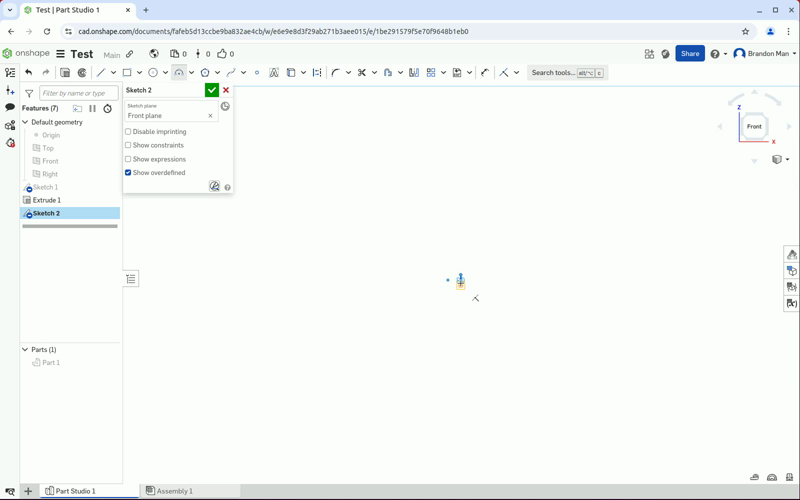
scroll(-6)
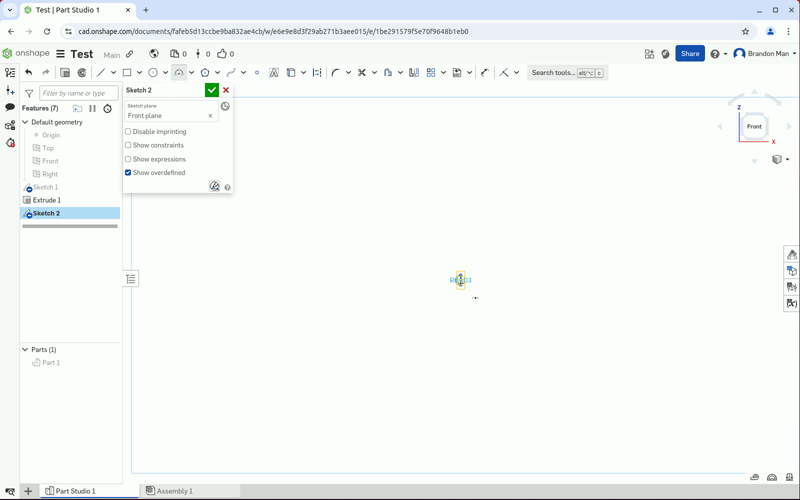
scroll(-6)
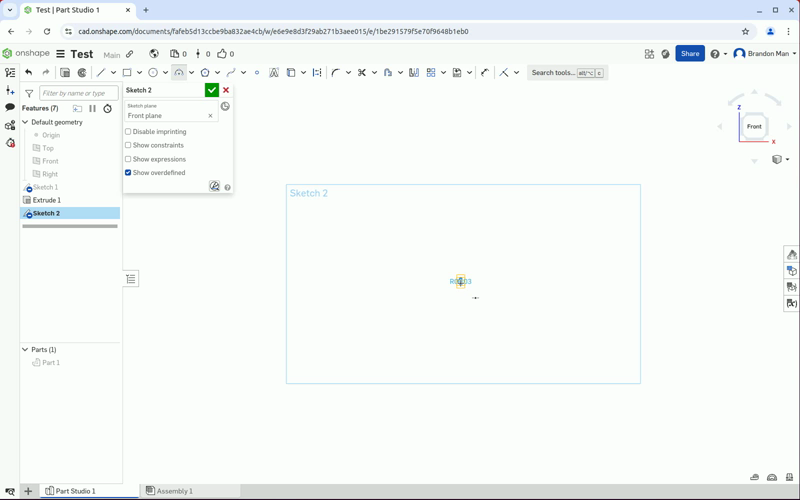
scroll(-6)
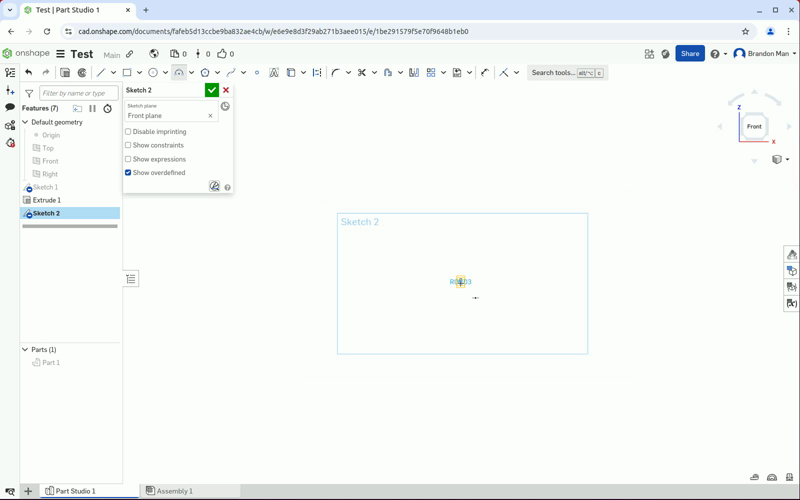
scroll(-6)
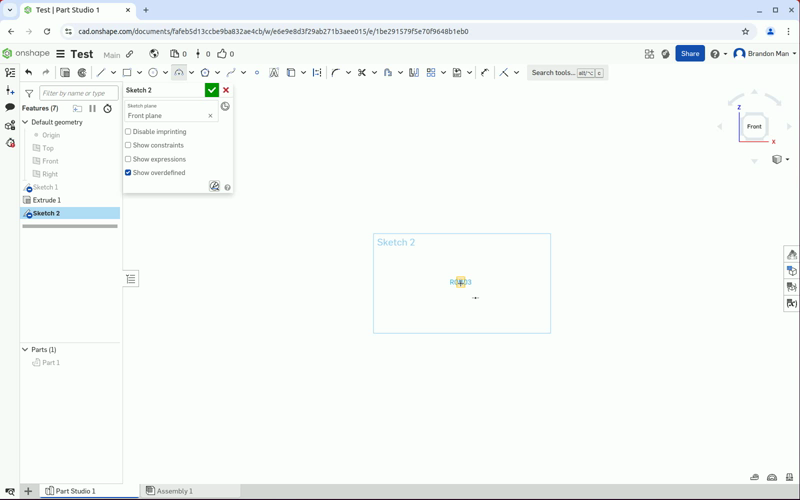
scroll(-6)
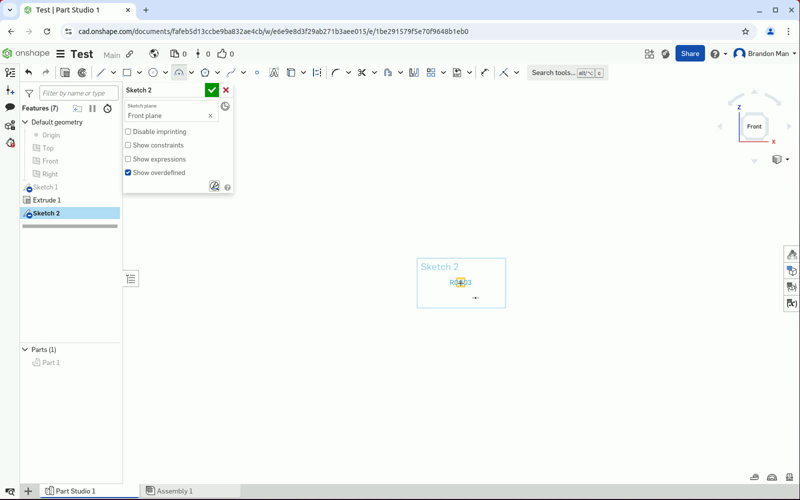
key_down(shift)
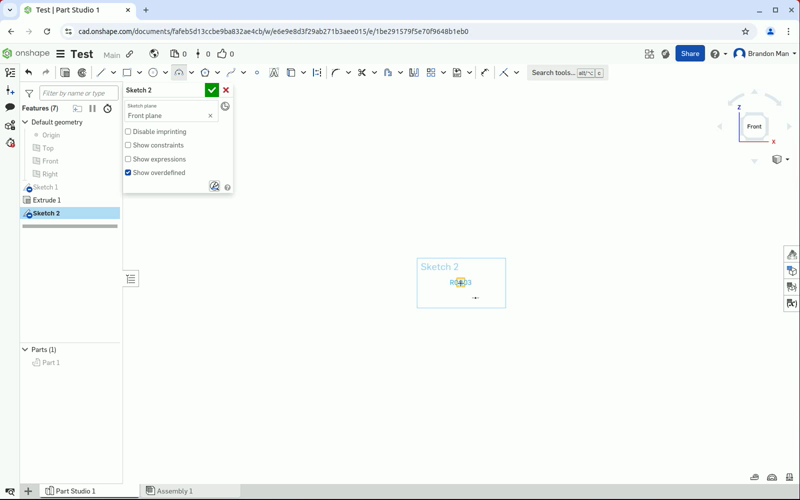
mouse_move(457, 282)
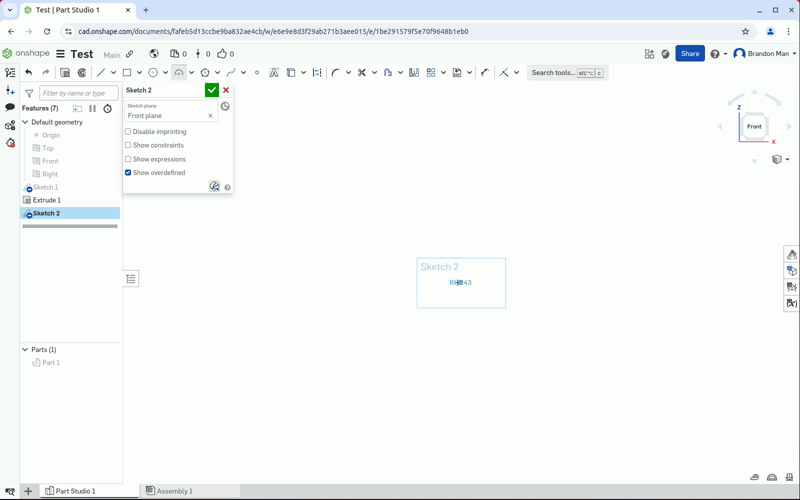
scroll(6)
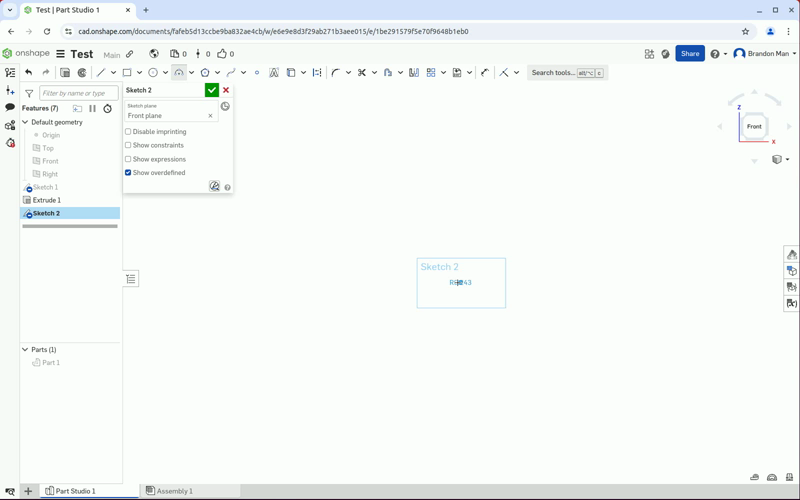
scroll(6)
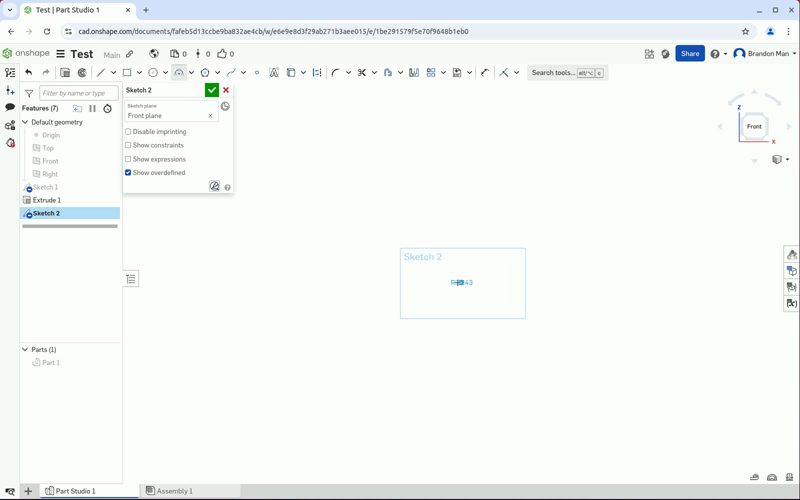
scroll(6)
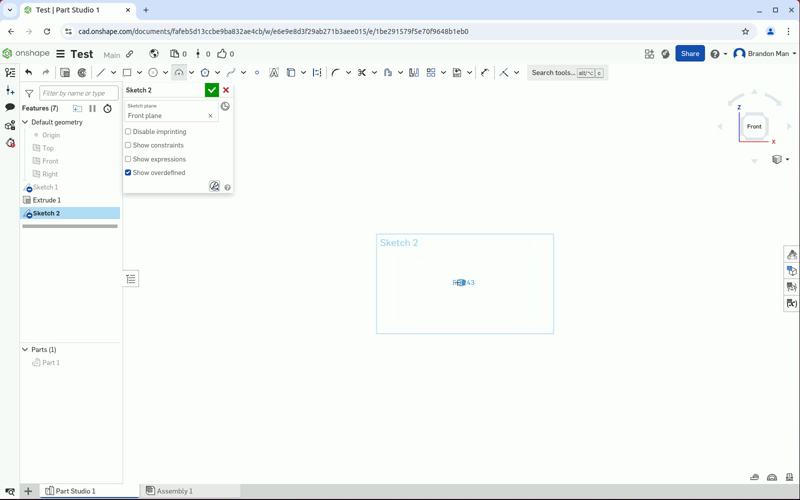
scroll(6)
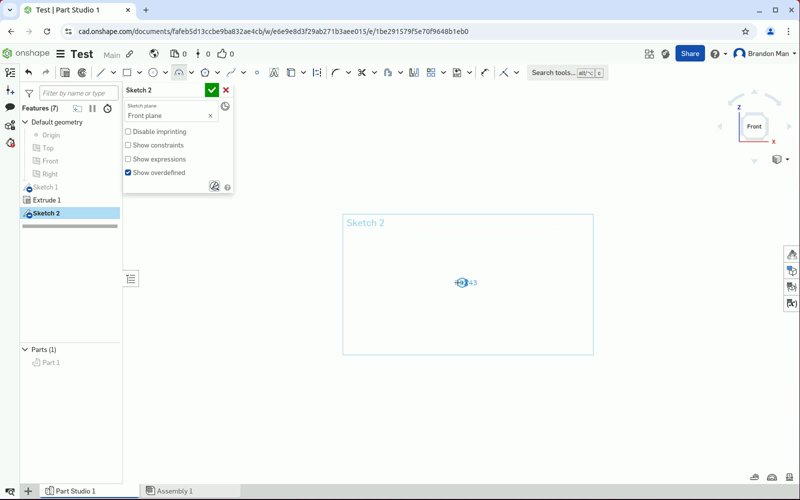
scroll(6)
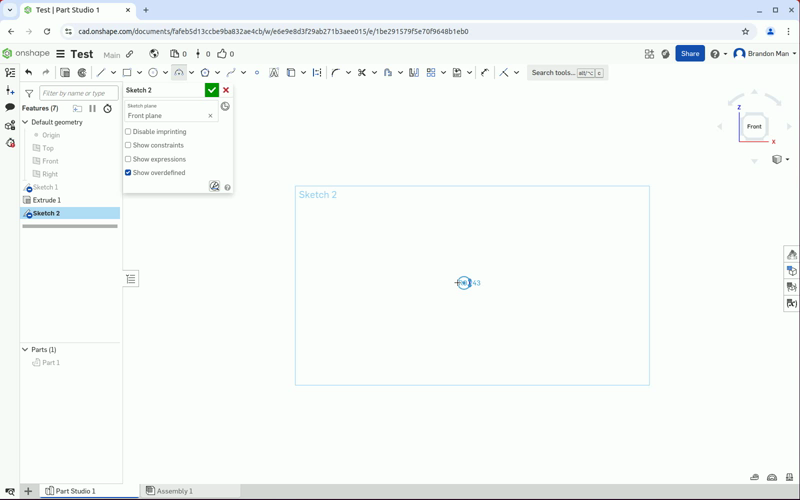
scroll(6)
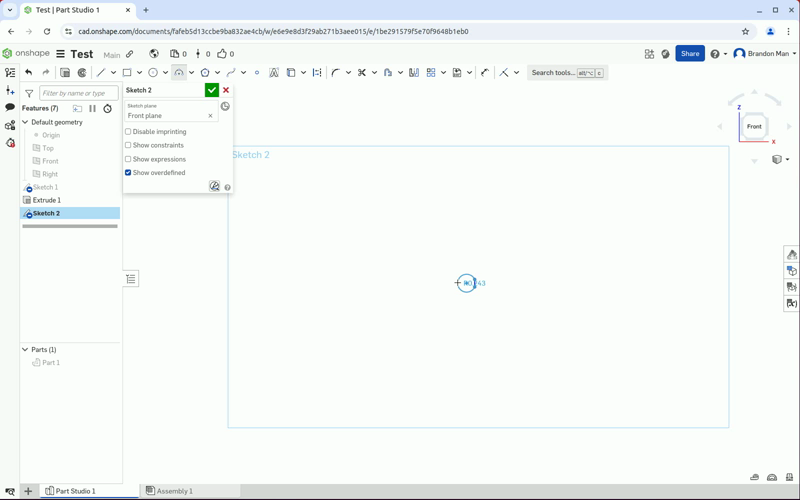
scroll(6)
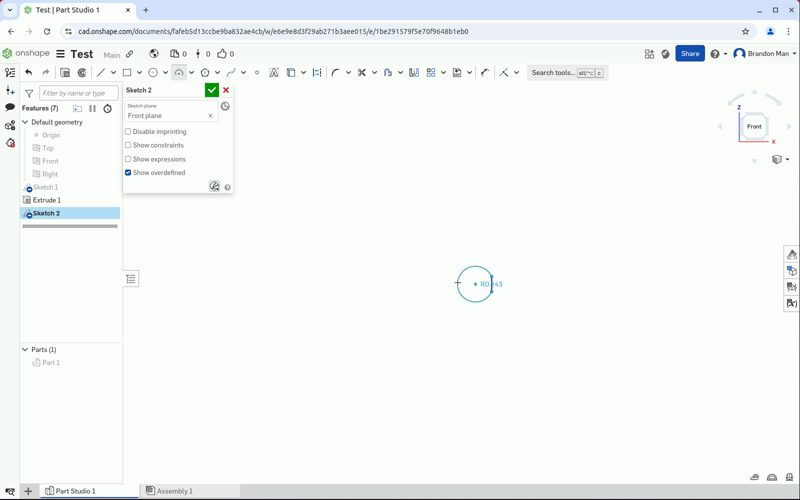
click(457, 282)
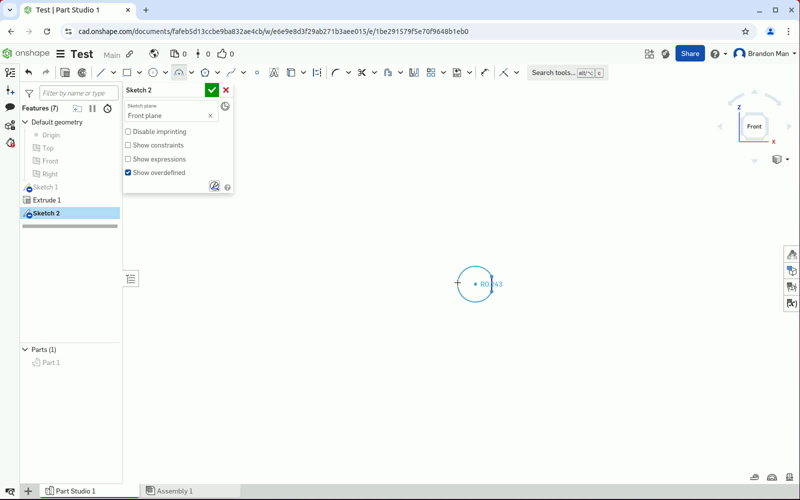
scroll(-6)
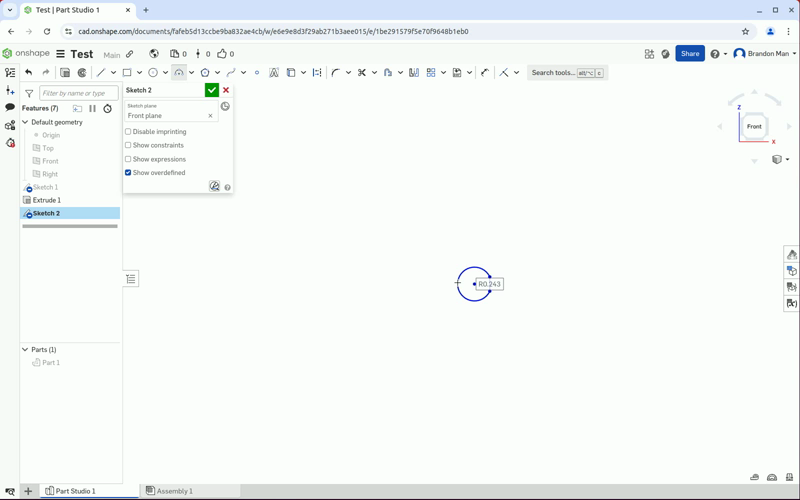
scroll(-6)
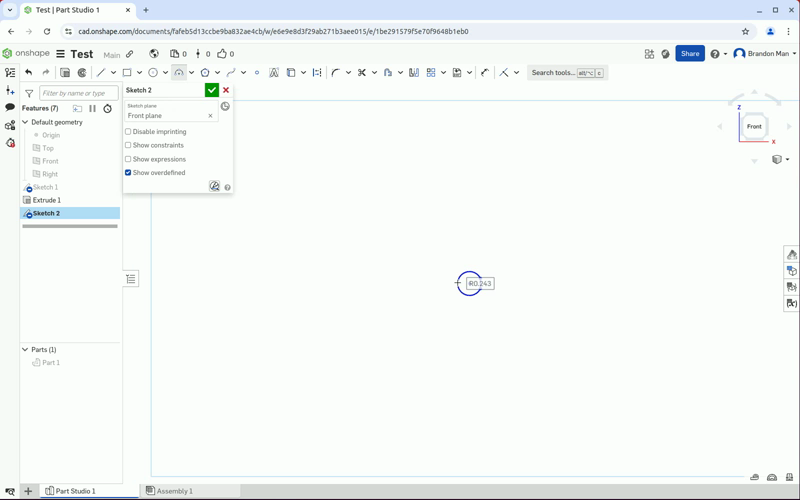
scroll(-6)
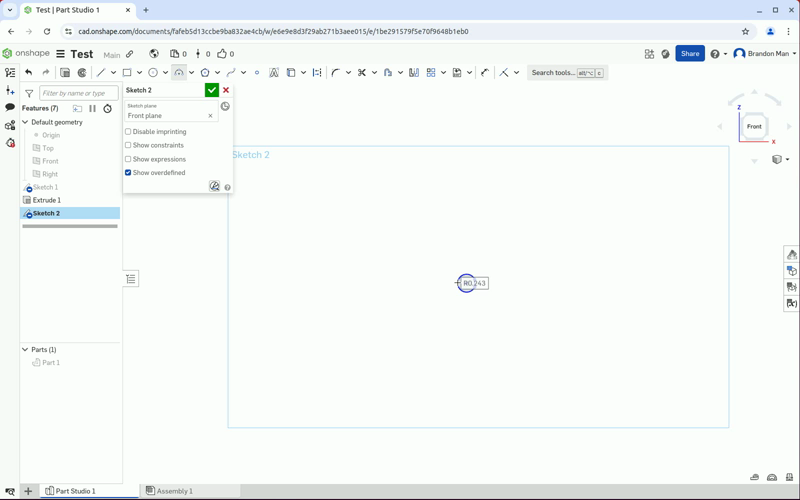
scroll(-6)
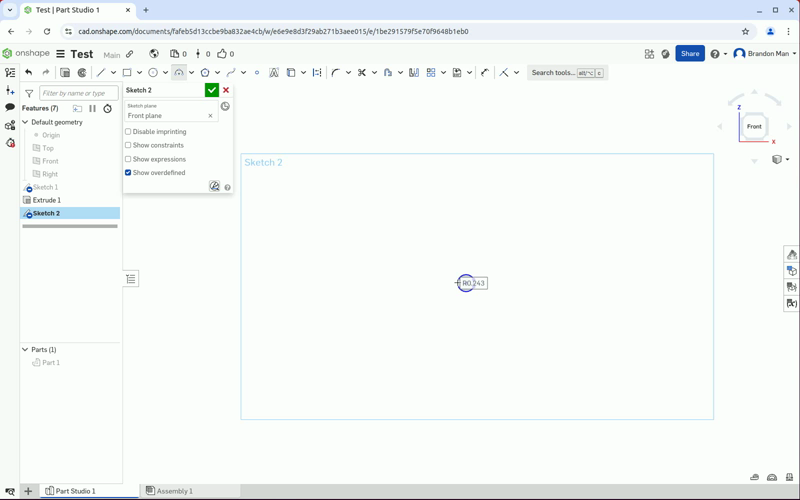
scroll(-6)
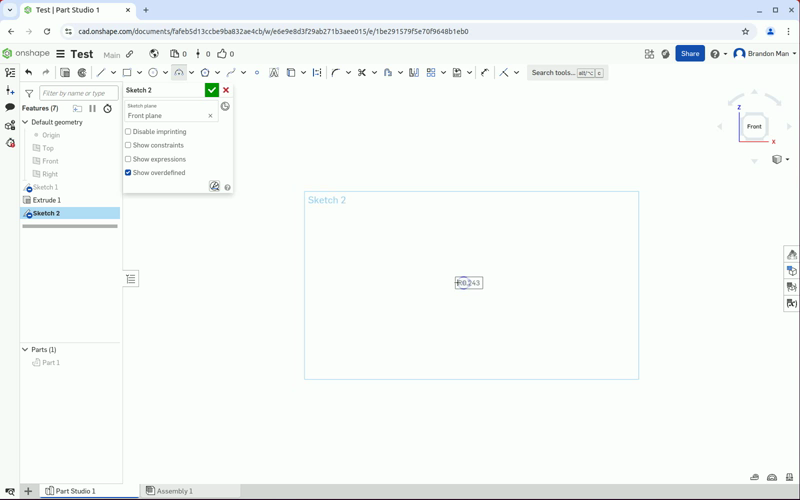
scroll(-6)
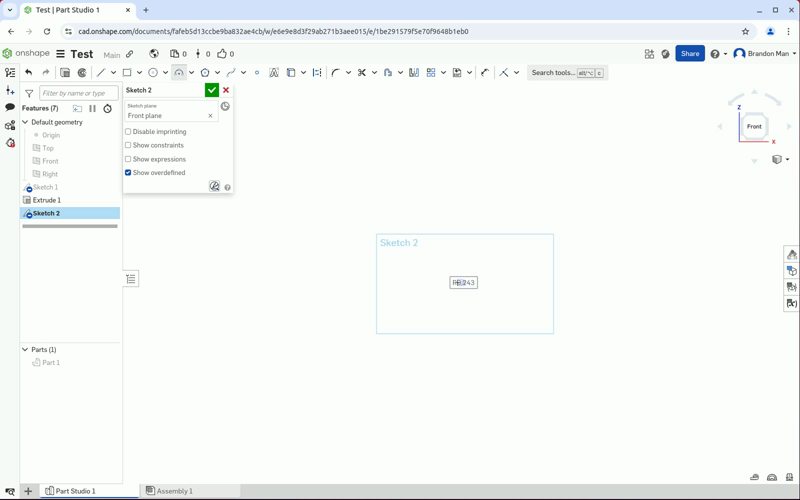
scroll(-6)
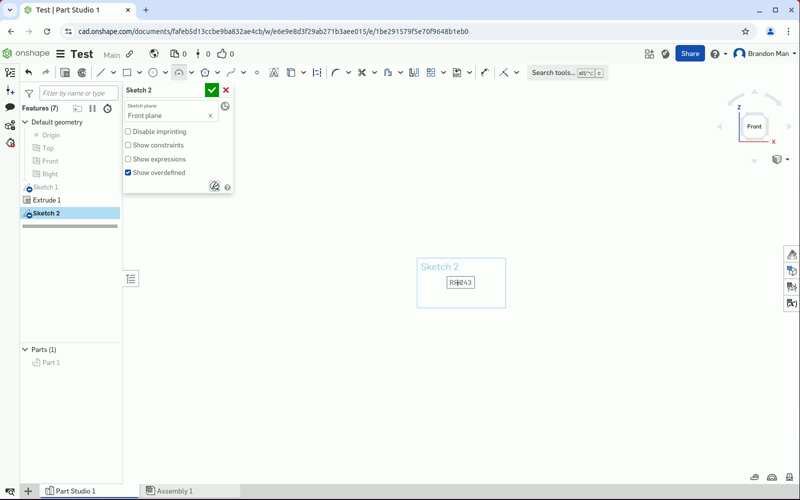
key_up(shift)
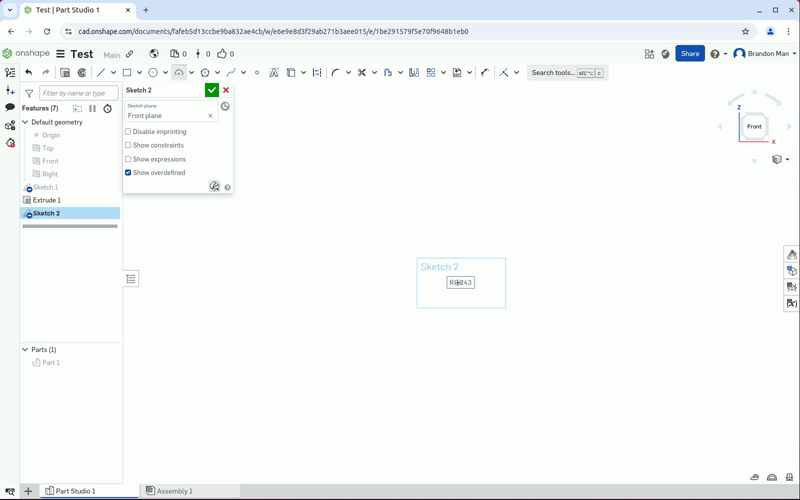
key(esc)
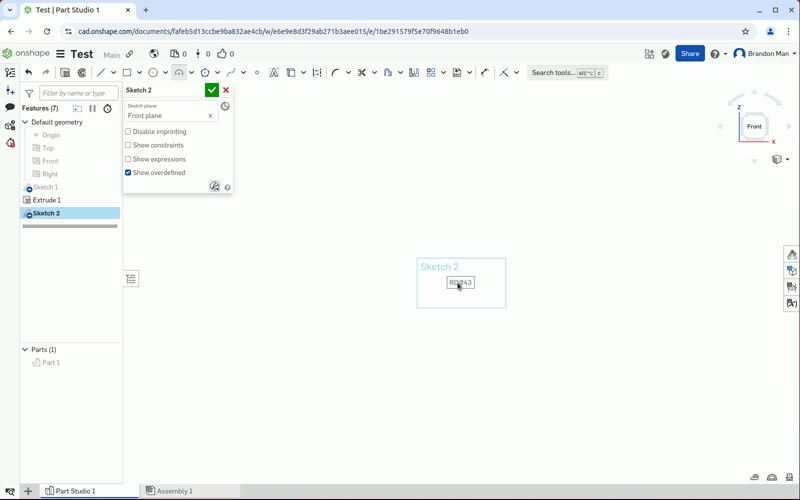
key(c)
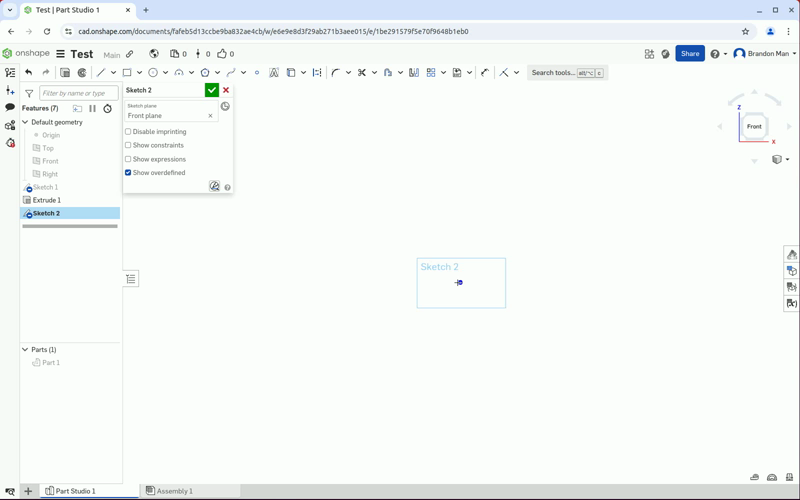
key_down(shift)
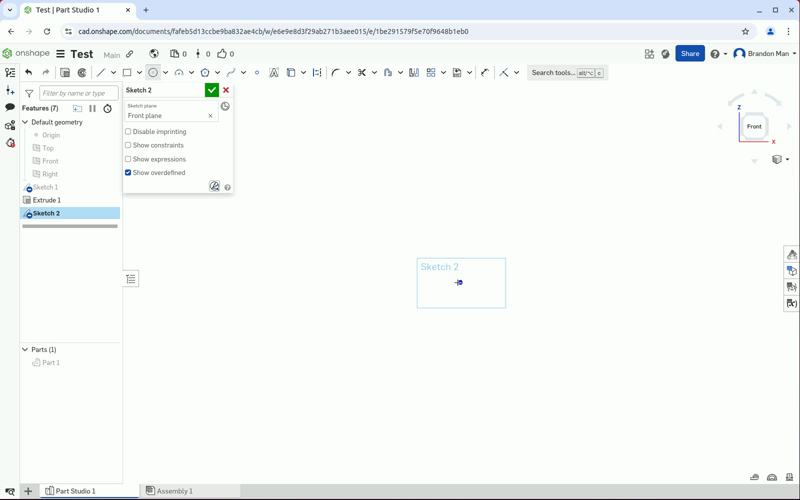
mouse_move(458, 282)
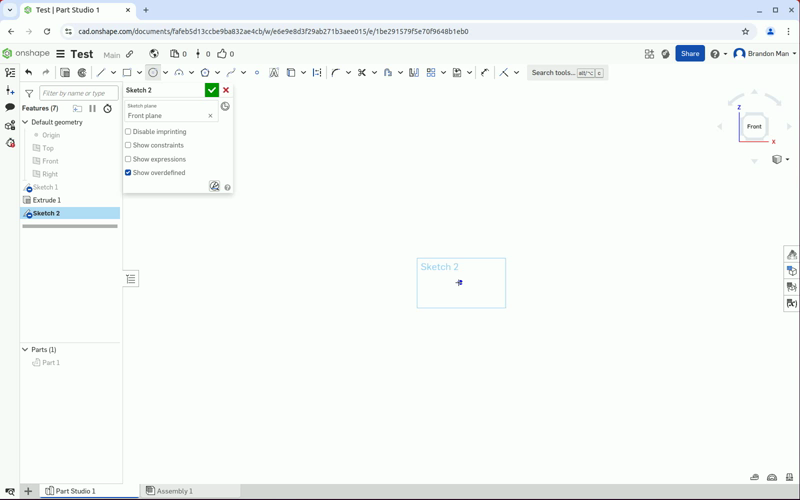
scroll(6)
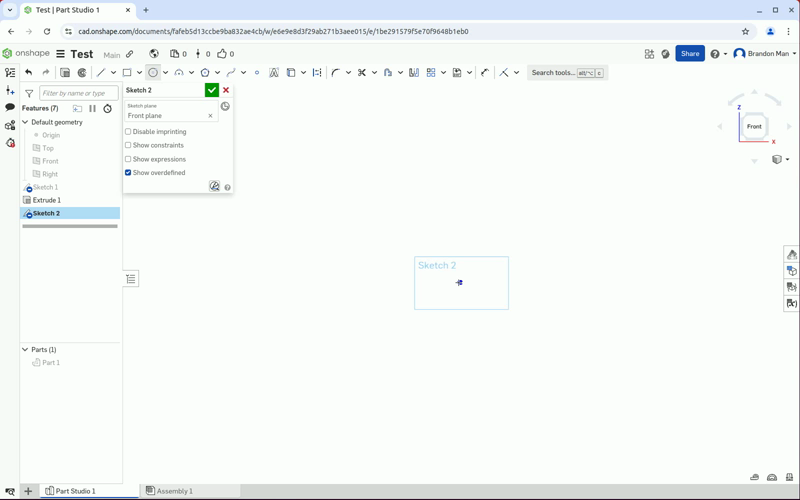
scroll(6)
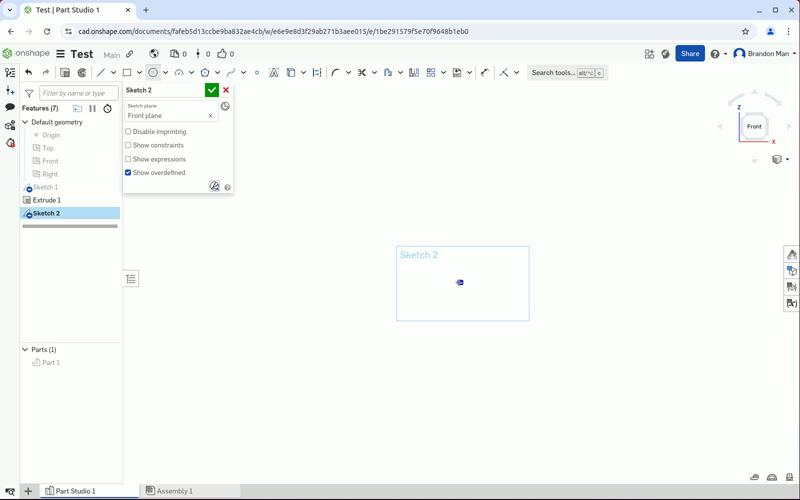
scroll(6)
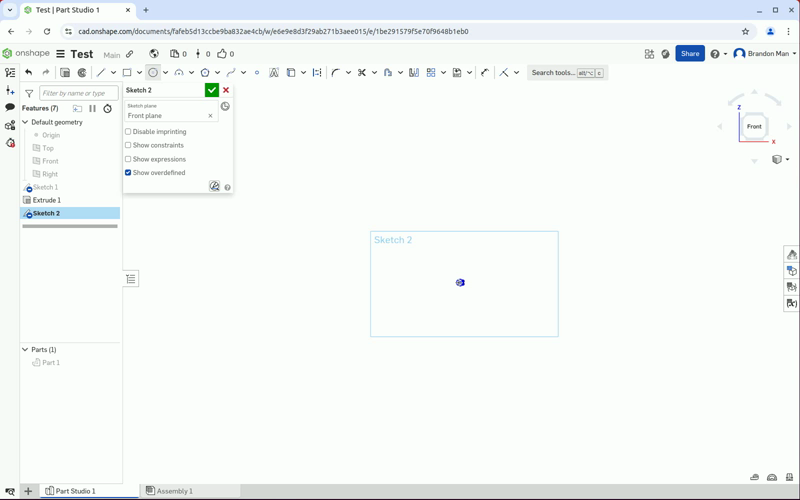
scroll(6)
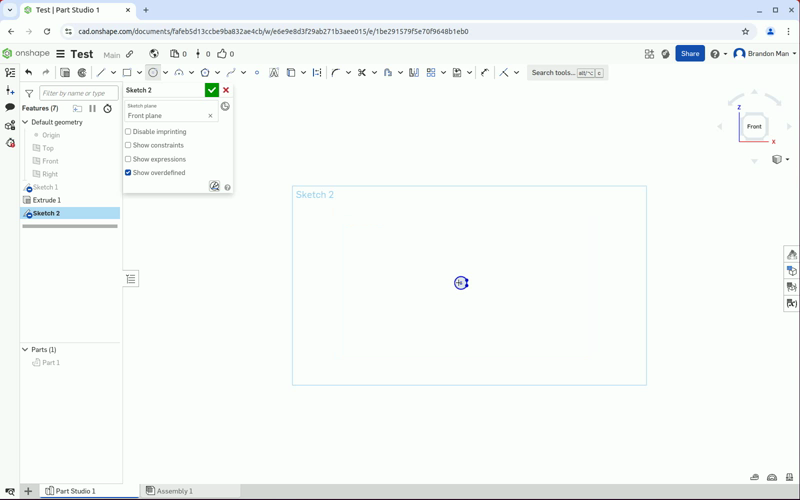
scroll(6)
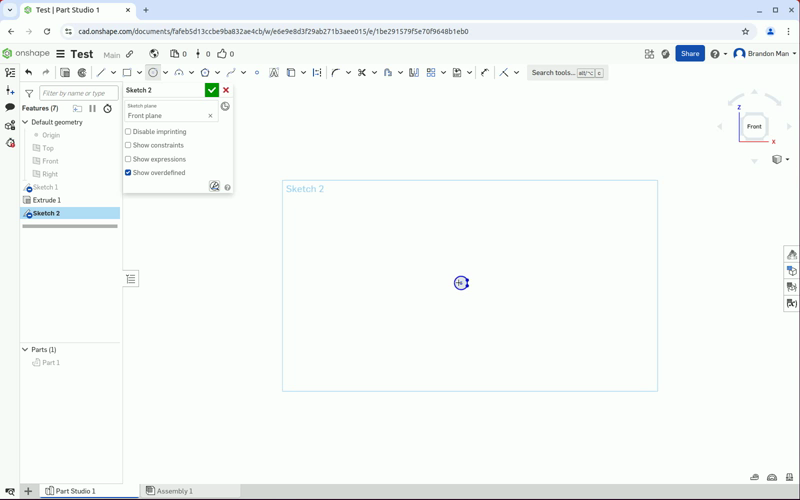
scroll(6)
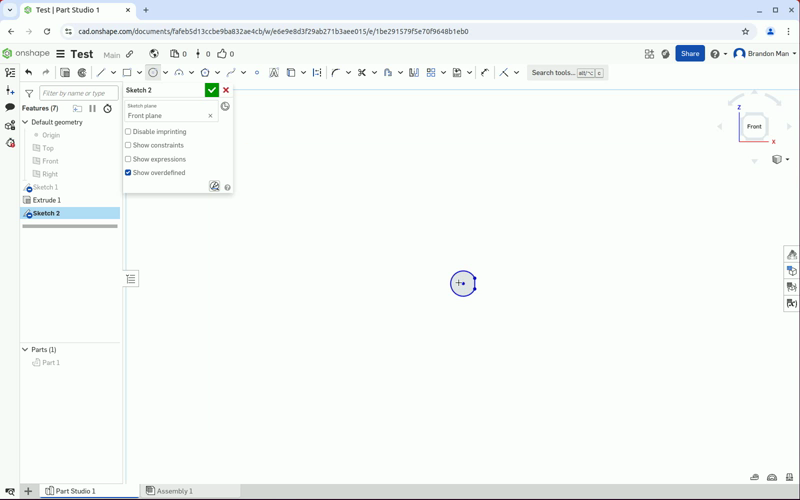
scroll(6)
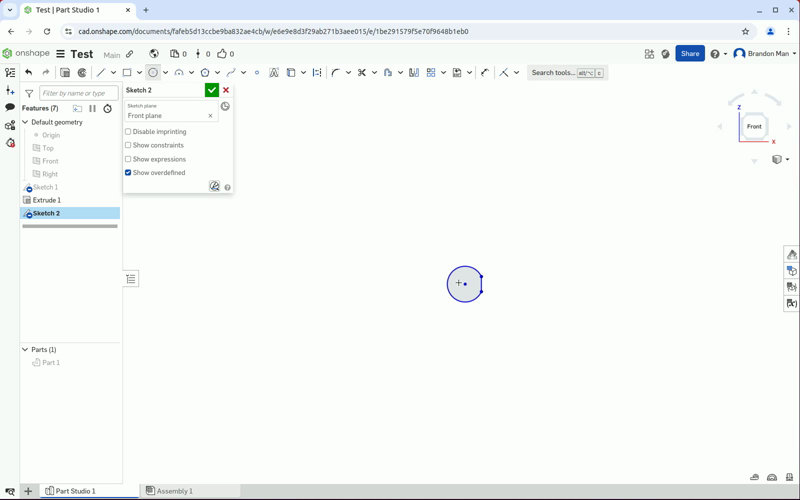
click(458, 282)
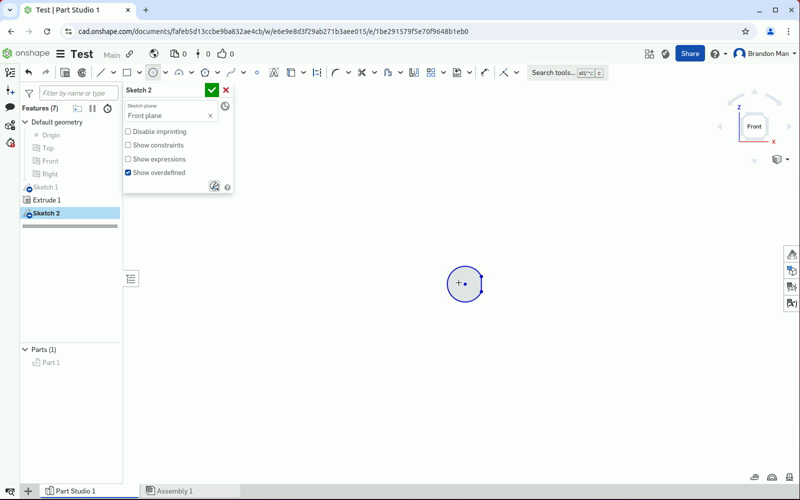
scroll(-6)
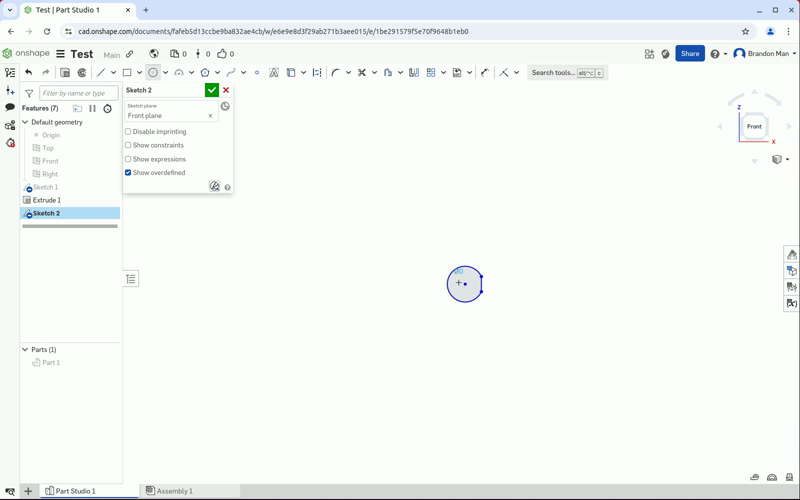
scroll(-6)
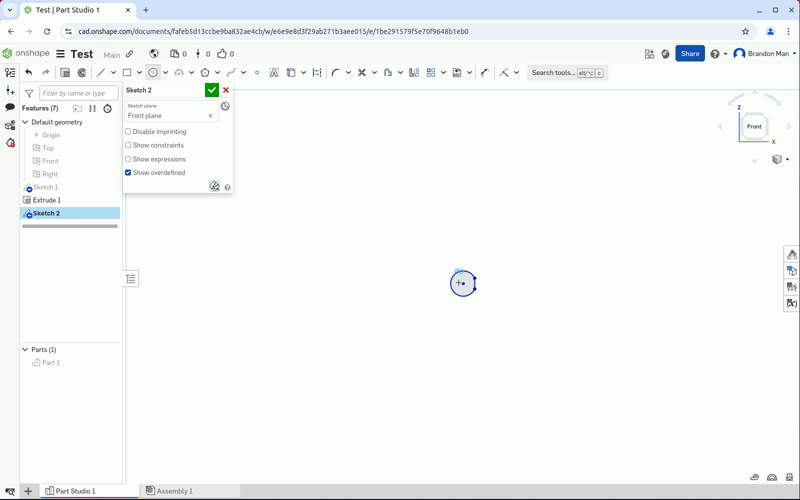
scroll(-6)
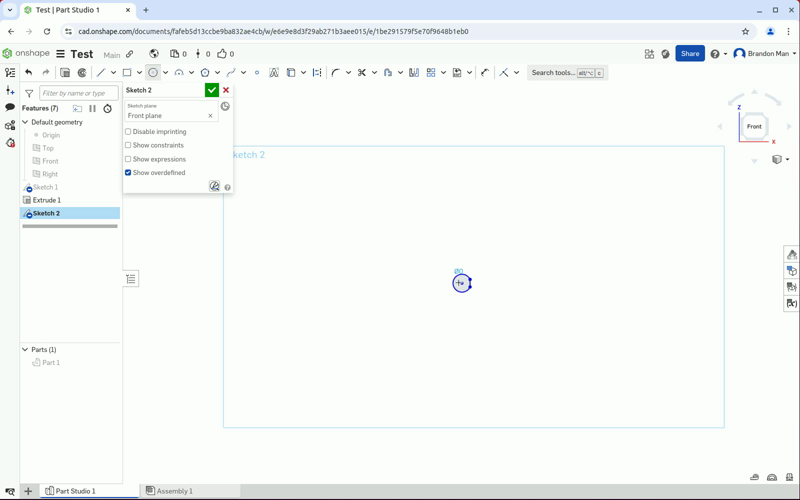
scroll(-6)
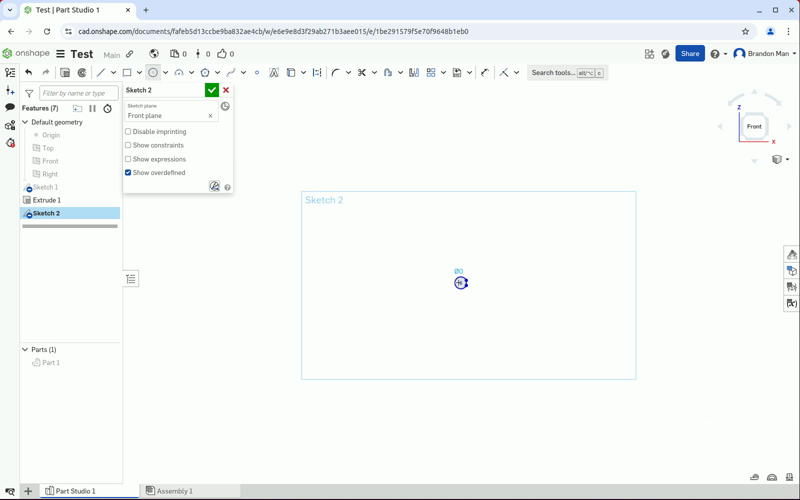
scroll(-6)
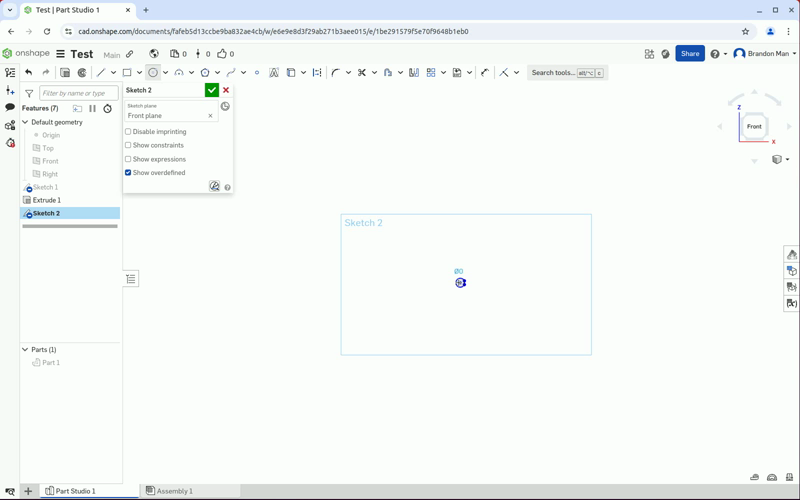
scroll(-6)
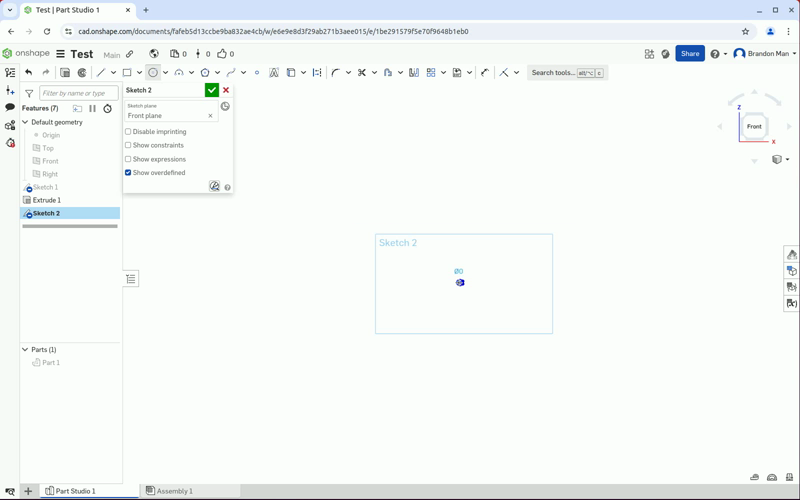
scroll(-6)
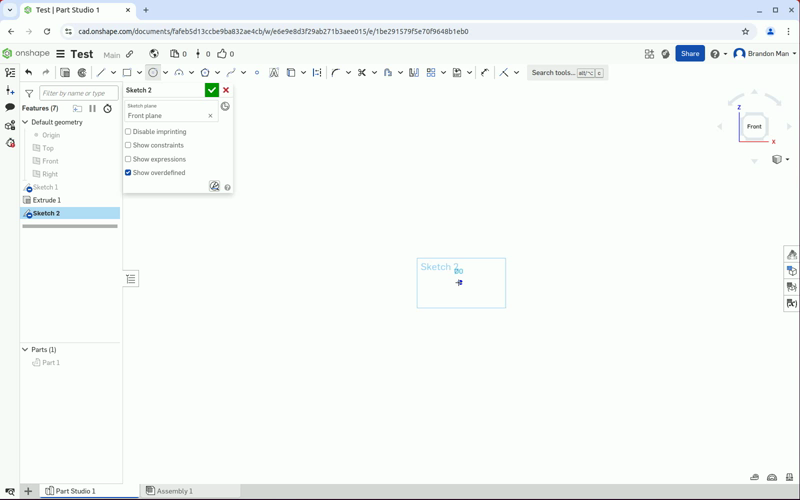
key_up(shift)
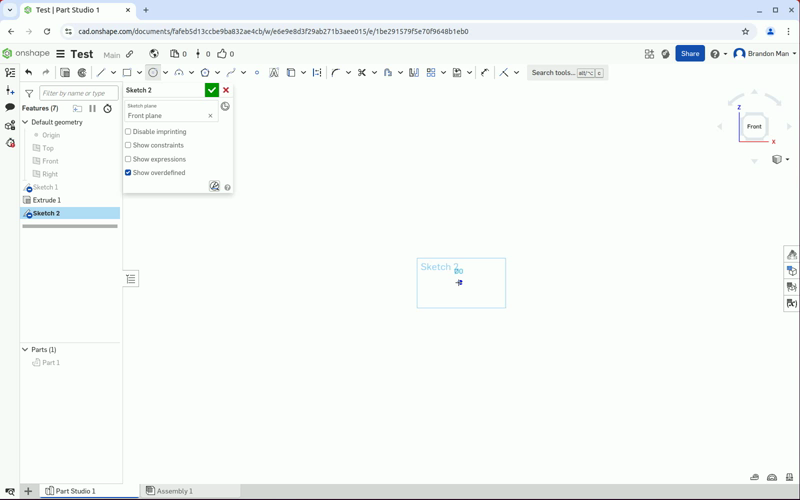
mouse_move(460, 282)
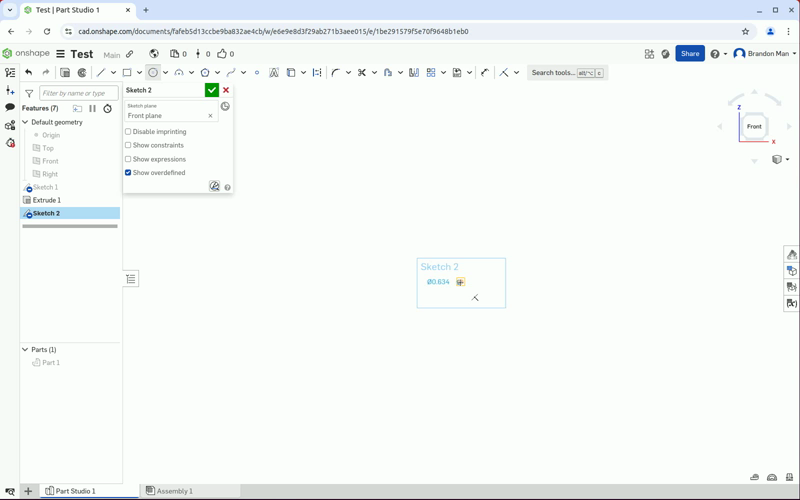
scroll(6)
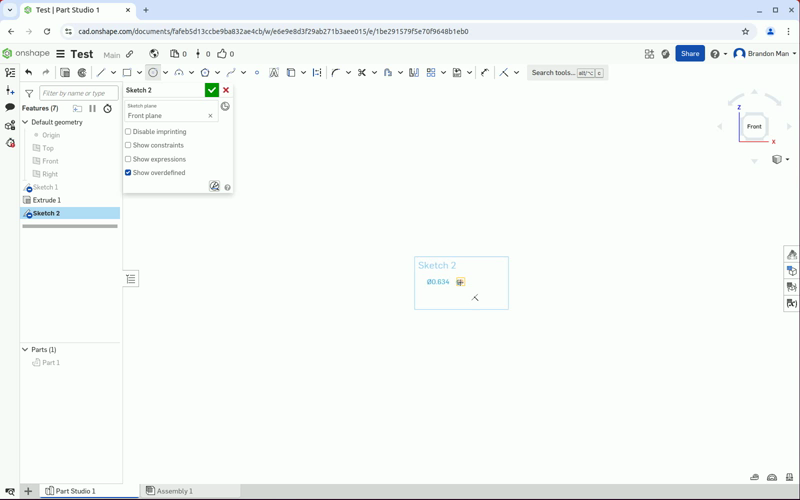
scroll(6)
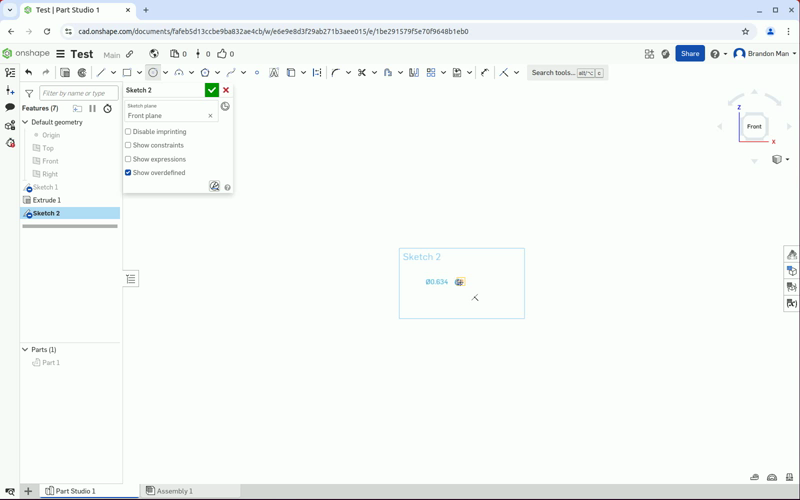
scroll(6)
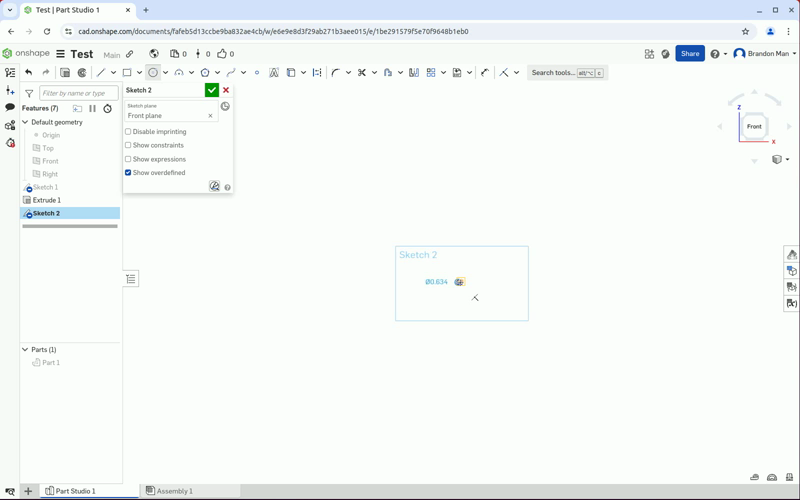
scroll(6)
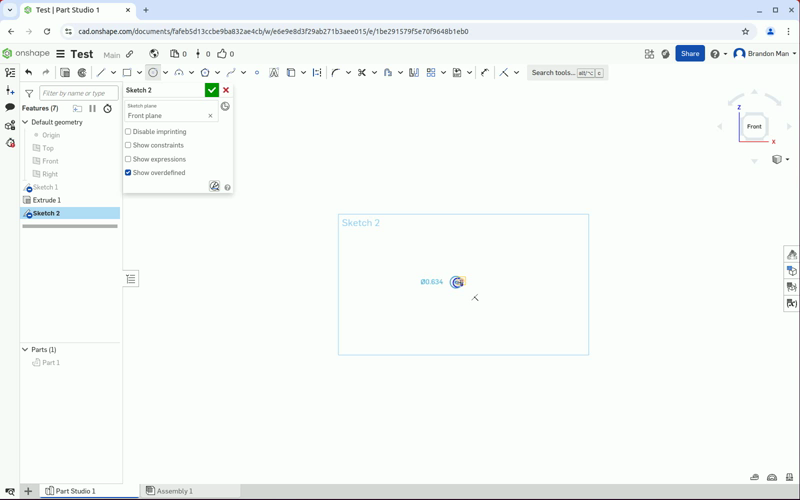
scroll(6)
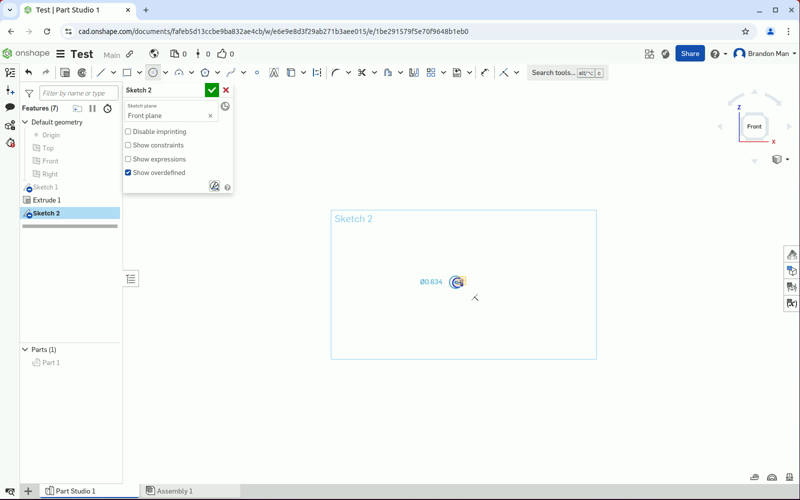
scroll(6)
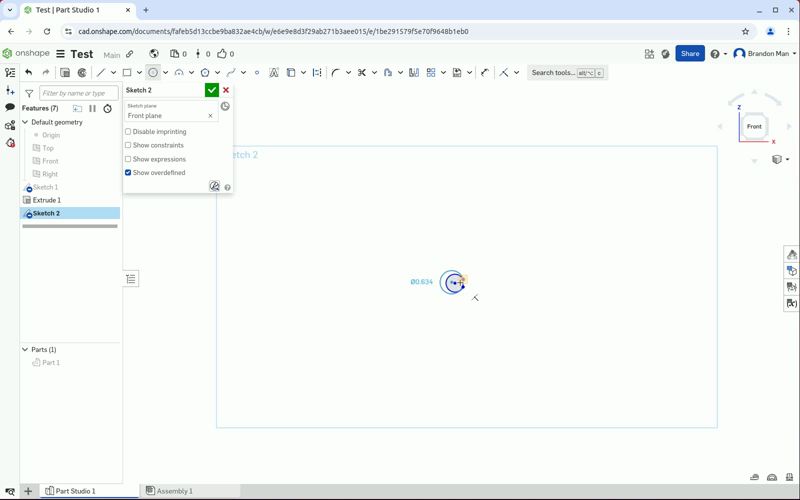
scroll(6)
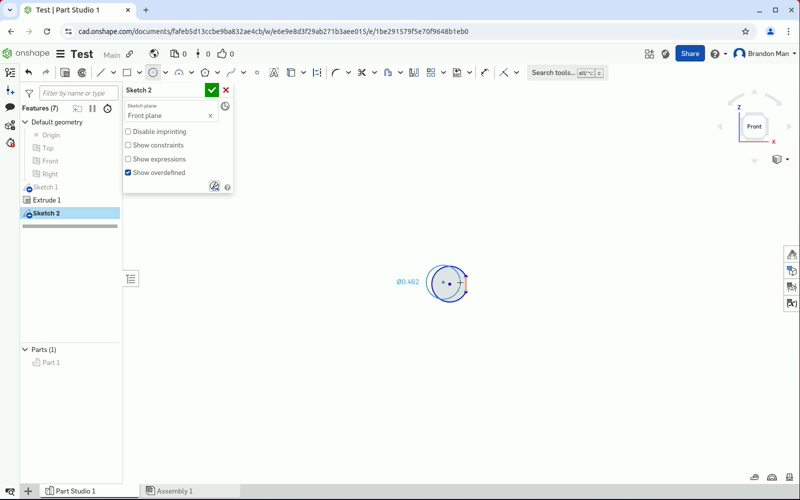
click(460, 282)
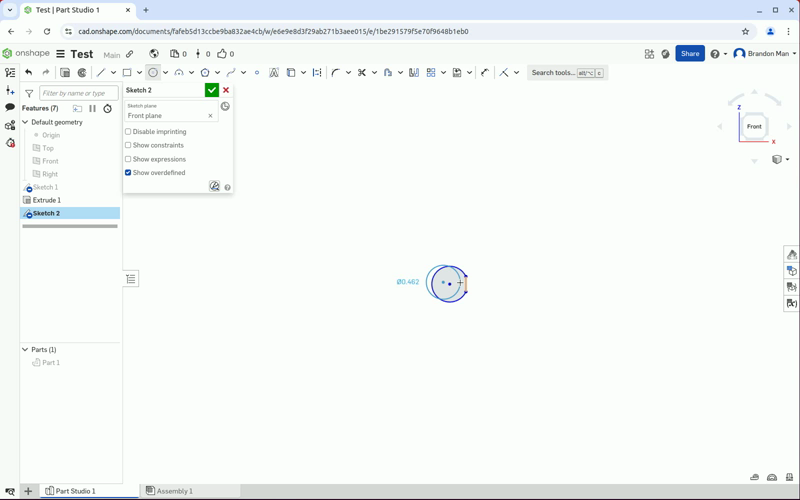
scroll(-6)
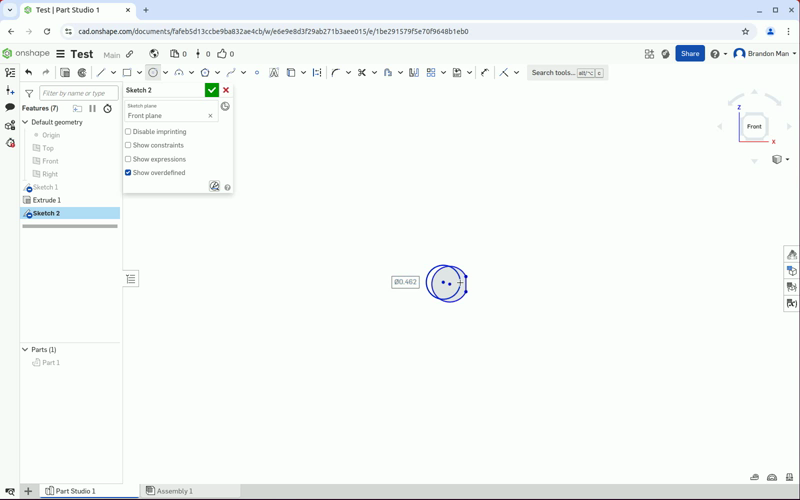
scroll(-6)
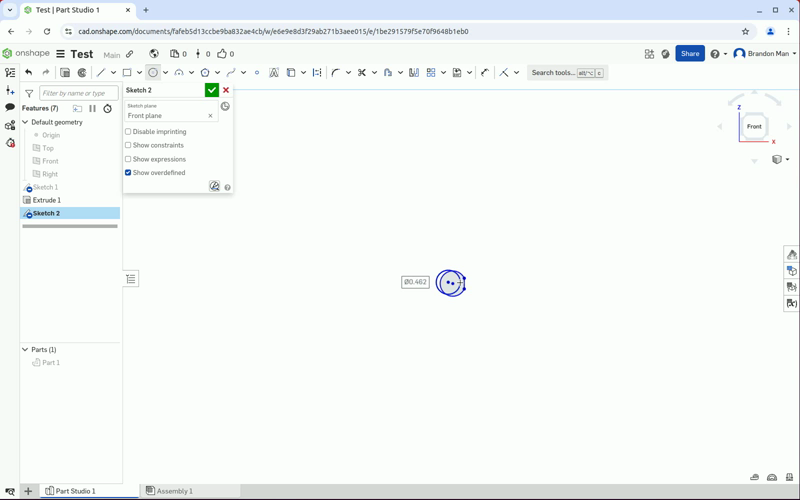
scroll(-6)
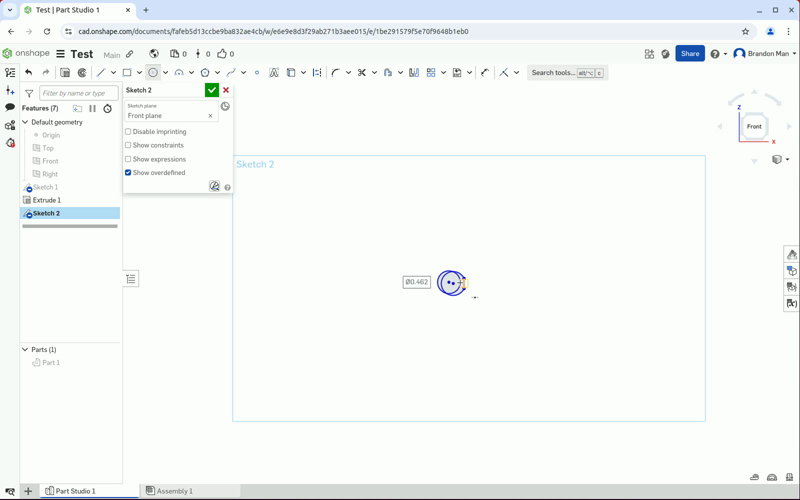
scroll(-6)
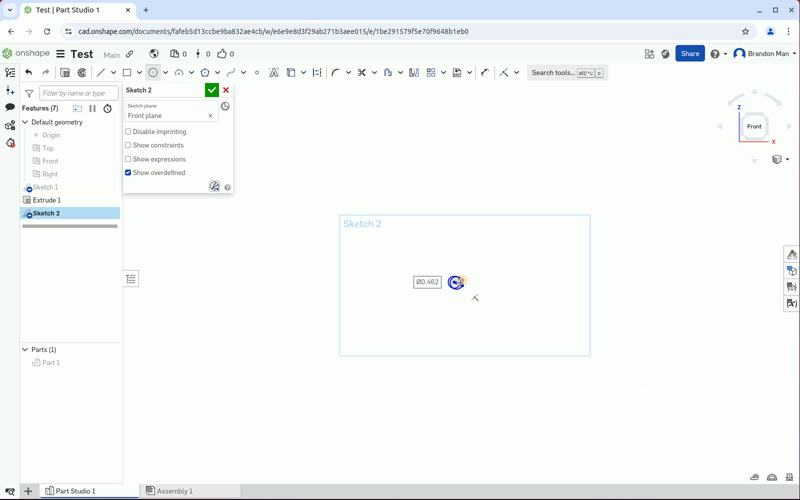
scroll(-6)
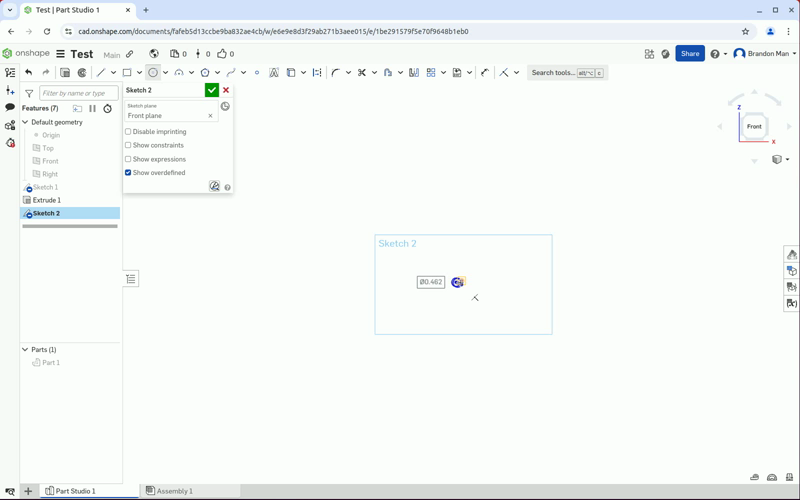
scroll(-6)
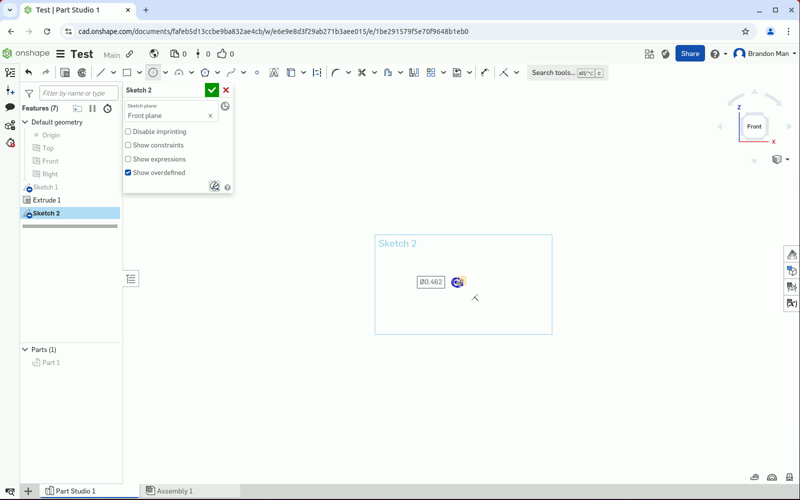
scroll(-6)
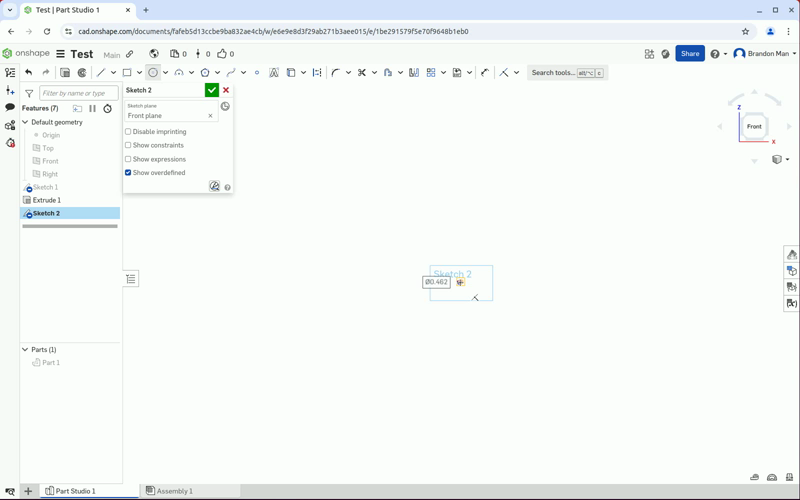
key(esc)
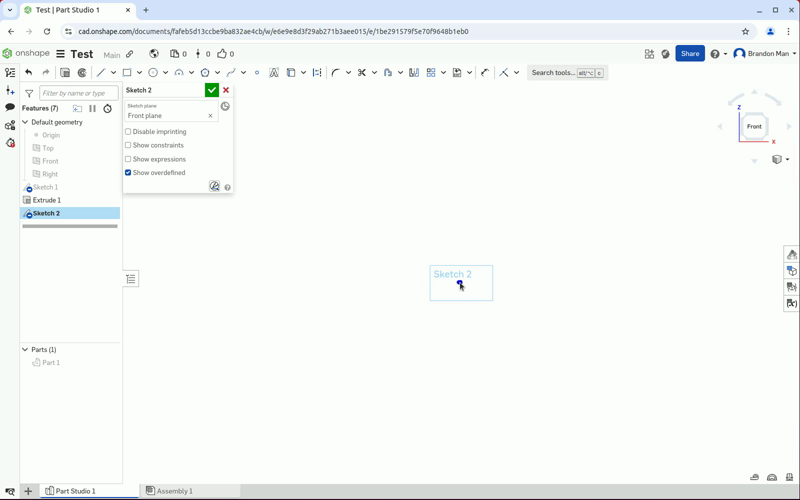
mouse_move(459, 283)
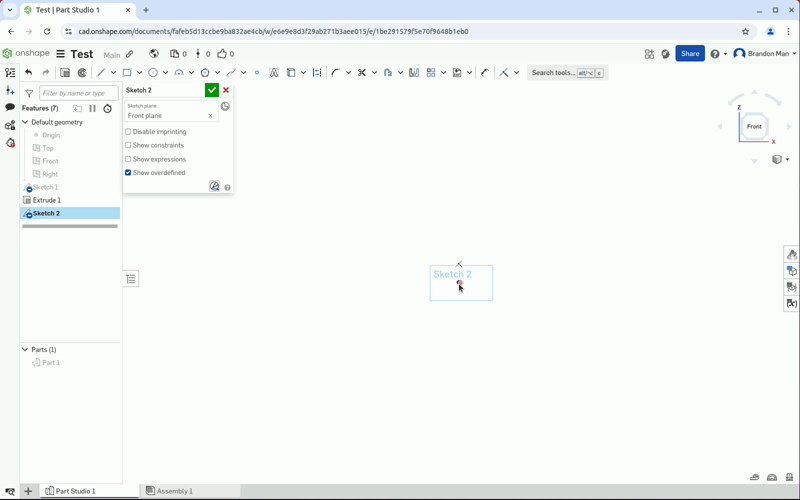
scroll(6)
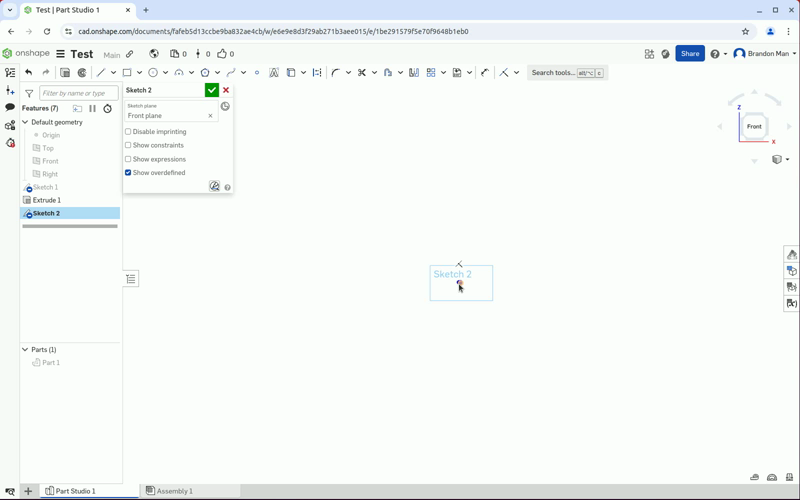
scroll(6)
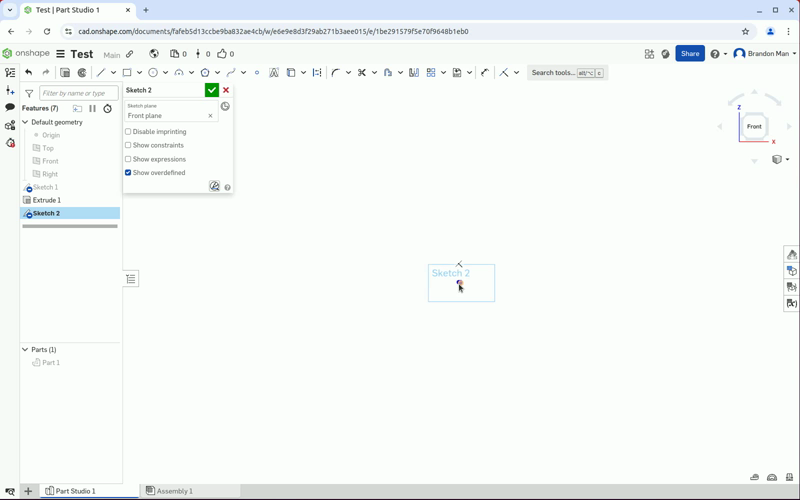
scroll(6)
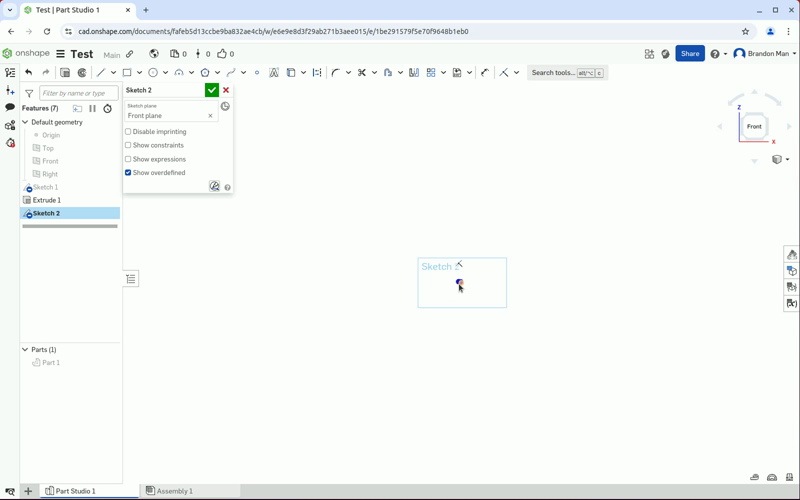
scroll(6)
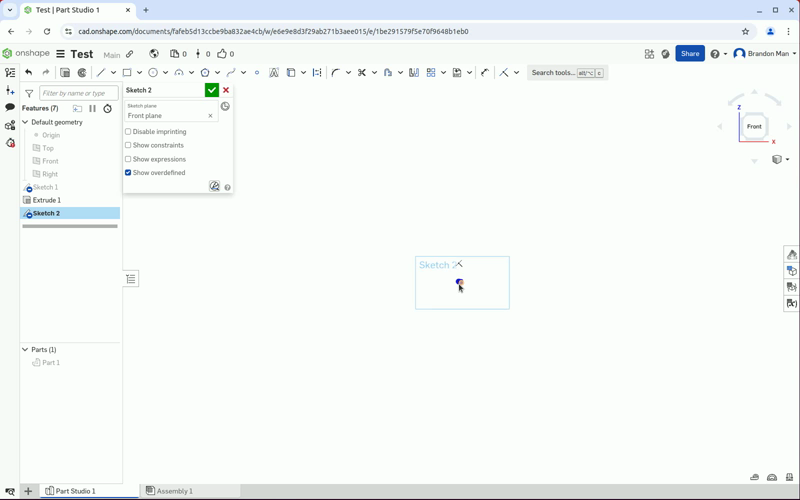
scroll(6)
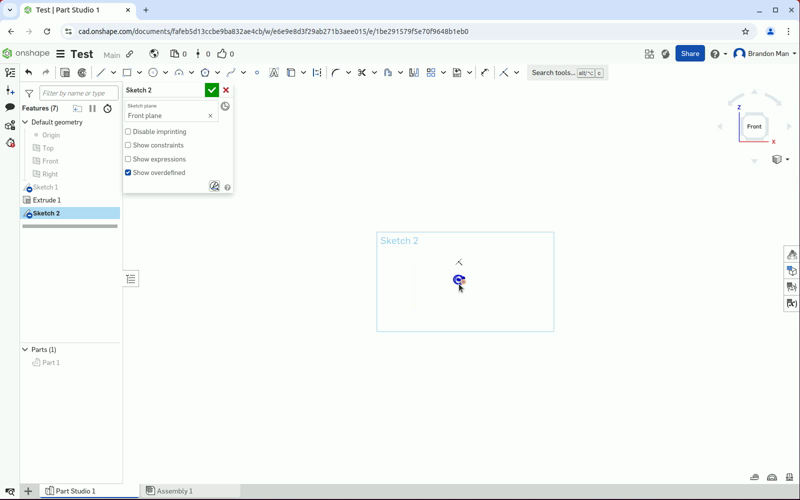
scroll(6)
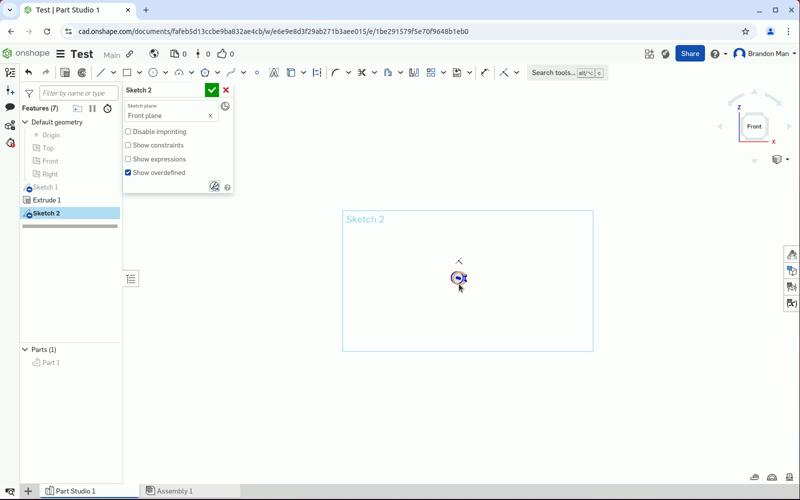
scroll(6)
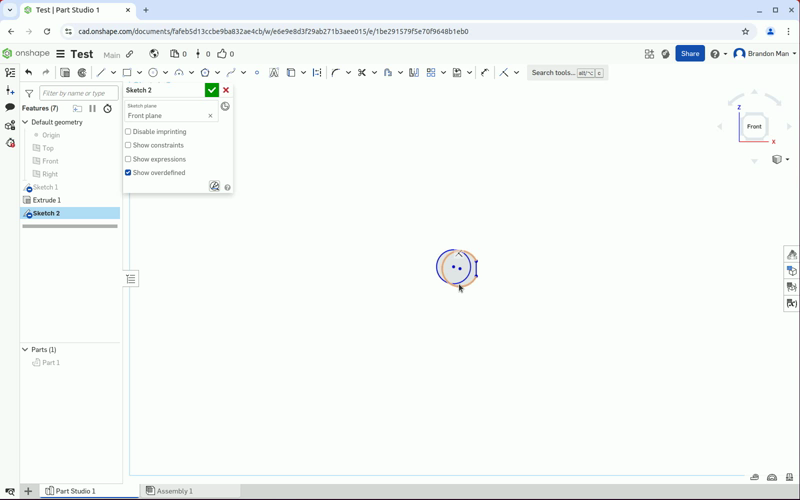
click(459, 283)
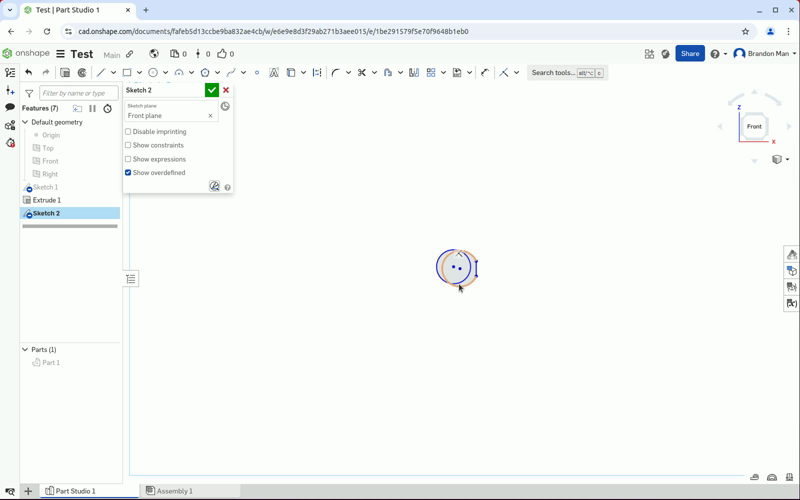
scroll(-6)
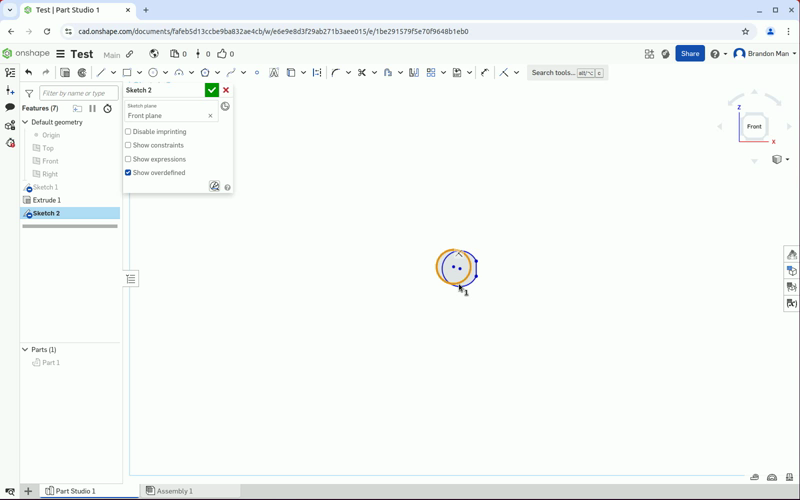
scroll(-6)
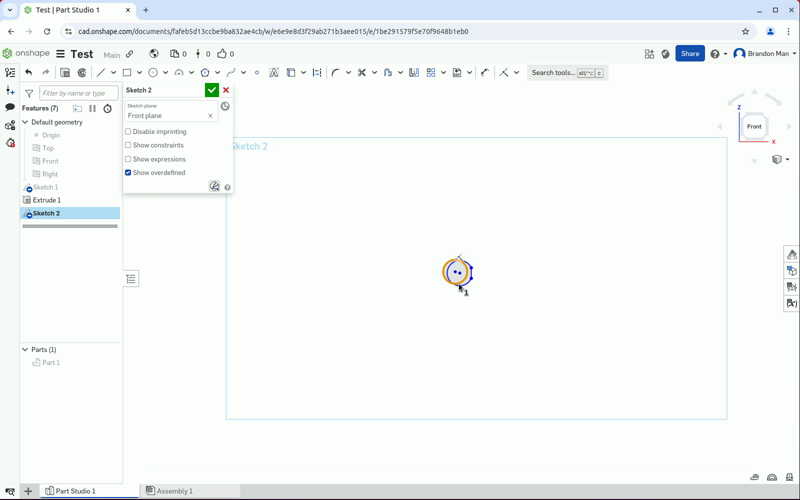
scroll(-6)
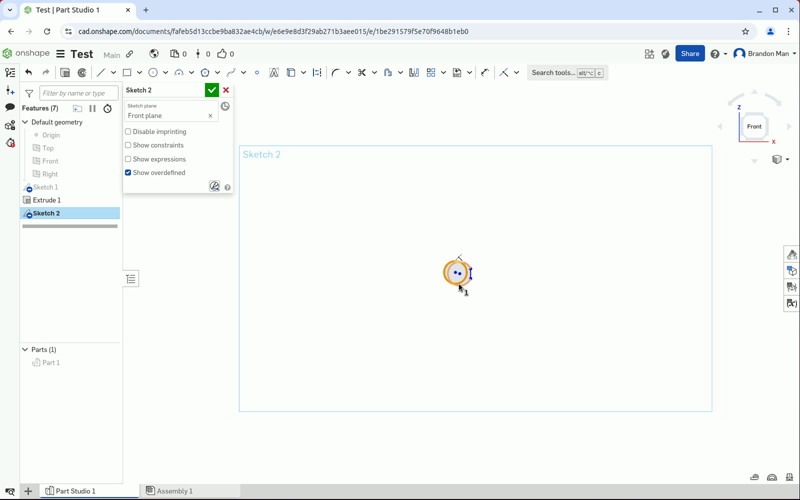
scroll(-6)
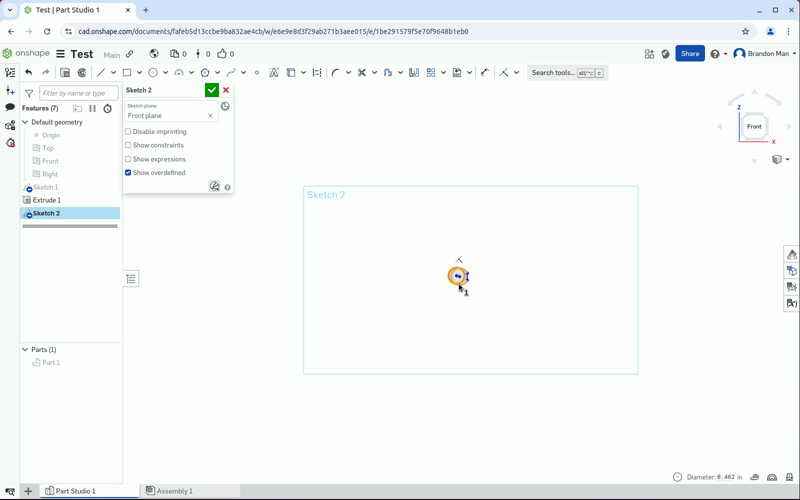
scroll(-6)
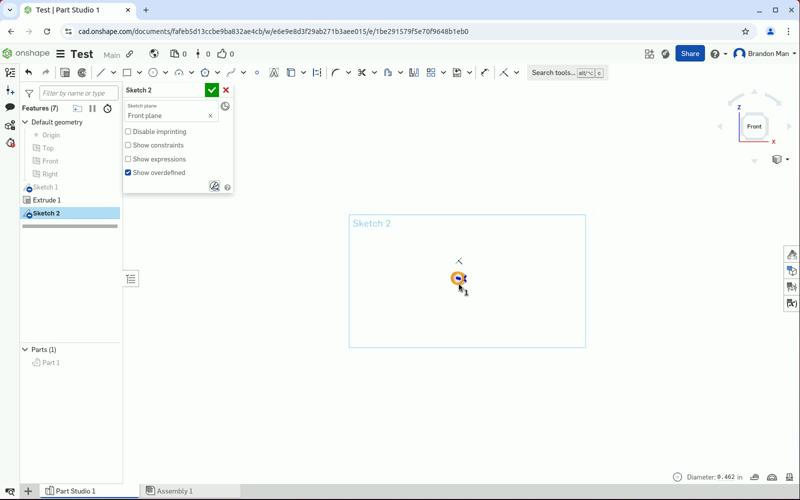
scroll(-6)
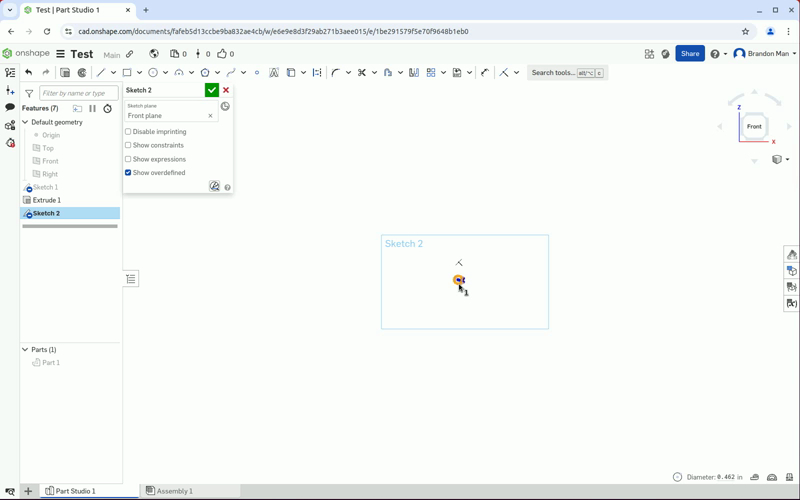
scroll(-6)
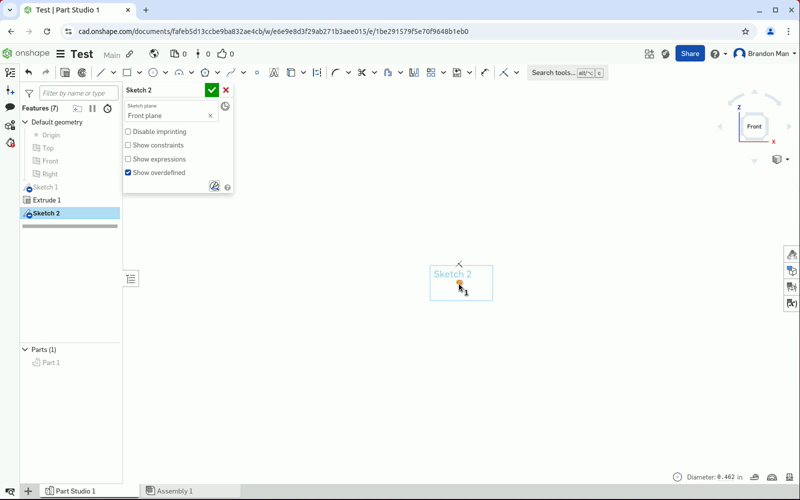
mouse_move(73, 352)
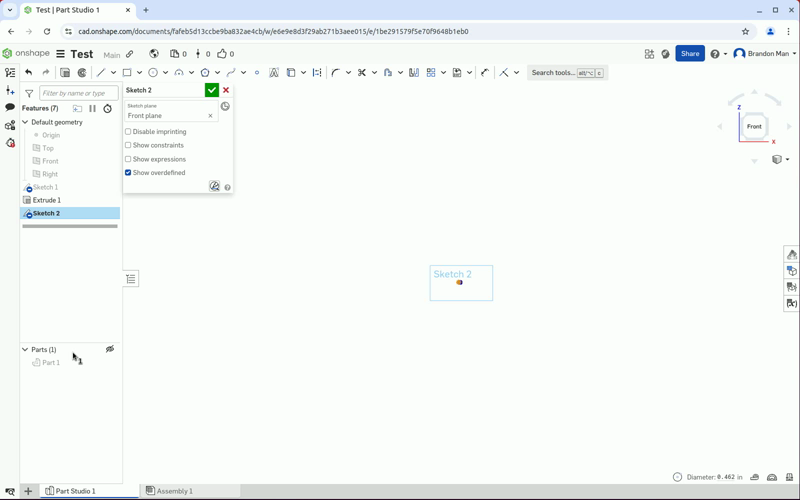
key(shift+y)
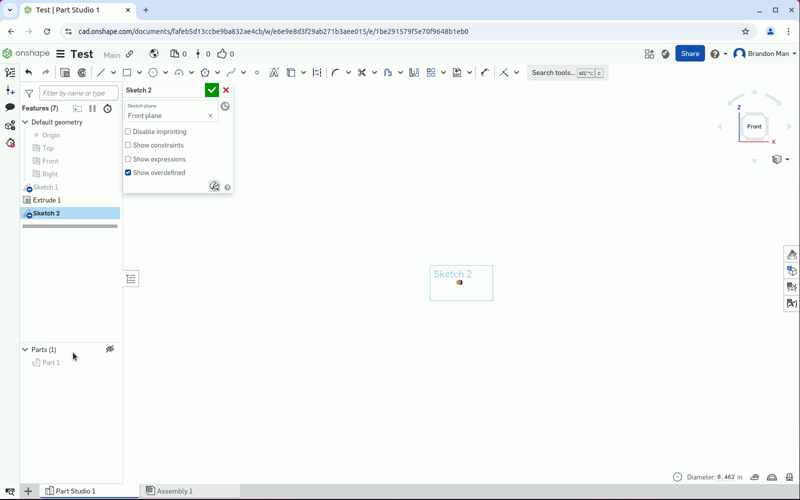
key(shift+e)
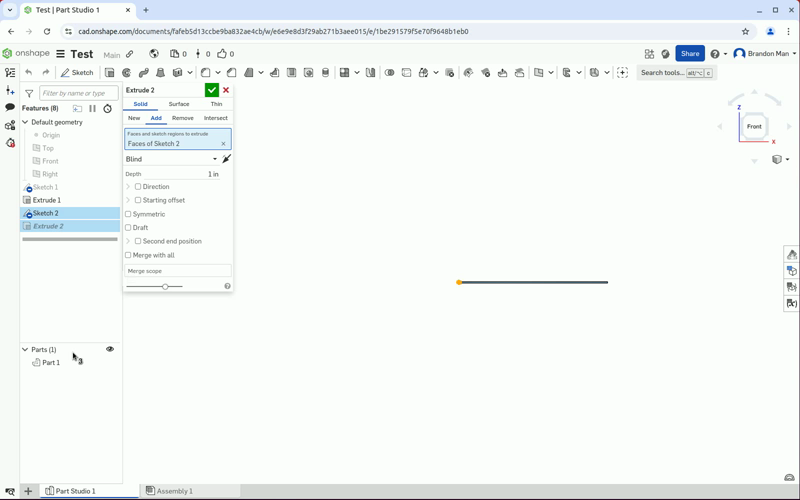
mouse_move(143, 106)
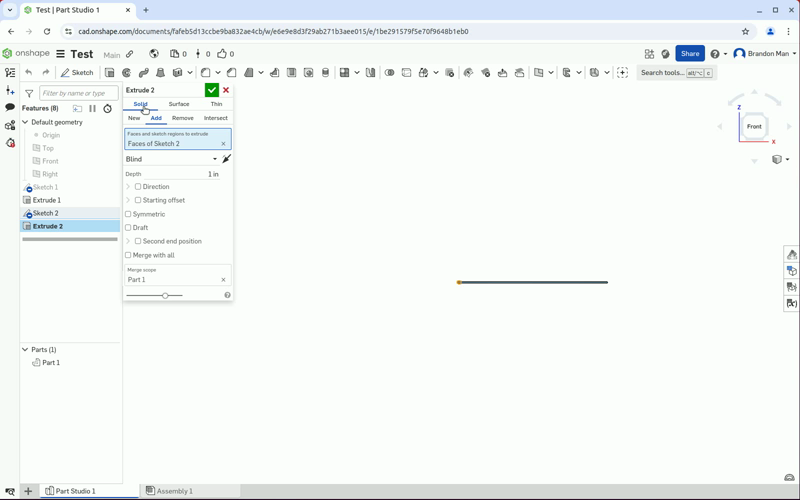
click(143, 106)
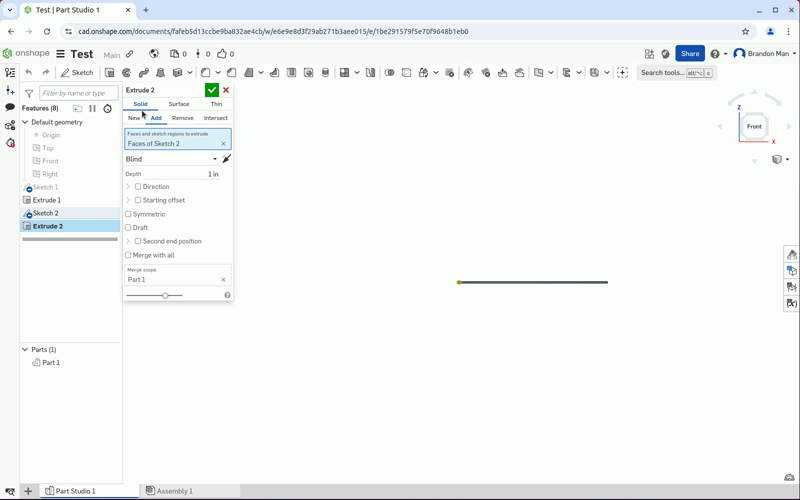
mouse_move(137, 120)
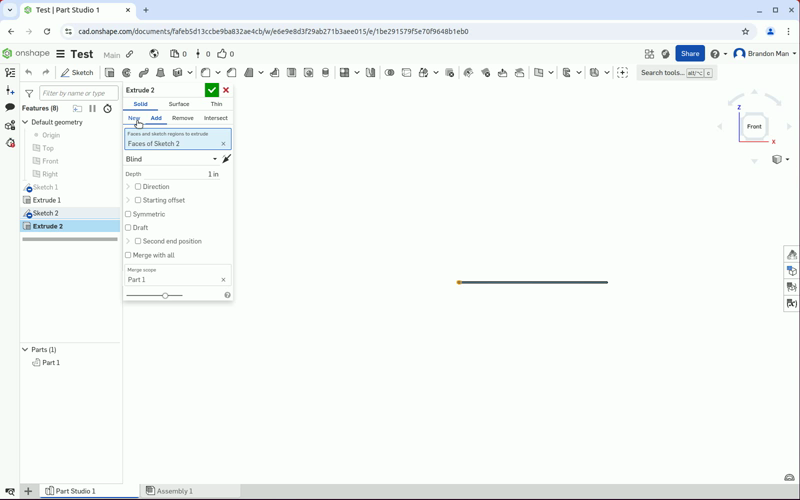
click(137, 120)
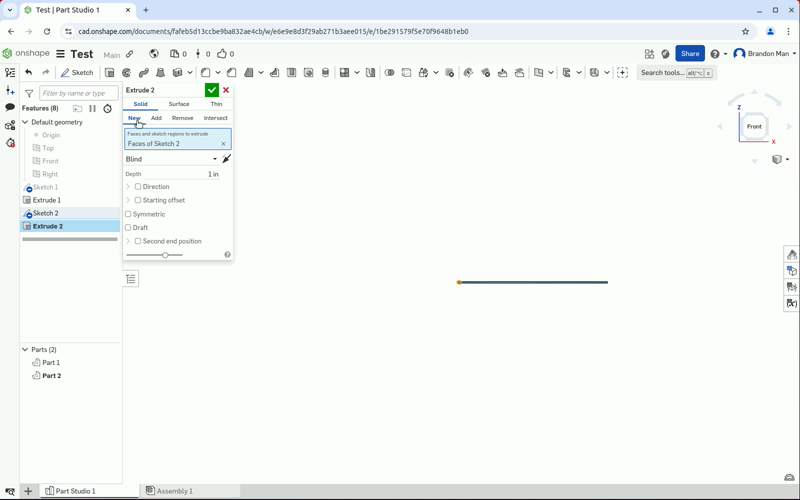
key(tab, 4)
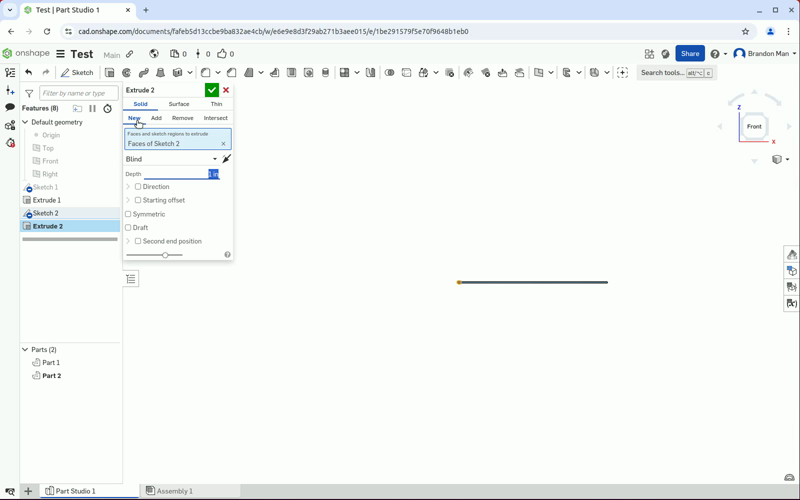
text(0.241)
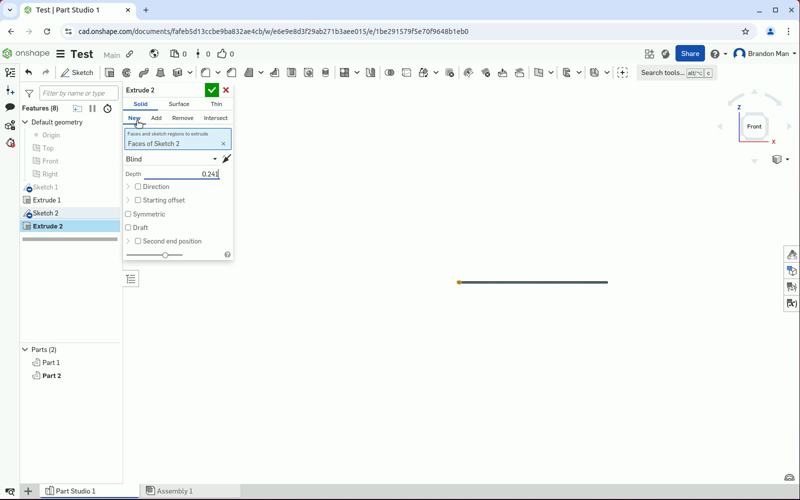
key(enter)
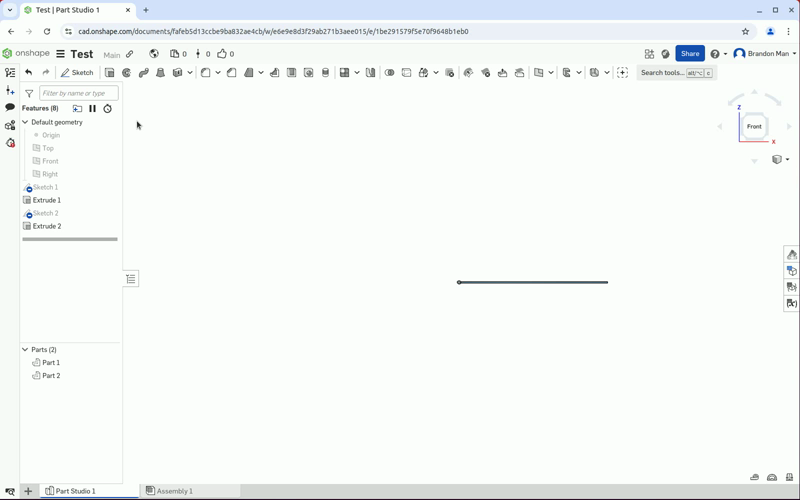
key(shift+h)
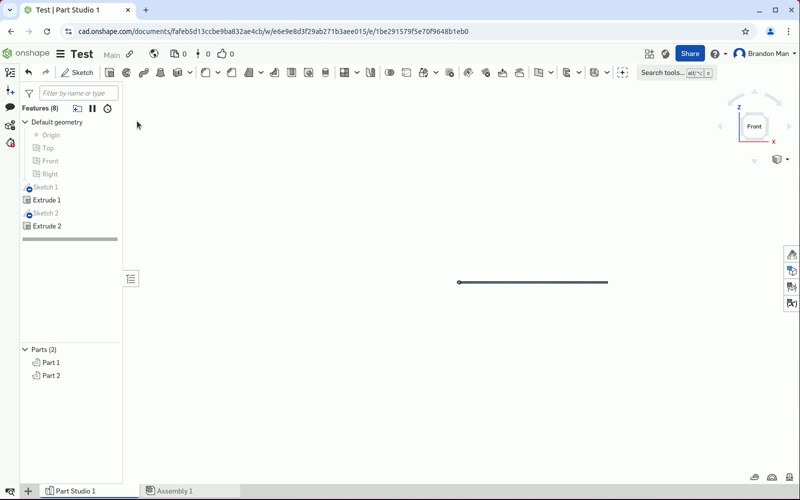
key(shift+h)
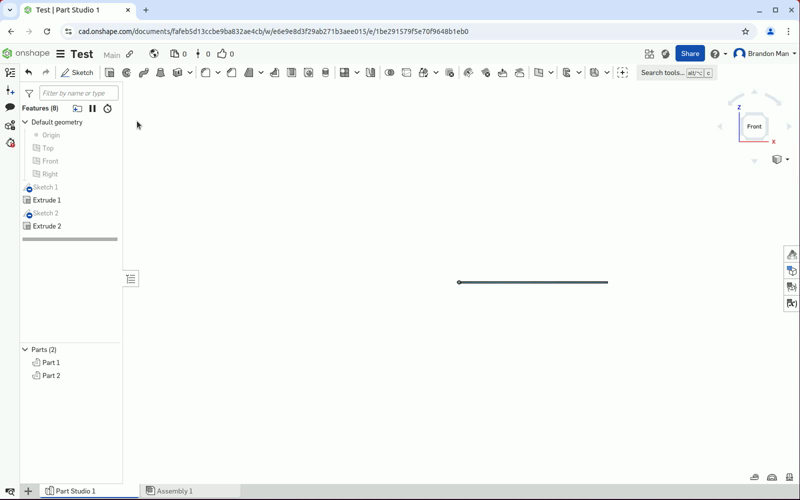
mouse_move(73, 189)
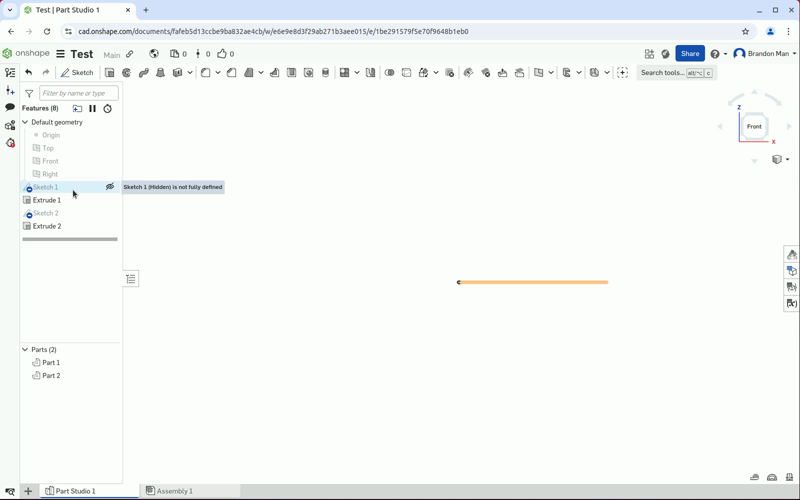
click(73, 189)
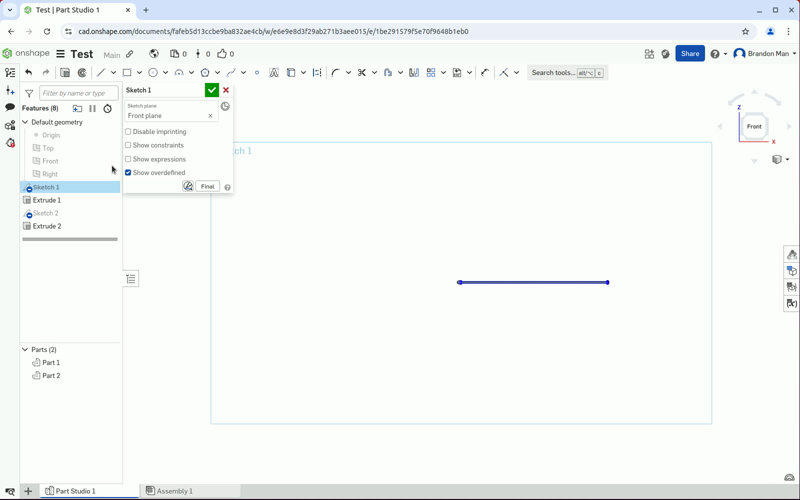
mouse_move(229, 92)
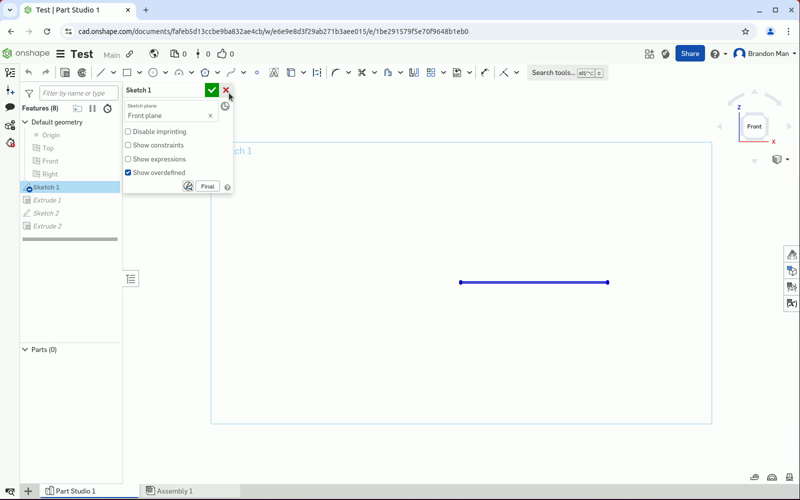
click(229, 92)
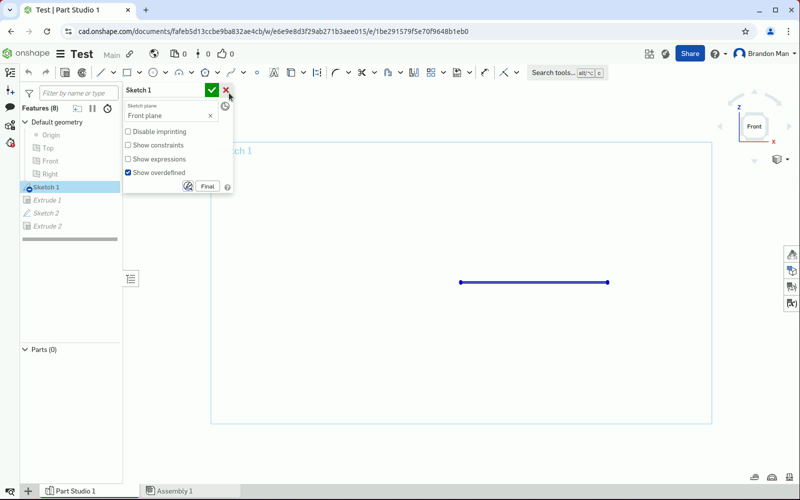
key(shift+s)
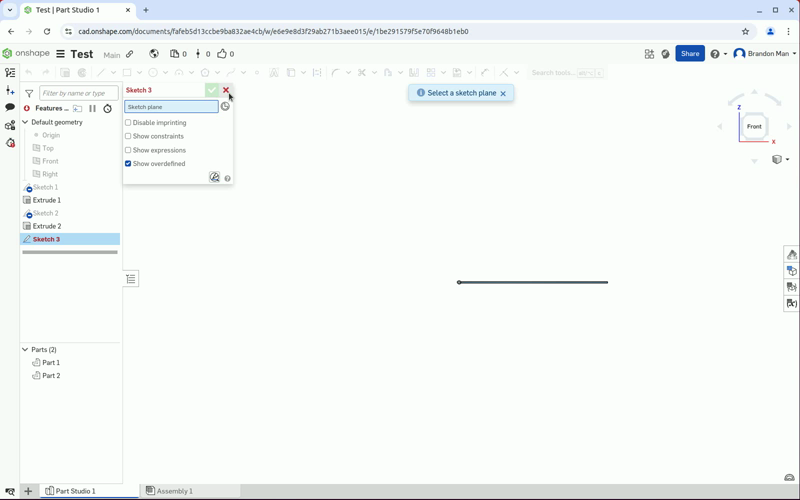
mouse_move(73, 163)
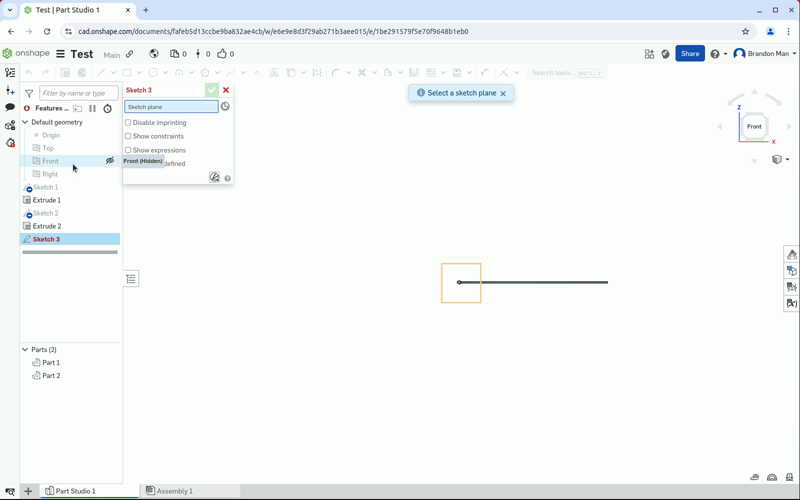
click(73, 163)
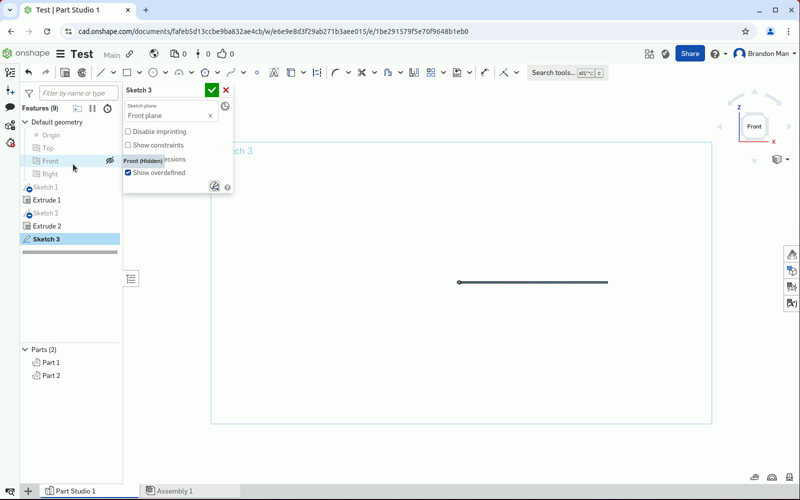
mouse_move(73, 352)
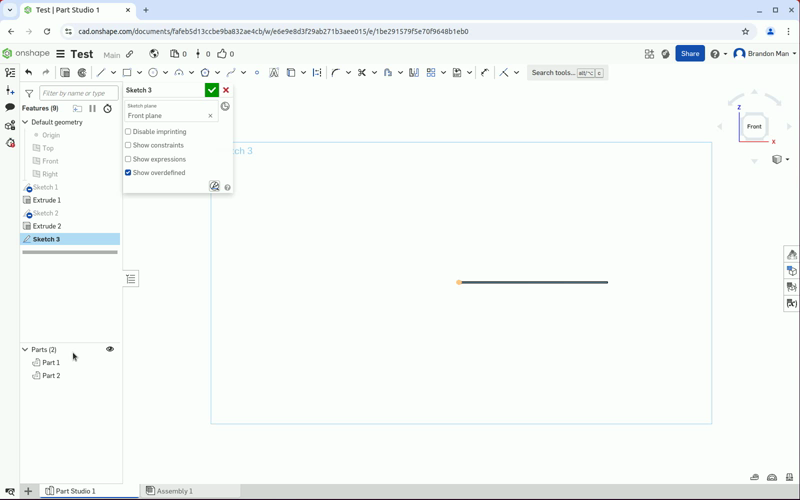
key(y)
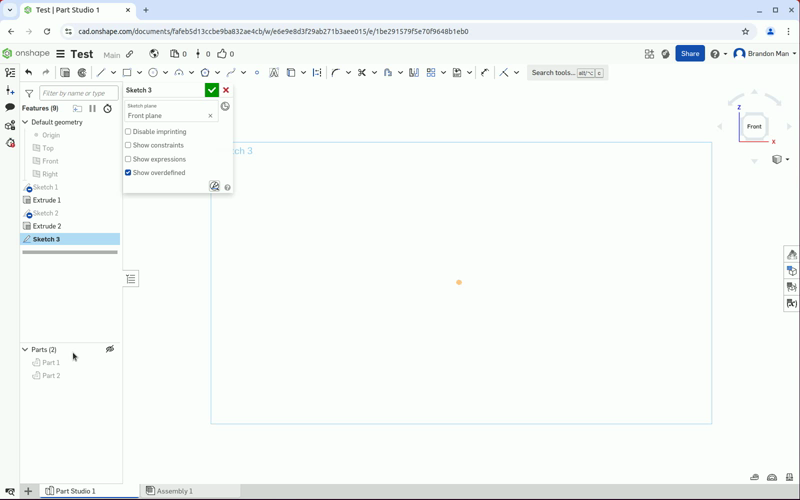
key(a)
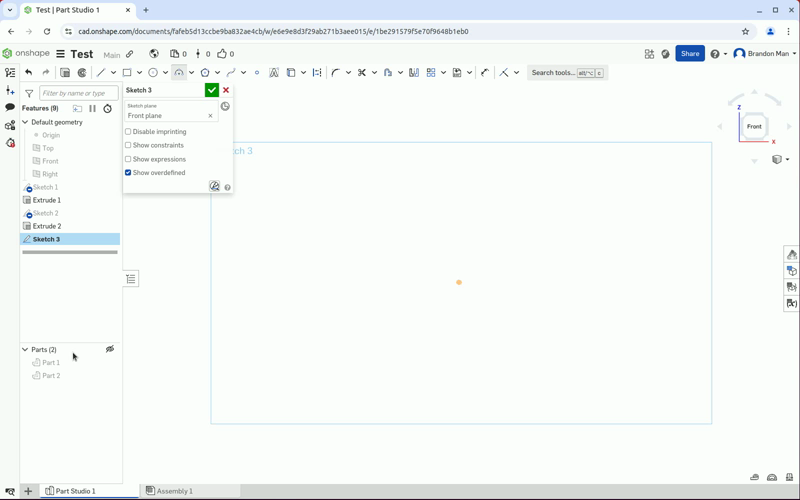
key_down(shift)
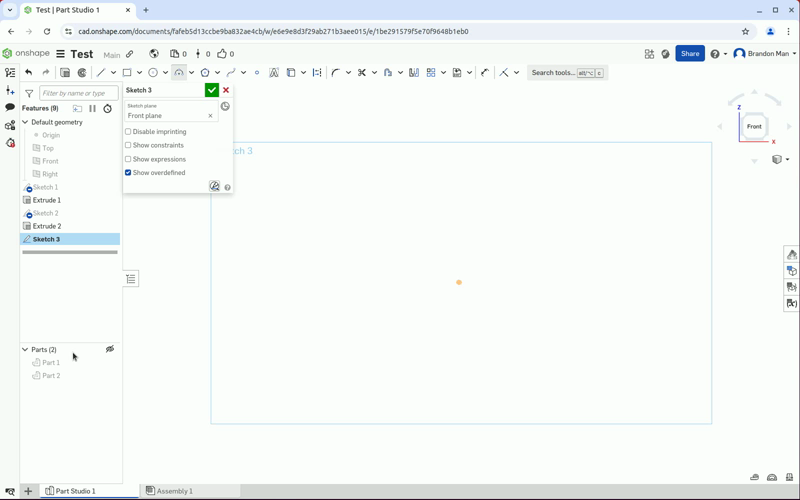
mouse_move(570, 282)
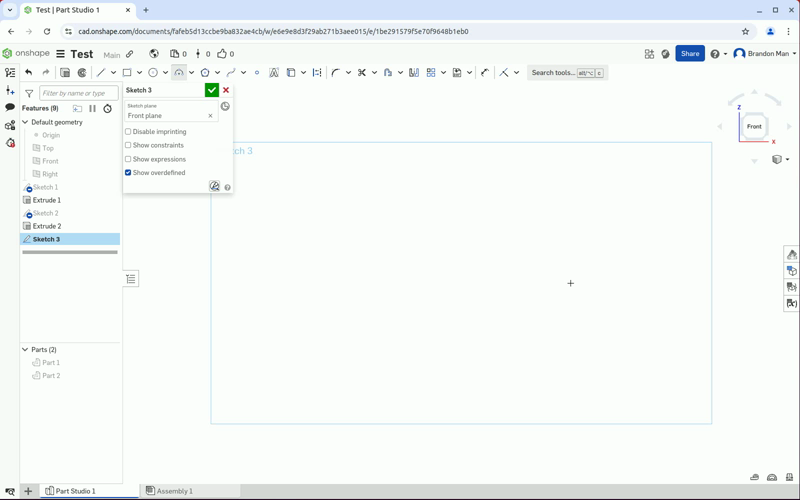
click(570, 282)
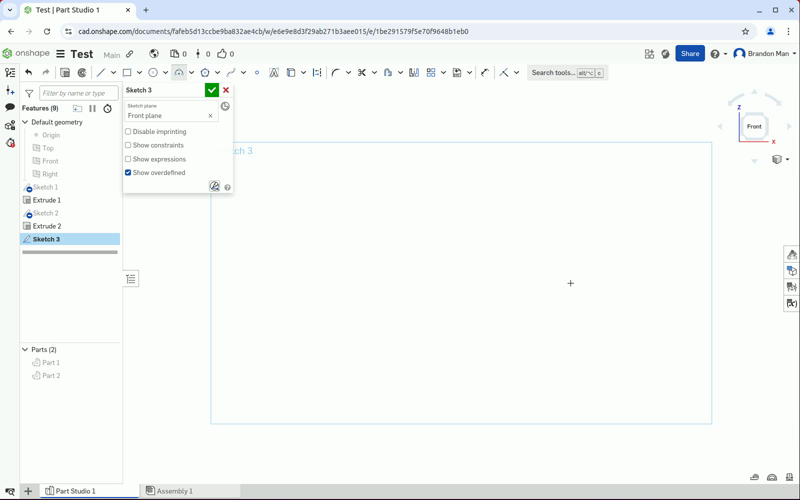
key_up(shift)
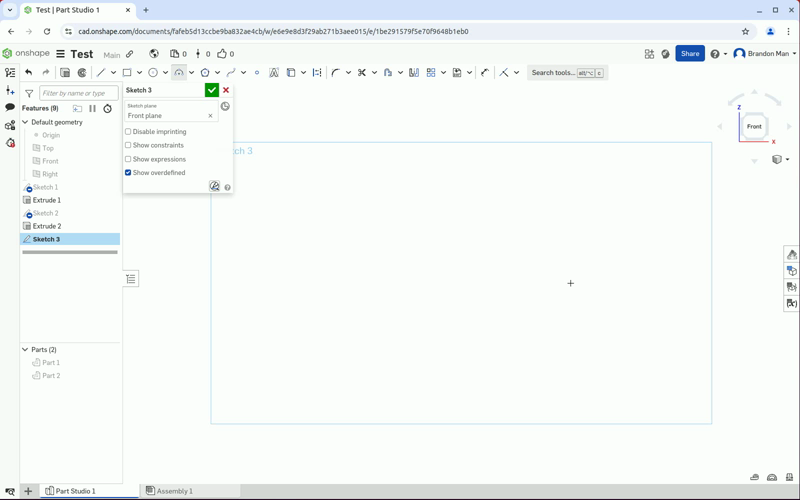
key_down(shift)
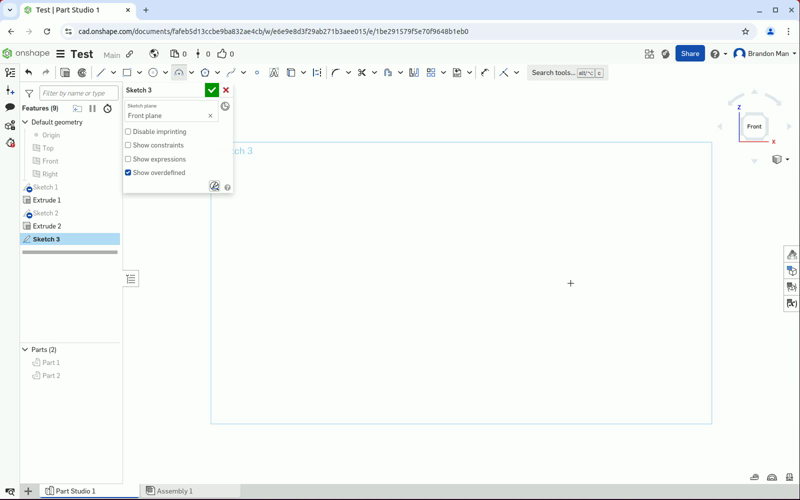
mouse_move(570, 281)
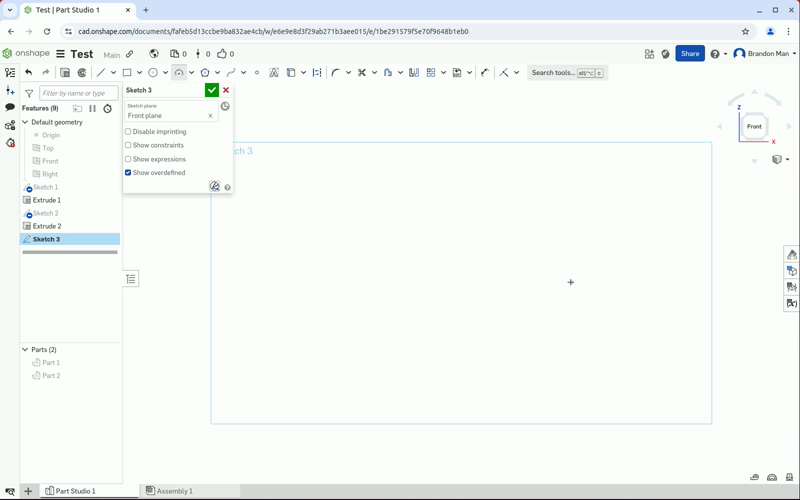
scroll(6)
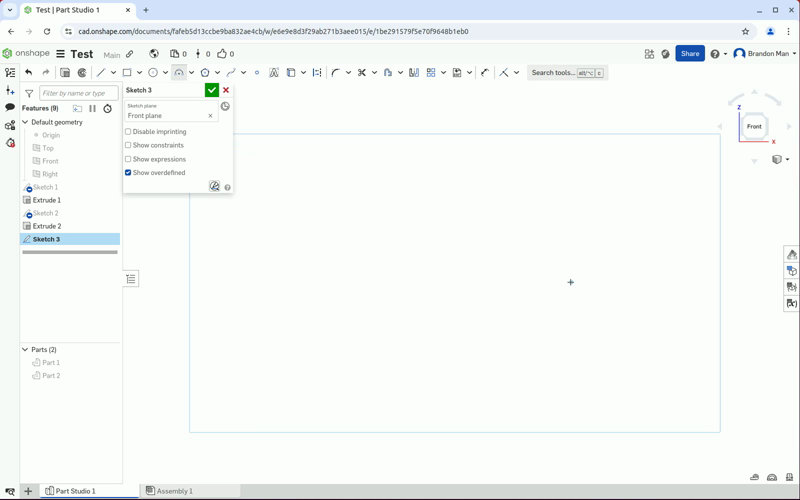
scroll(6)
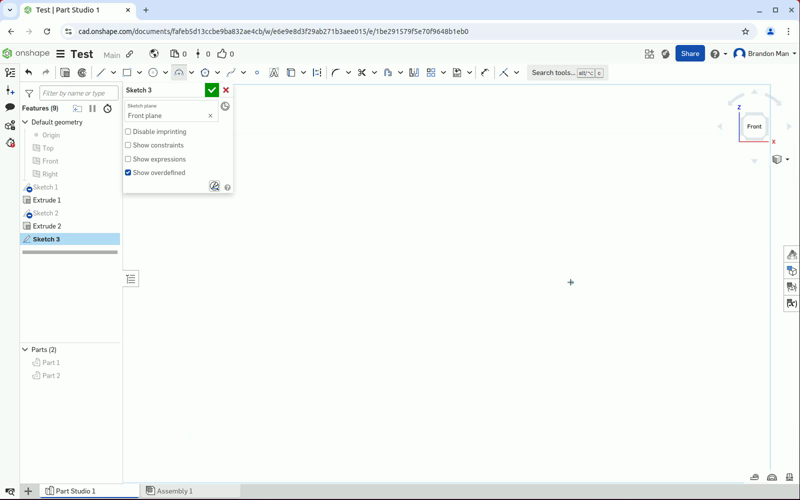
scroll(6)
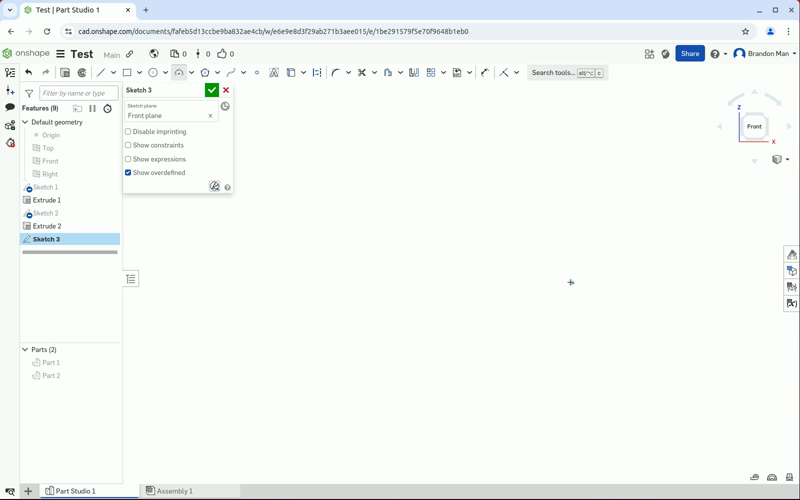
scroll(6)
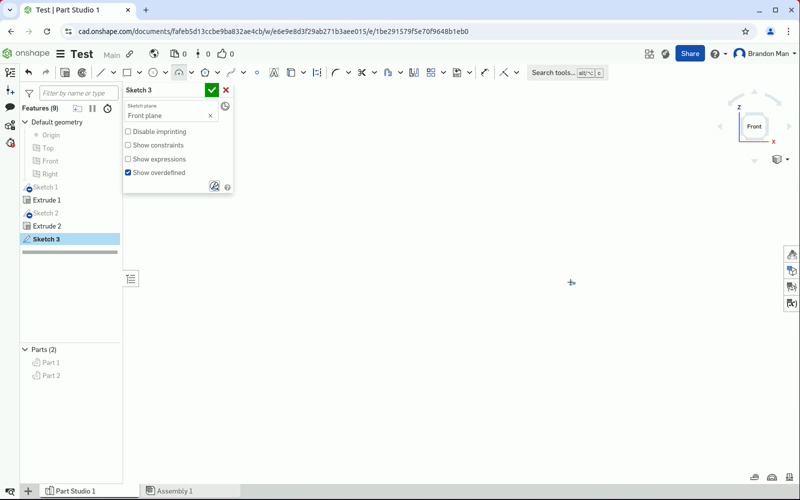
scroll(6)
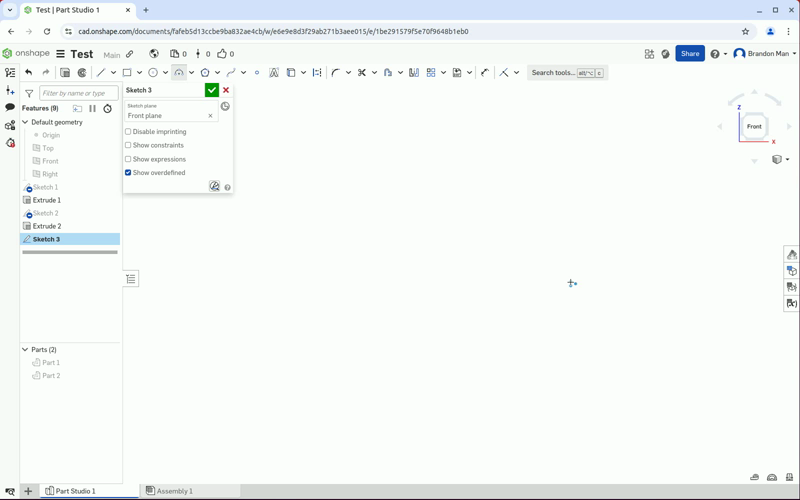
scroll(6)
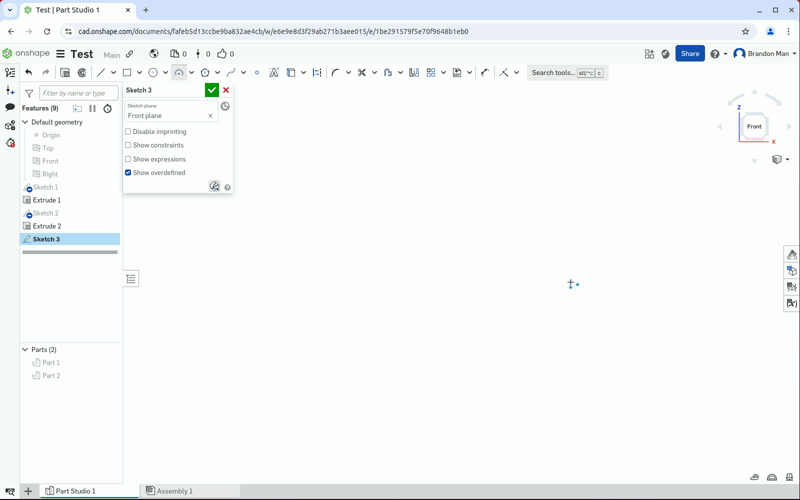
scroll(6)
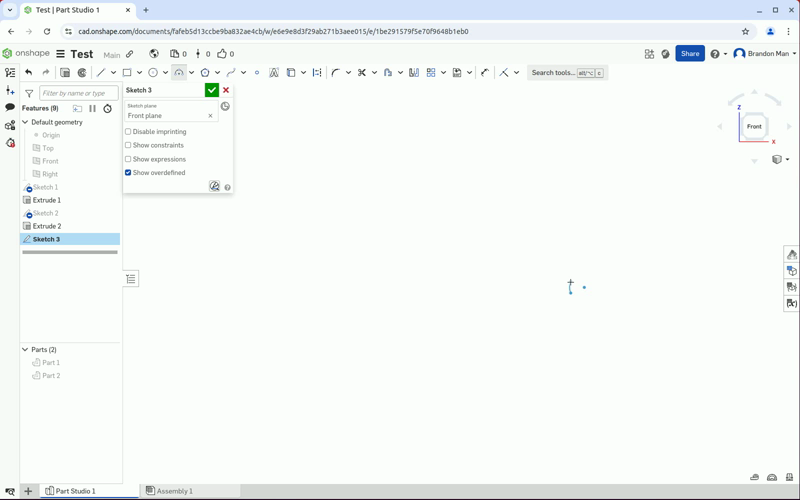
click(570, 281)
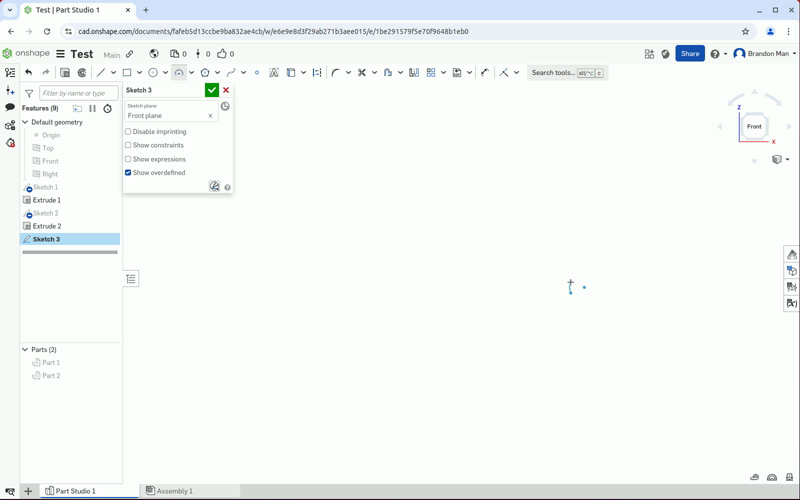
scroll(-6)
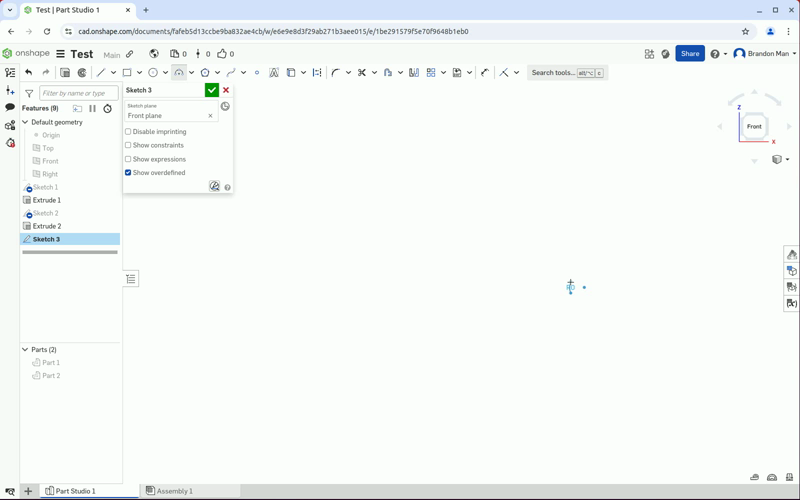
scroll(-6)
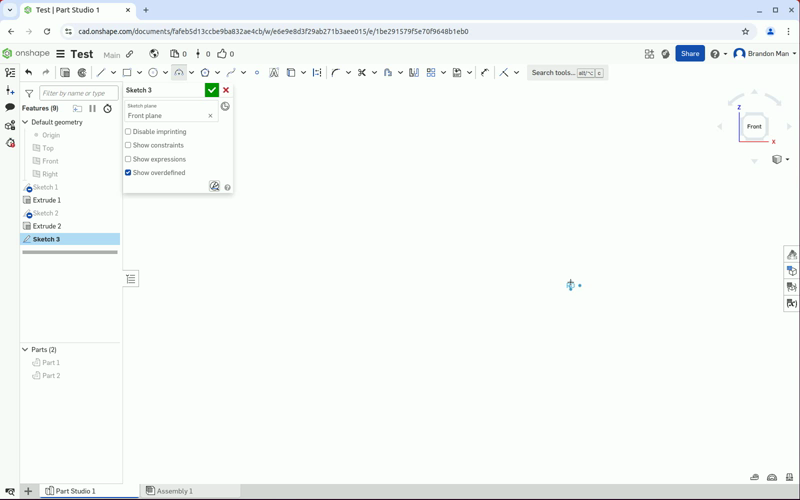
scroll(-6)
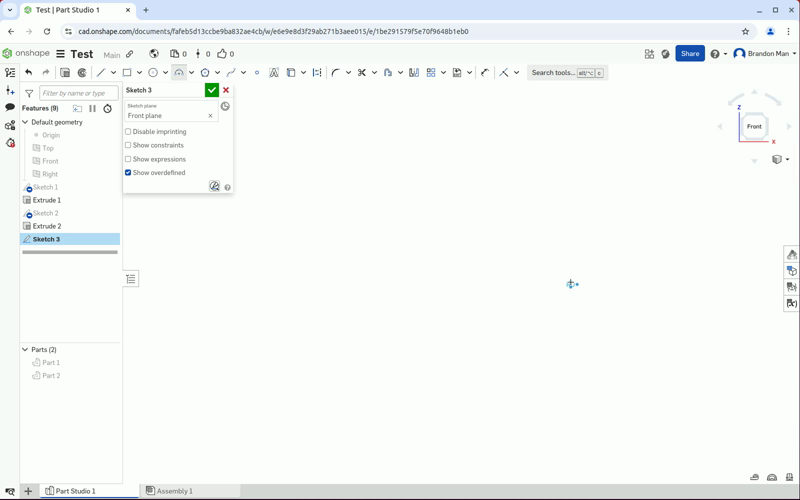
scroll(-6)
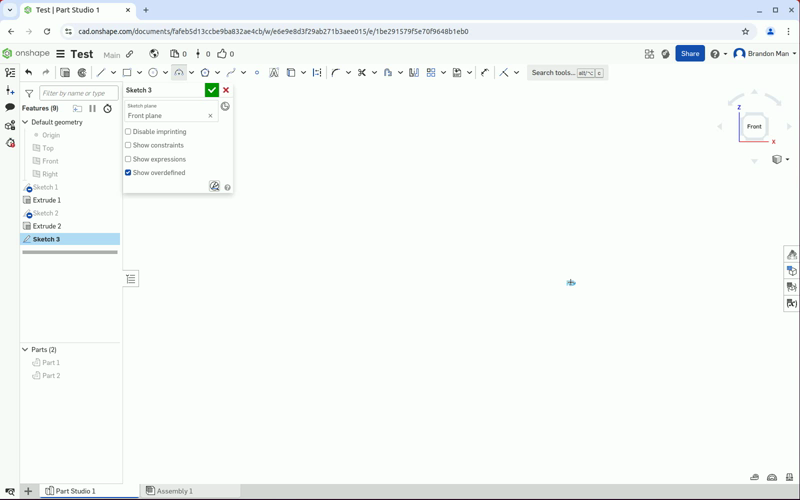
scroll(-6)
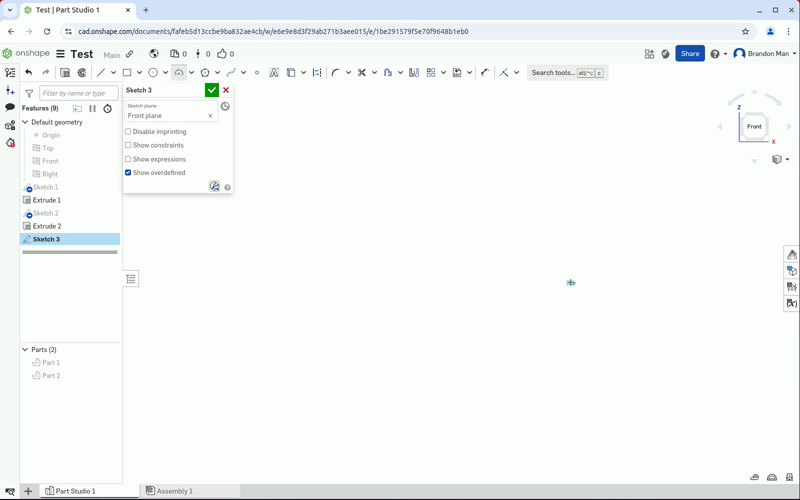
scroll(-6)
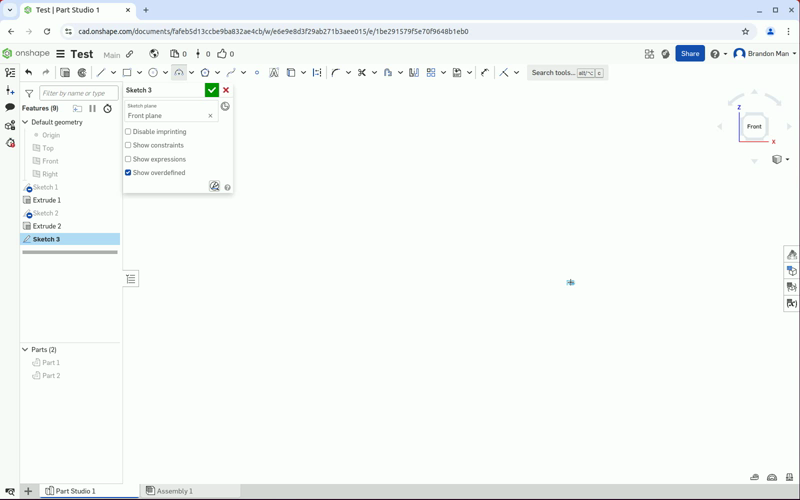
scroll(-6)
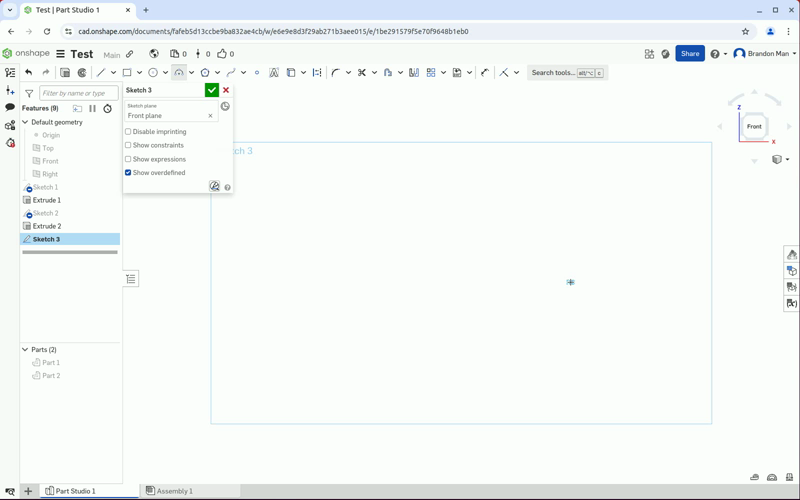
mouse_move(574, 282)
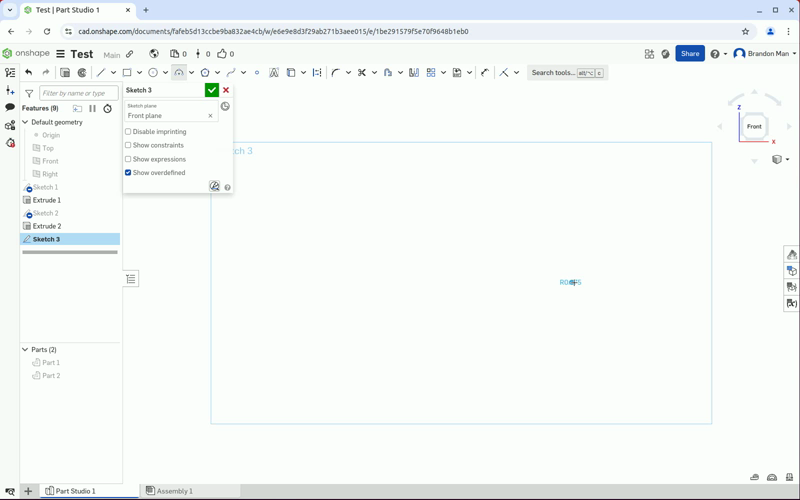
scroll(6)
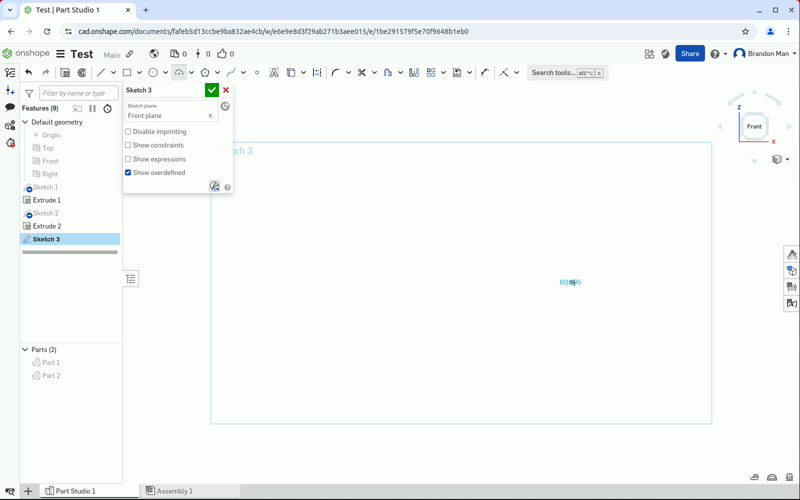
scroll(6)
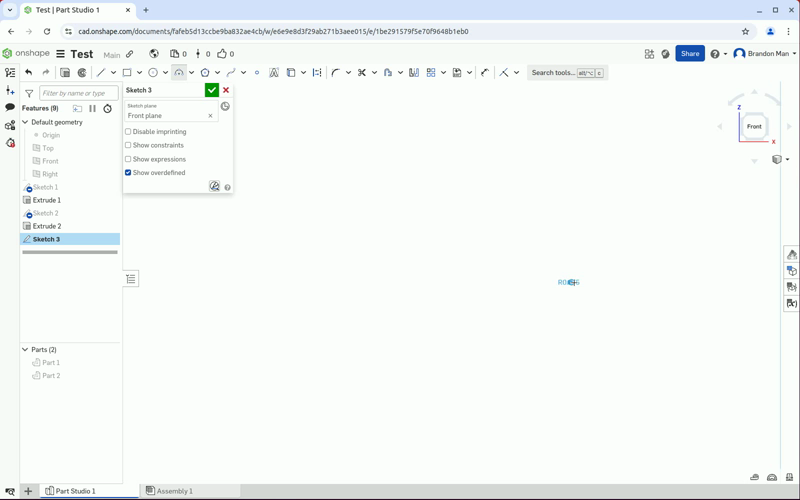
scroll(6)
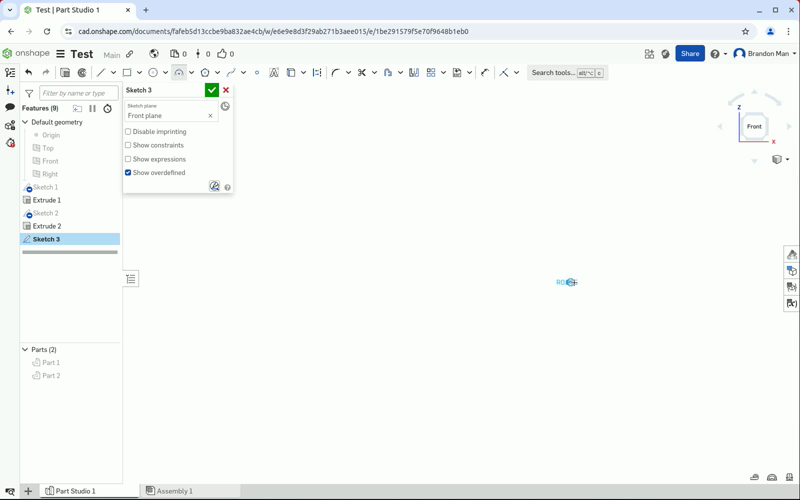
scroll(6)
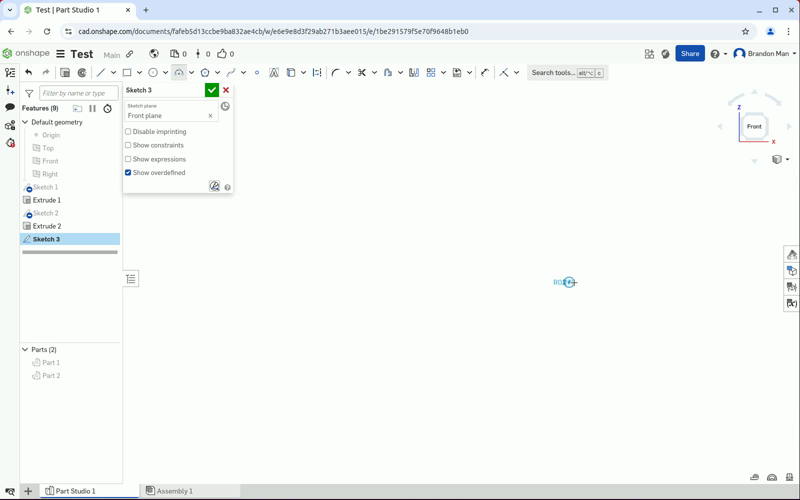
scroll(6)
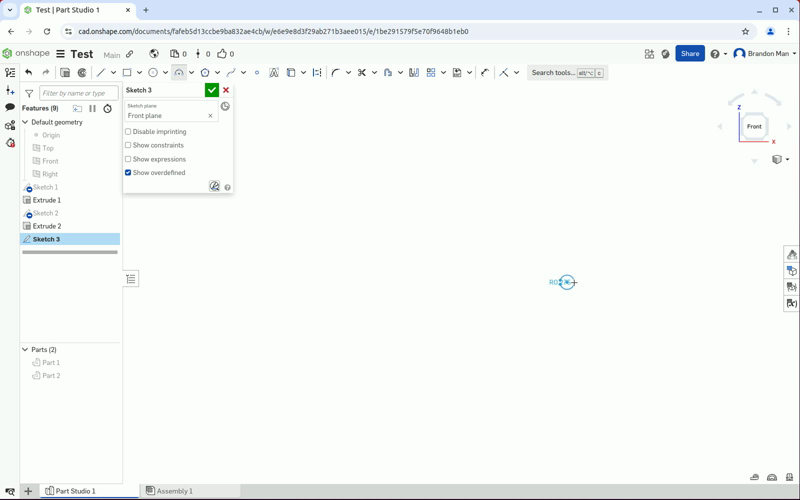
scroll(6)
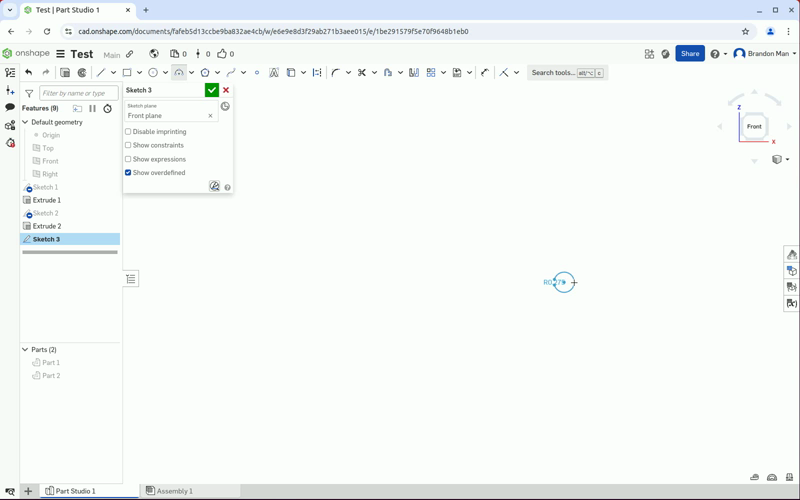
scroll(6)
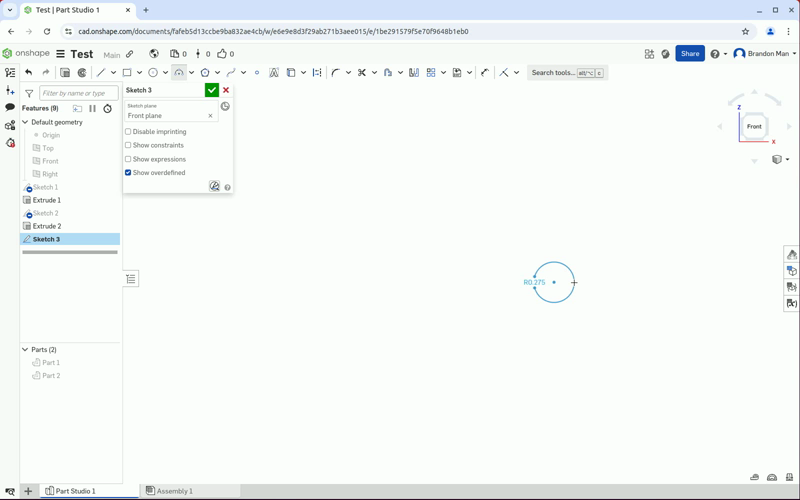
click(574, 282)
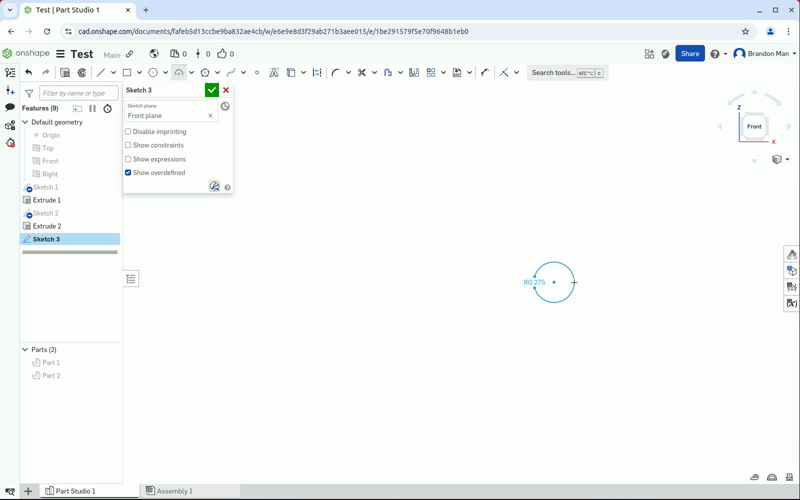
scroll(-6)
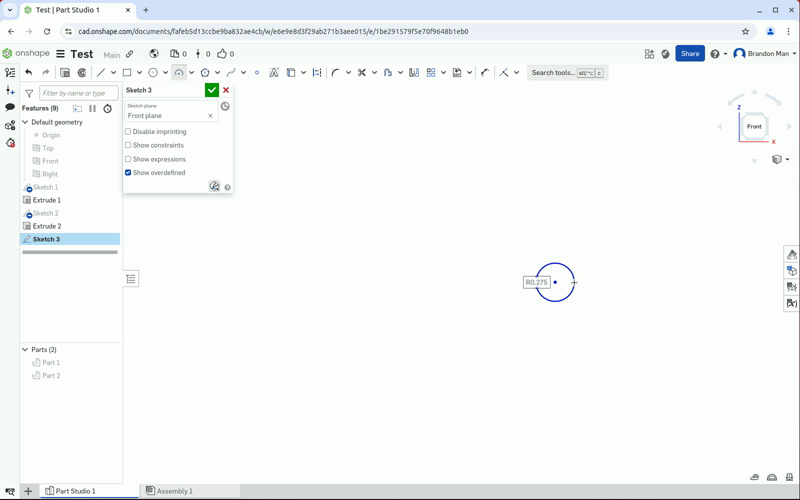
scroll(-6)
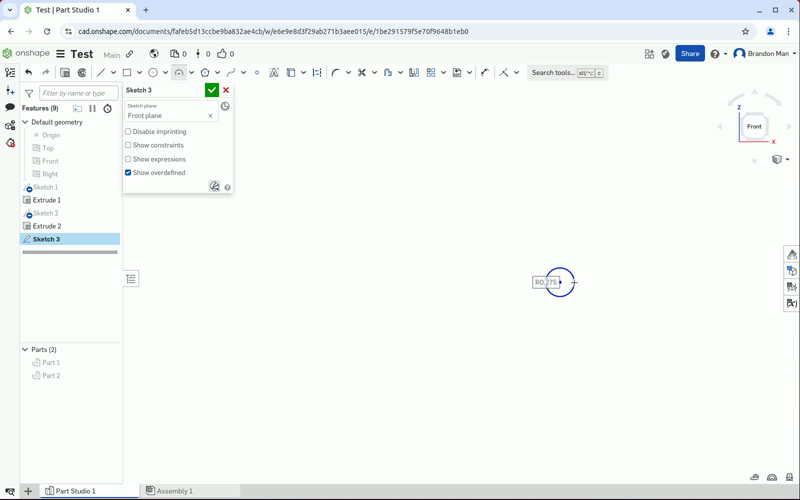
scroll(-6)
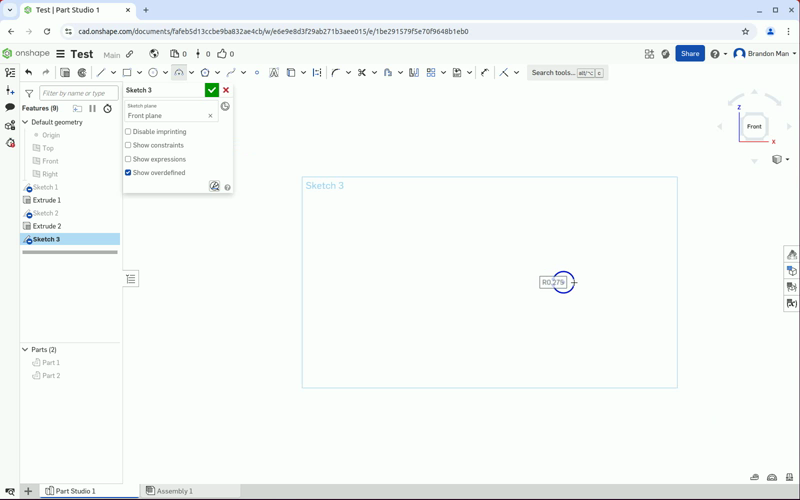
scroll(-6)
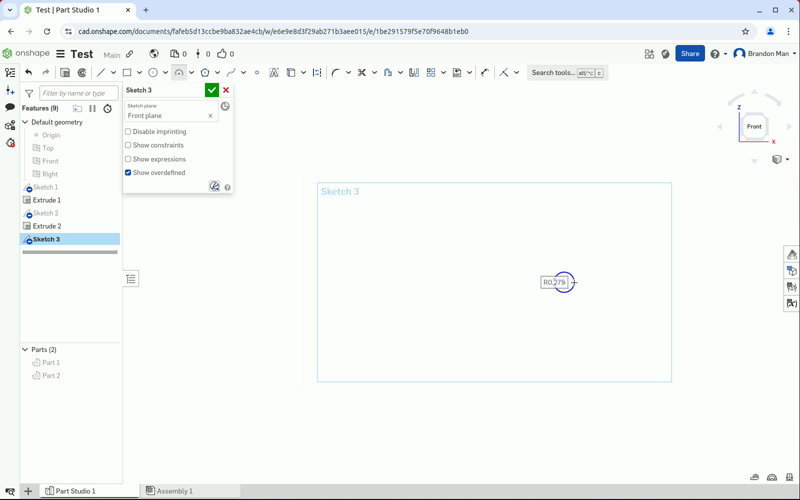
scroll(-6)
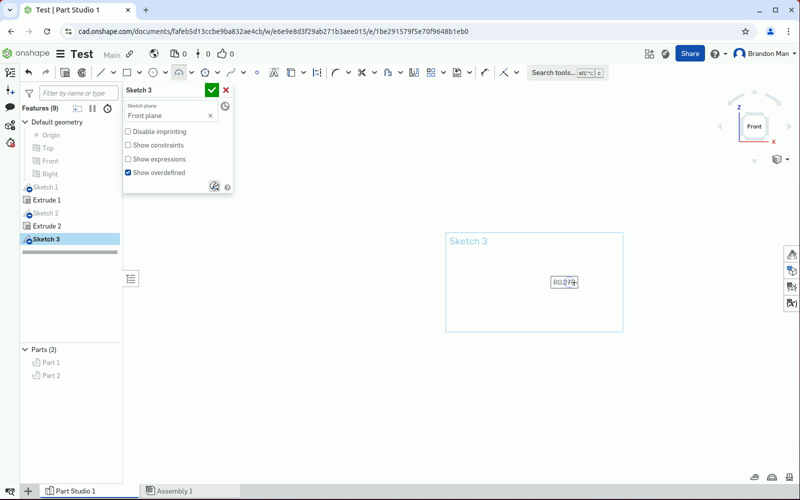
scroll(-6)
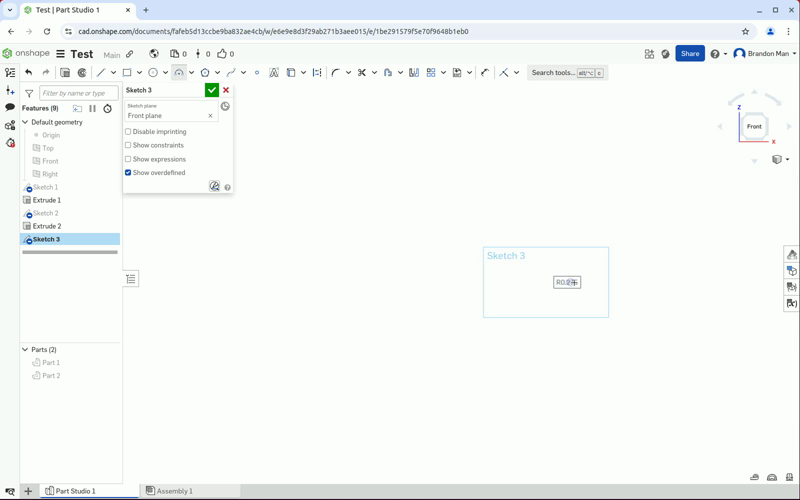
scroll(-6)
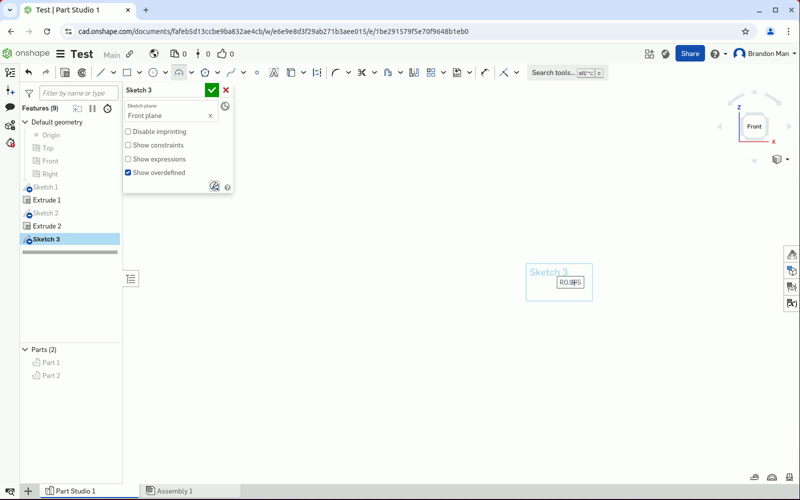
key_up(shift)
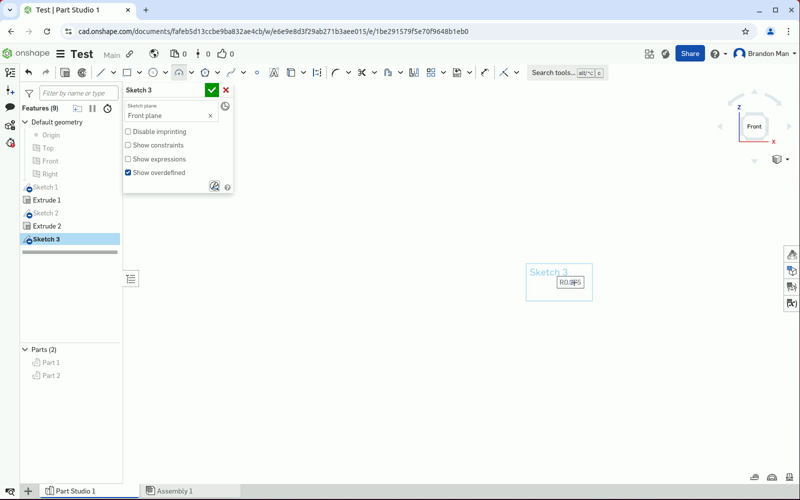
key(esc)
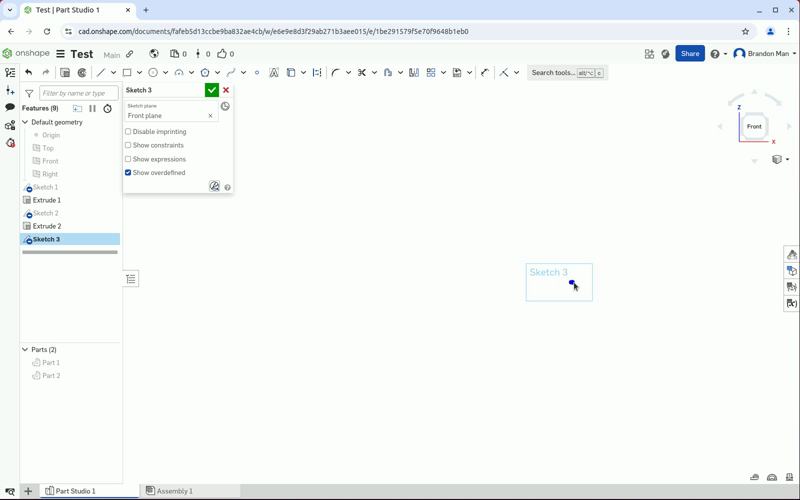
key(l)
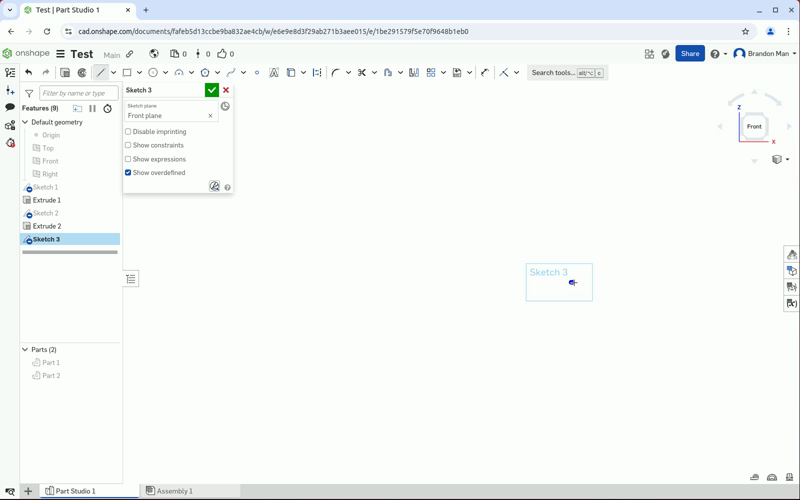
mouse_move(570, 281)
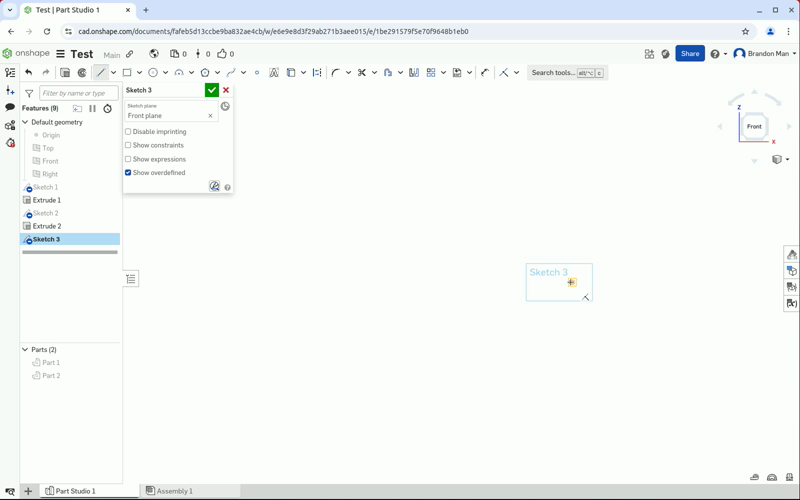
scroll(6)
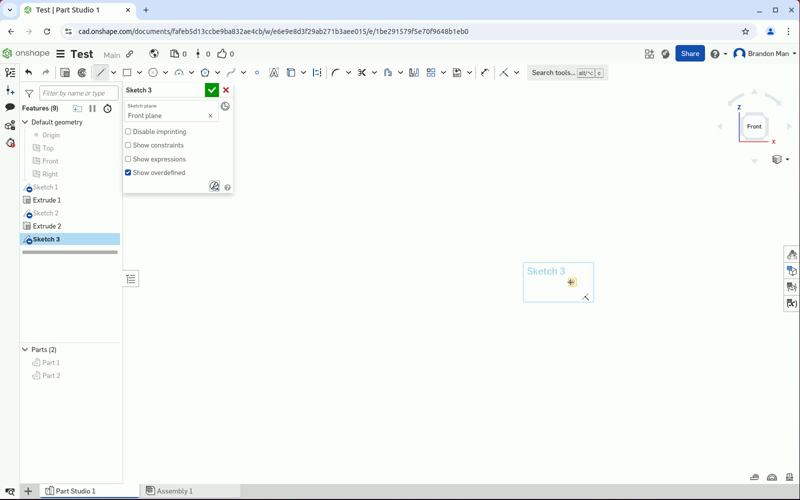
scroll(6)
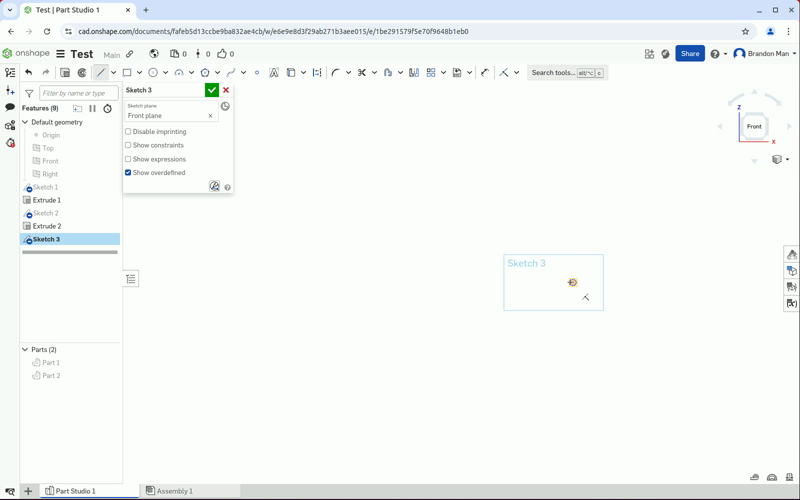
scroll(6)
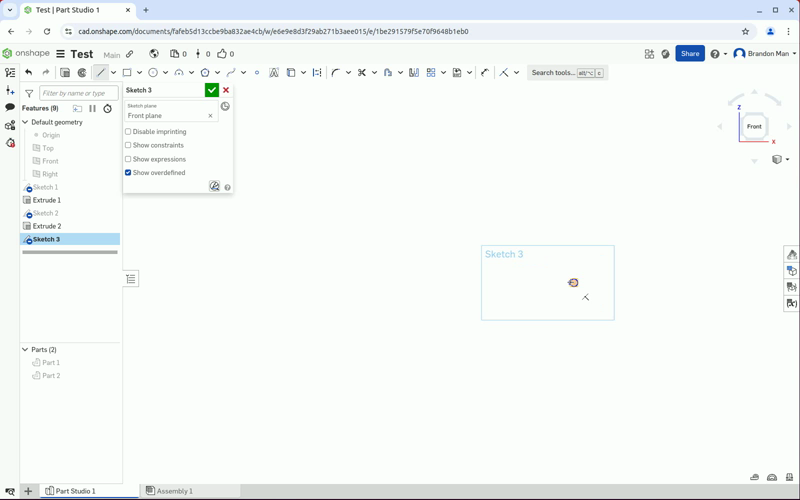
scroll(6)
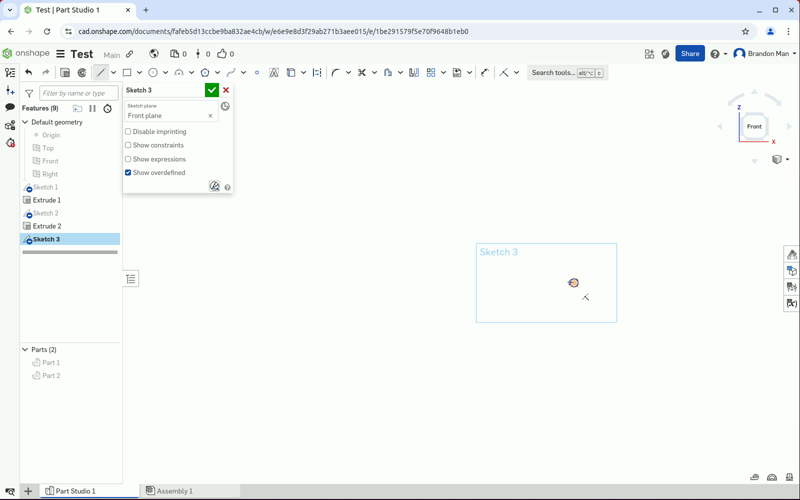
scroll(6)
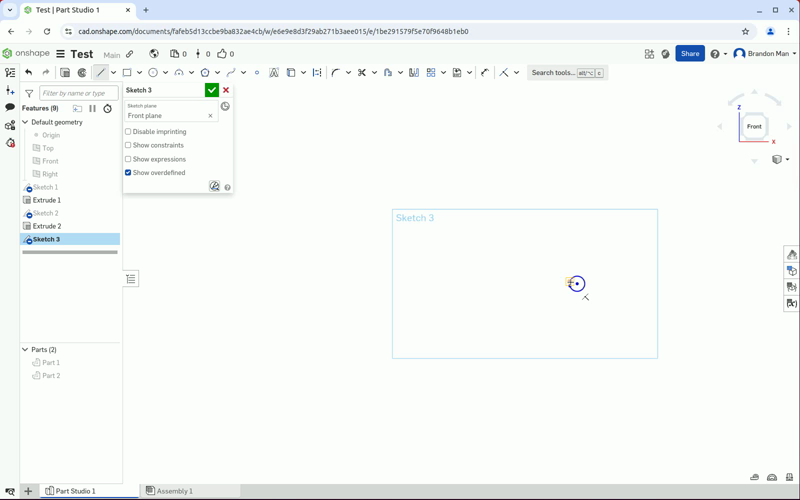
scroll(6)
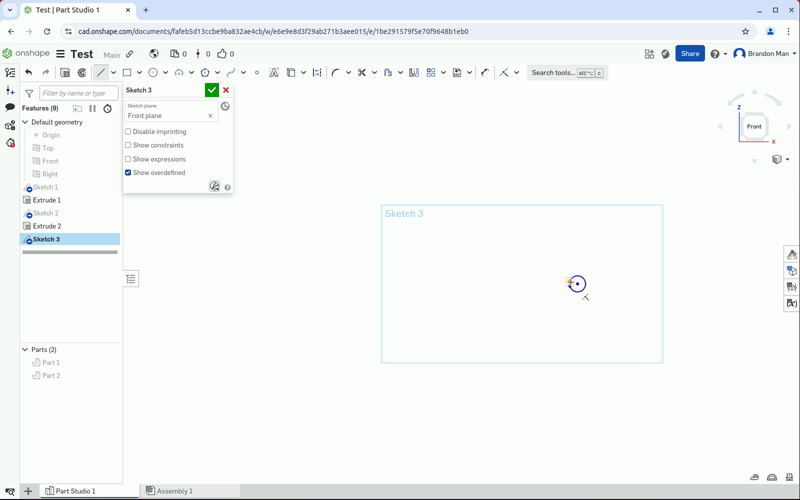
scroll(6)
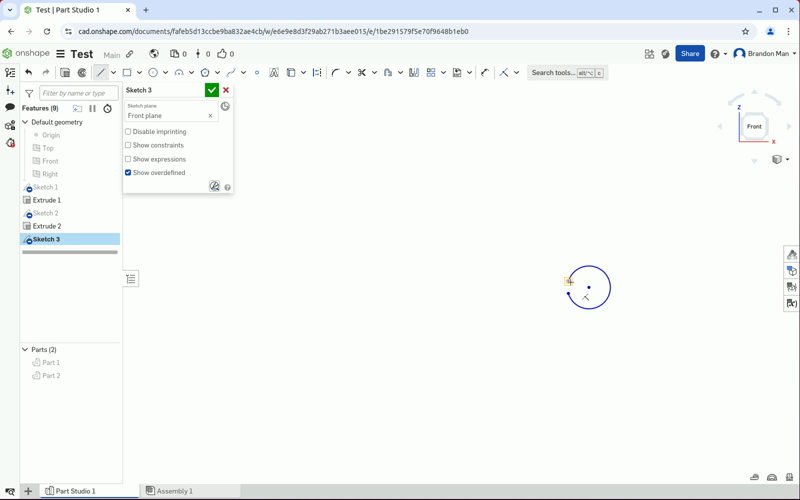
click(570, 281)
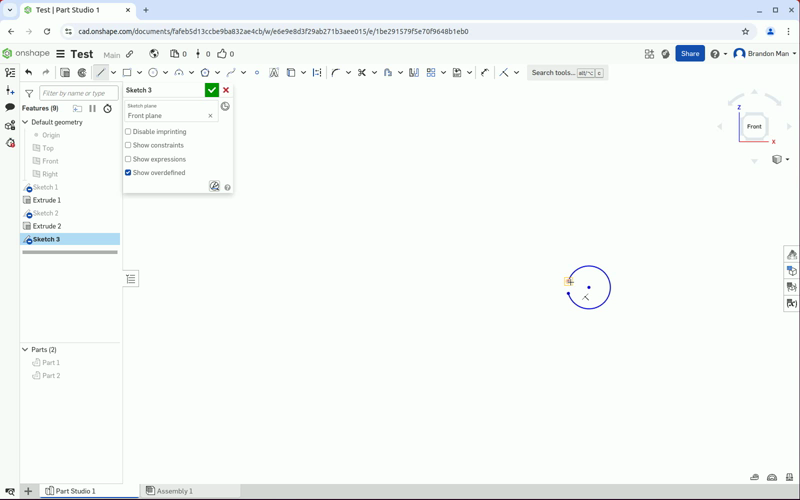
scroll(-6)
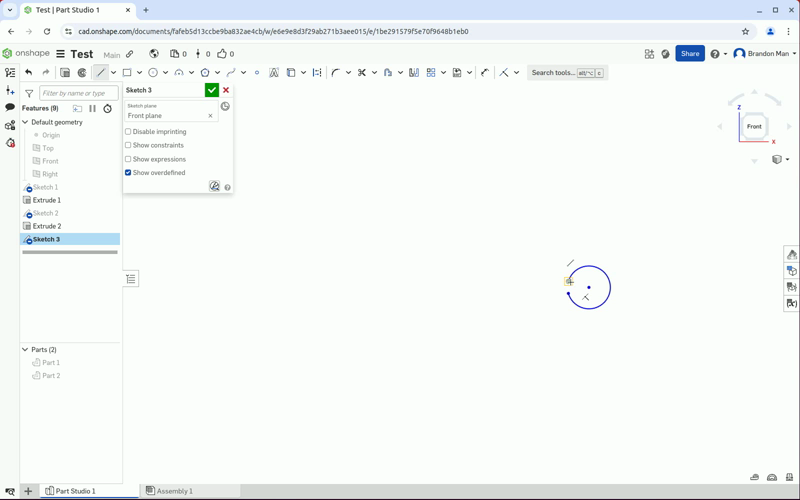
scroll(-6)
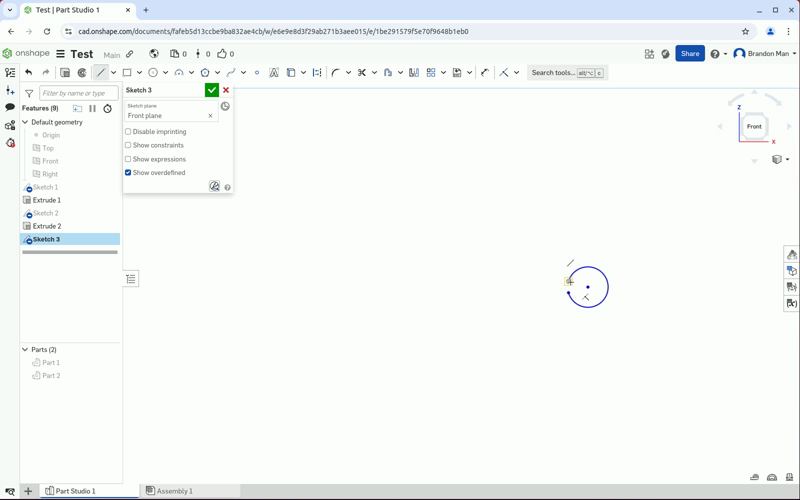
scroll(-6)
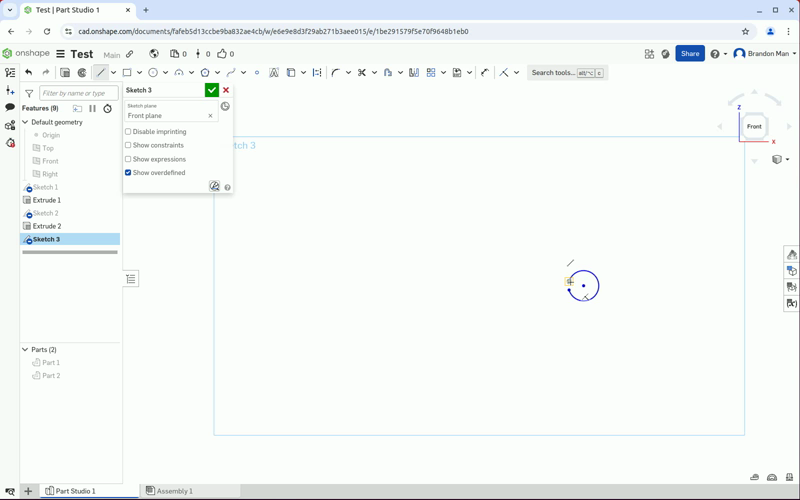
scroll(-6)
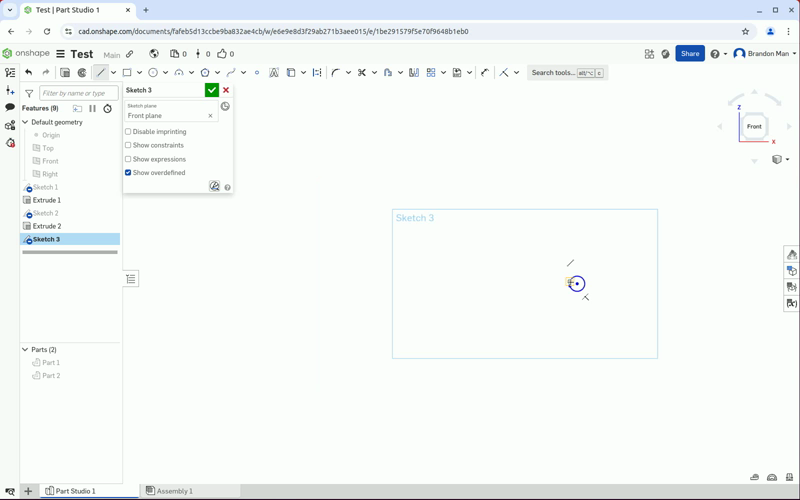
scroll(-6)
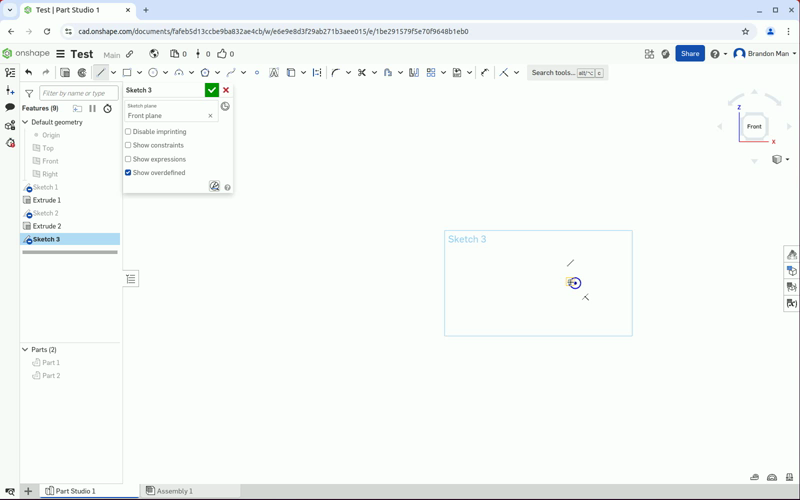
scroll(-6)
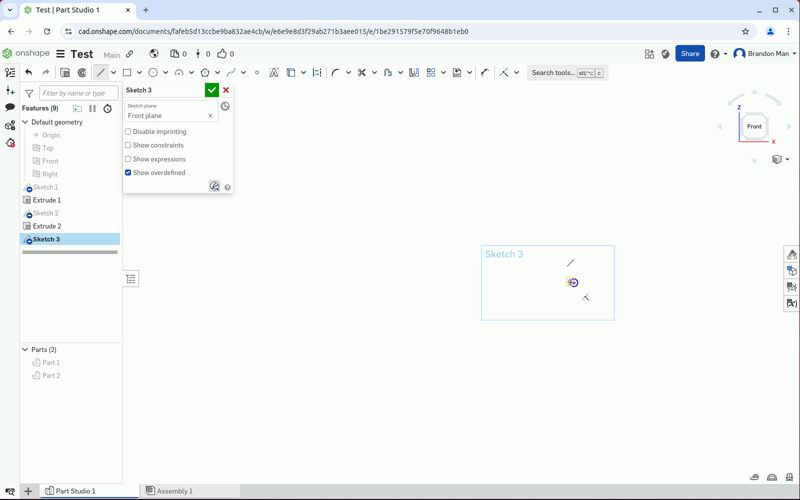
scroll(-6)
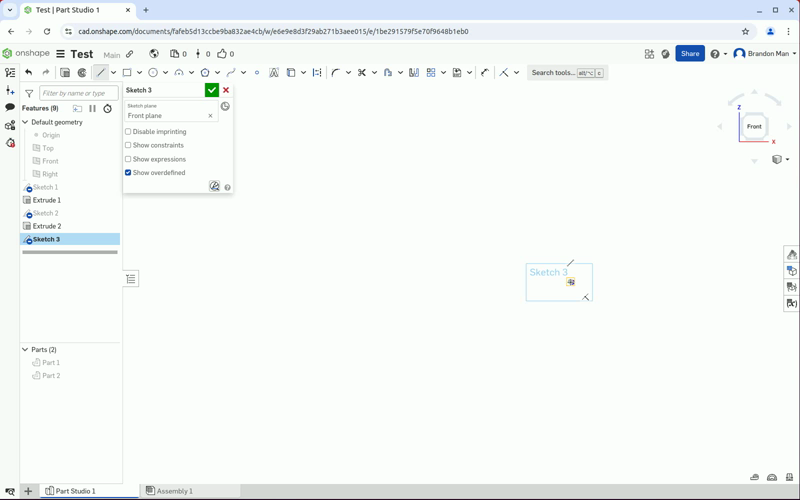
mouse_move(589, 281)
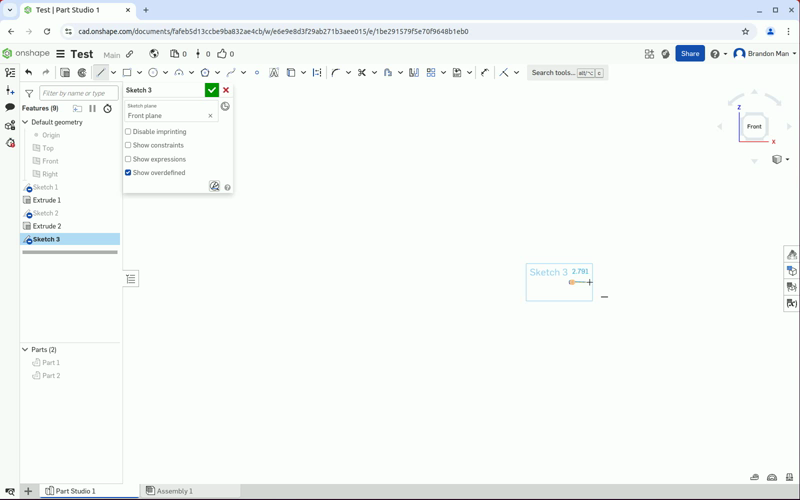
key_down(shift)
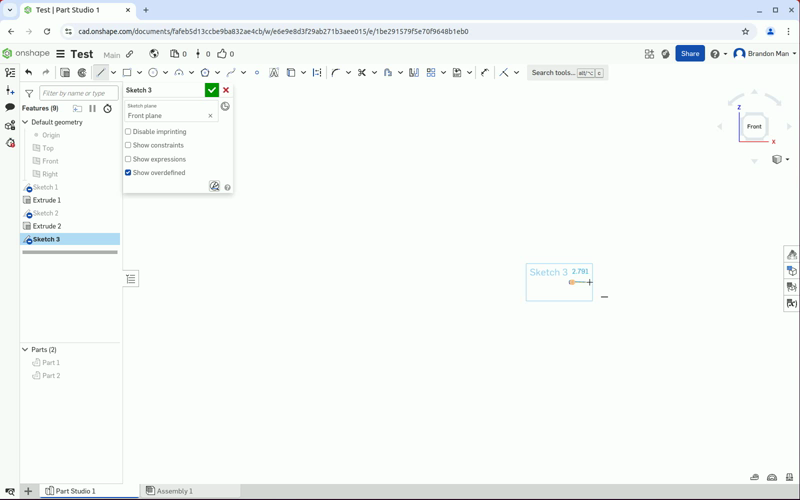
mouse_move(570, 282)
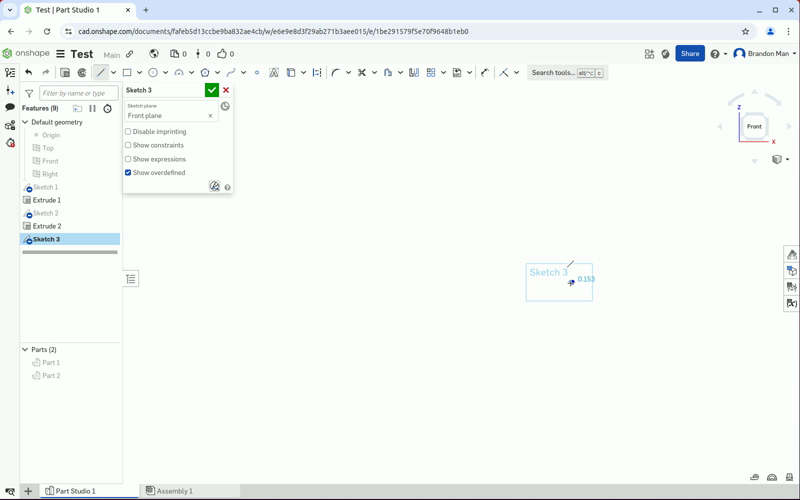
scroll(6)
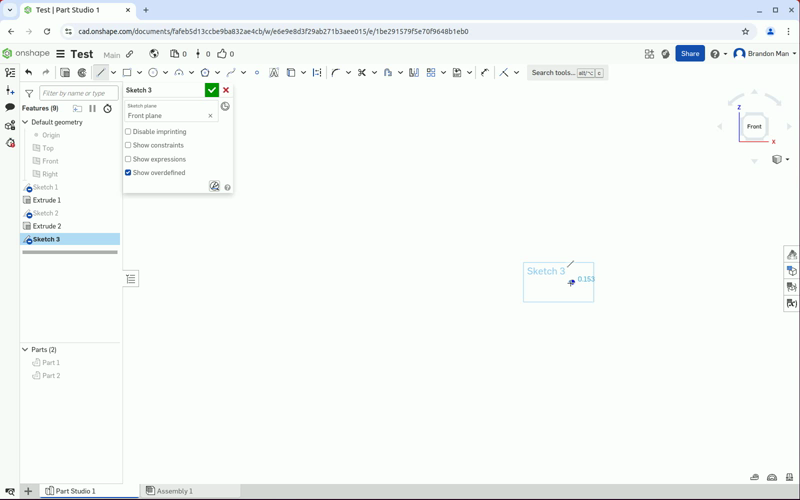
scroll(6)
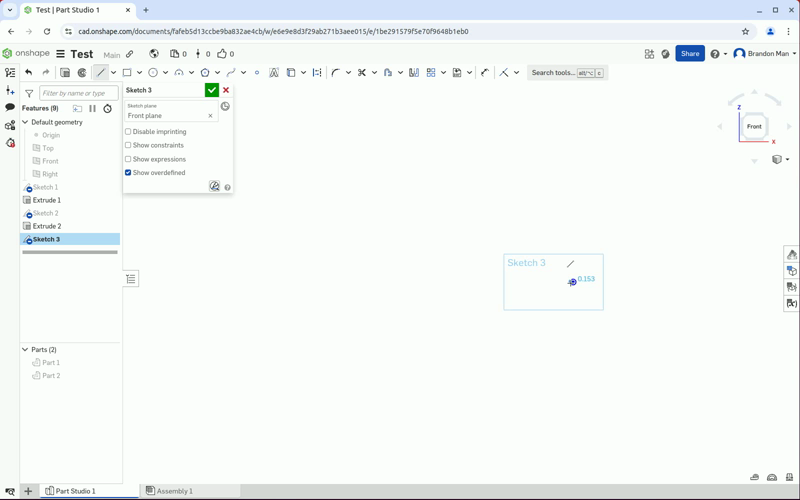
scroll(6)
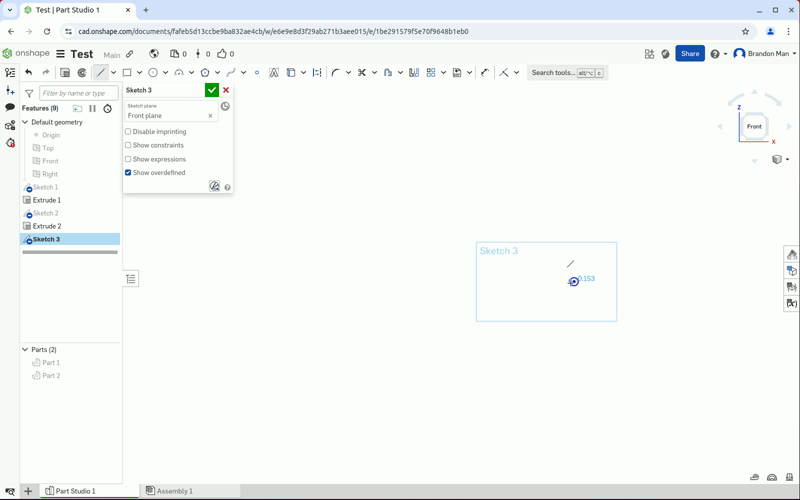
scroll(6)
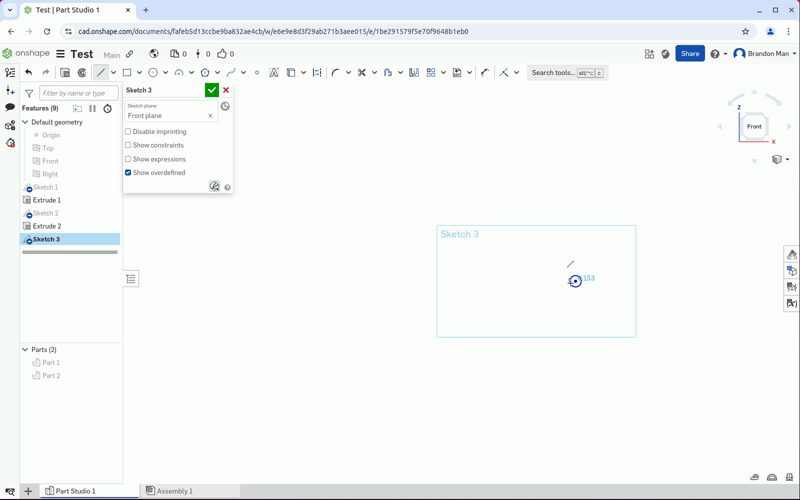
scroll(6)
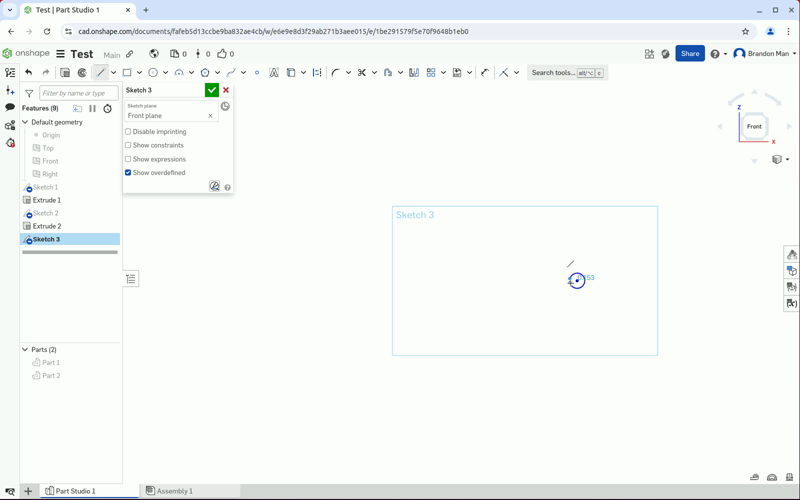
scroll(6)
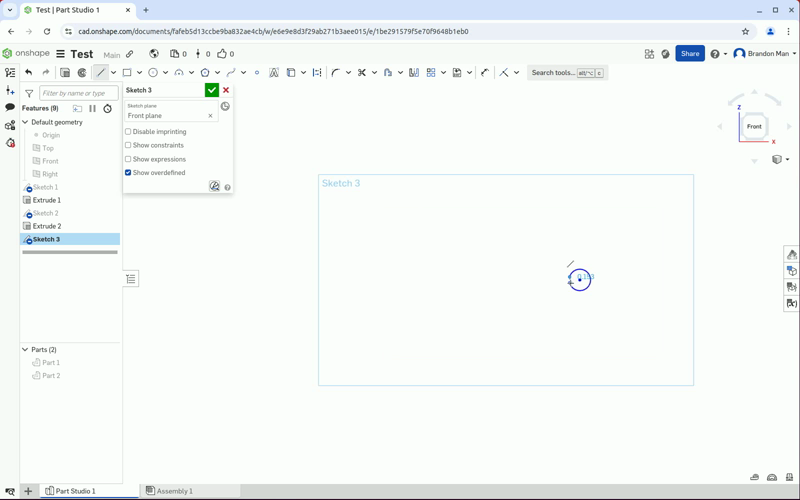
scroll(6)
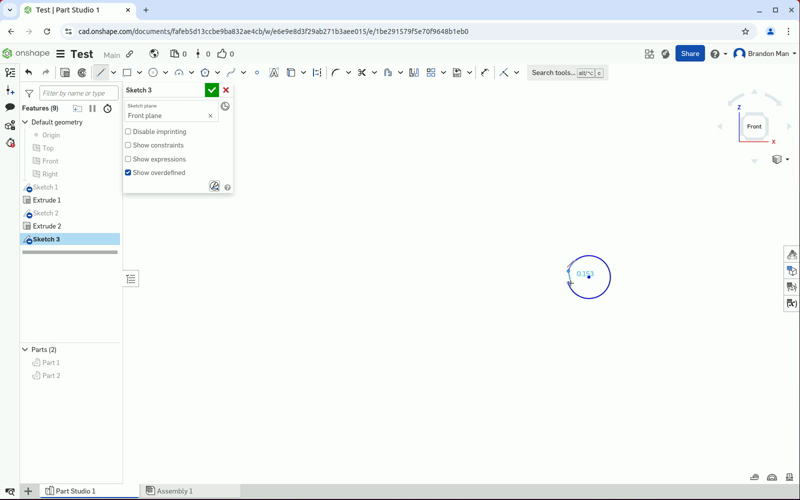
key_up(shift)
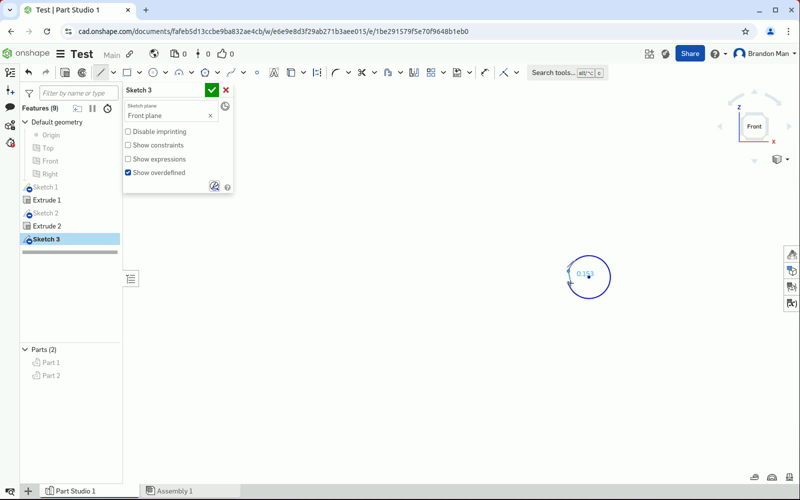
click(570, 282)
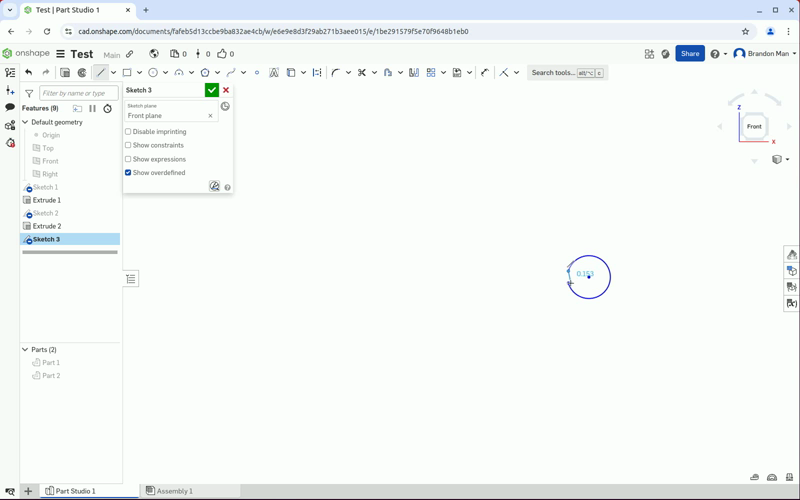
scroll(-6)
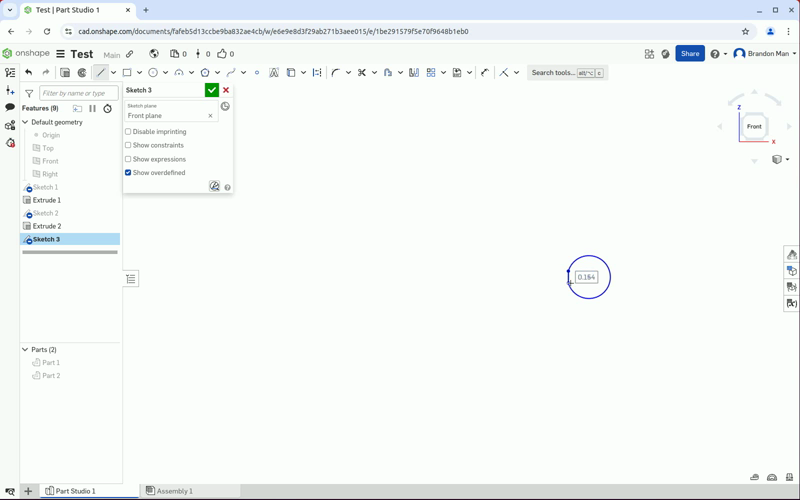
scroll(-6)
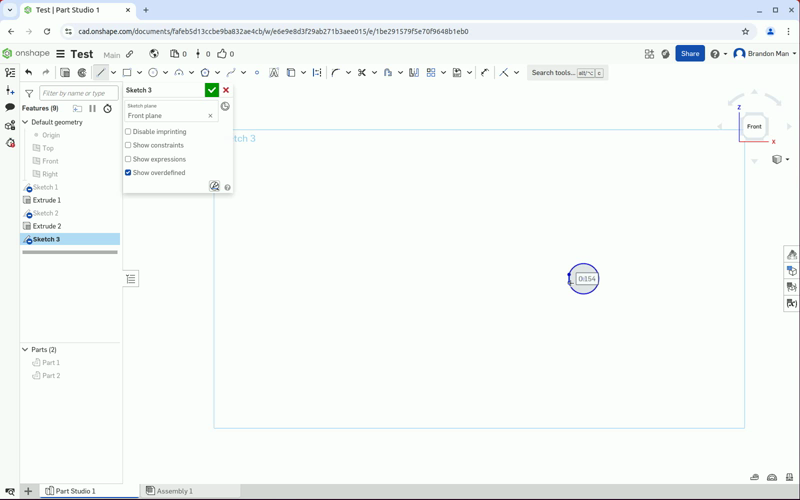
scroll(-6)
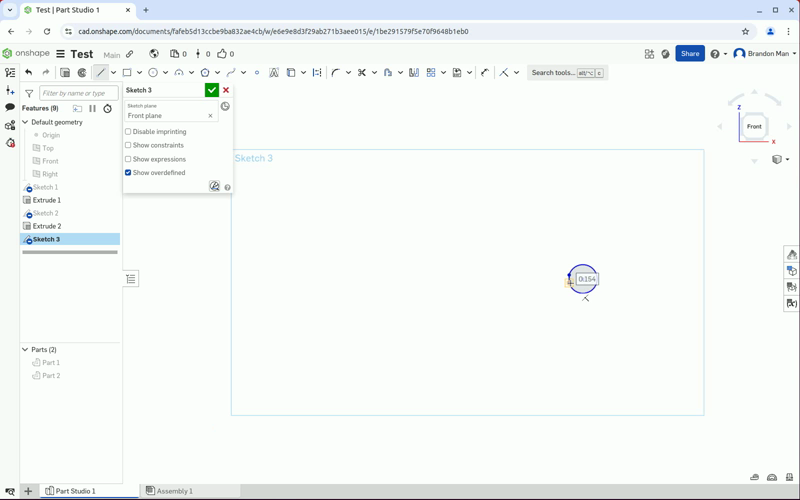
scroll(-6)
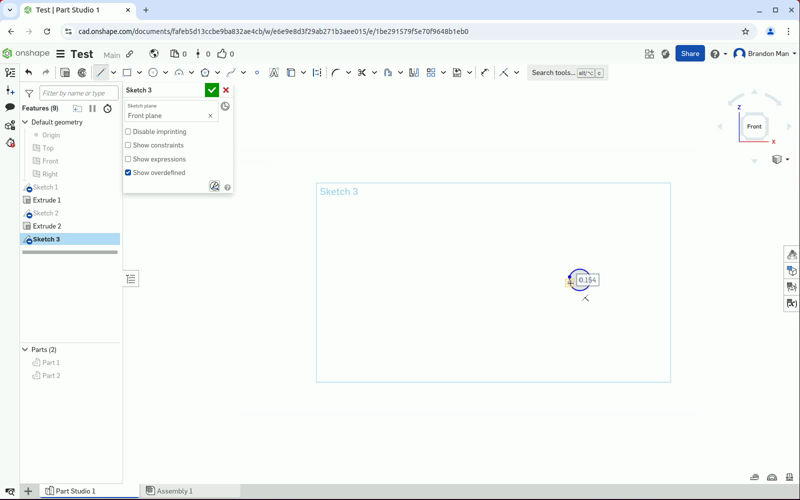
scroll(-6)
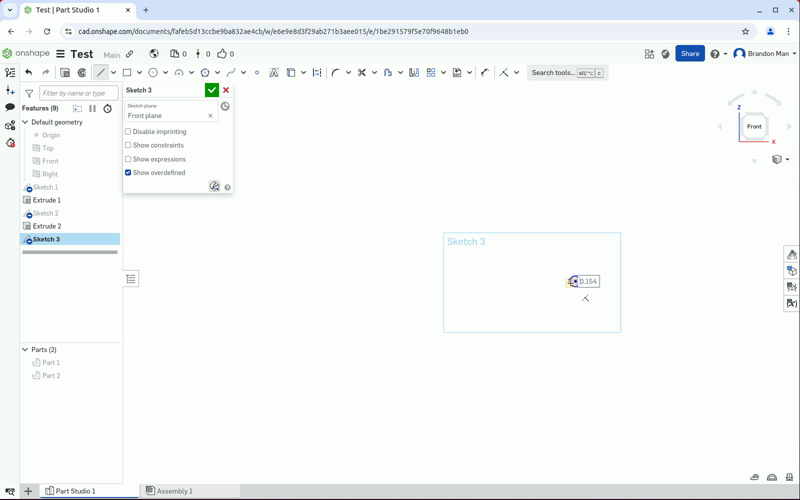
scroll(-6)
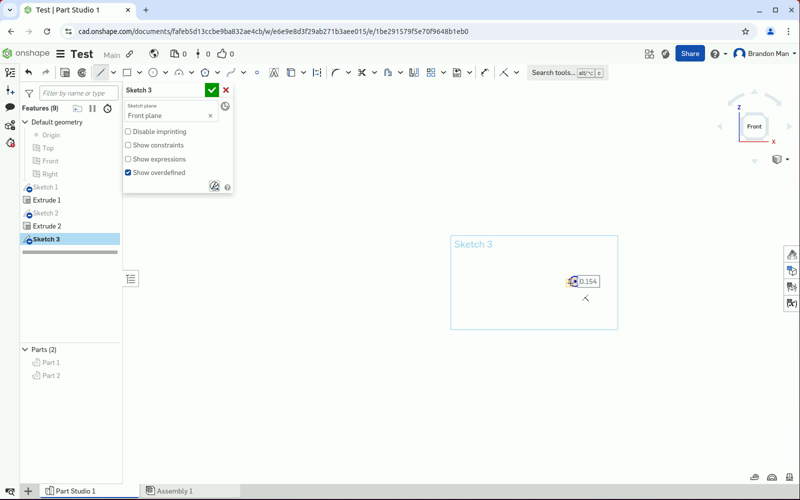
scroll(-6)
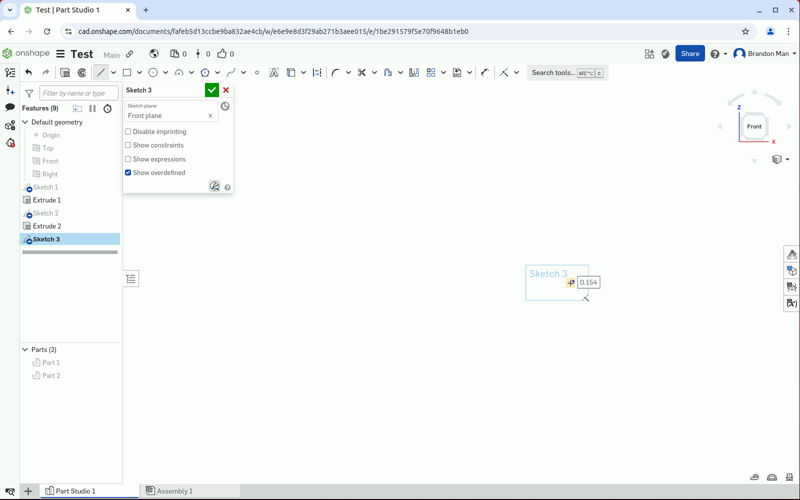
key(esc)
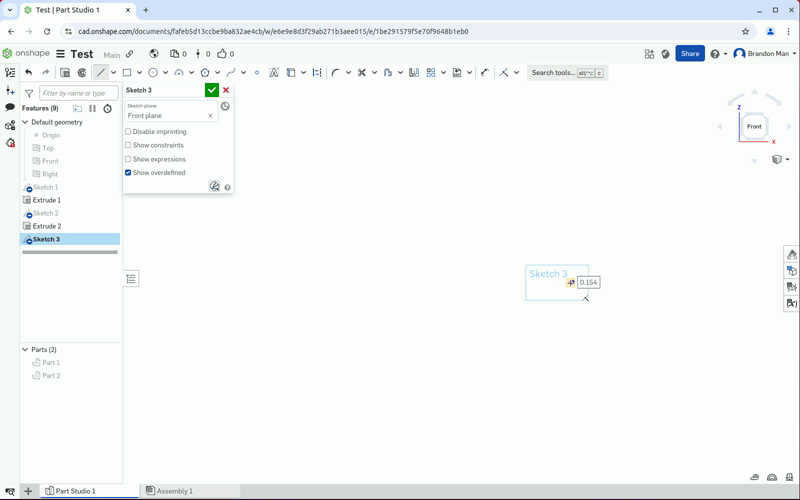
key(c)
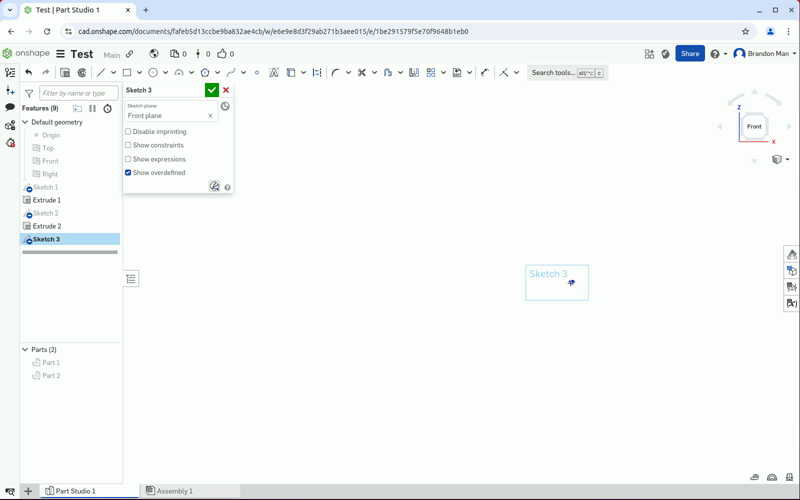
key_down(shift)
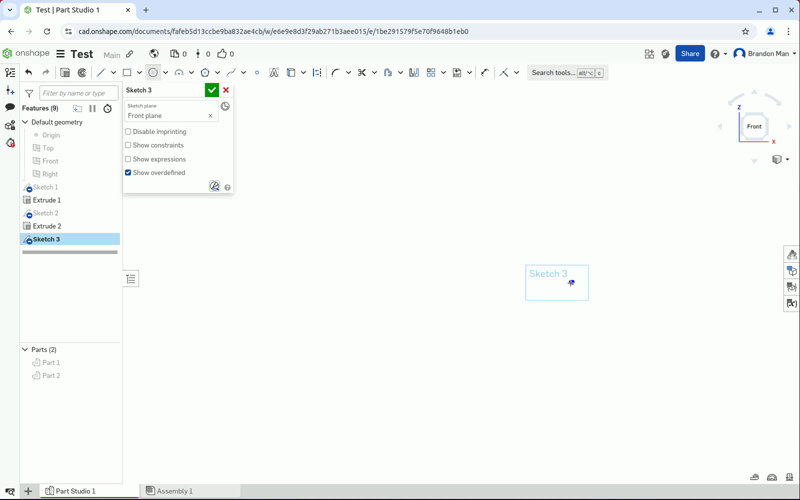
mouse_move(572, 282)
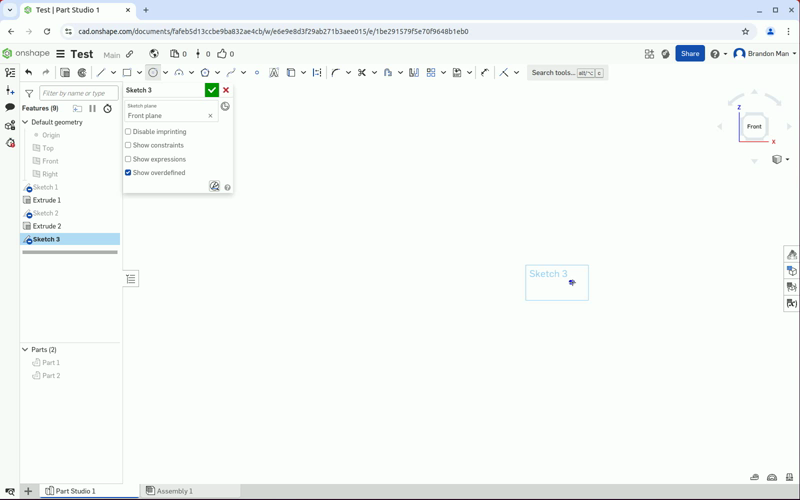
scroll(6)
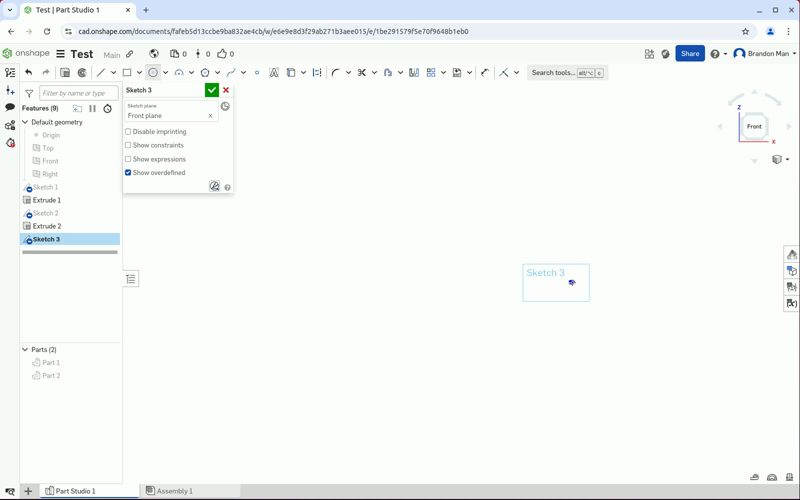
scroll(6)
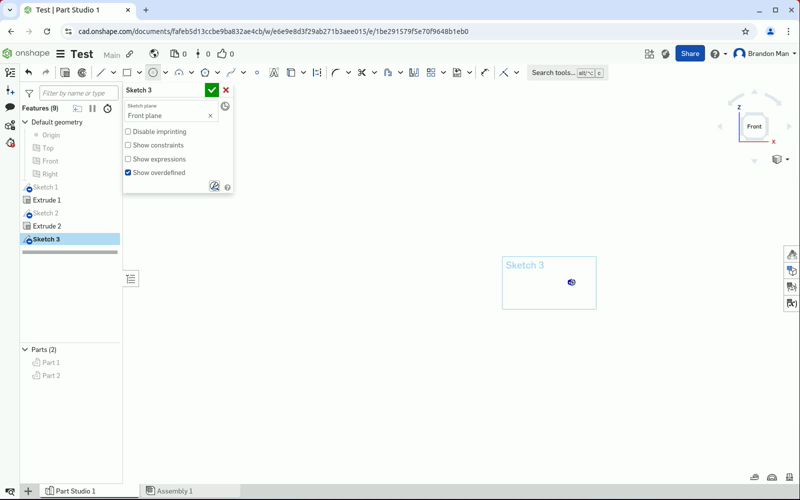
scroll(6)
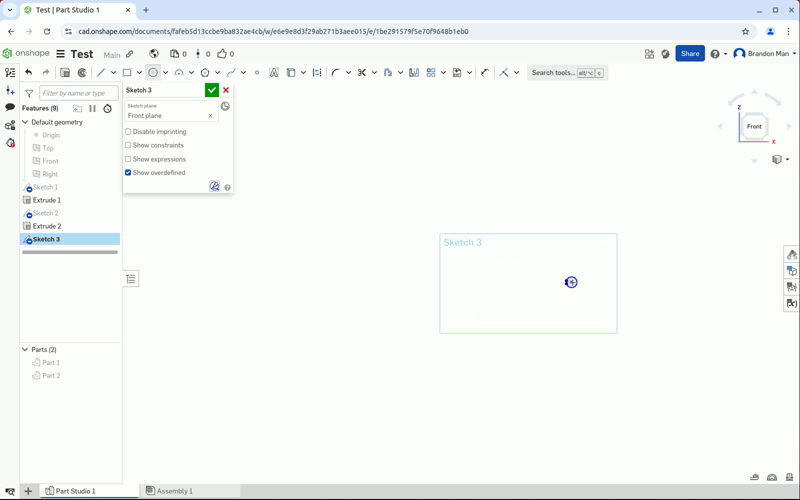
scroll(6)
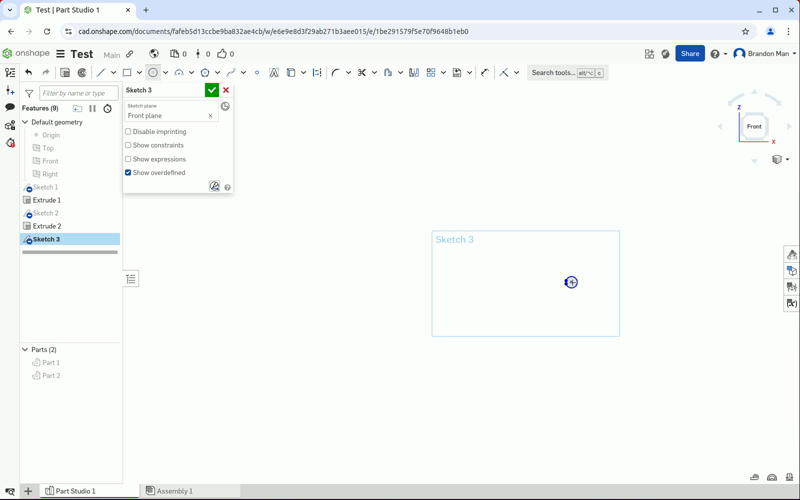
scroll(6)
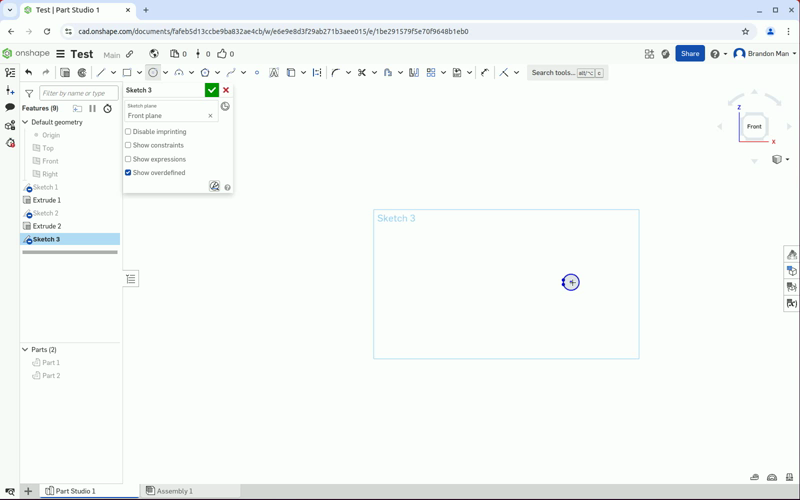
scroll(6)
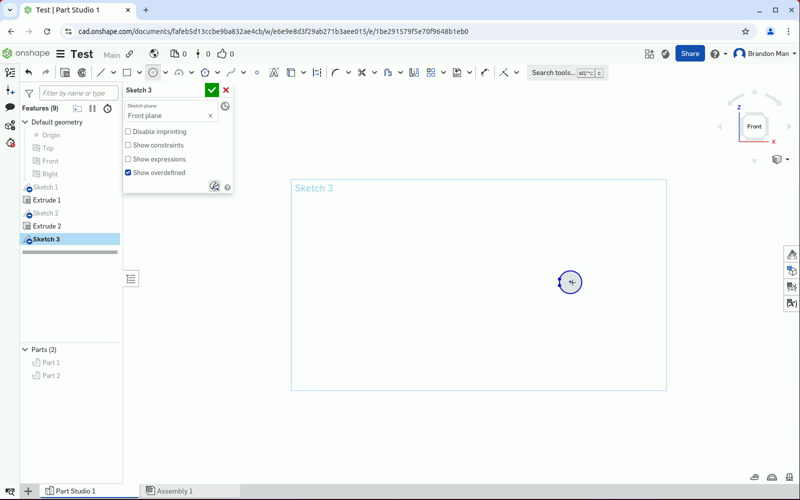
scroll(6)
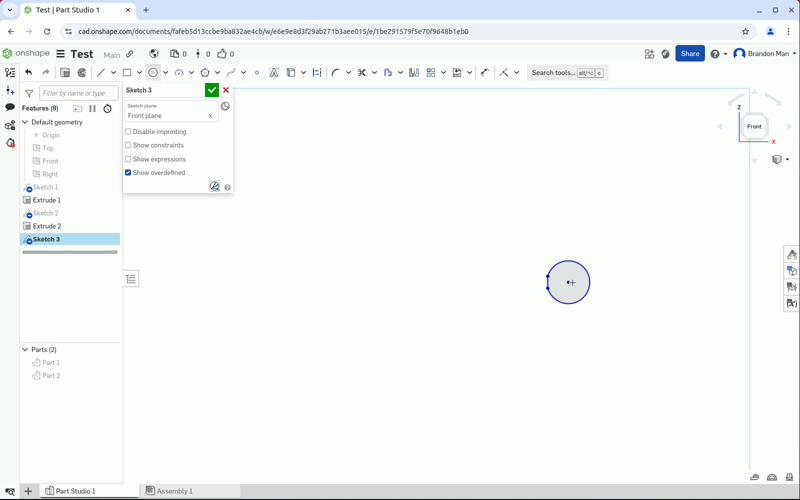
click(572, 282)
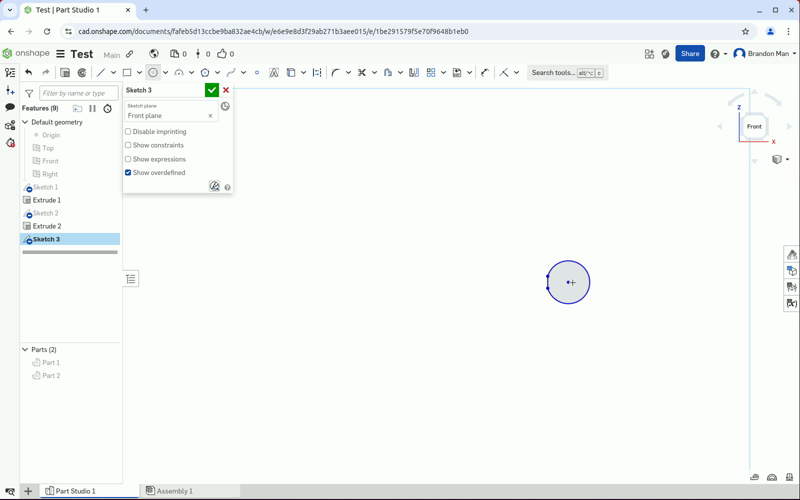
scroll(-6)
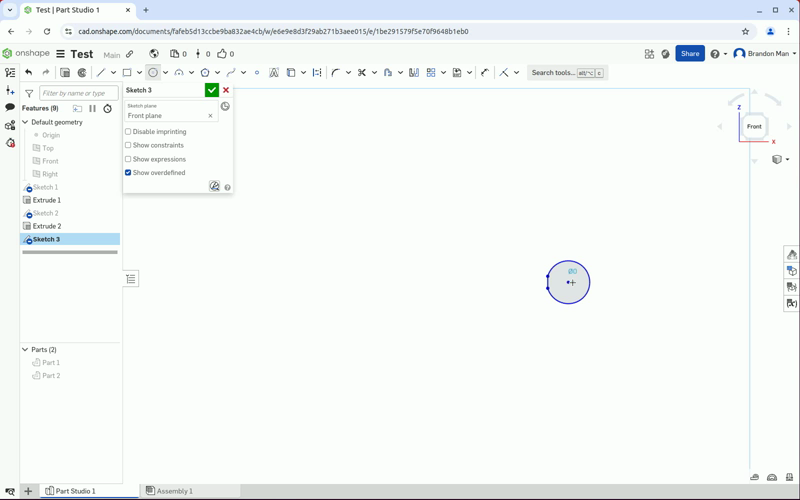
scroll(-6)
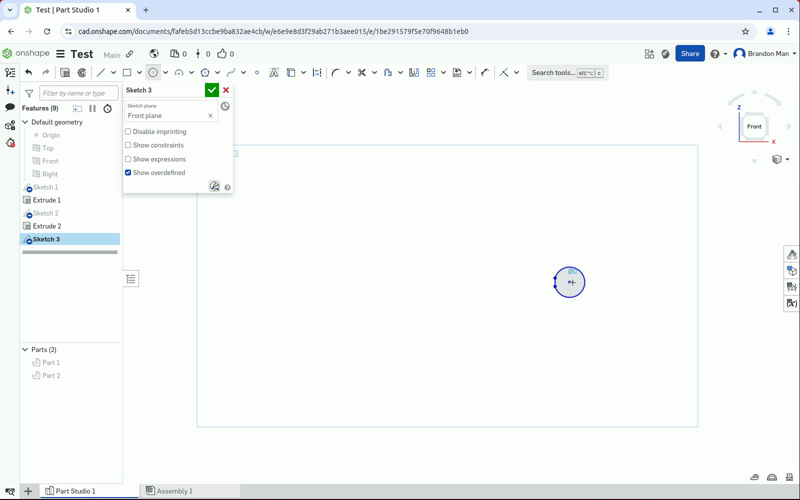
scroll(-6)
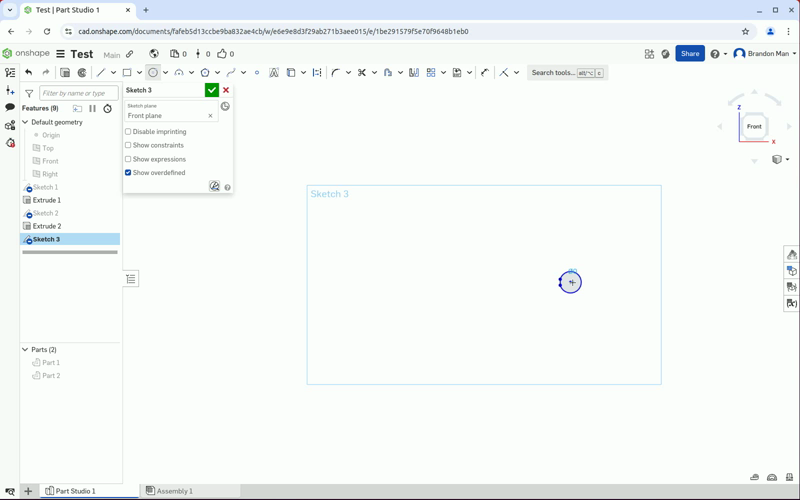
scroll(-6)
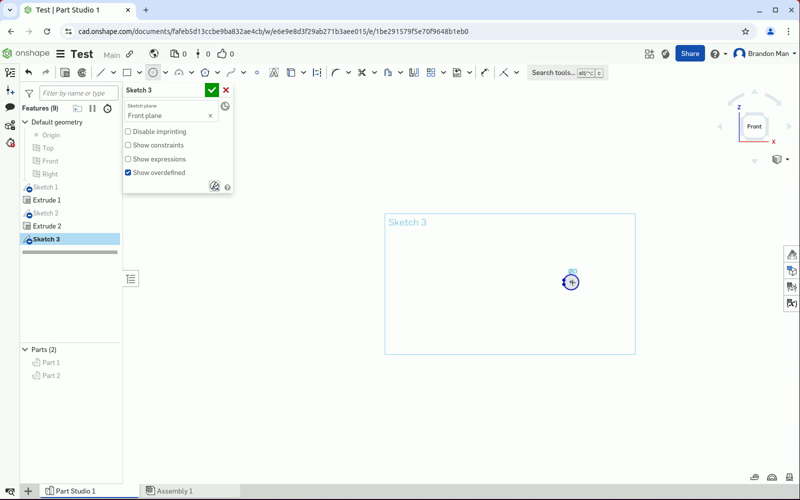
scroll(-6)
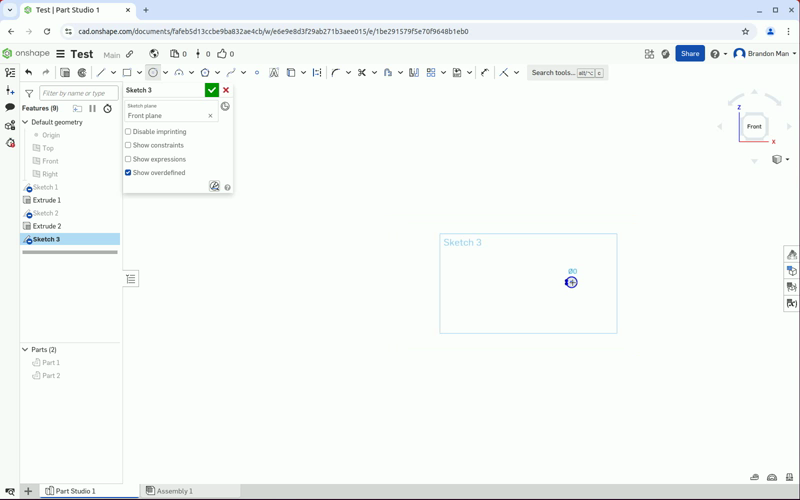
scroll(-6)
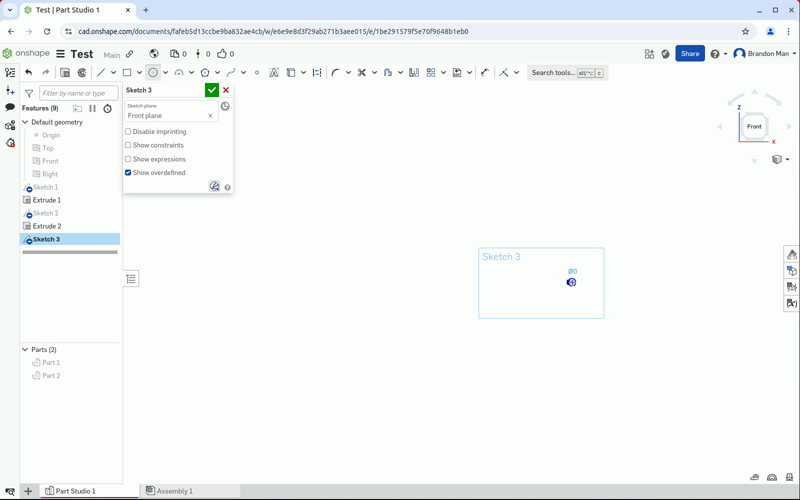
scroll(-6)
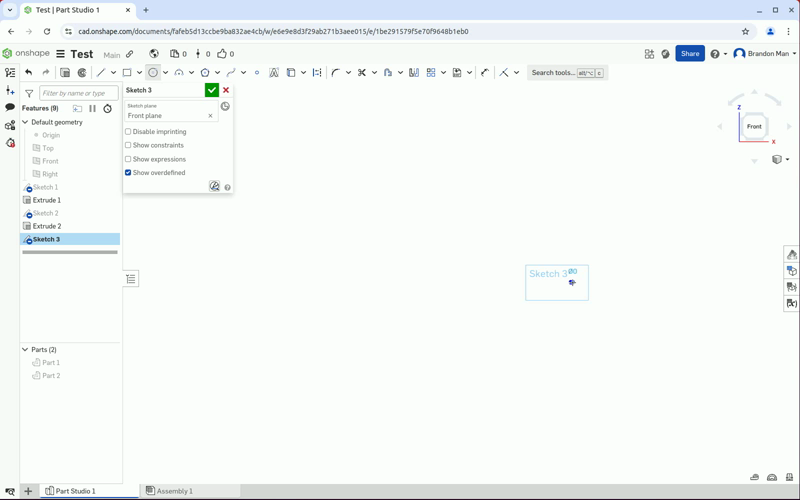
key_up(shift)
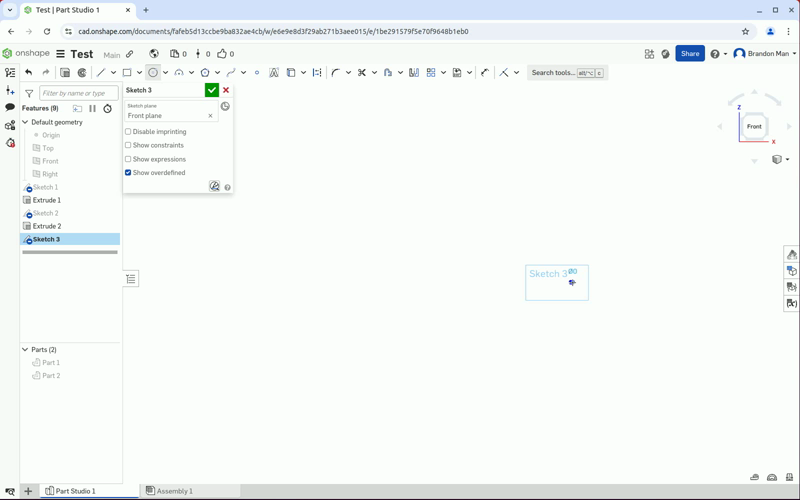
mouse_move(573, 282)
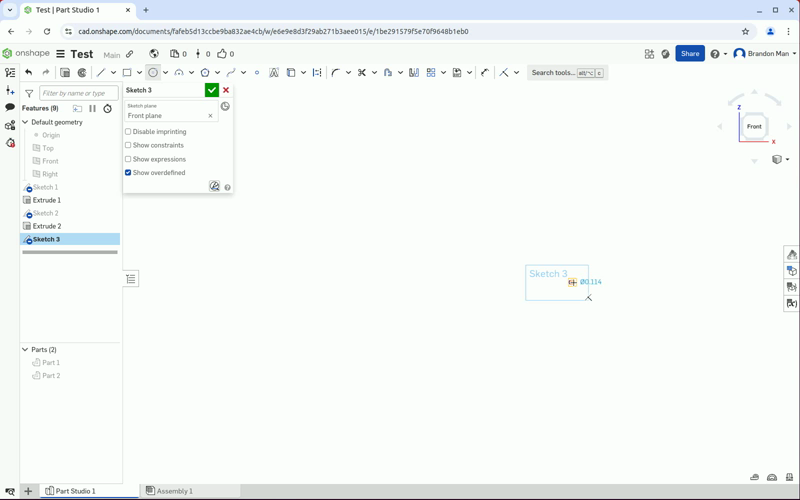
scroll(6)
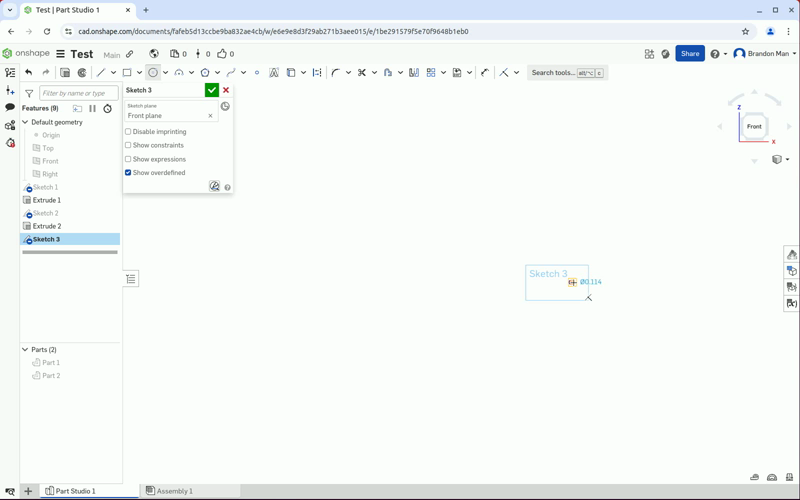
scroll(6)
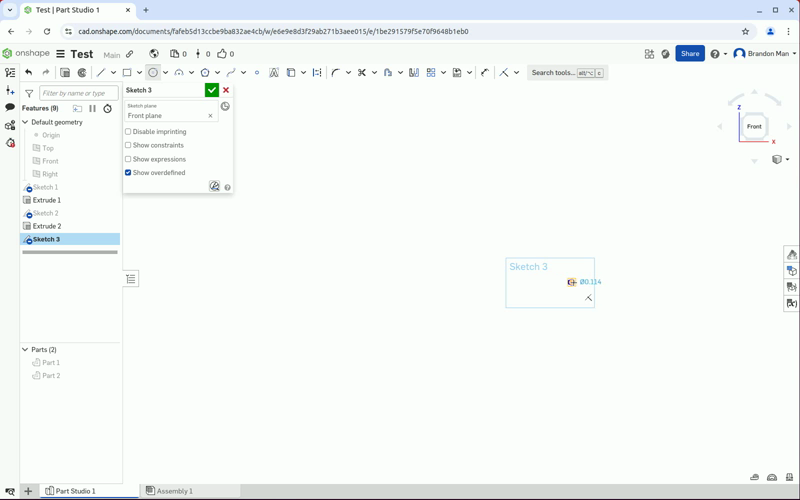
scroll(6)
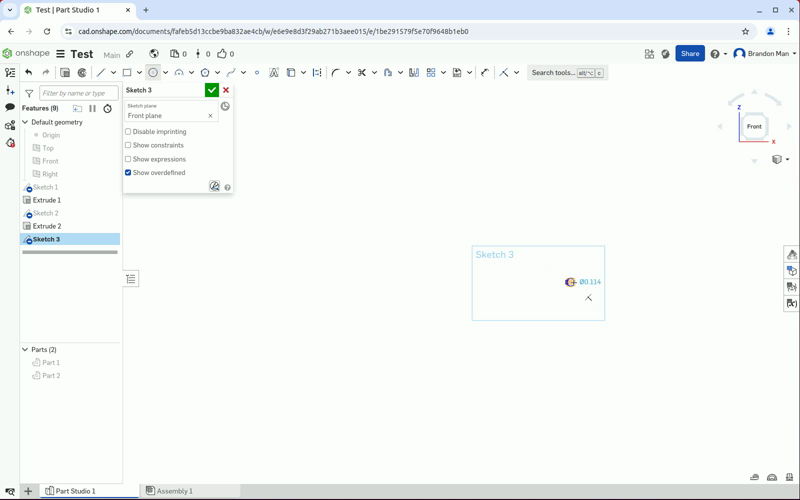
scroll(6)
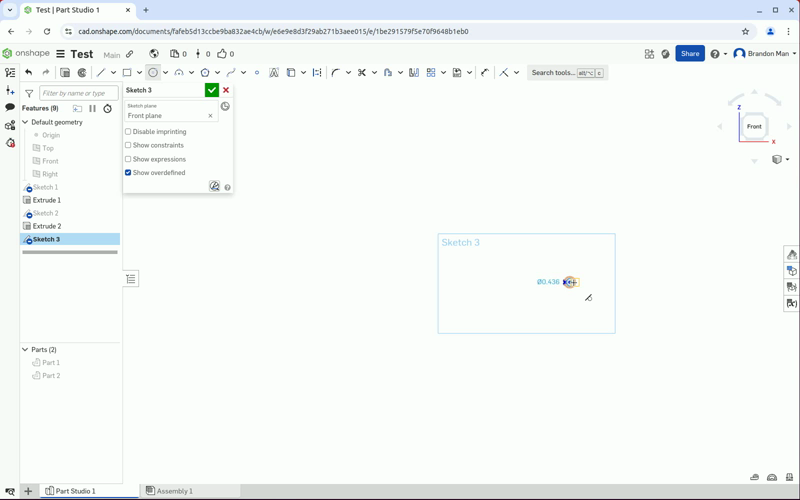
scroll(6)
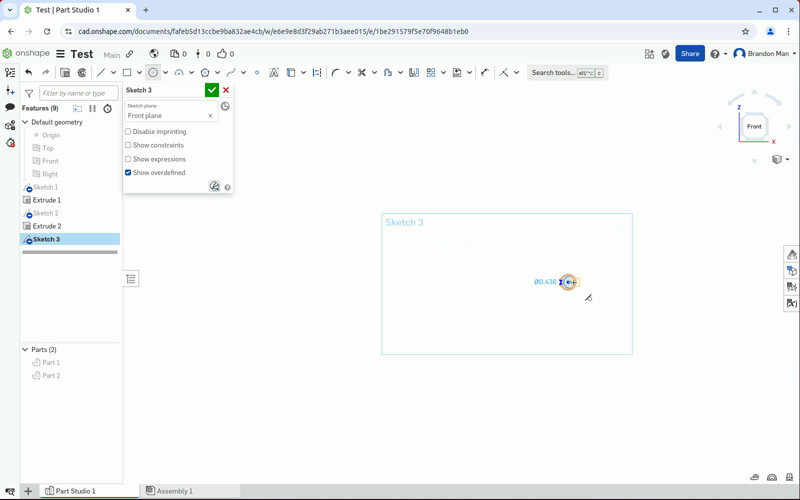
scroll(6)
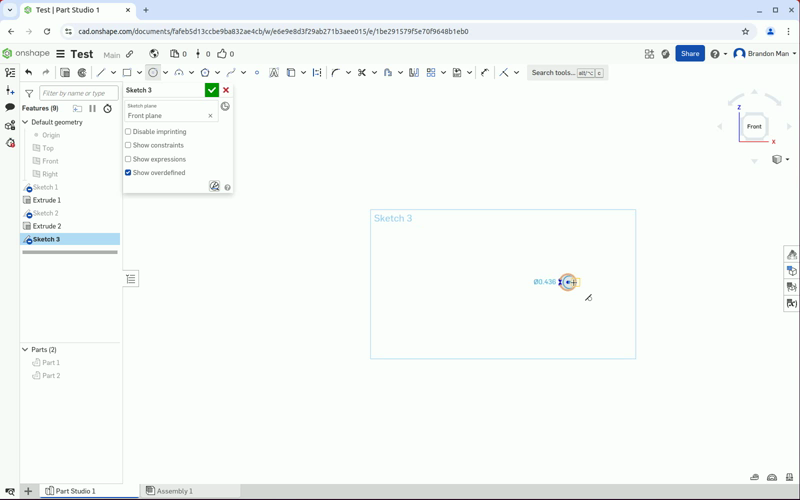
scroll(6)
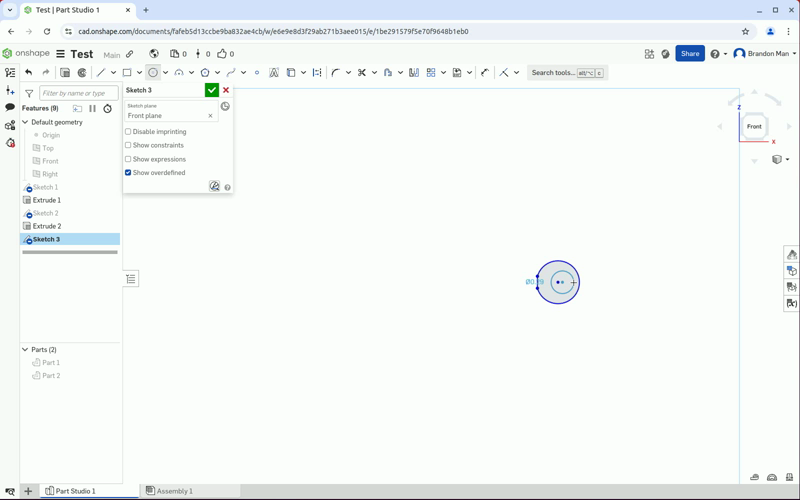
click(573, 282)
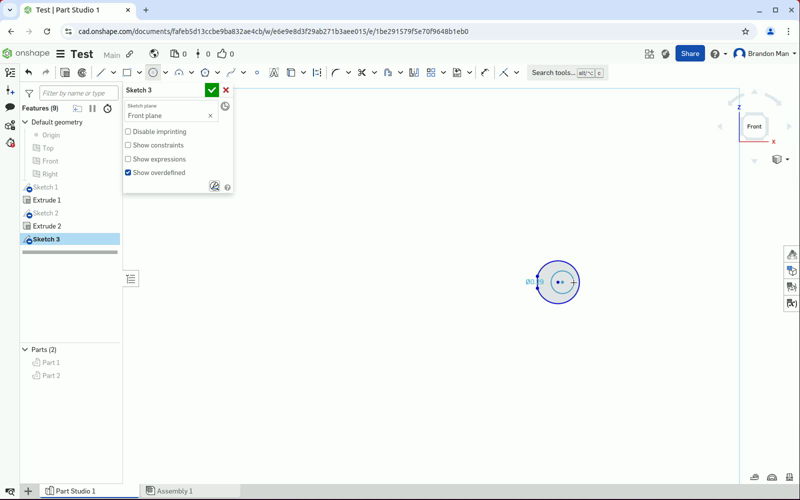
scroll(-6)
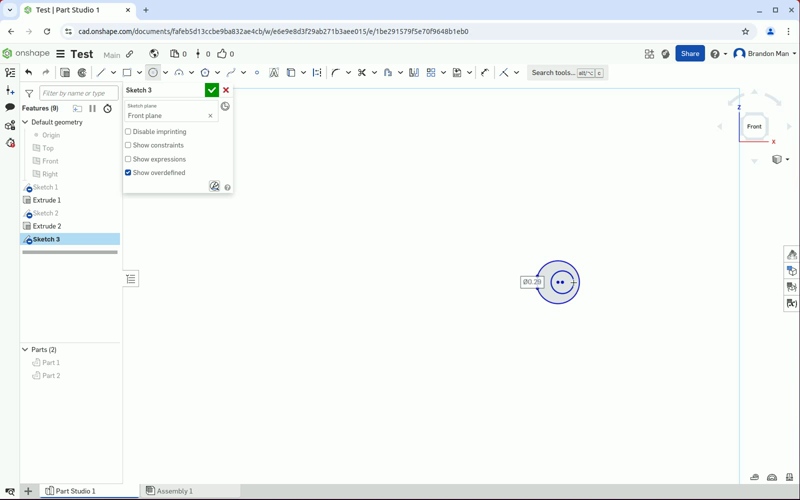
scroll(-6)
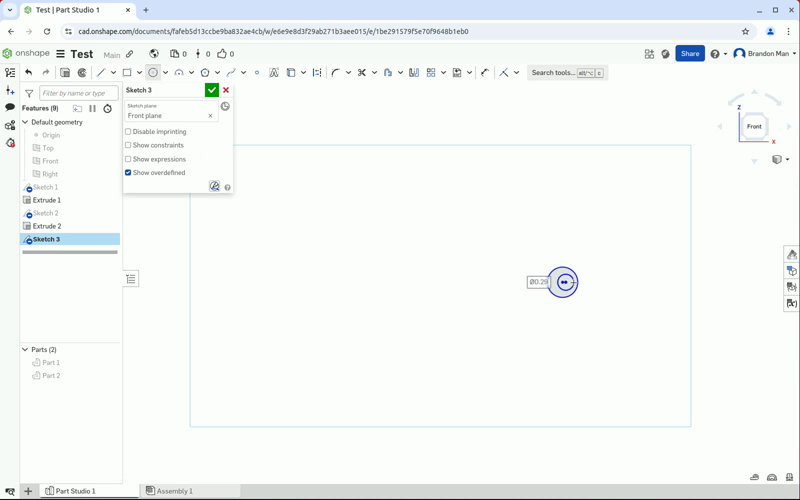
scroll(-6)
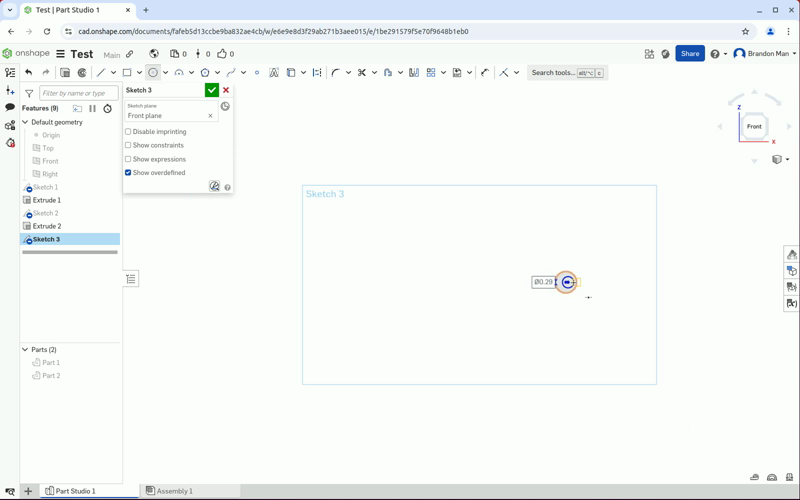
scroll(-6)
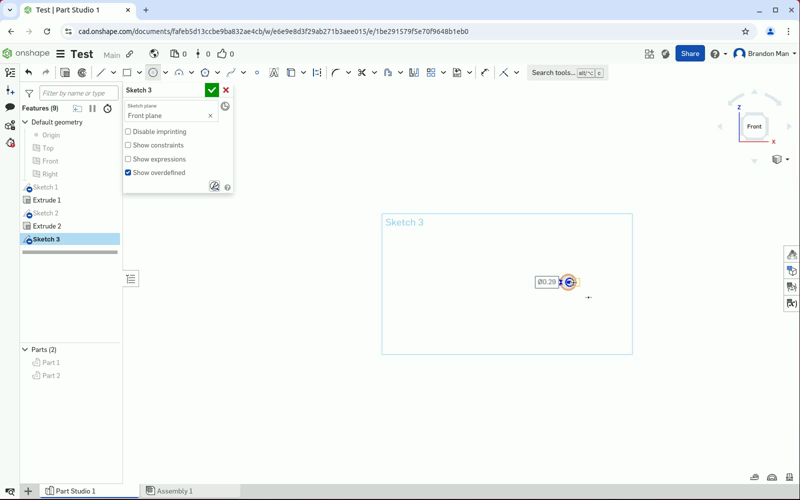
scroll(-6)
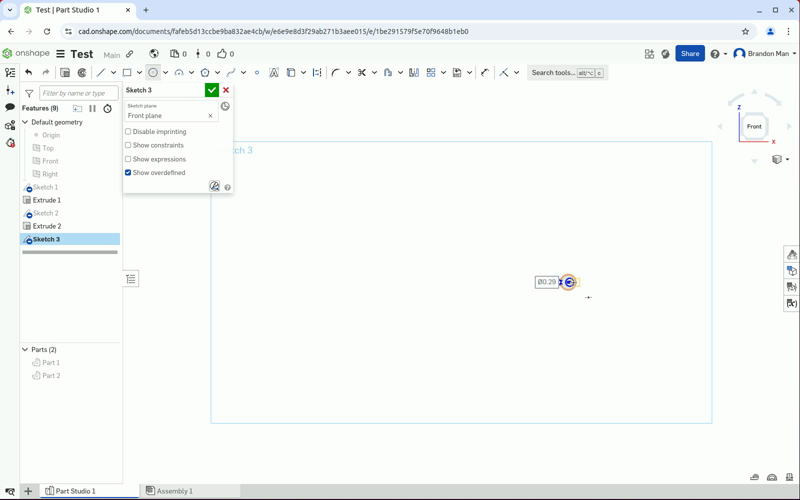
scroll(-6)
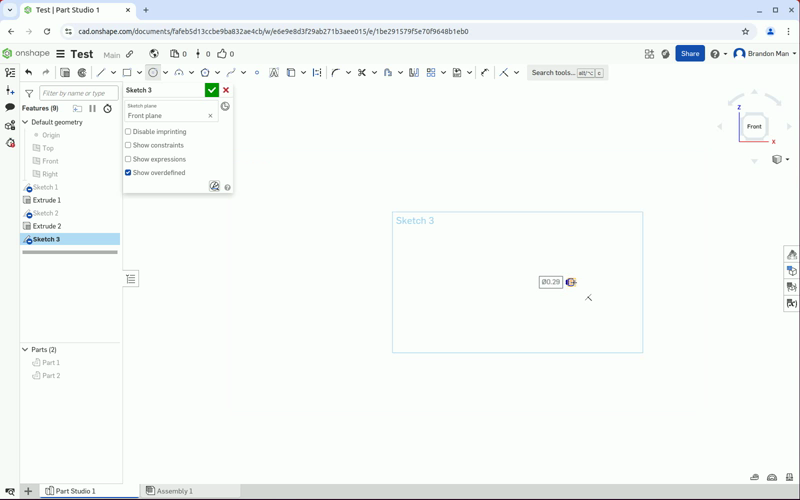
scroll(-6)
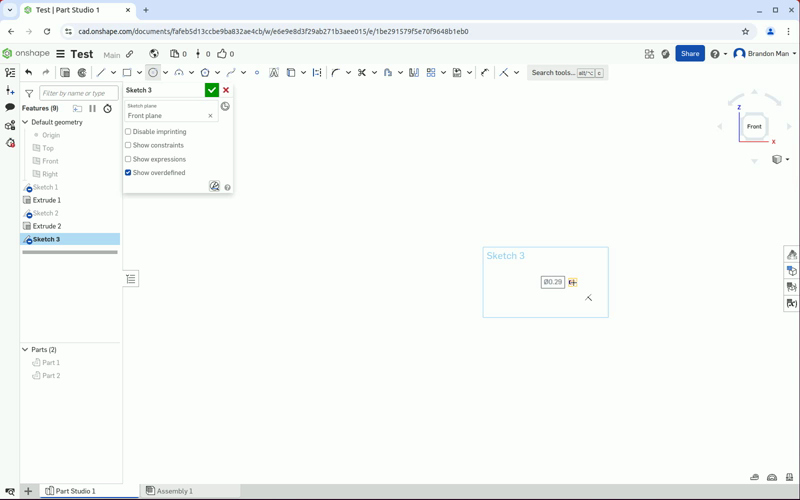
key(esc)
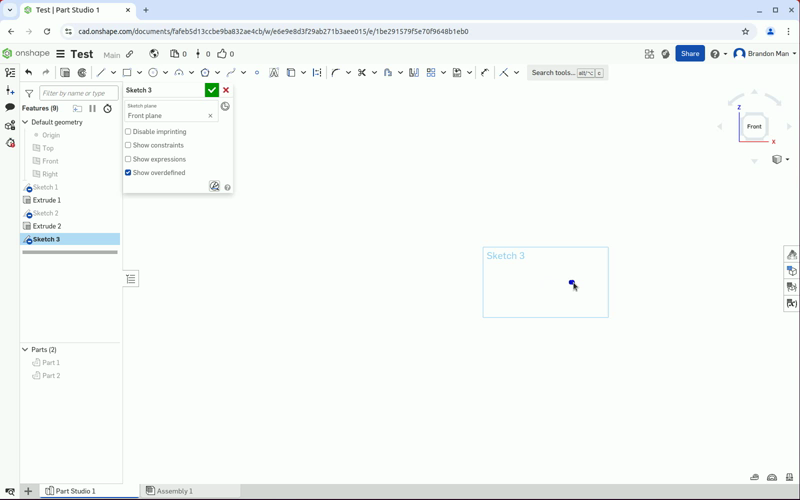
mouse_move(570, 282)
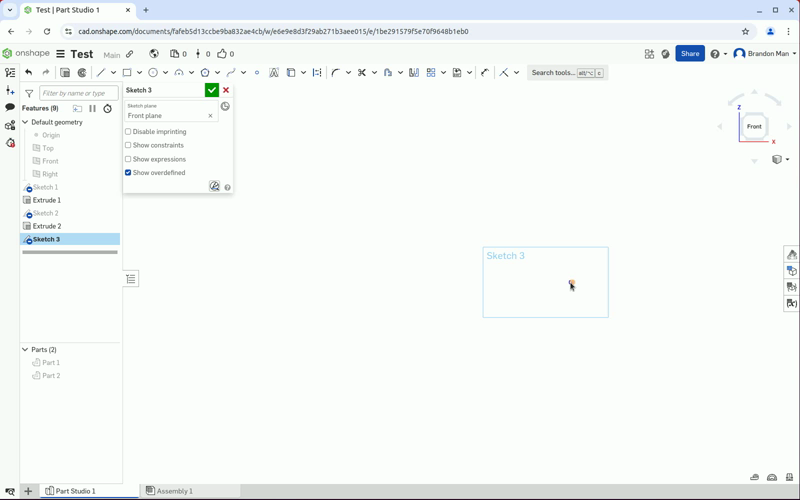
scroll(6)
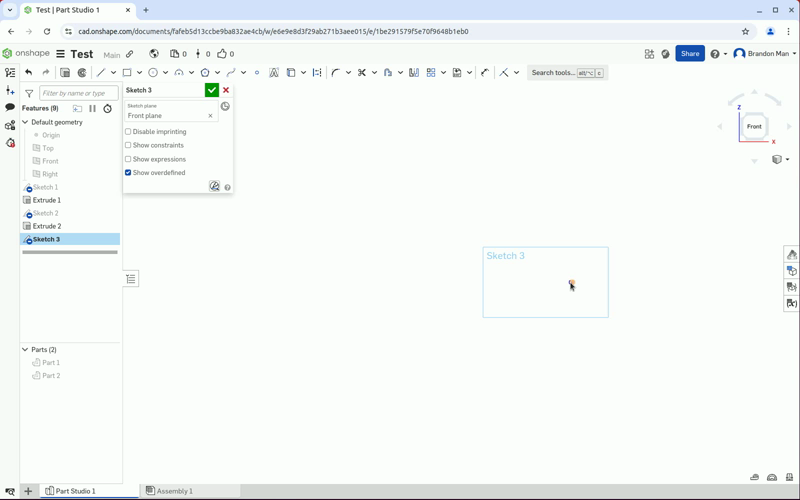
scroll(6)
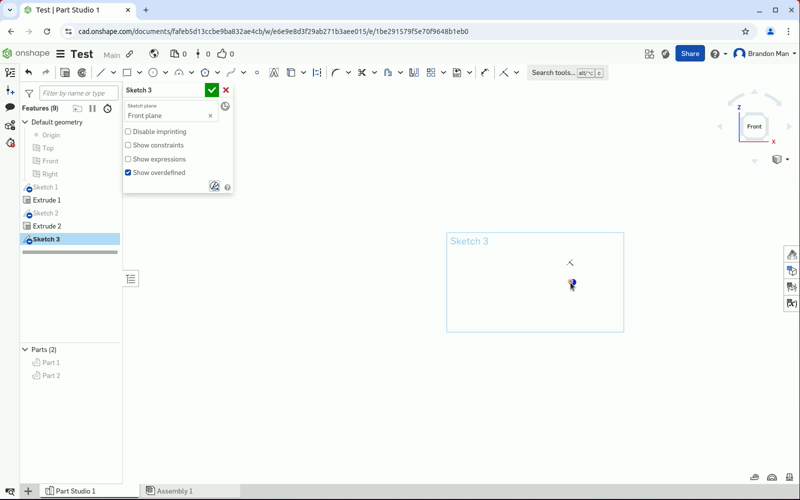
scroll(6)
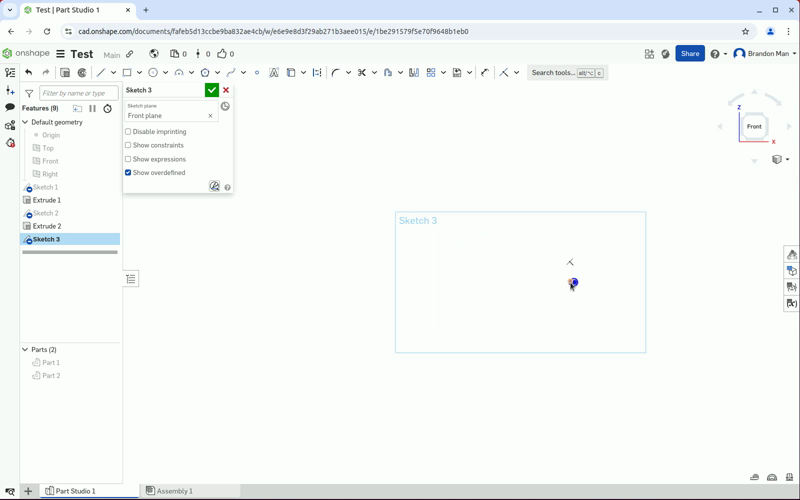
scroll(6)
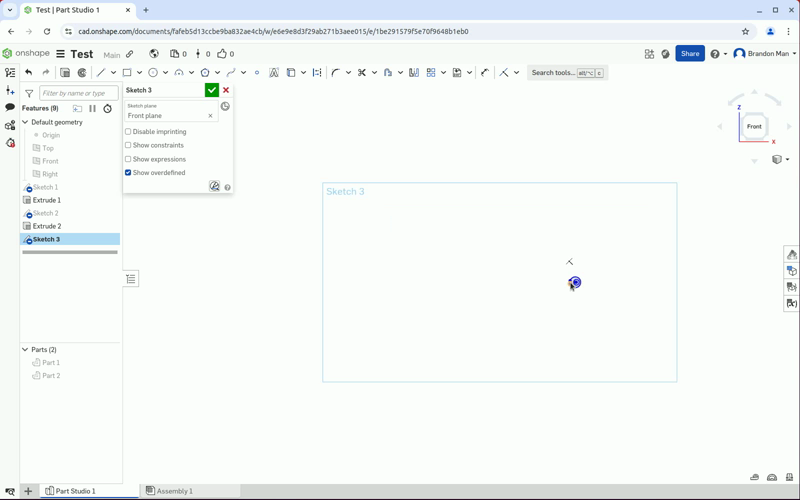
scroll(6)
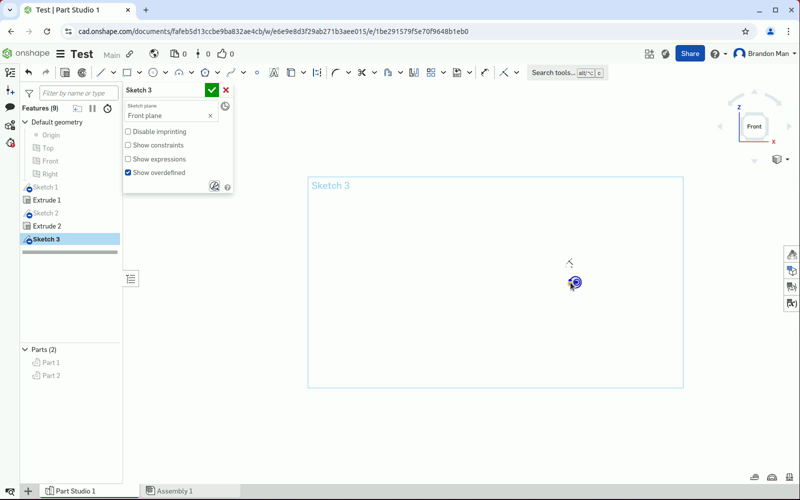
scroll(6)
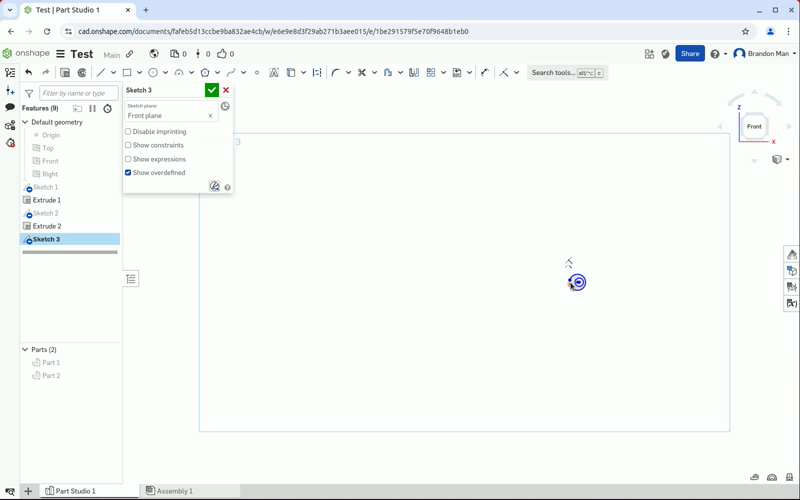
scroll(6)
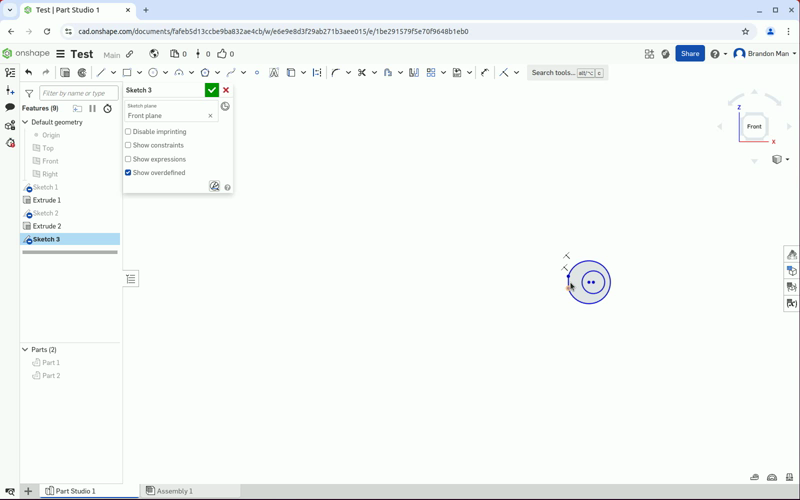
click(570, 282)
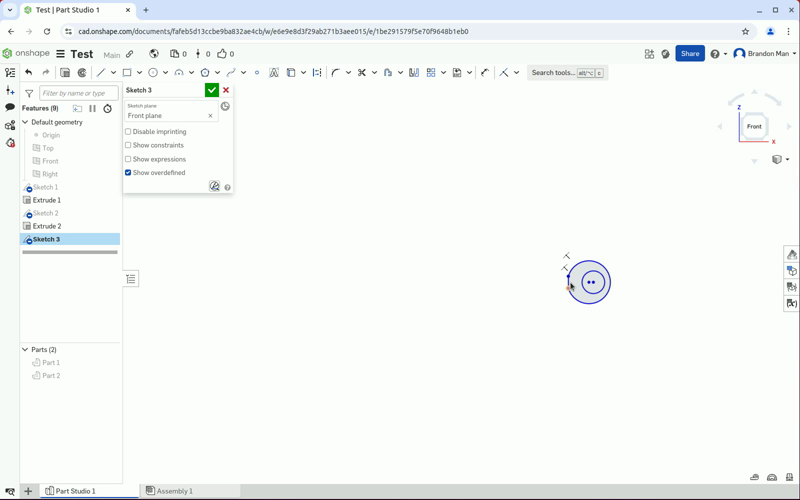
scroll(-6)
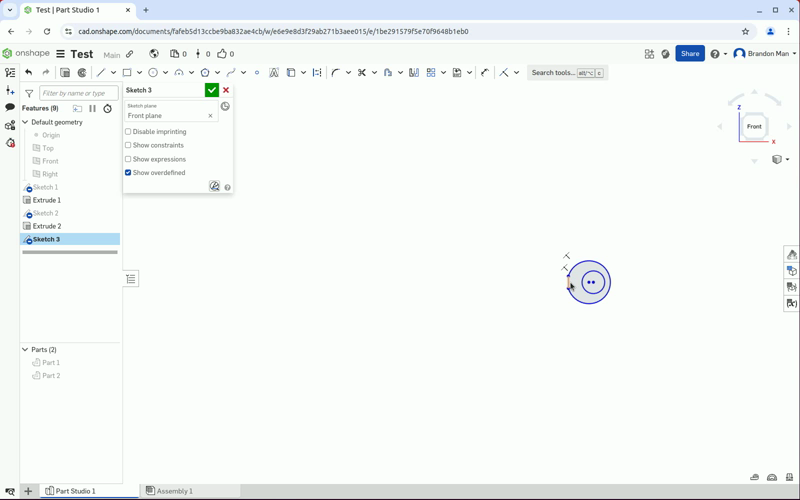
scroll(-6)
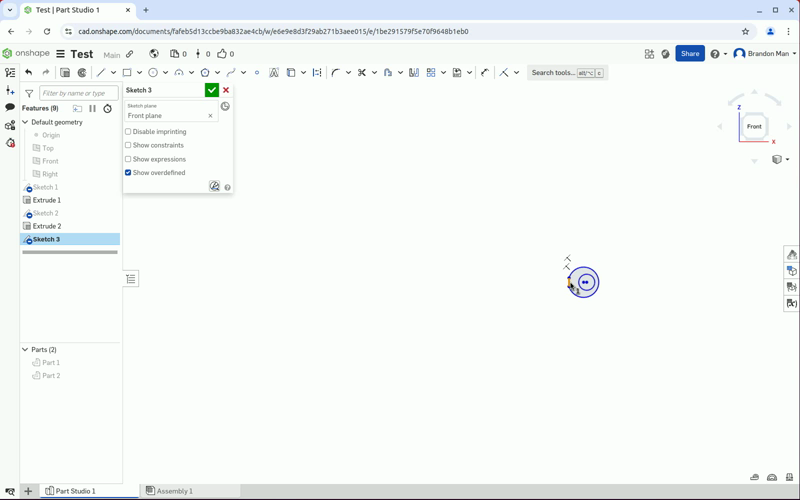
scroll(-6)
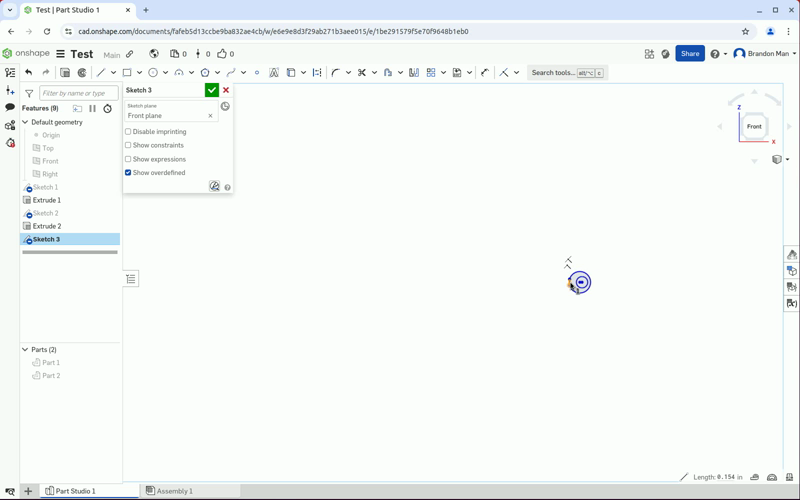
scroll(-6)
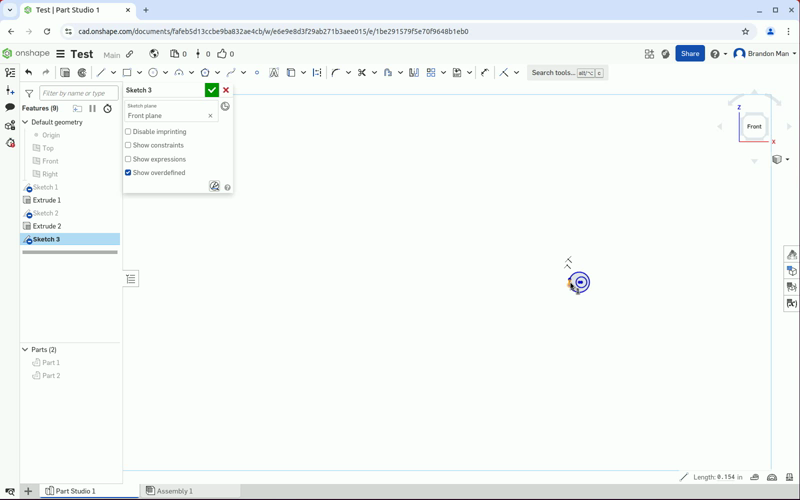
scroll(-6)
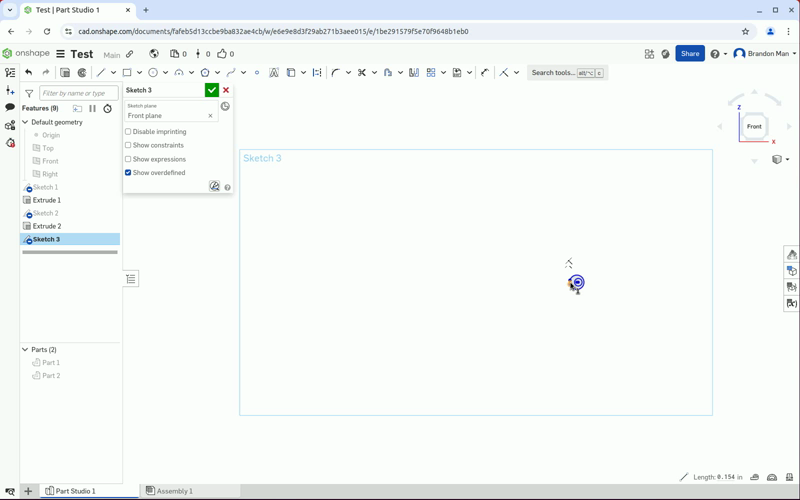
scroll(-6)
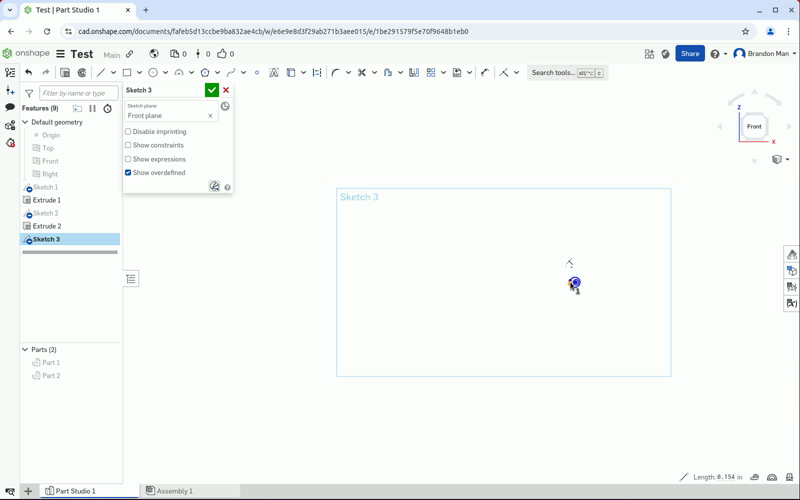
scroll(-6)
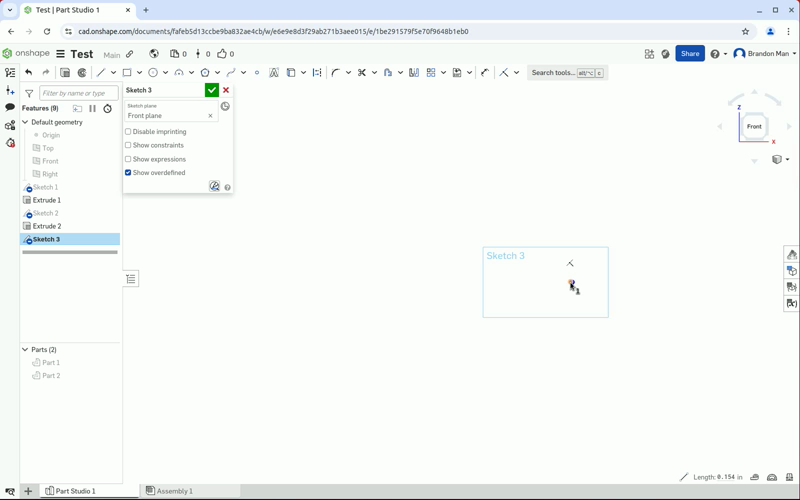
mouse_move(73, 352)
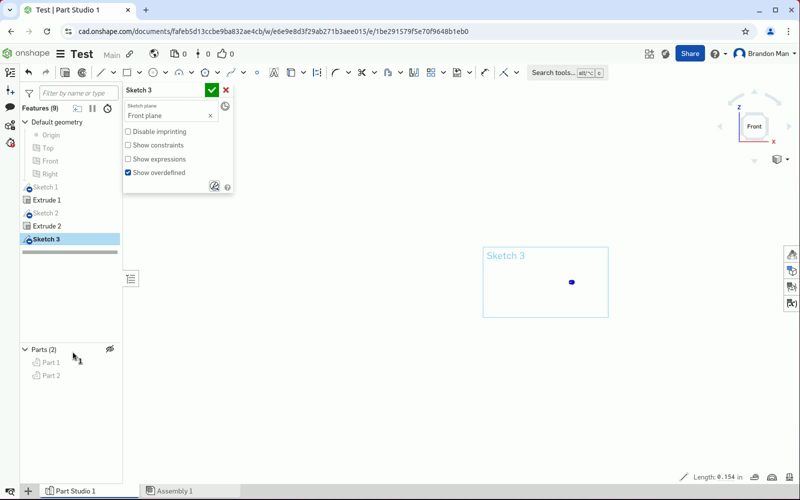
key(shift+y)
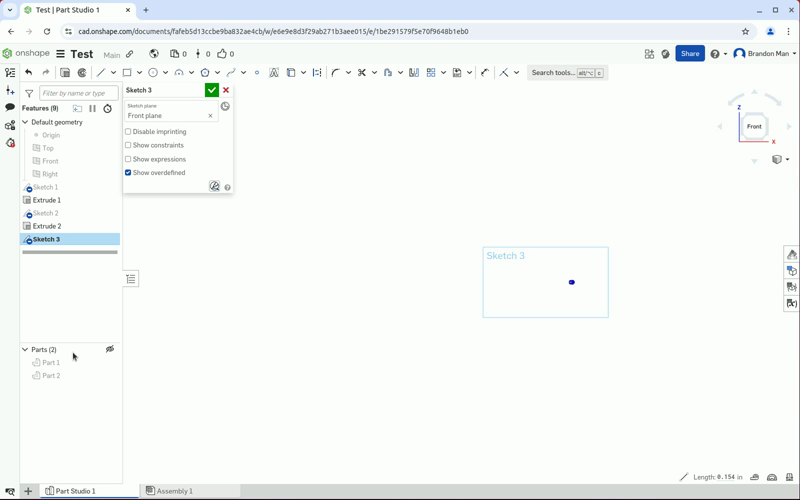
key(shift+e)
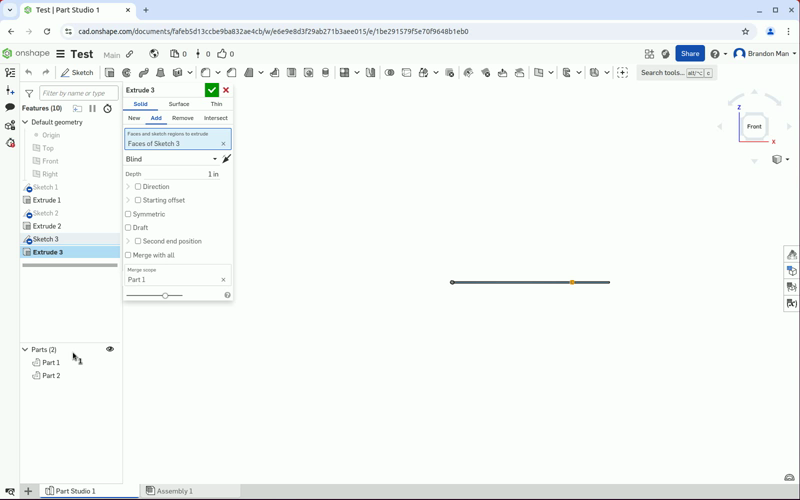
mouse_move(143, 106)
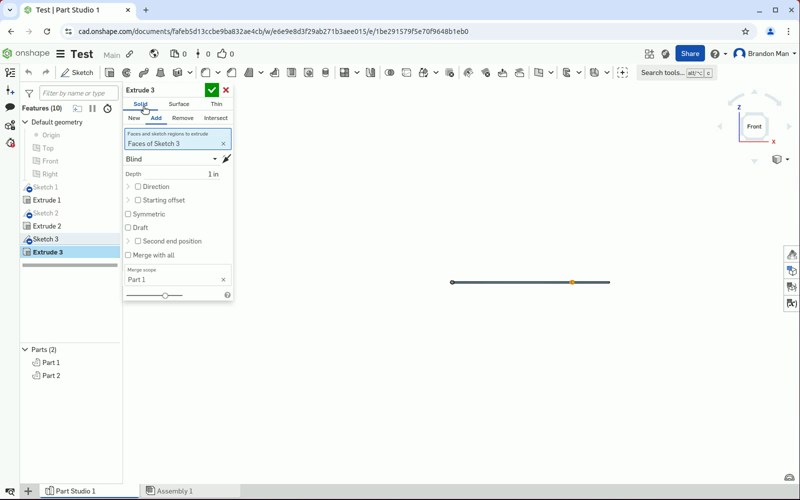
click(143, 106)
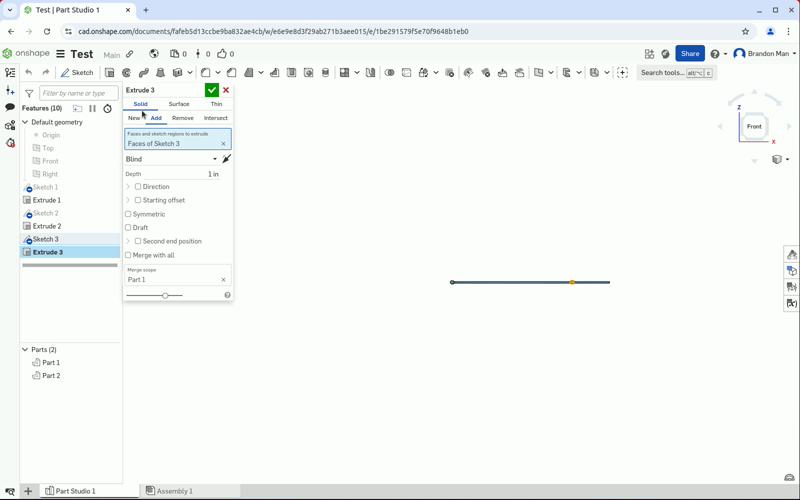
mouse_move(137, 120)
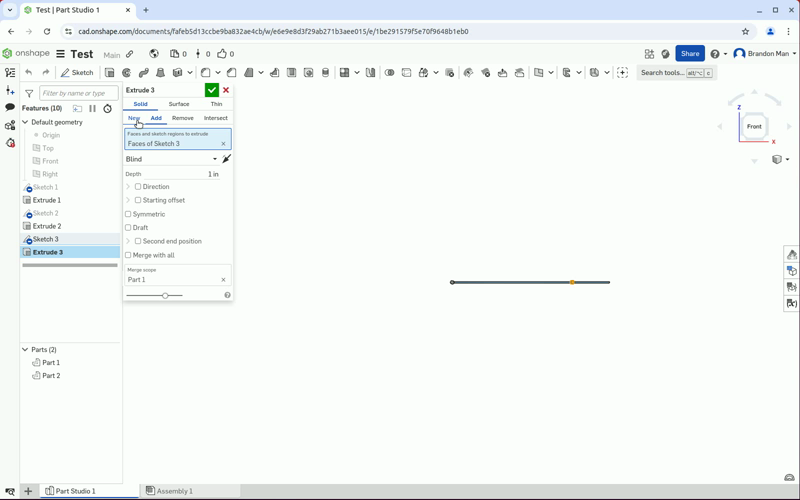
click(137, 120)
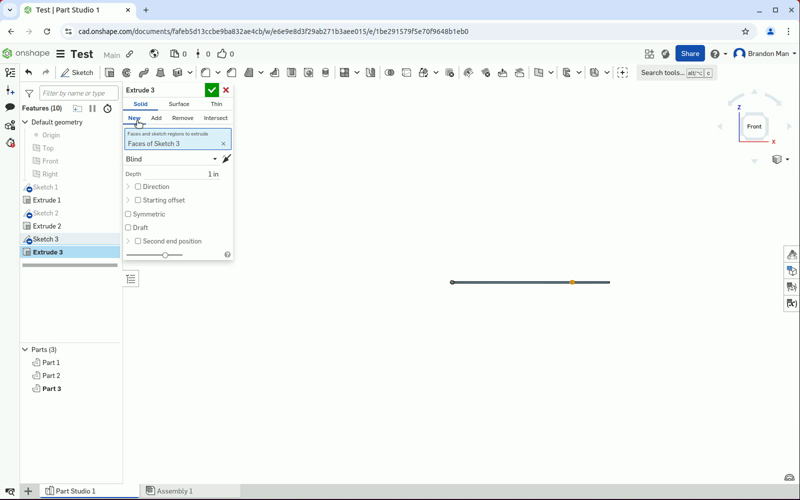
key(tab, 4)
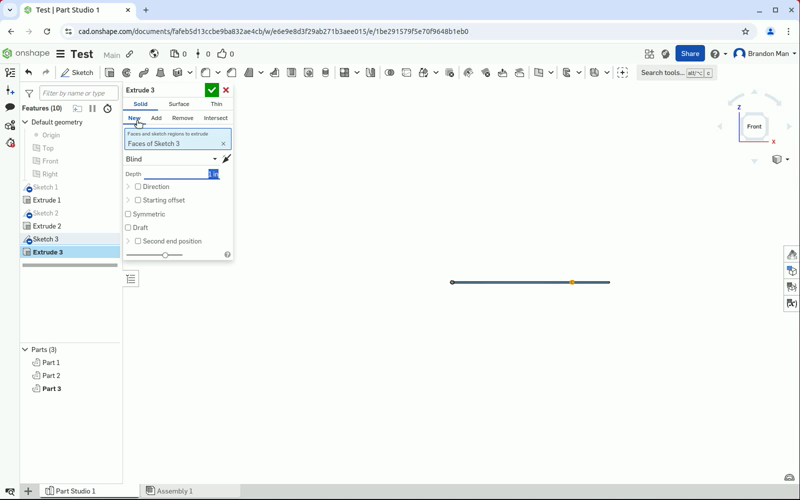
text(0.241)
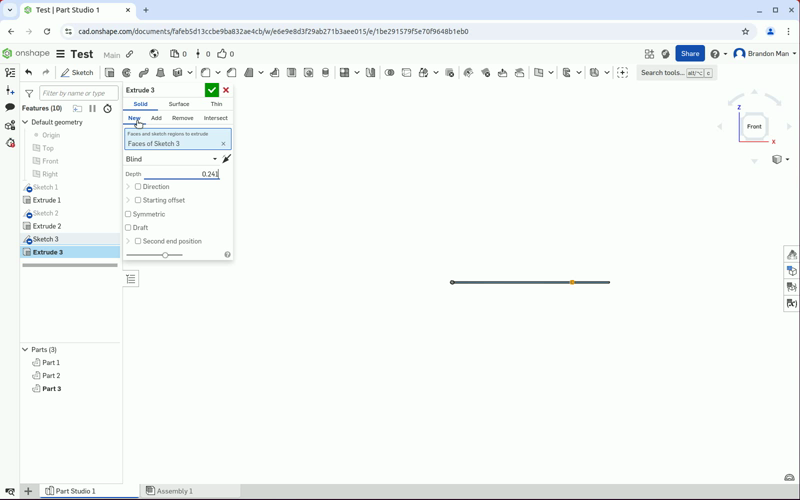
key(enter)
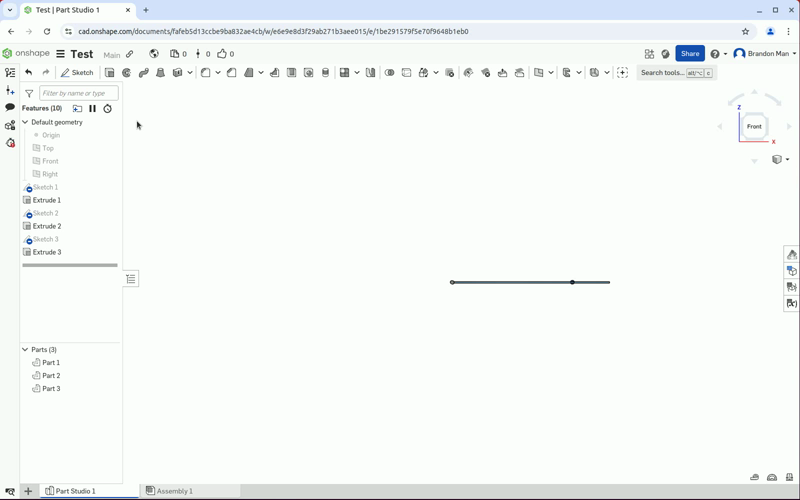
key(shift+h)
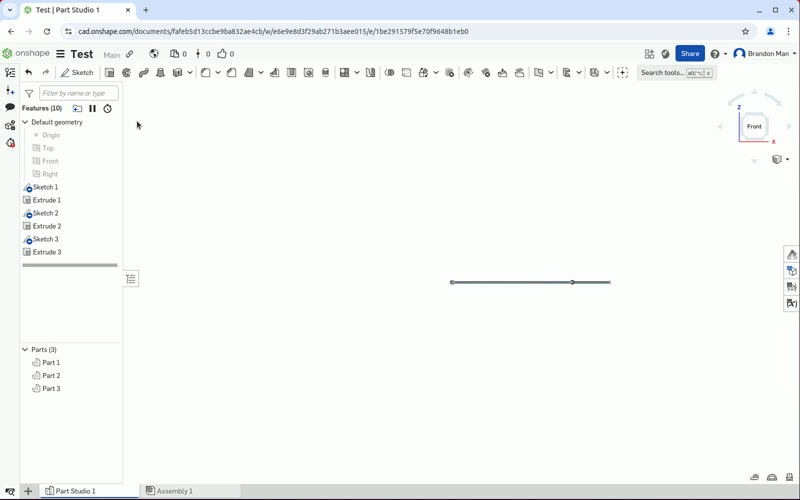
key(shift+h)
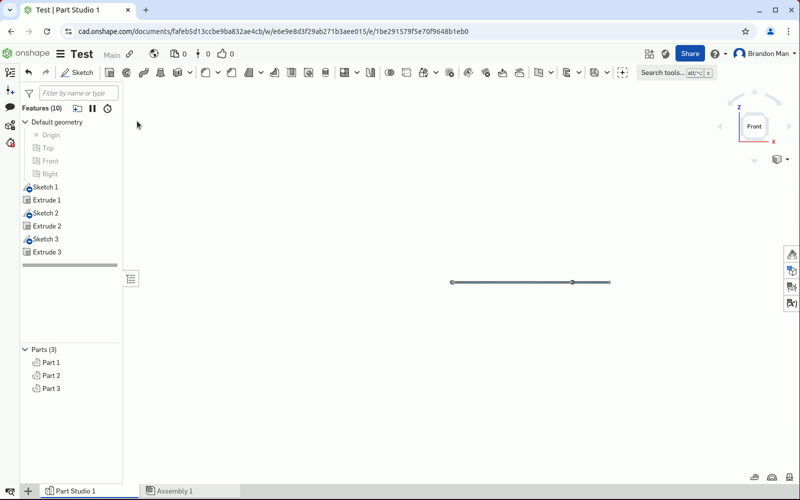
key(shift+7)
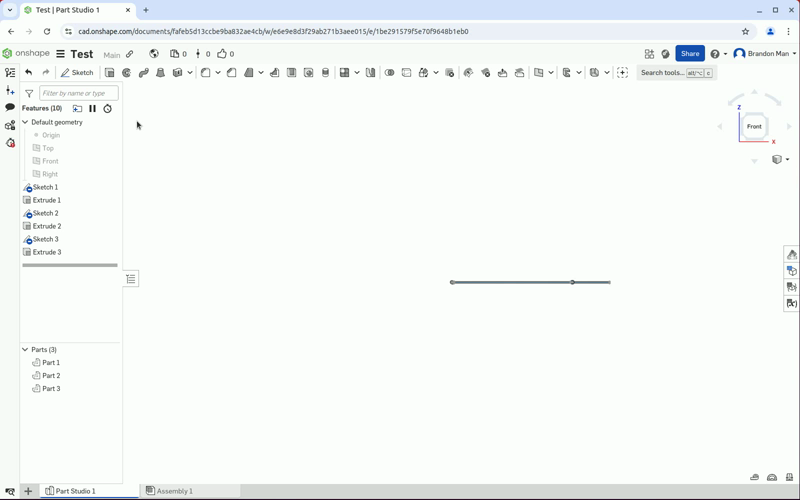
key(left, 2)
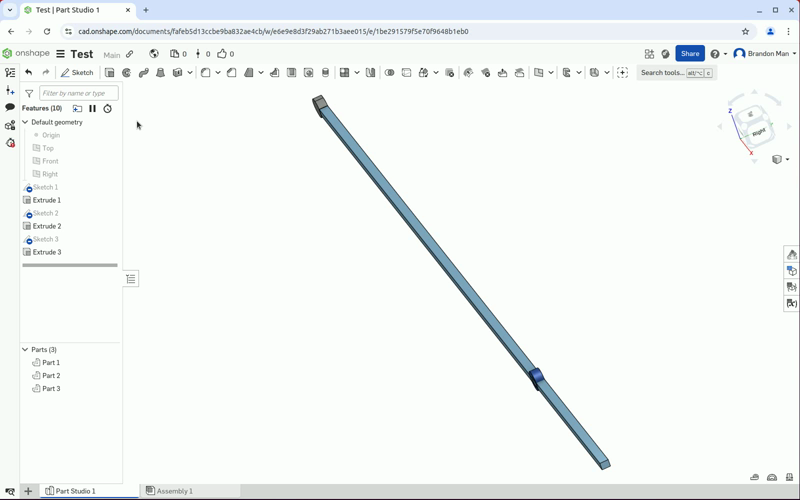
key(down, 2)
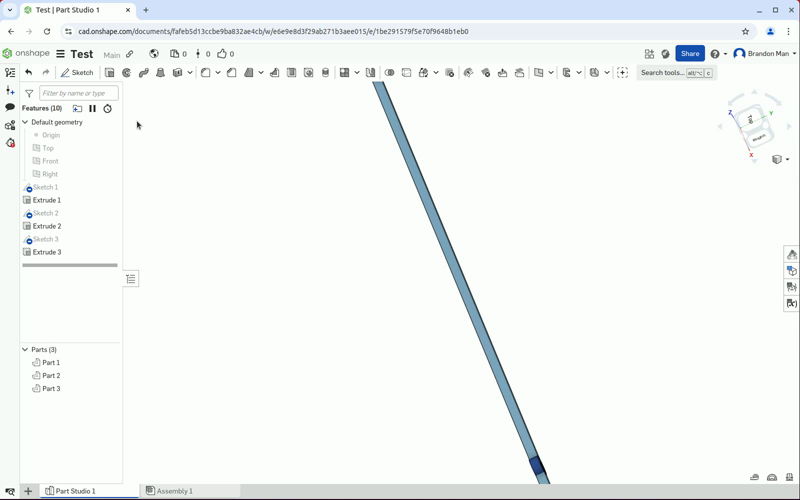
key(up, 2)
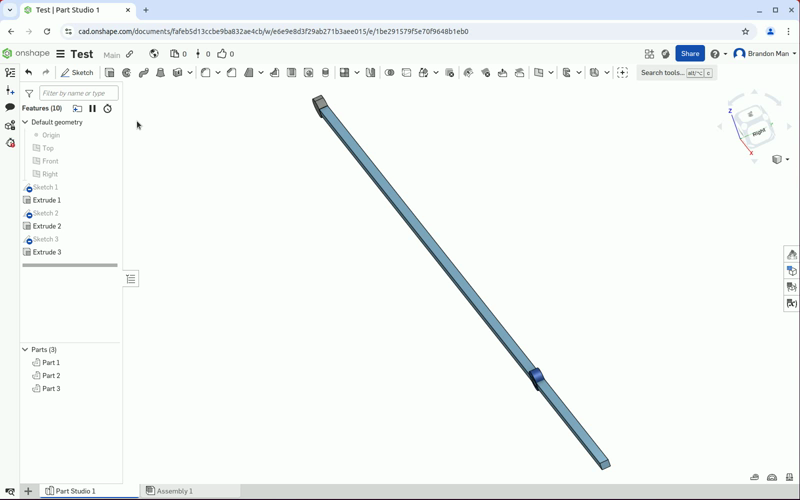
key(right, 2)
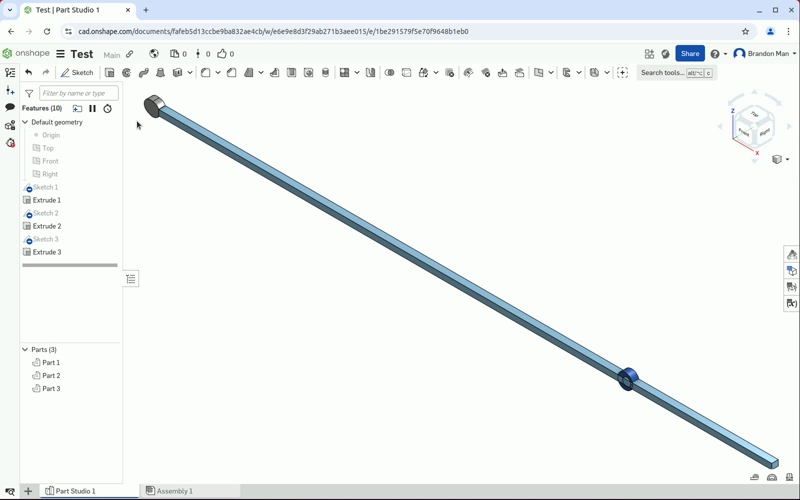
mouse_move(73, 189)
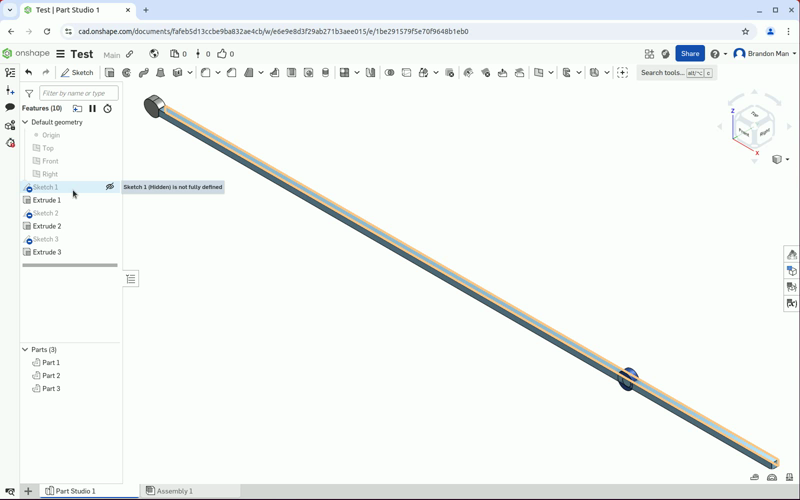
click(73, 189)